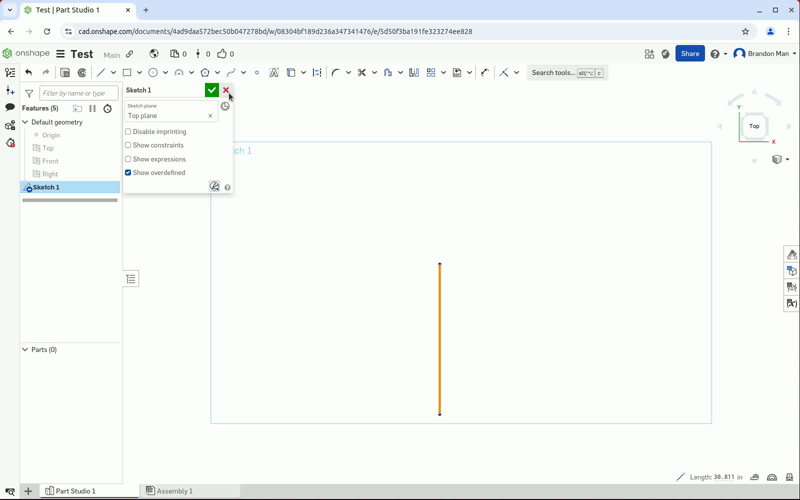
key(shift+h)
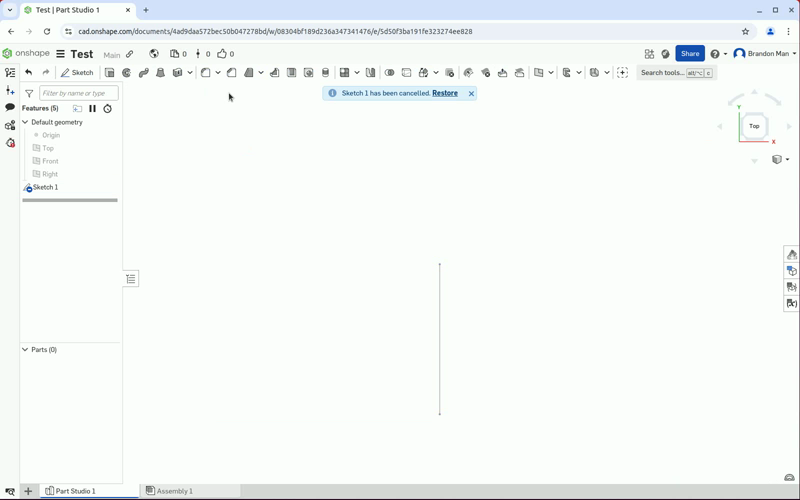
key(shift+s)
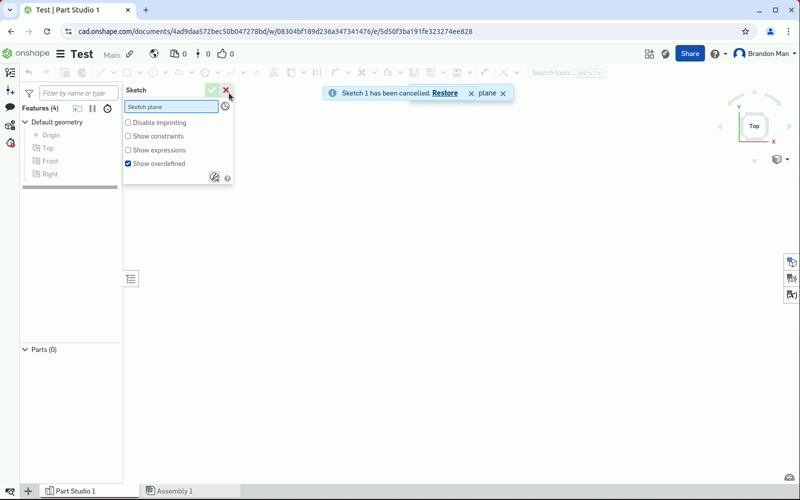
mouse_move(73, 150)
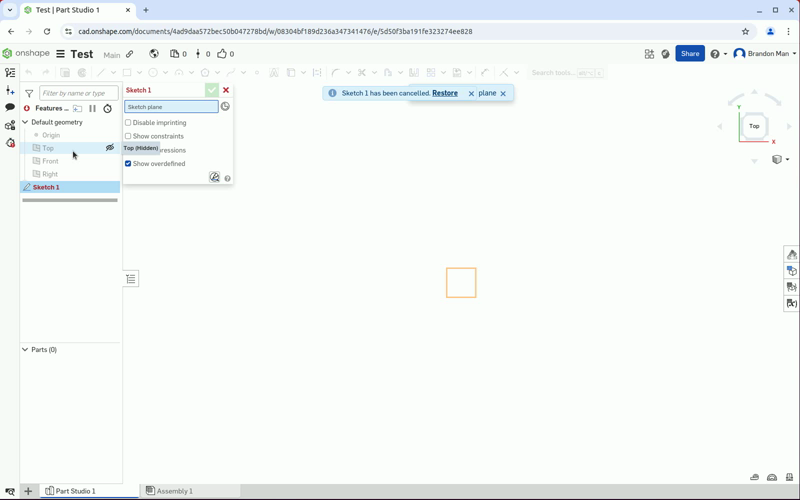
click(73, 150)
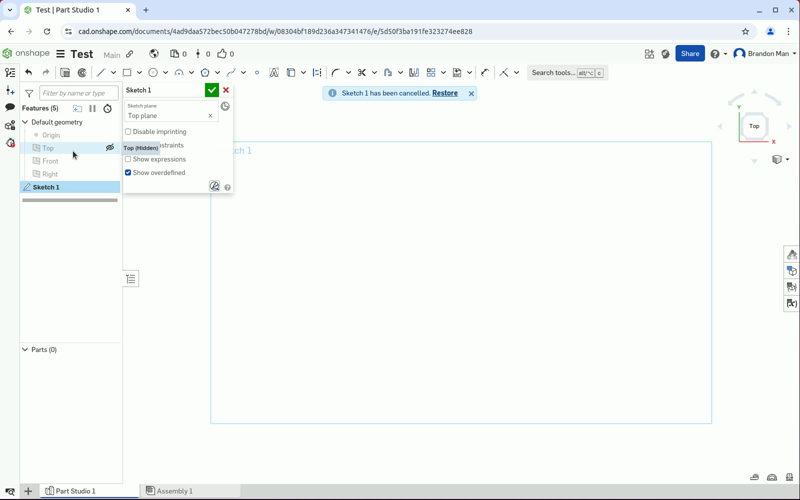
mouse_move(73, 352)
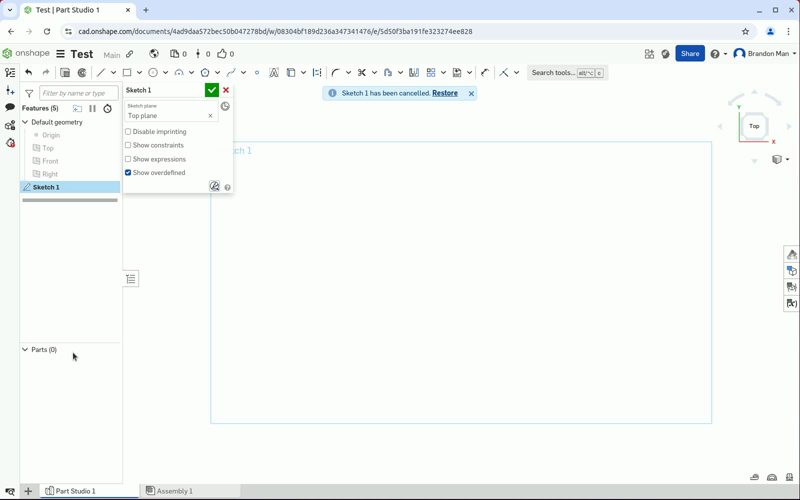
key(y)
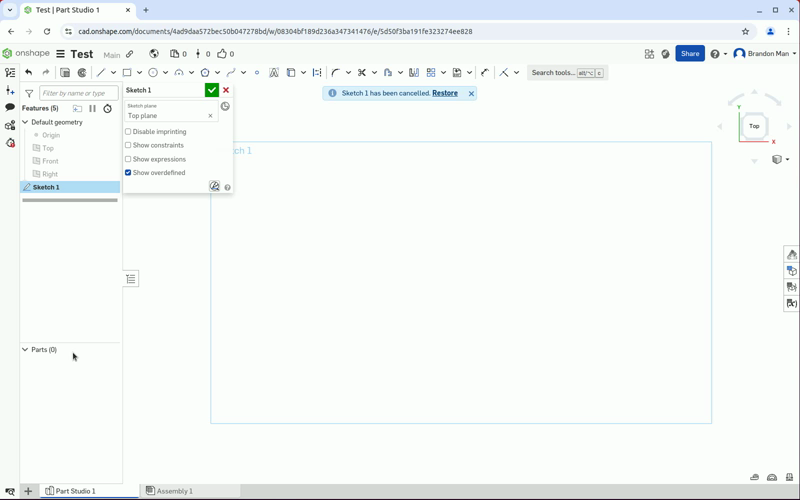
key(l)
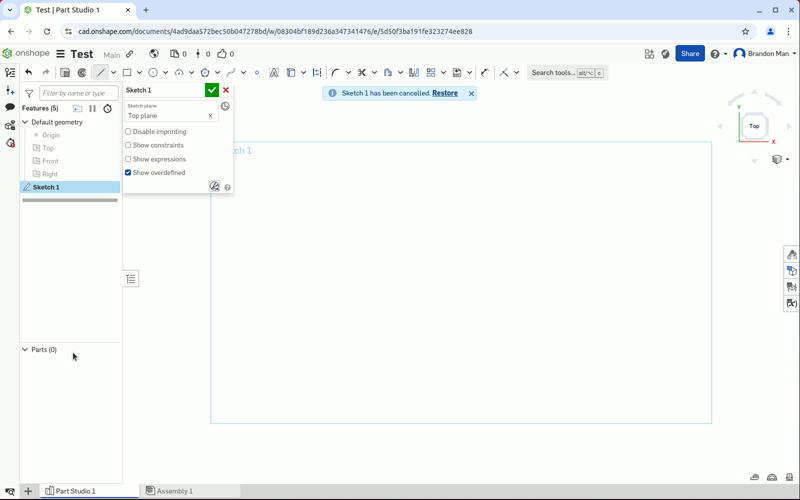
key_down(shift)
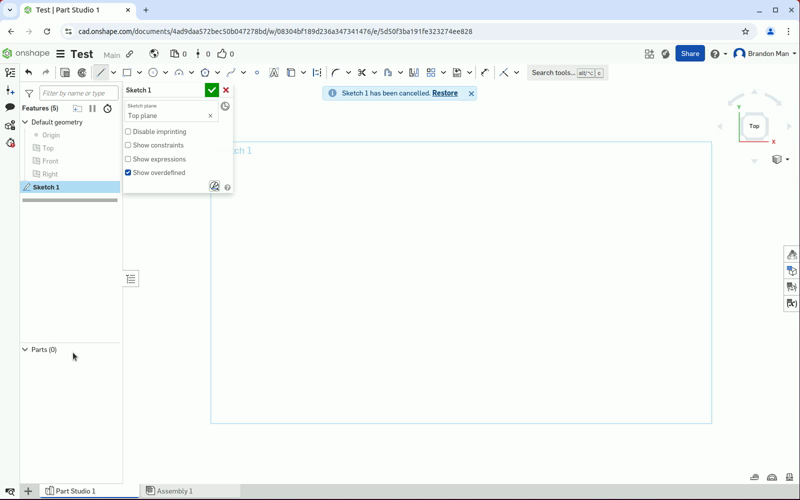
mouse_move(460, 318)
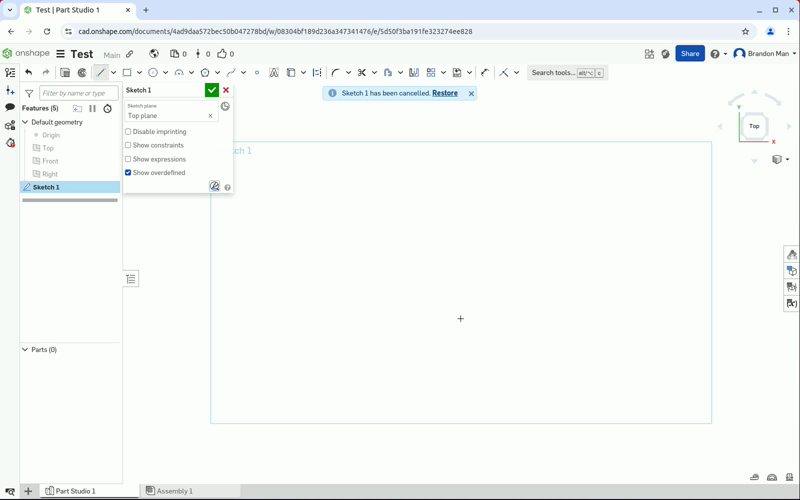
click(460, 318)
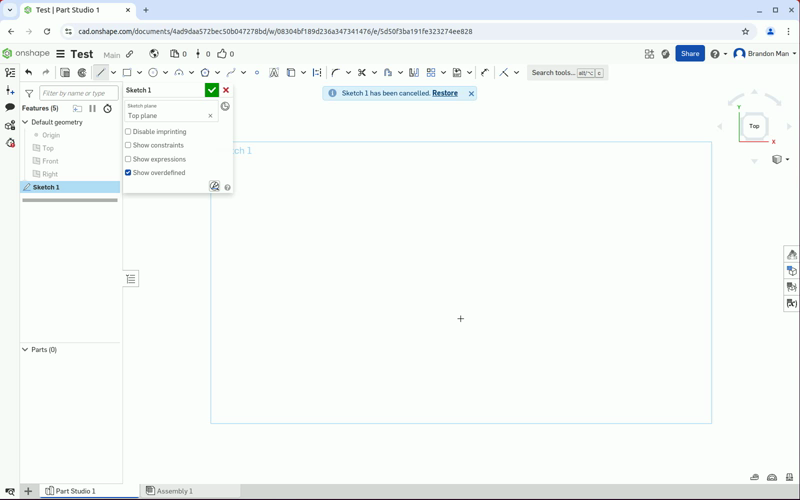
key_up(shift)
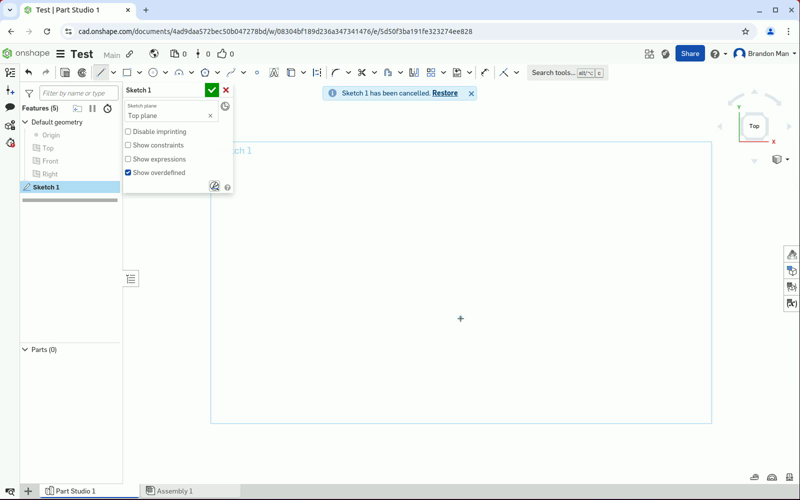
key_down(shift)
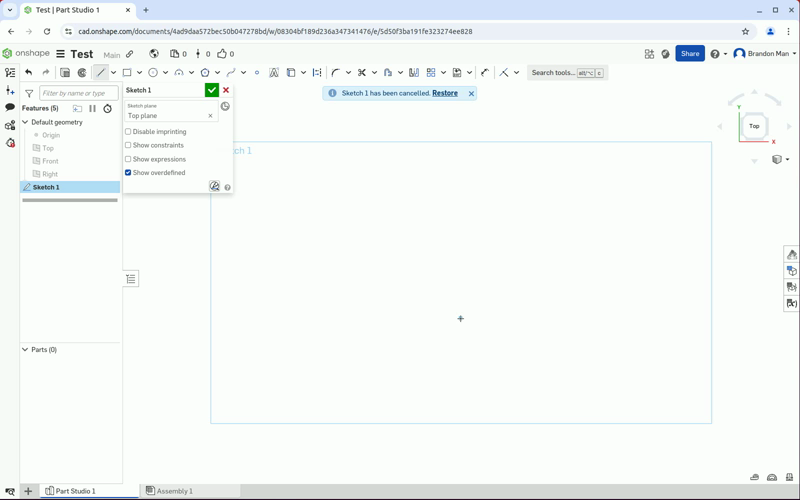
mouse_move(573, 318)
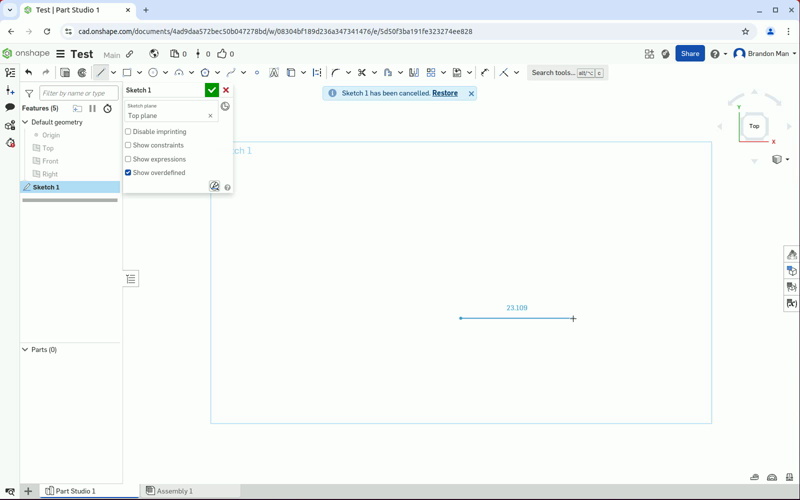
click(573, 318)
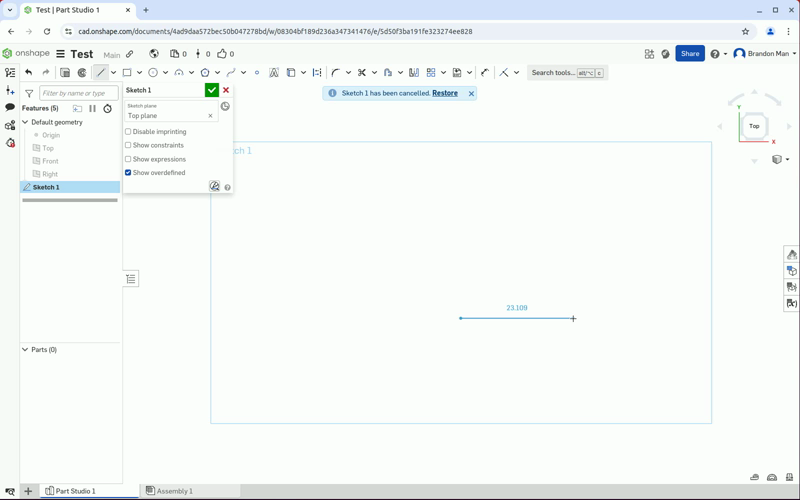
key_up(shift)
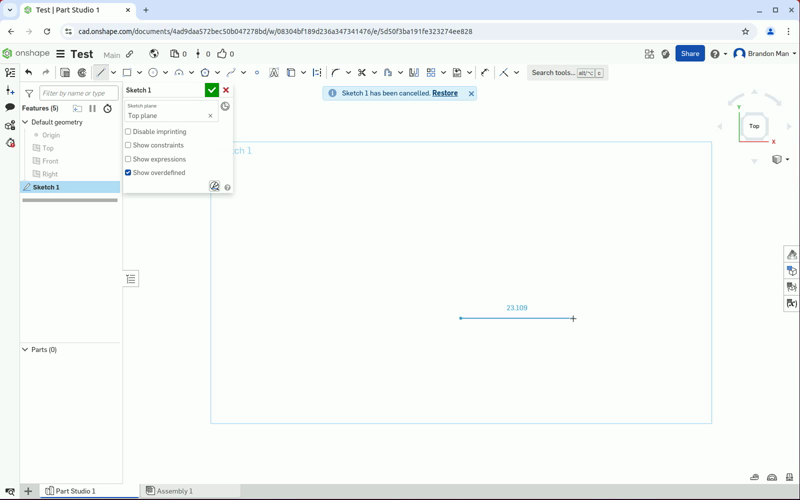
key_down(shift)
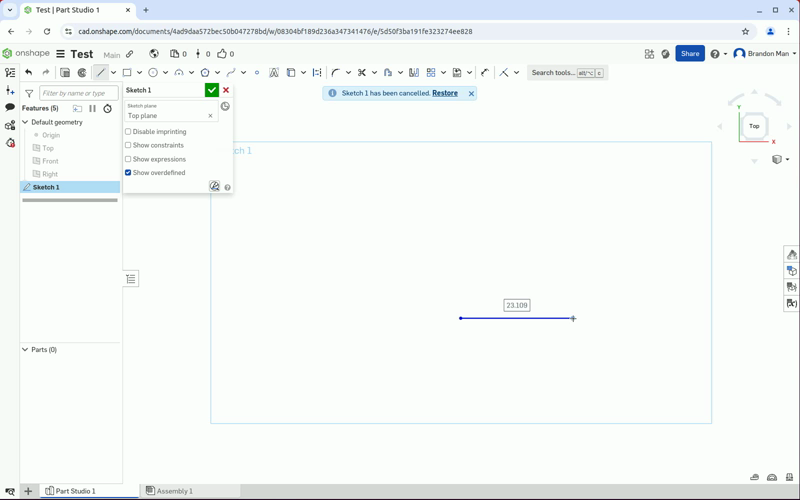
mouse_move(589, 318)
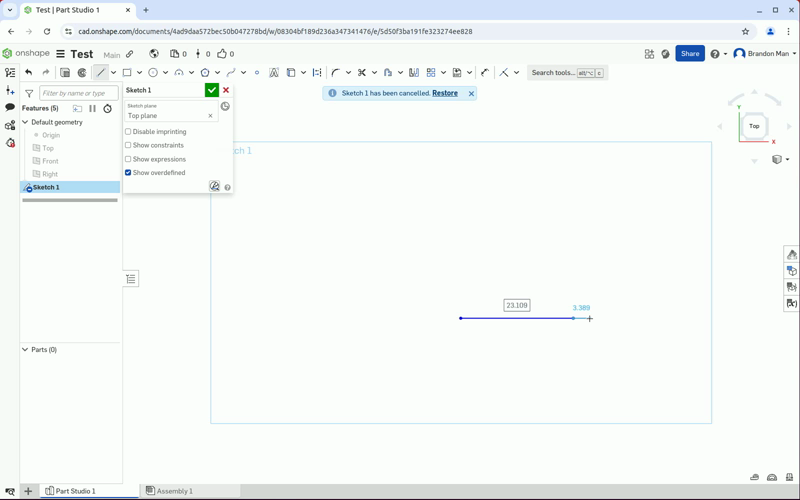
mouse_move(573, 283)
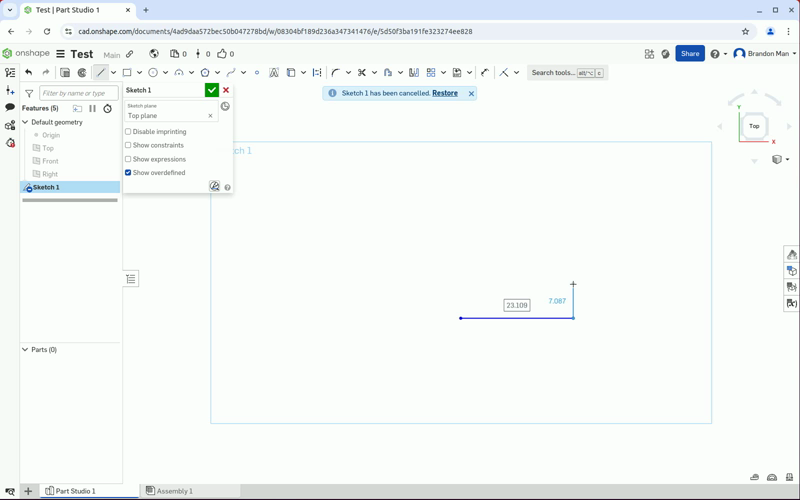
click(573, 283)
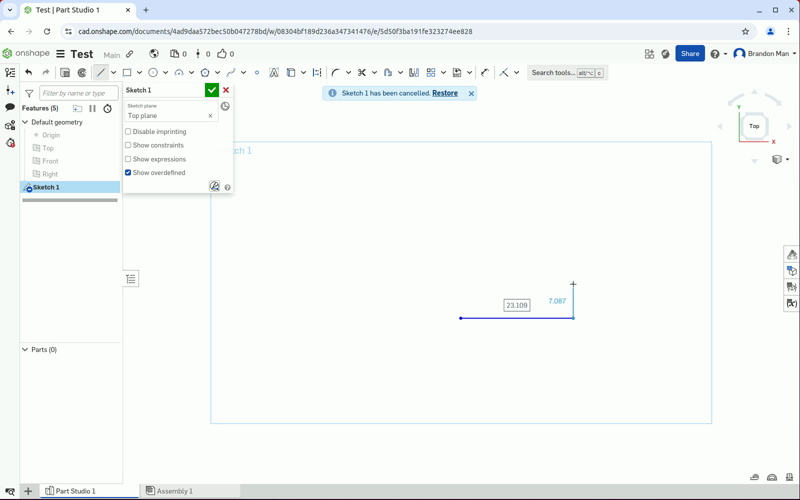
key_up(shift)
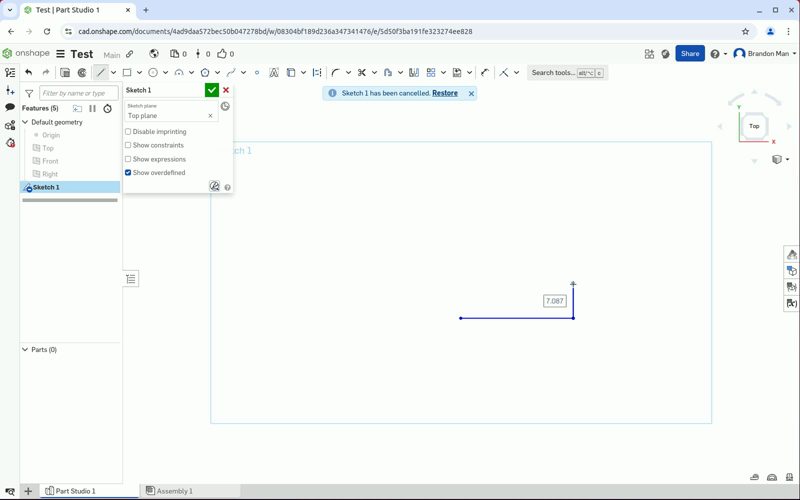
key_down(shift)
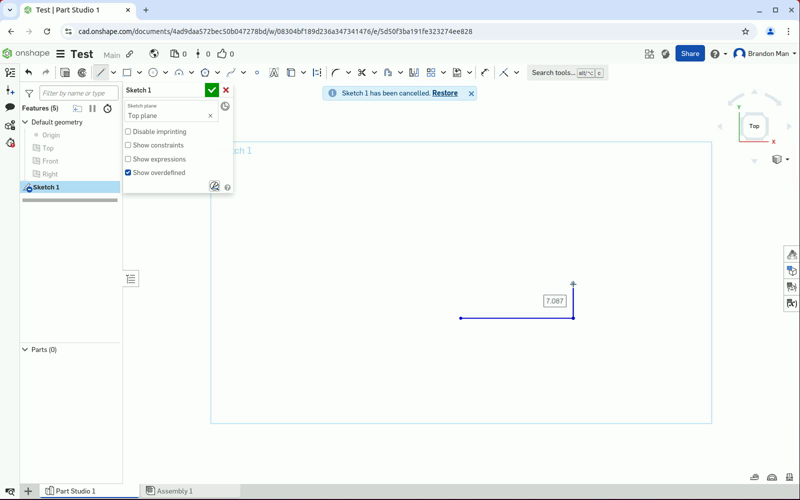
mouse_move(460, 283)
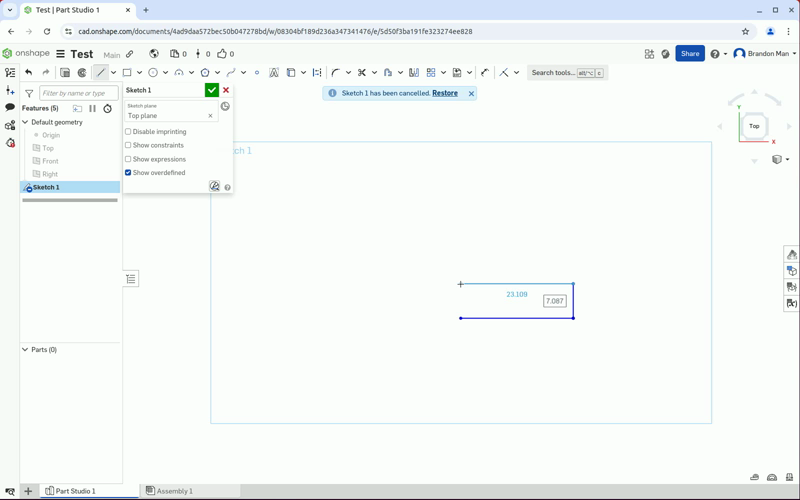
click(460, 283)
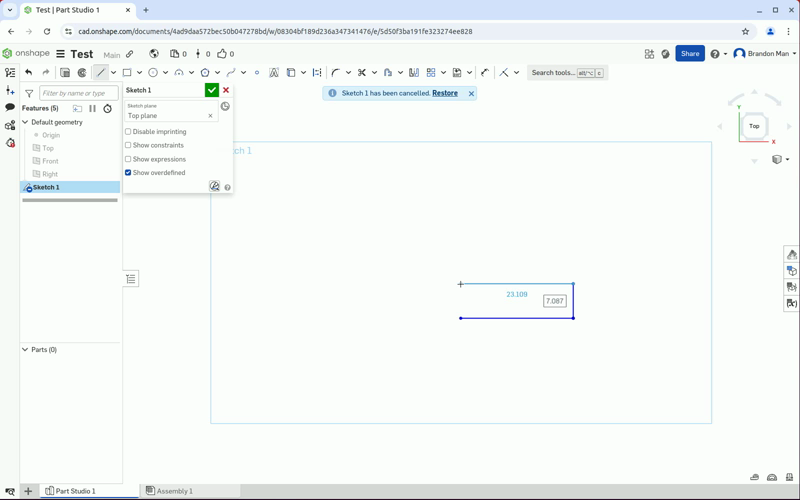
key_up(shift)
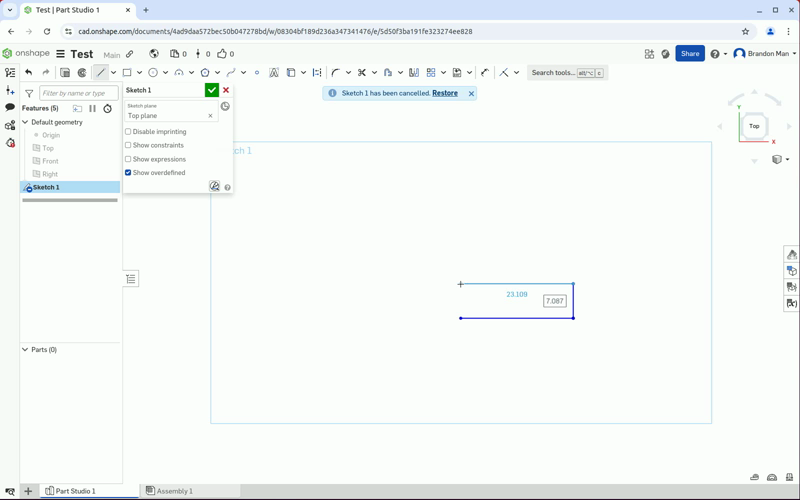
mouse_move(490, 283)
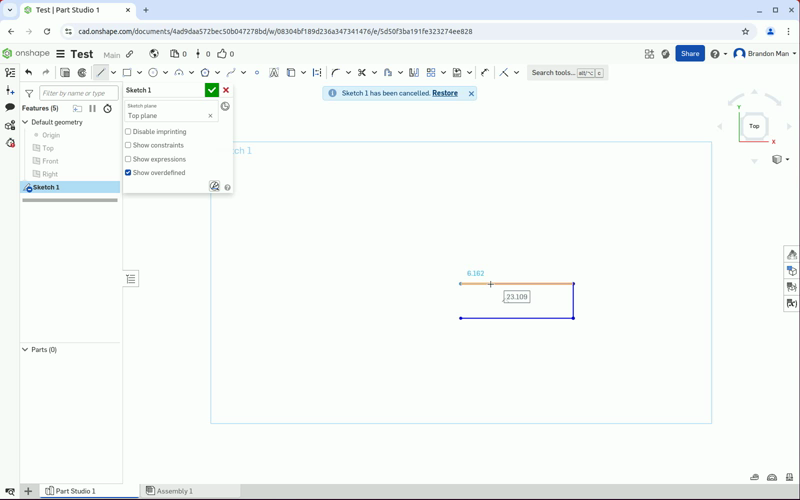
key_down(shift)
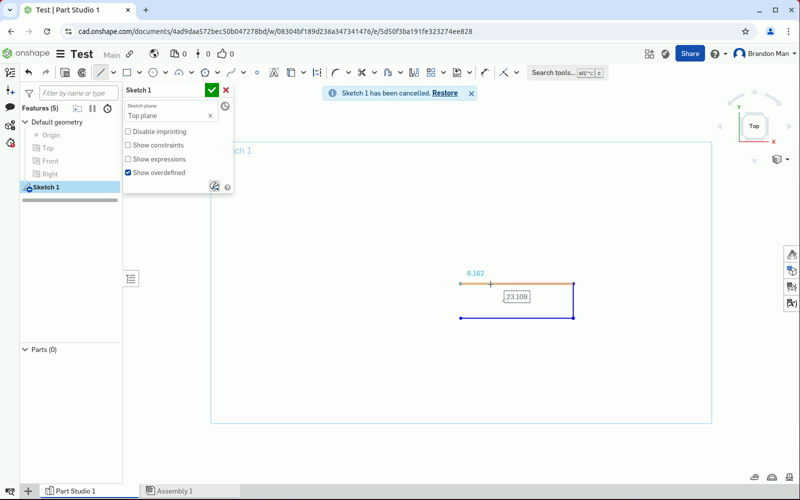
mouse_move(460, 318)
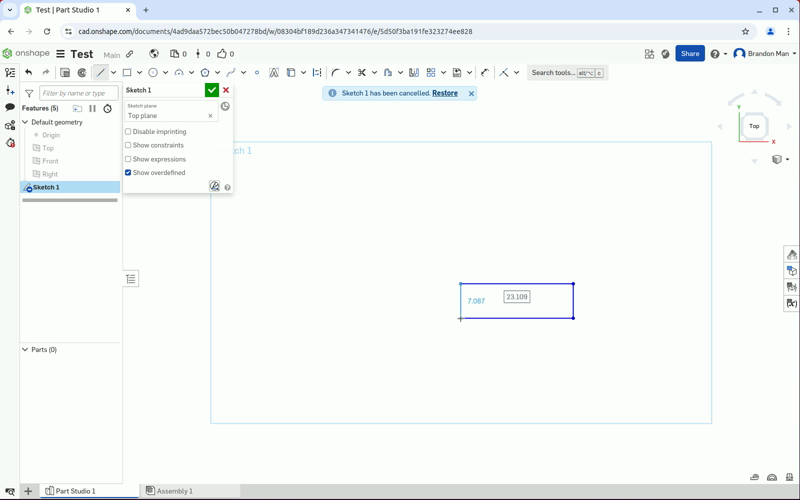
key_up(shift)
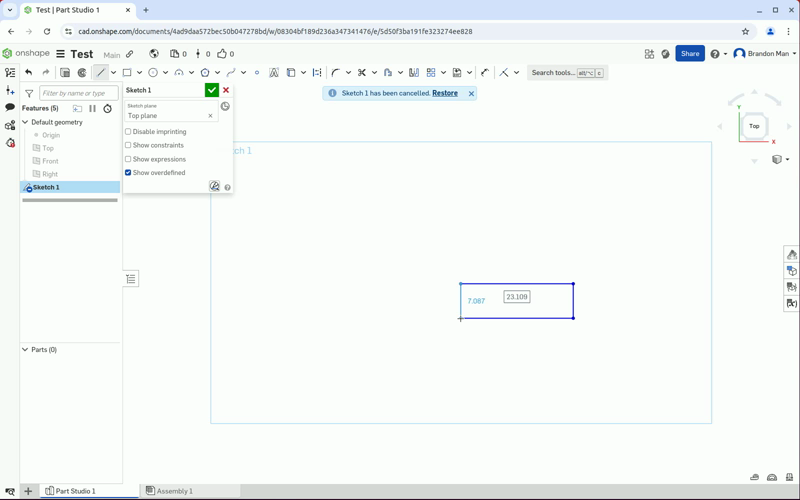
click(460, 318)
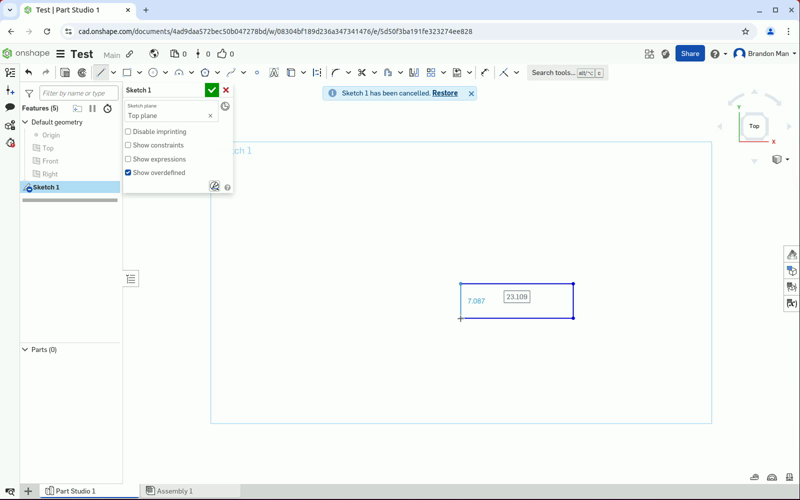
key(esc)
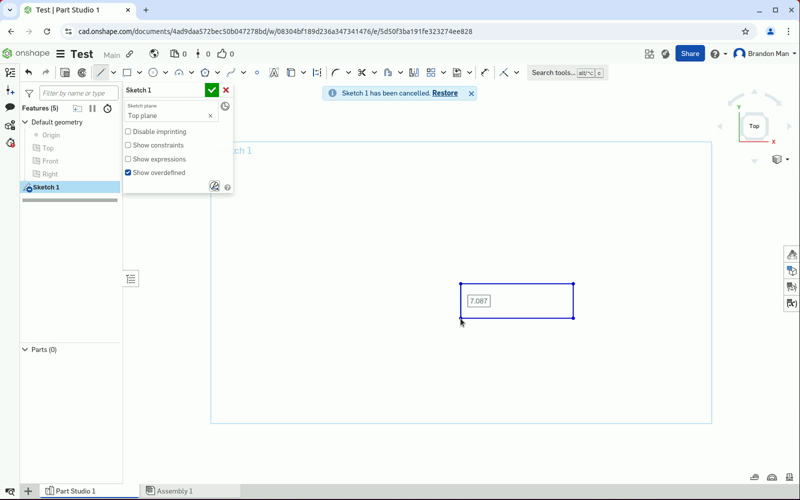
mouse_move(564, 288)
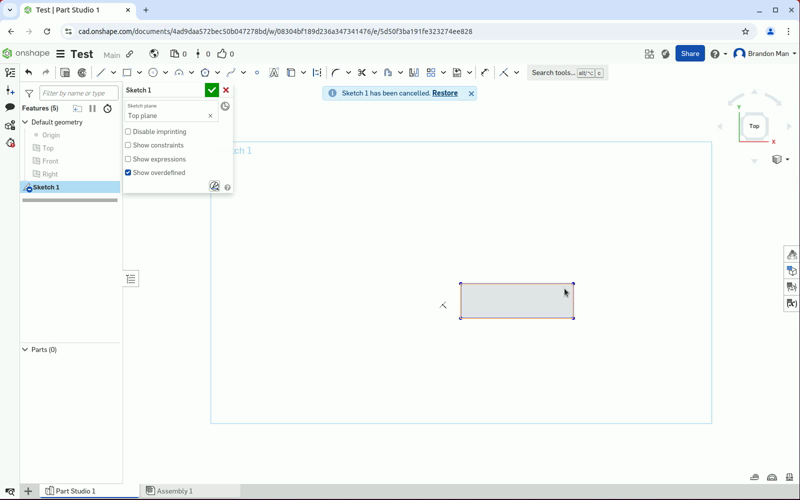
click(564, 288)
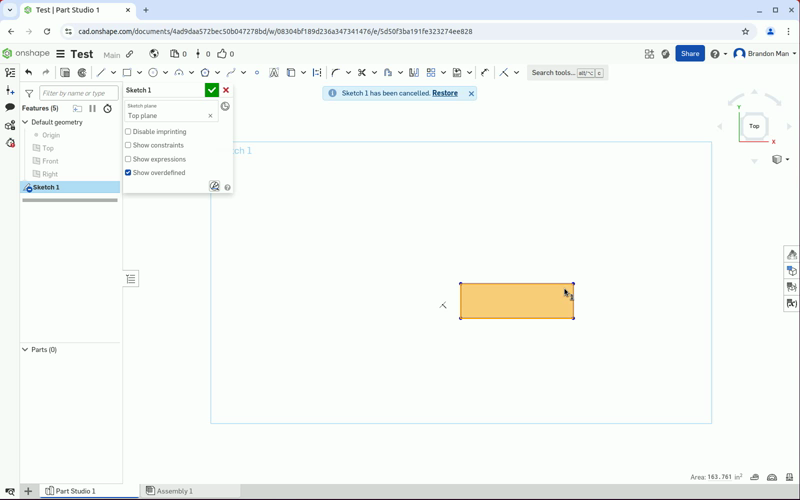
mouse_move(73, 352)
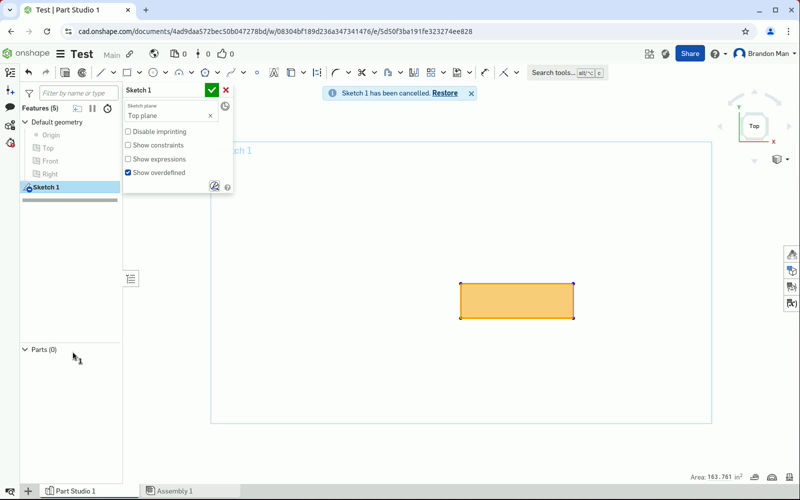
key(shift+y)
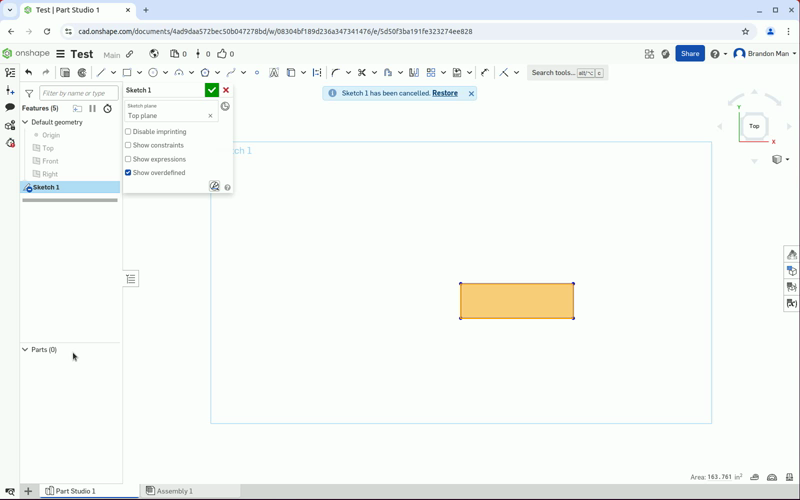
key(shift+e)
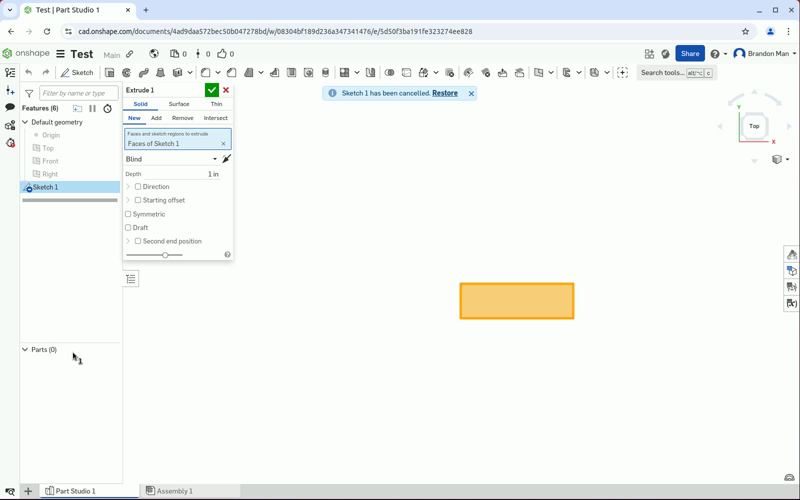
mouse_move(143, 106)
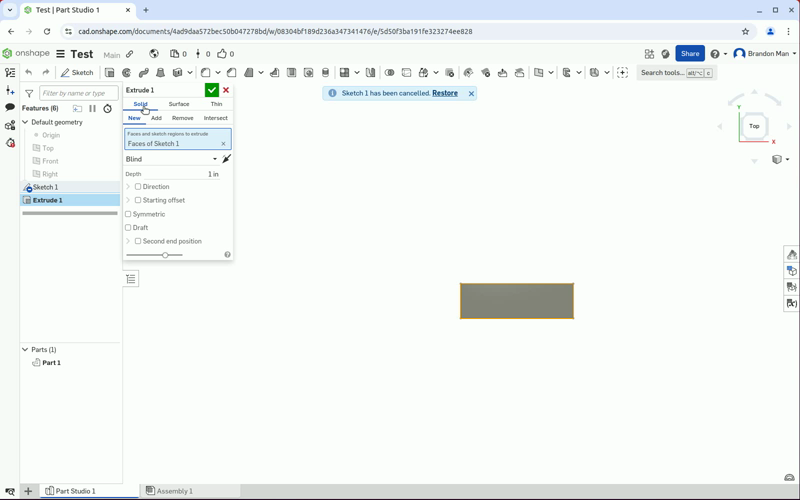
click(143, 106)
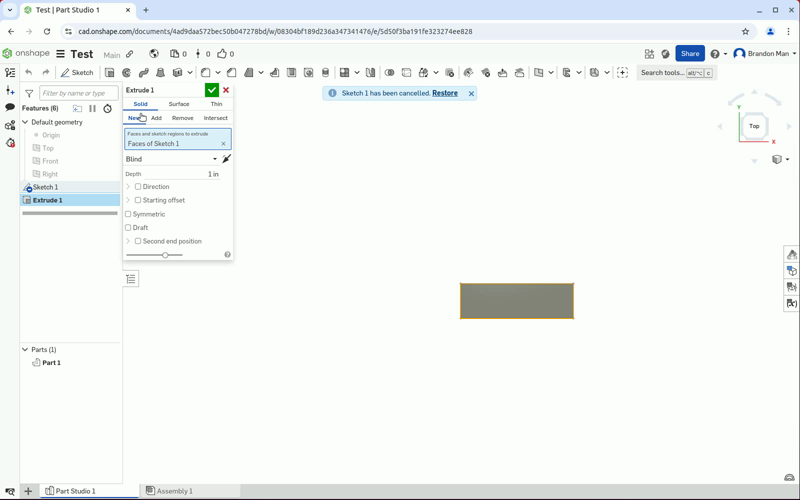
mouse_move(137, 120)
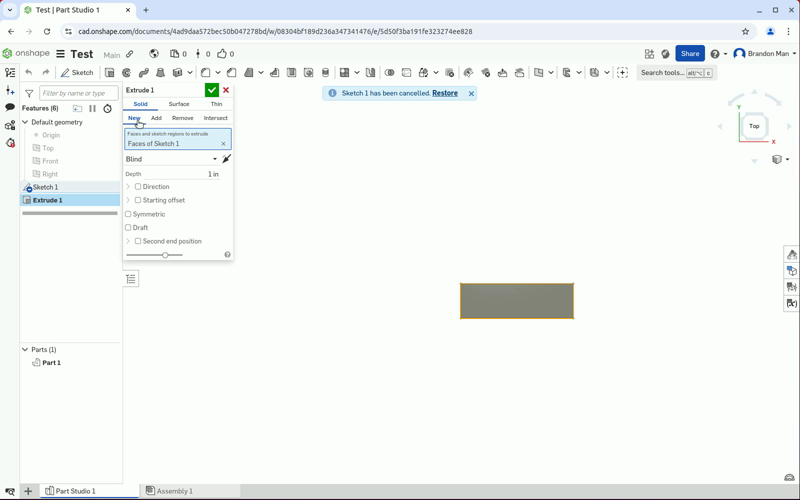
click(137, 120)
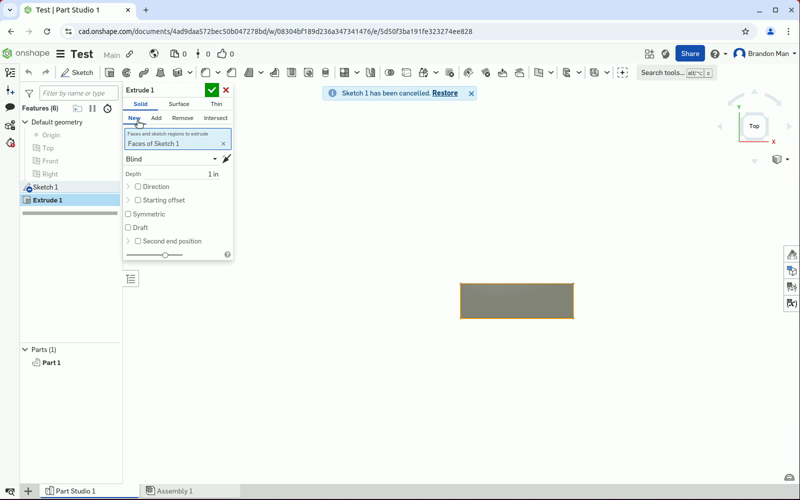
key(tab, 4)
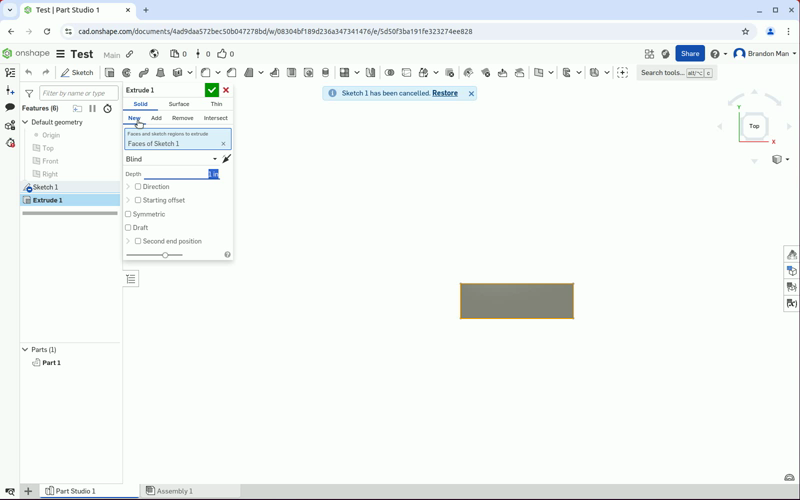
text(0.481)
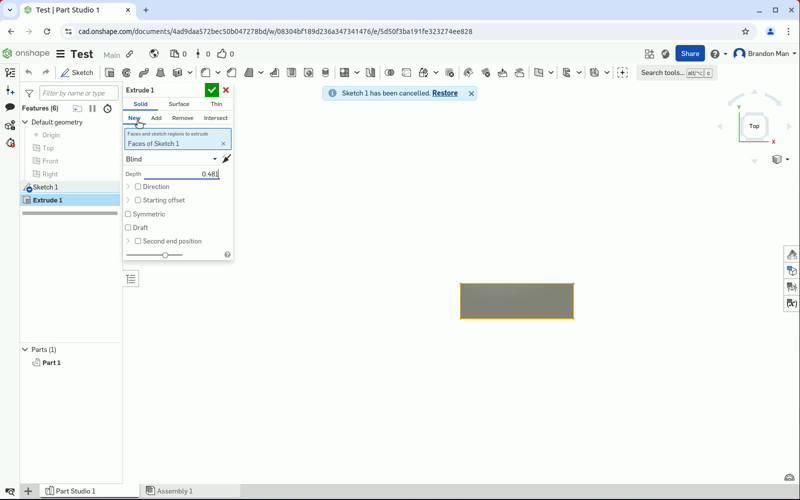
key(enter)
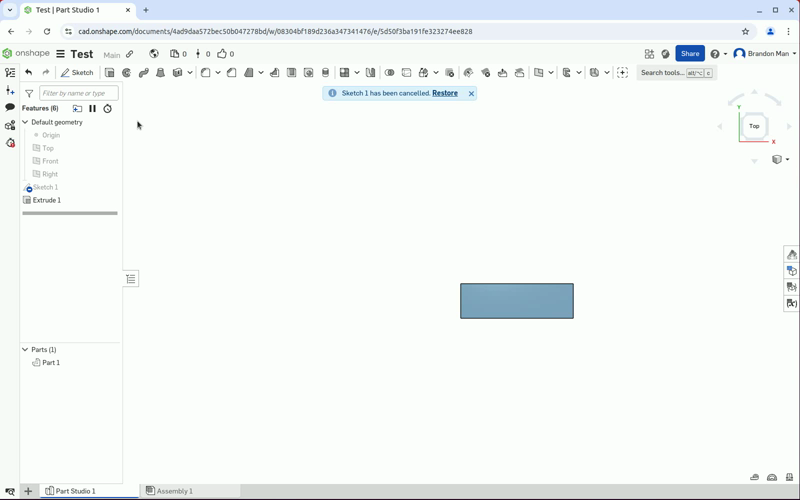
key(shift+h)
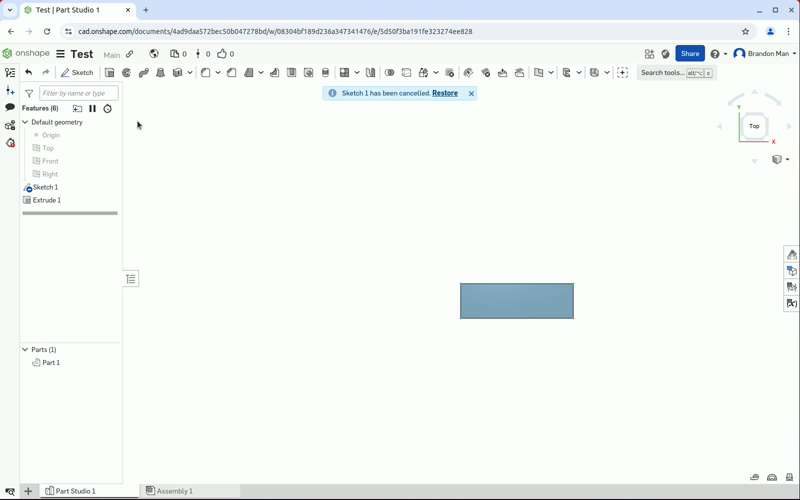
key(shift+h)
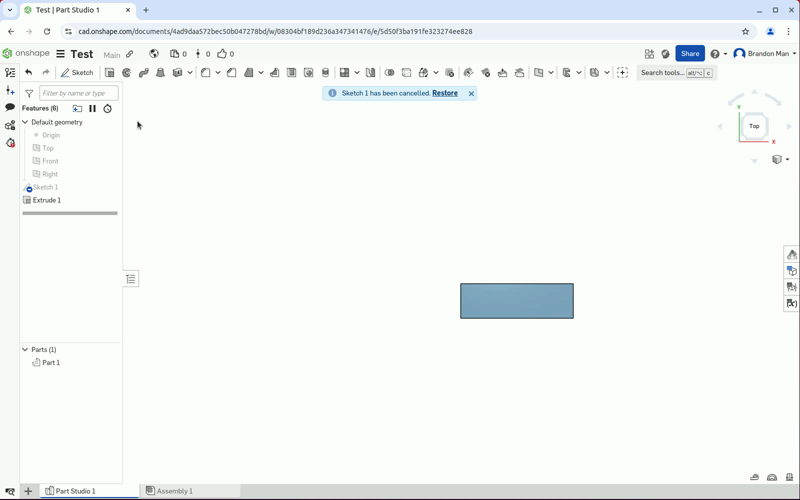
mouse_move(73, 189)
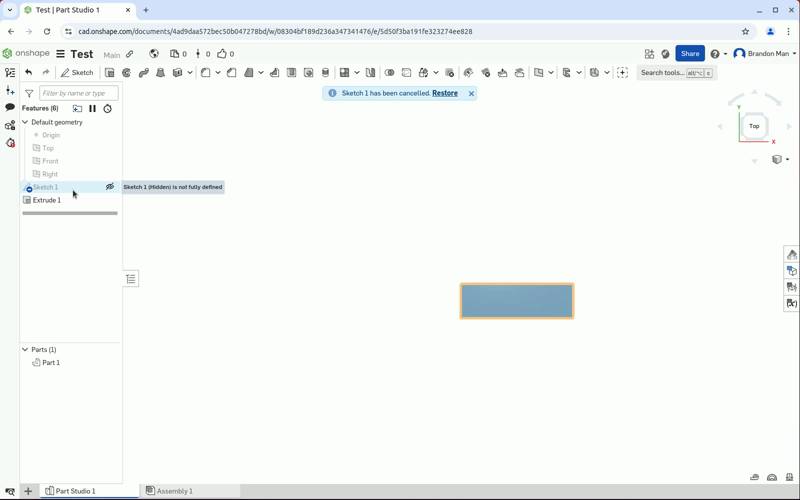
click(73, 189)
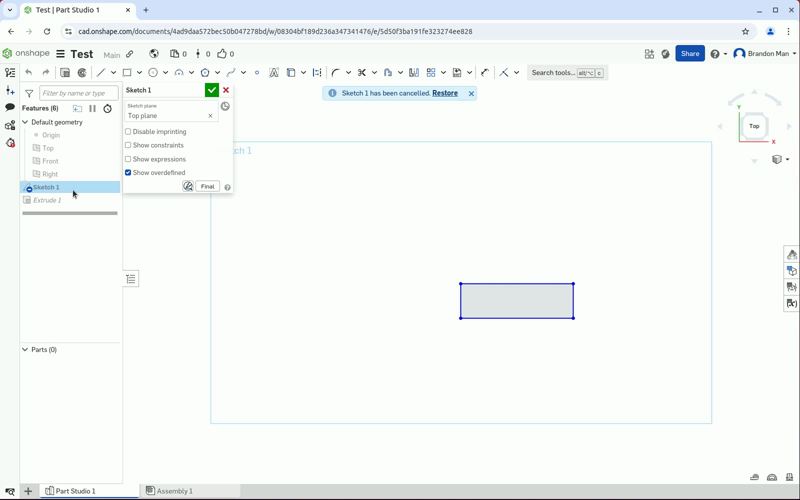
mouse_move(229, 92)
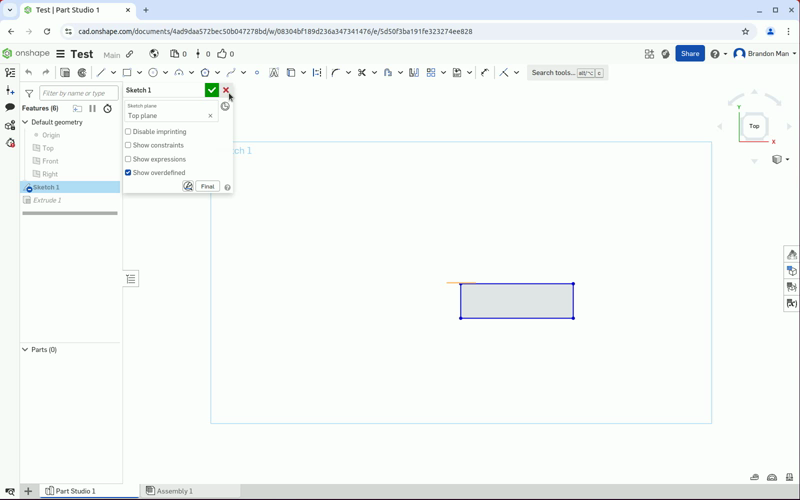
click(229, 92)
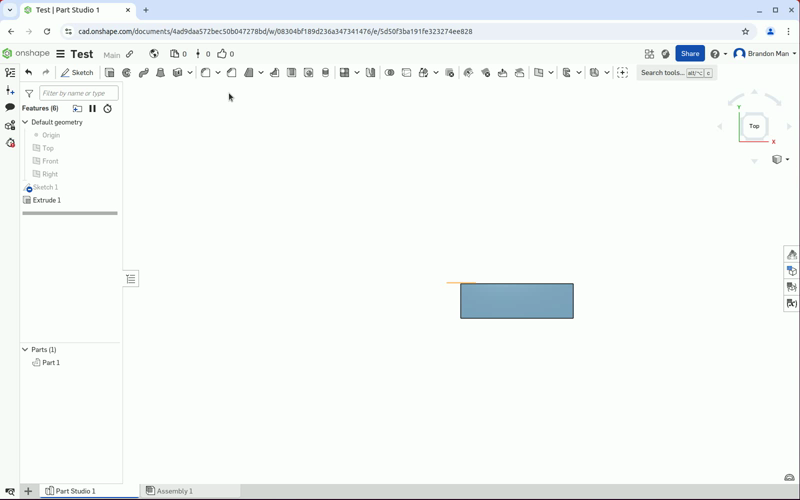
mouse_move(541, 75)
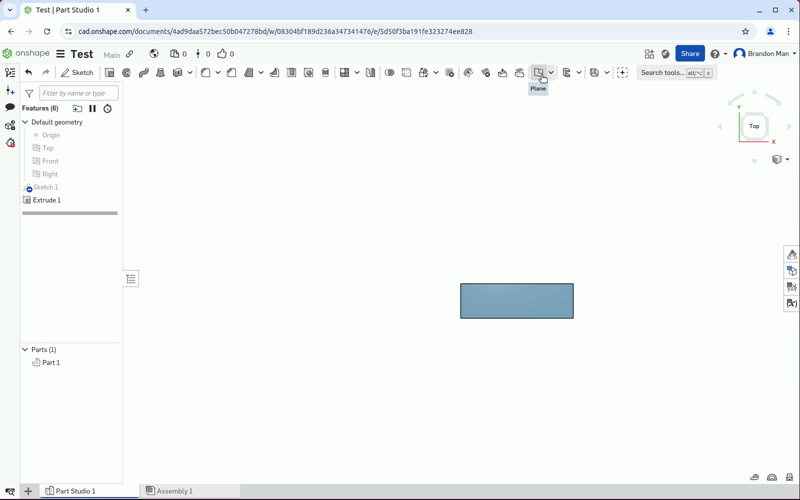
click(541, 75)
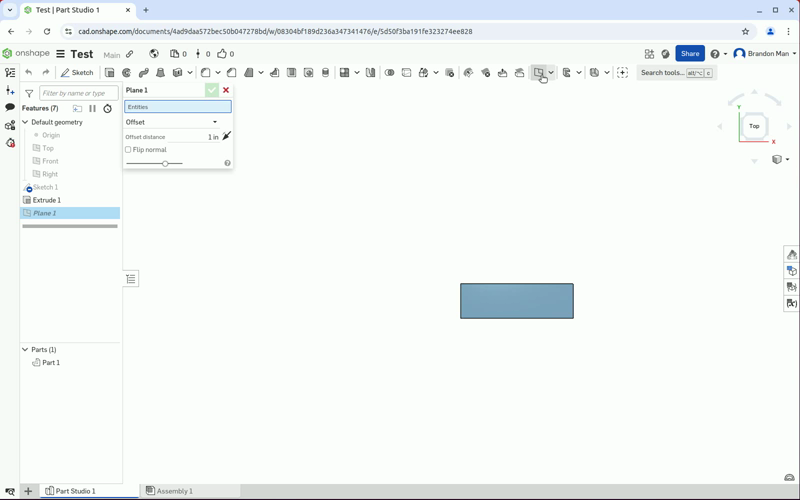
mouse_move(73, 150)
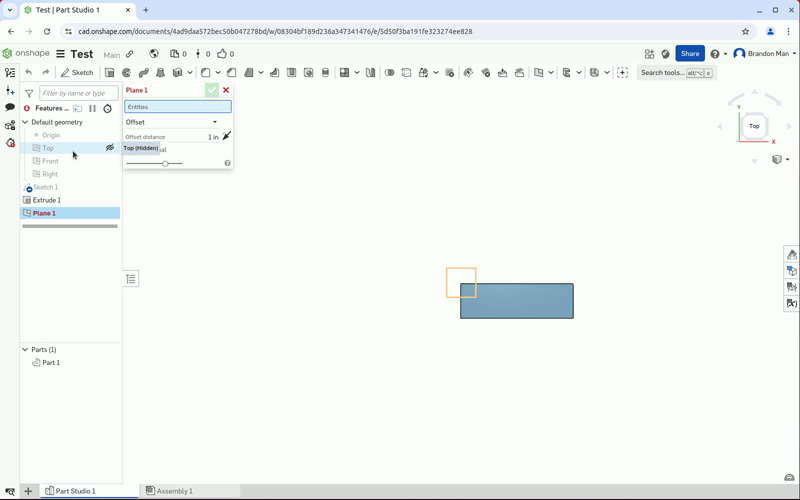
click(73, 150)
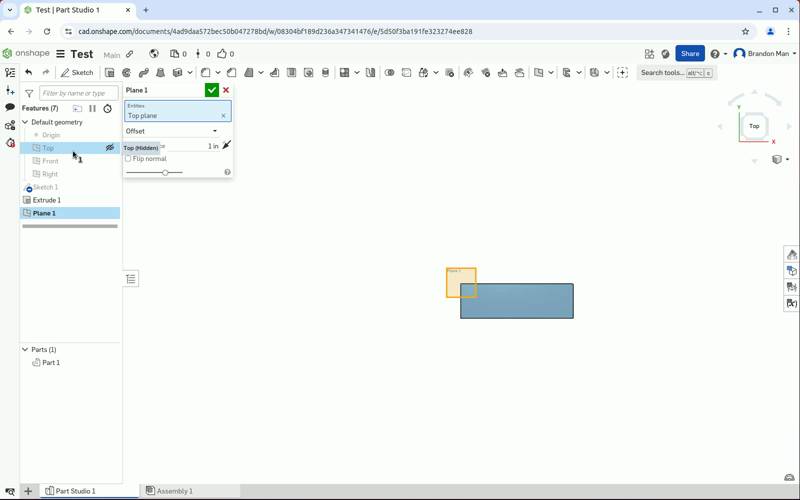
key(tab, 2)
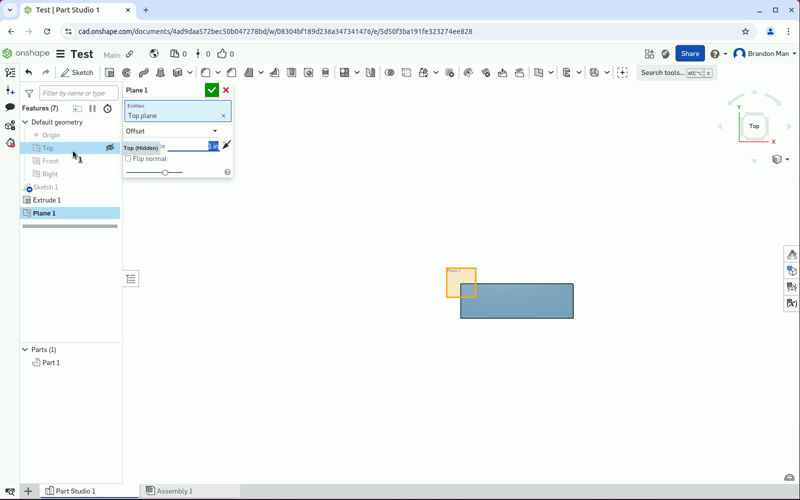
text(0.493)
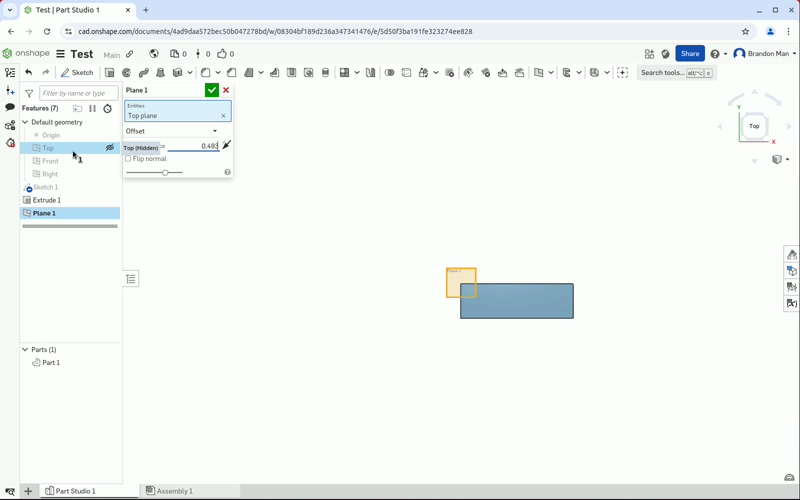
key(enter, 2)
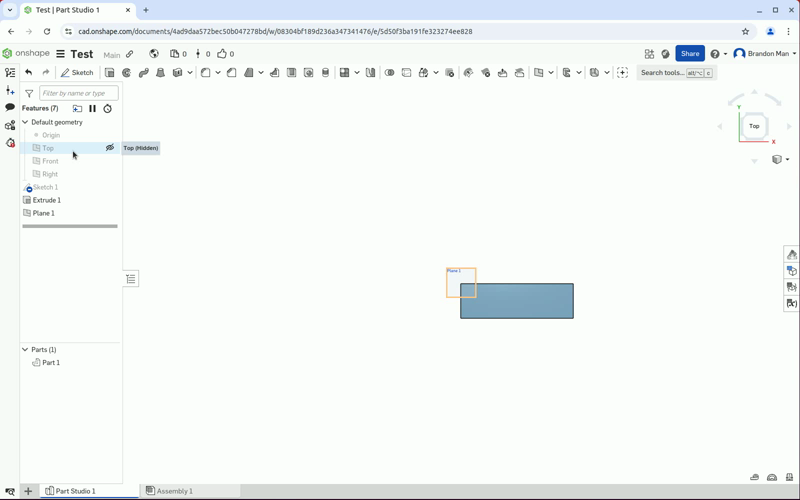
key(shift+s)
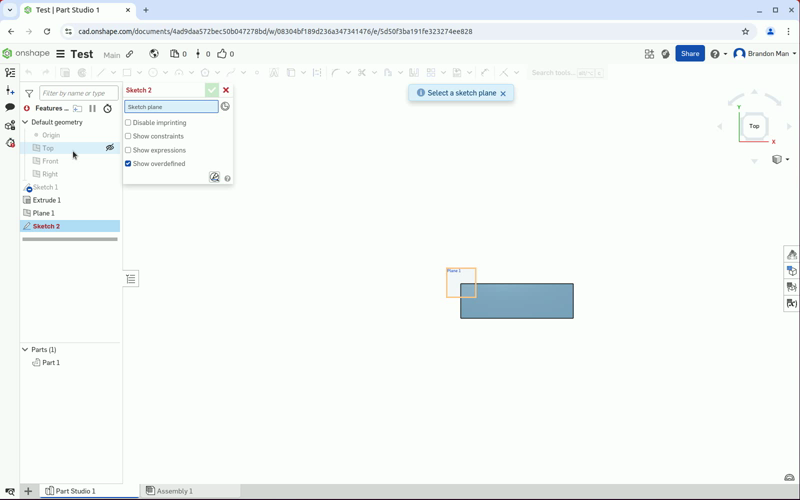
mouse_move(73, 215)
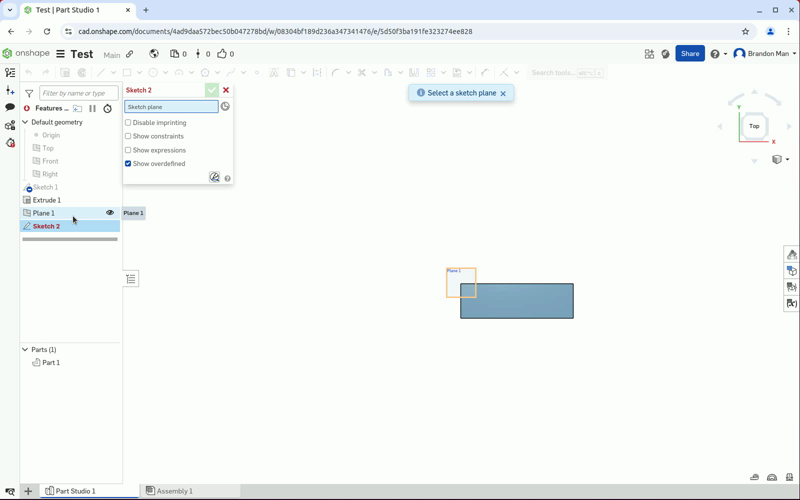
click(73, 215)
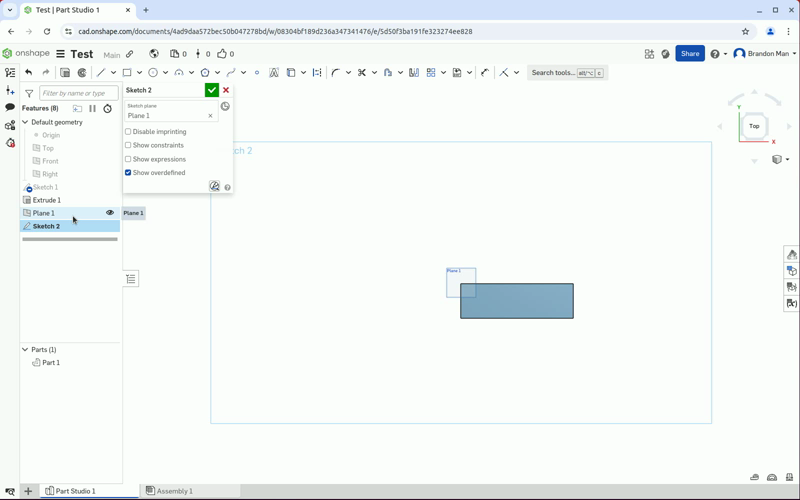
mouse_move(73, 352)
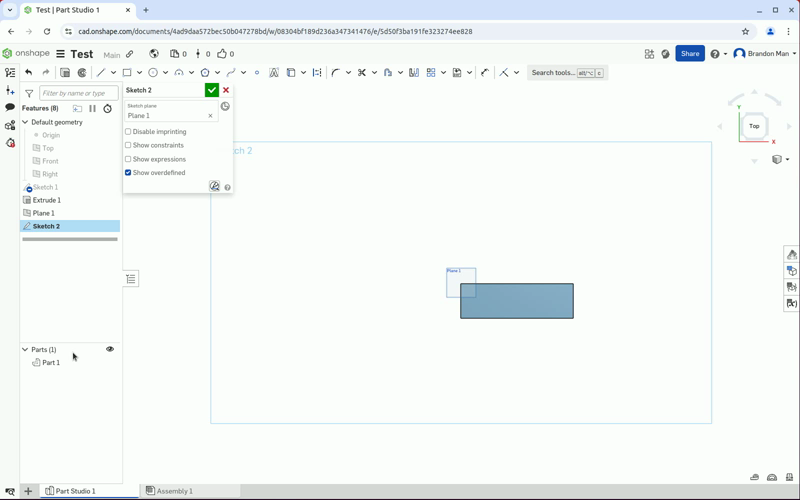
key(y)
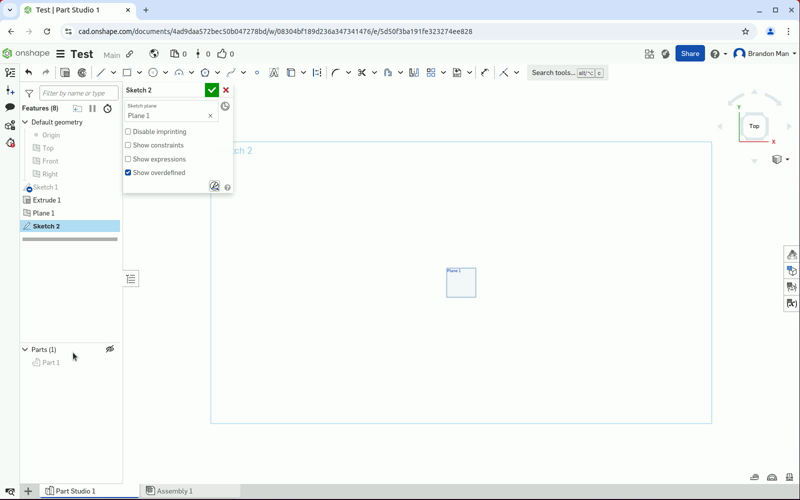
key(c)
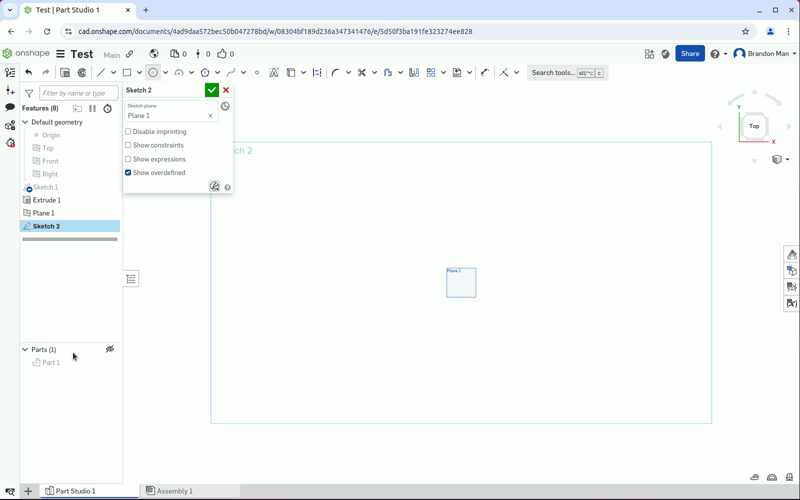
key_down(shift)
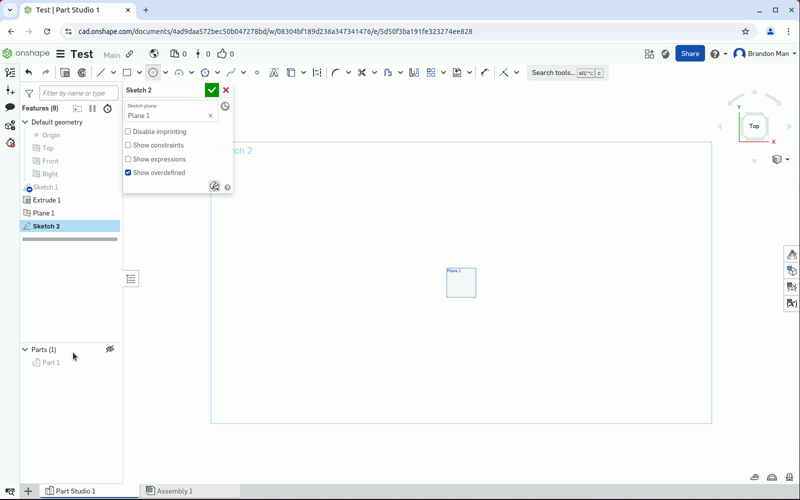
mouse_move(467, 288)
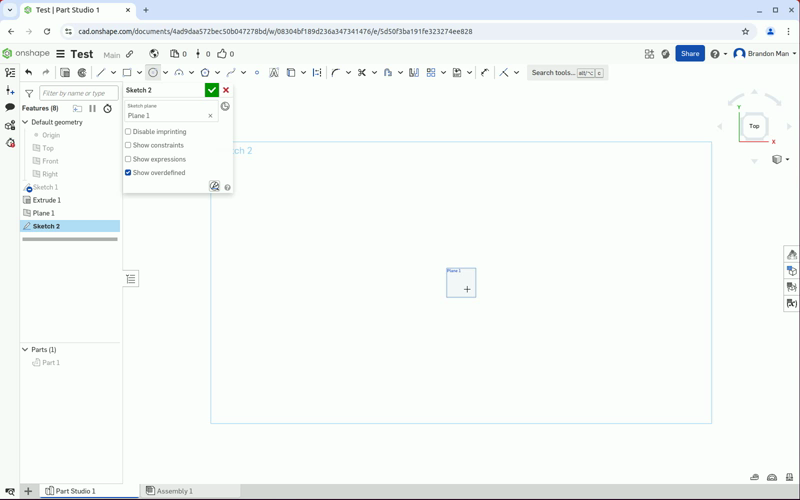
click(467, 288)
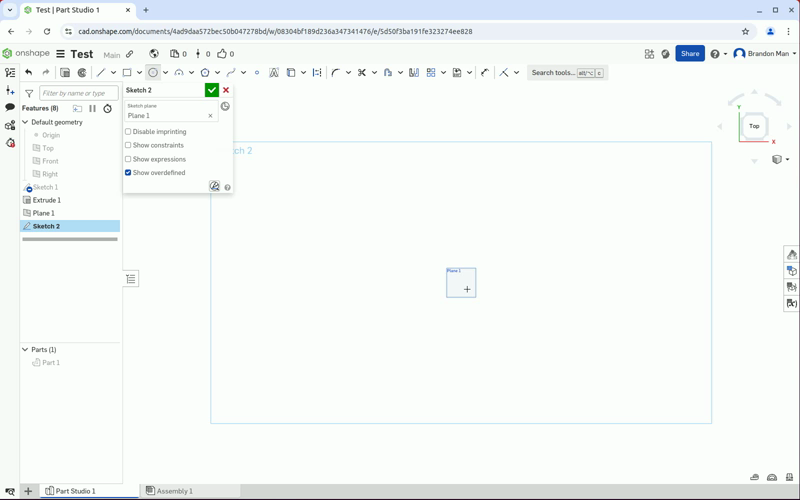
key_up(shift)
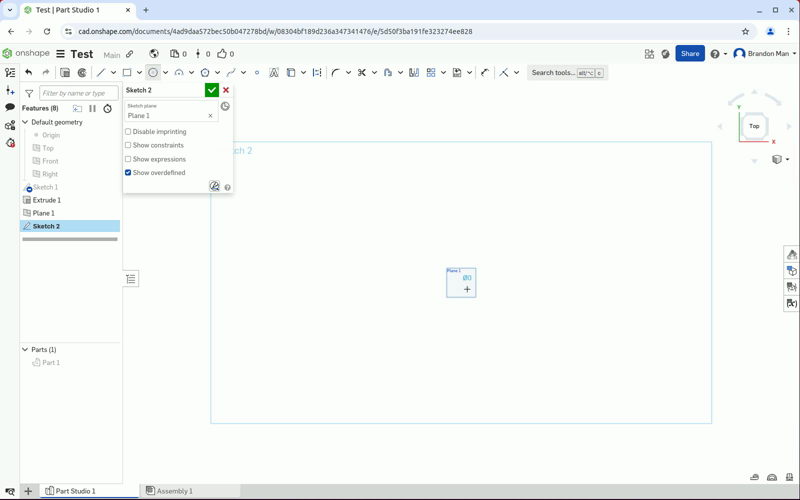
mouse_move(468, 288)
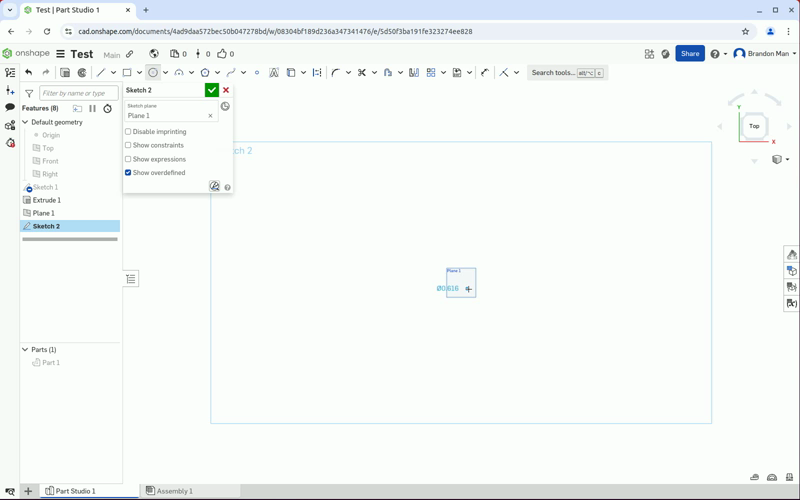
scroll(6)
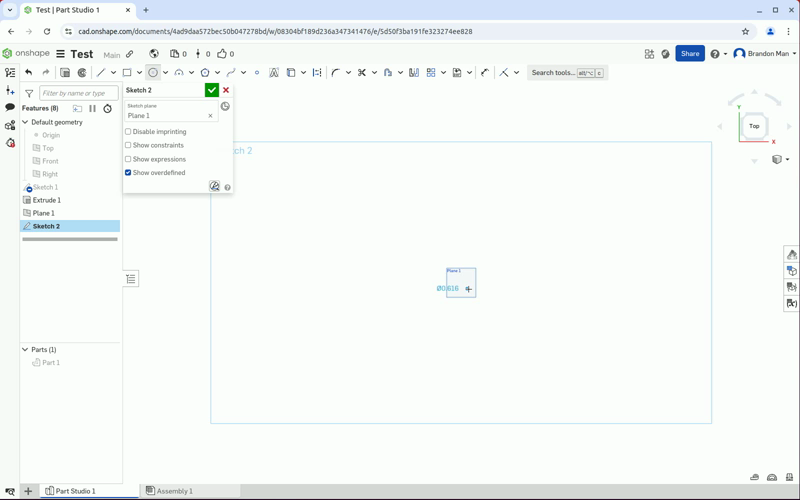
scroll(6)
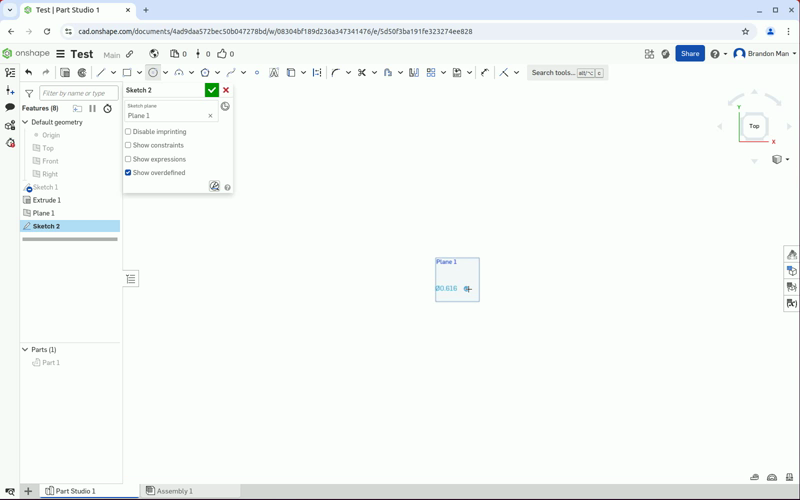
scroll(6)
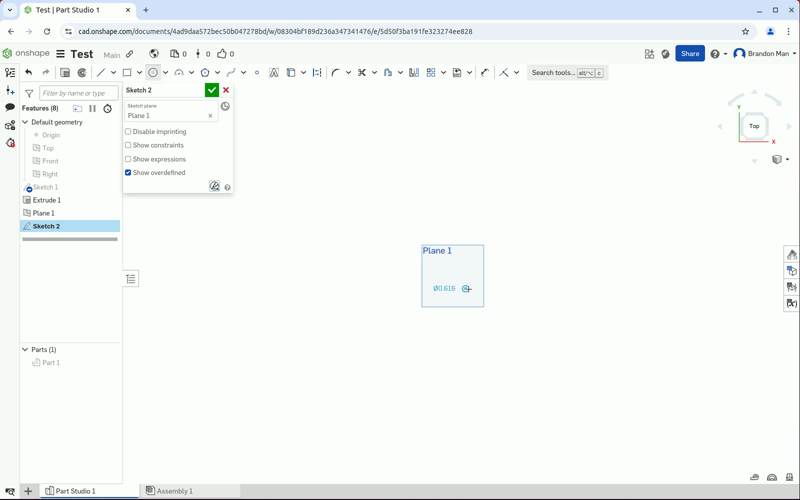
scroll(6)
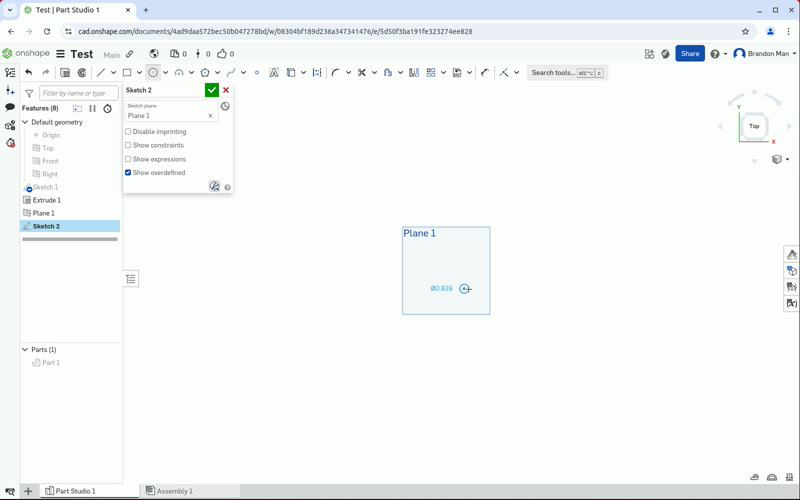
scroll(6)
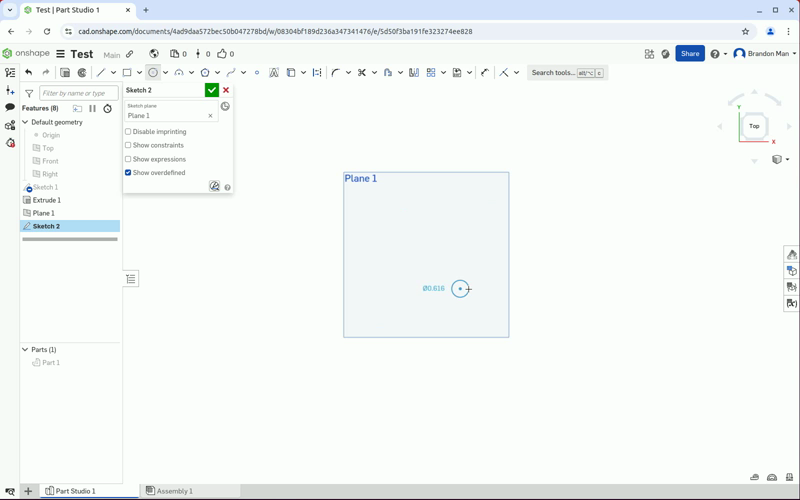
scroll(6)
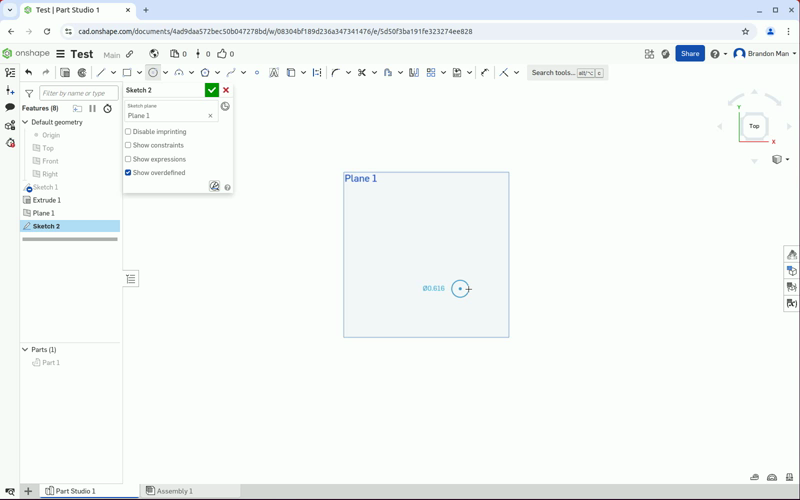
scroll(6)
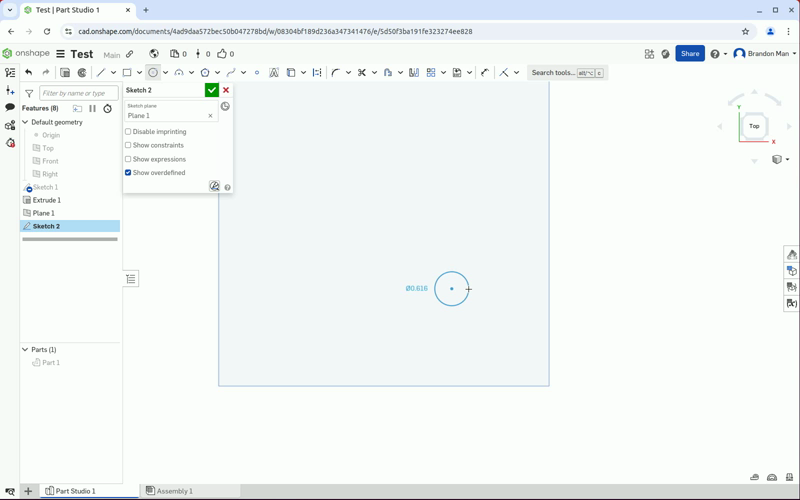
click(468, 288)
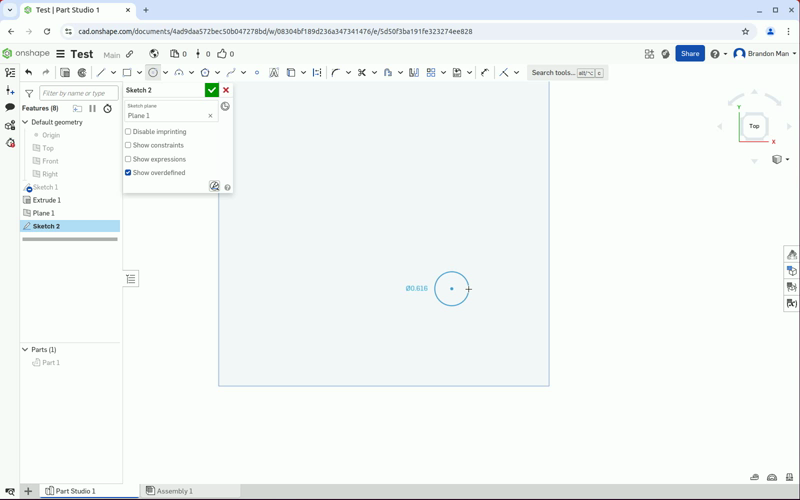
scroll(-6)
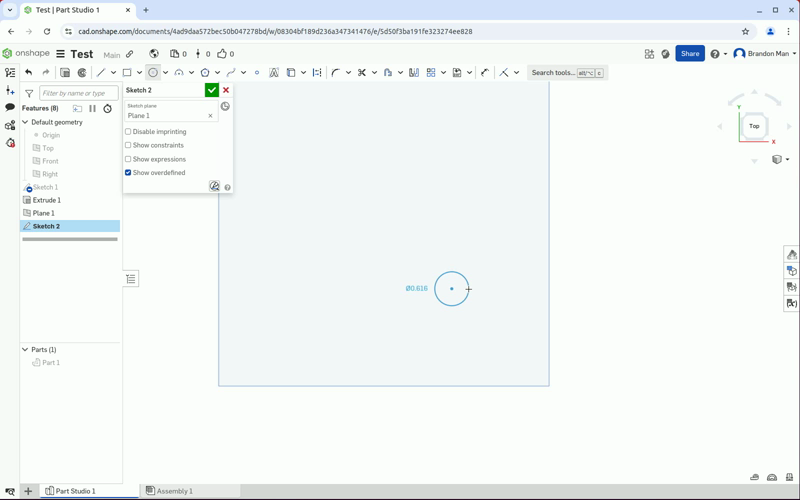
scroll(-6)
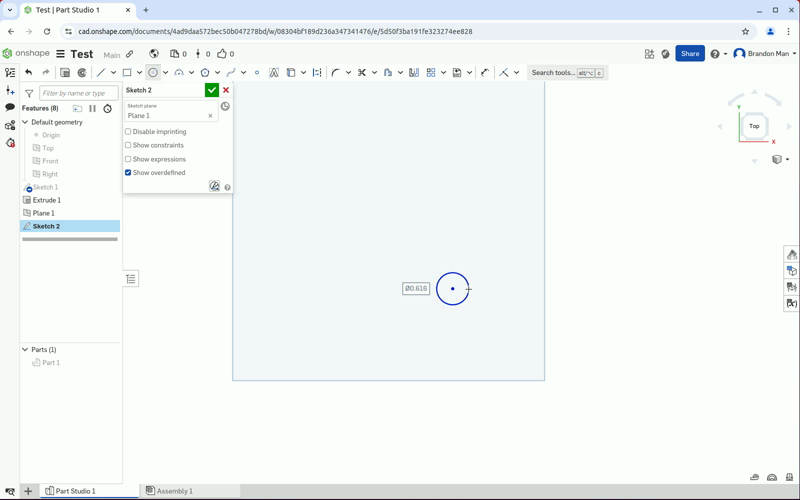
scroll(-6)
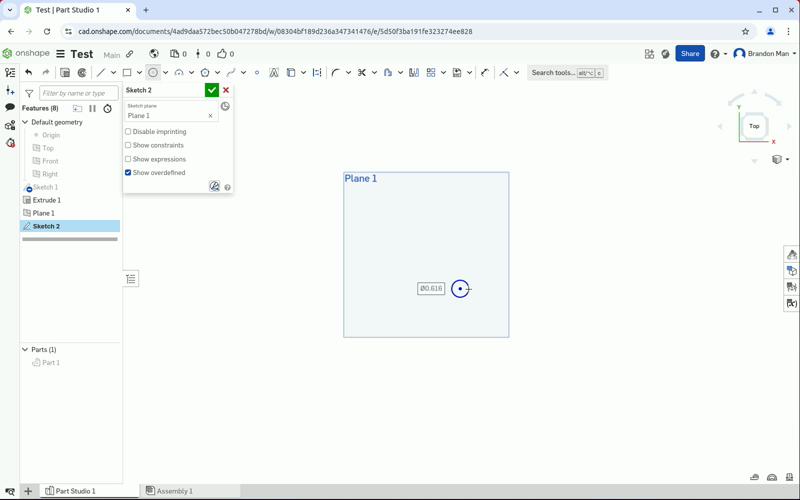
scroll(-6)
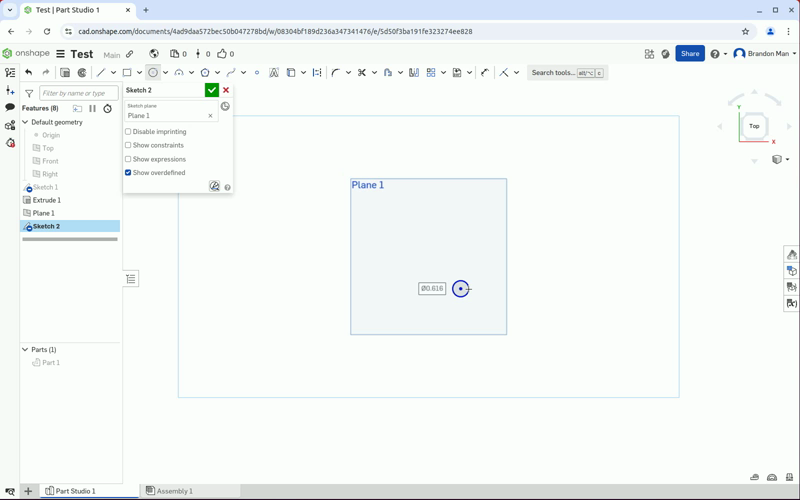
scroll(-6)
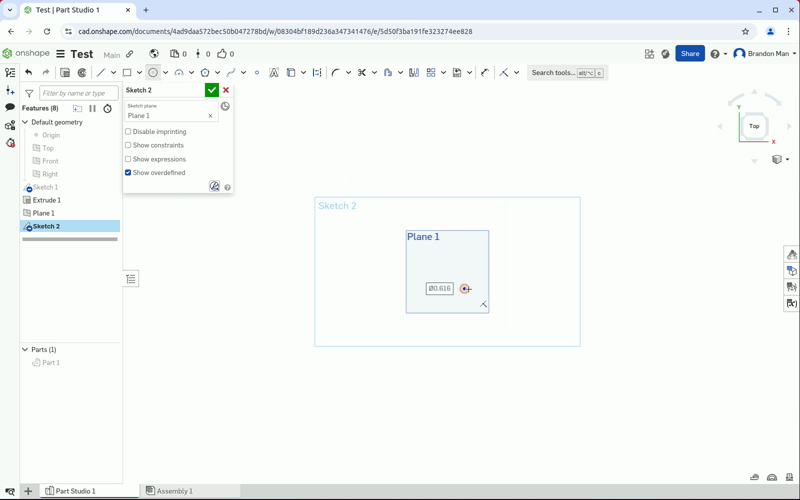
scroll(-6)
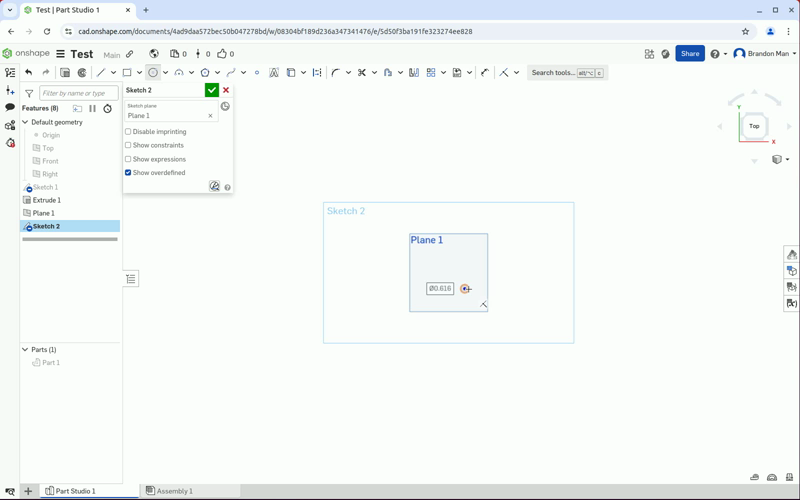
scroll(-6)
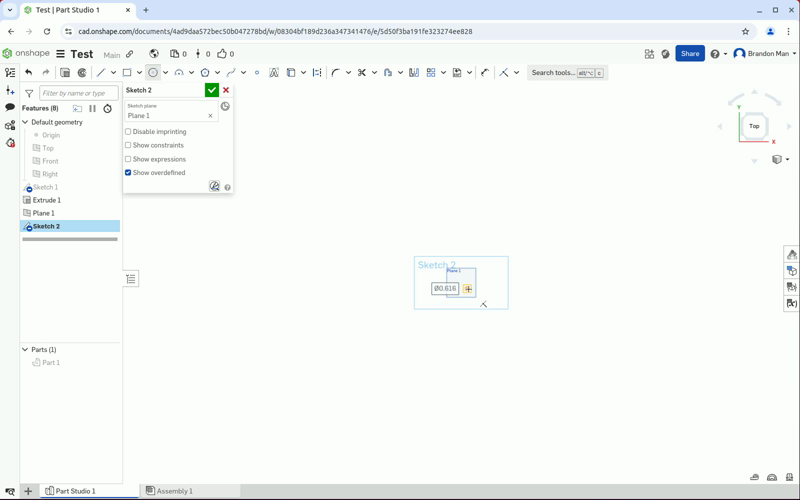
key(esc)
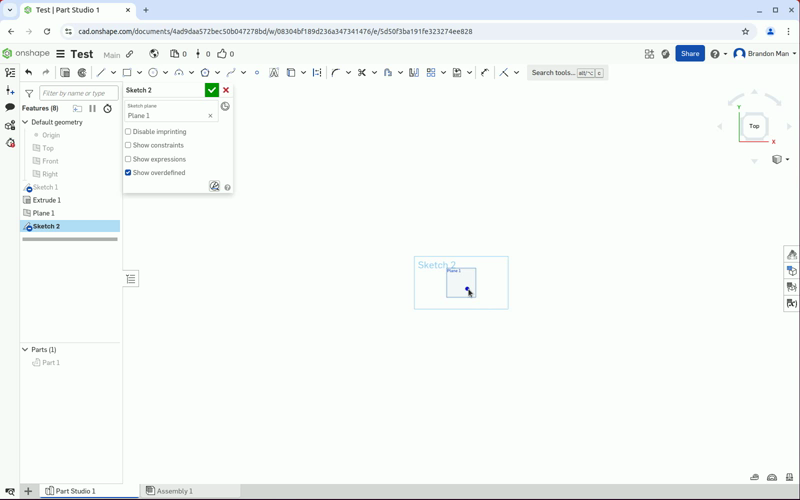
mouse_move(467, 290)
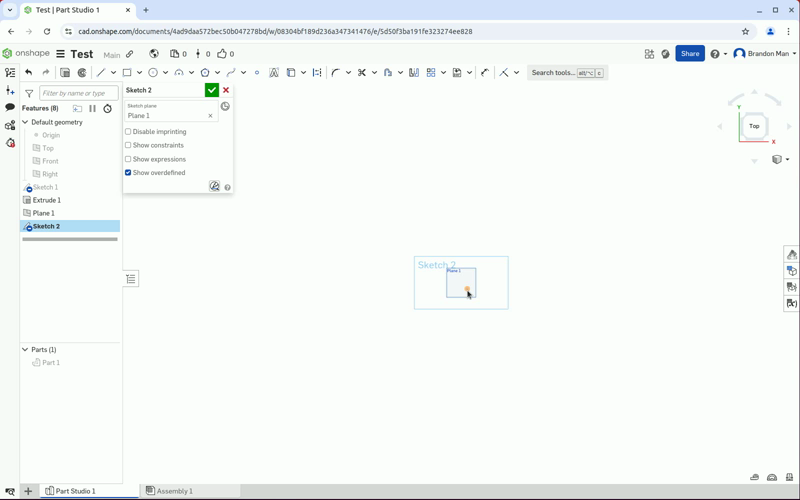
scroll(6)
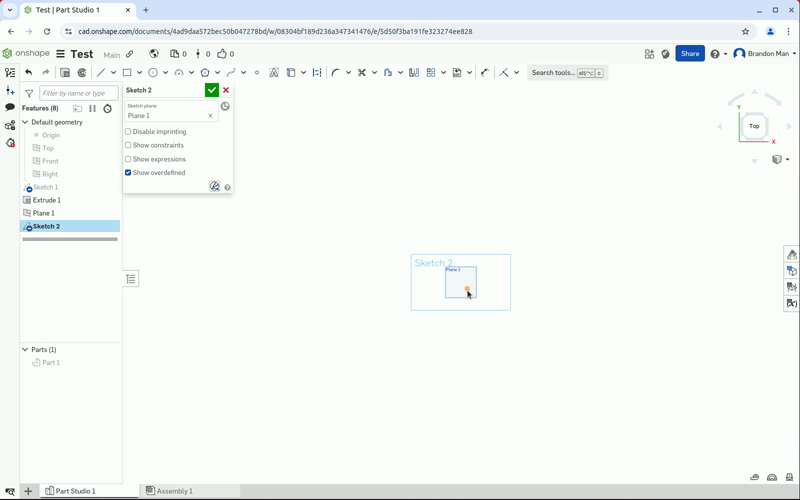
scroll(6)
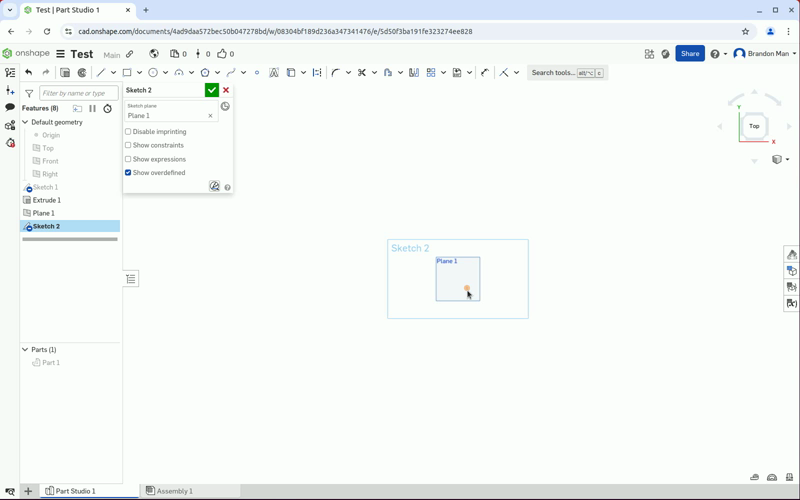
scroll(6)
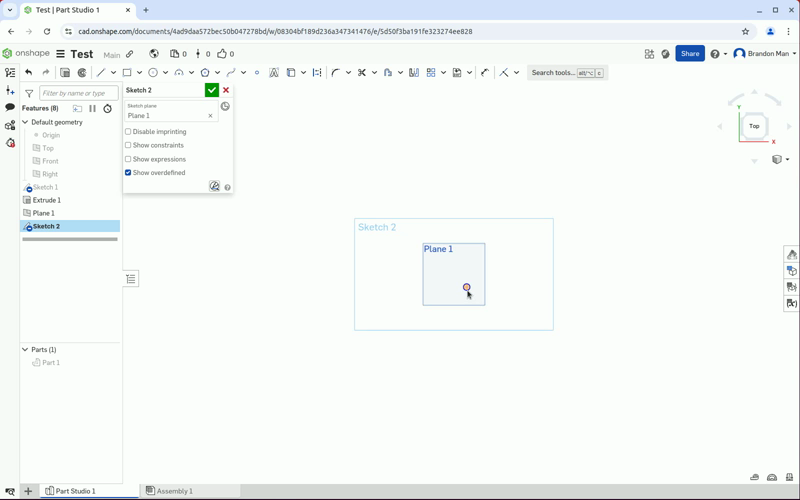
scroll(6)
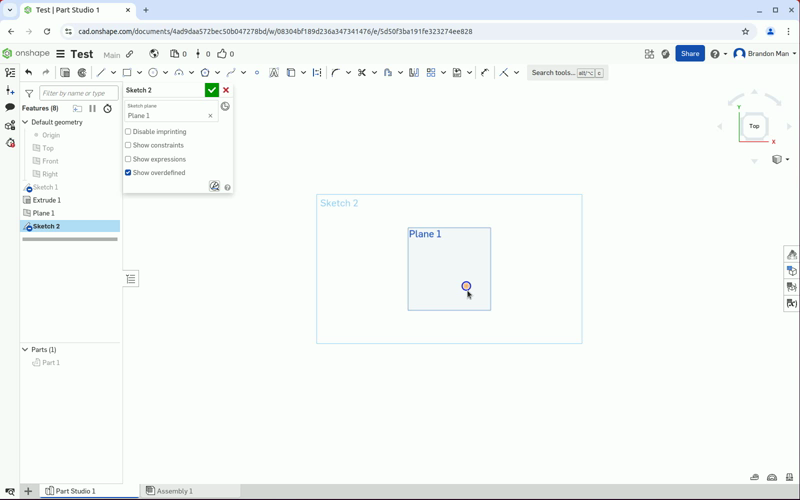
scroll(6)
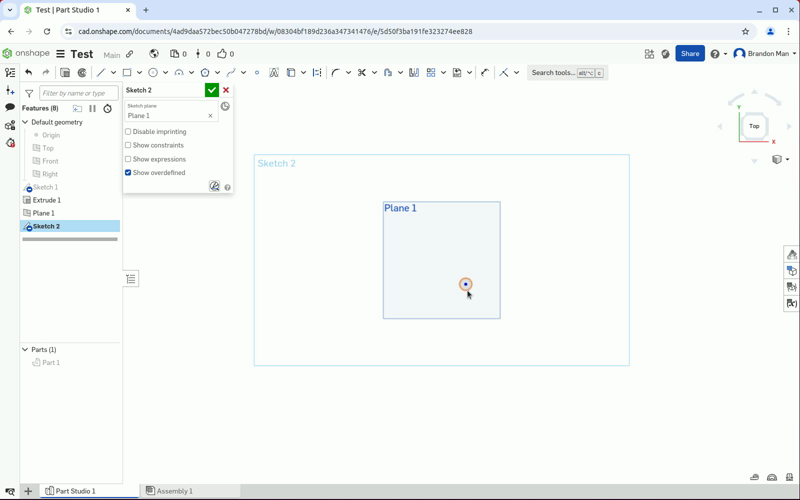
scroll(6)
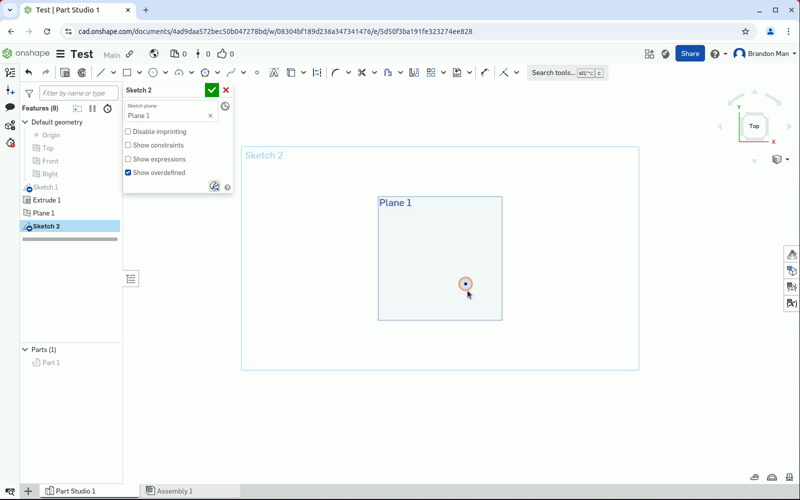
scroll(6)
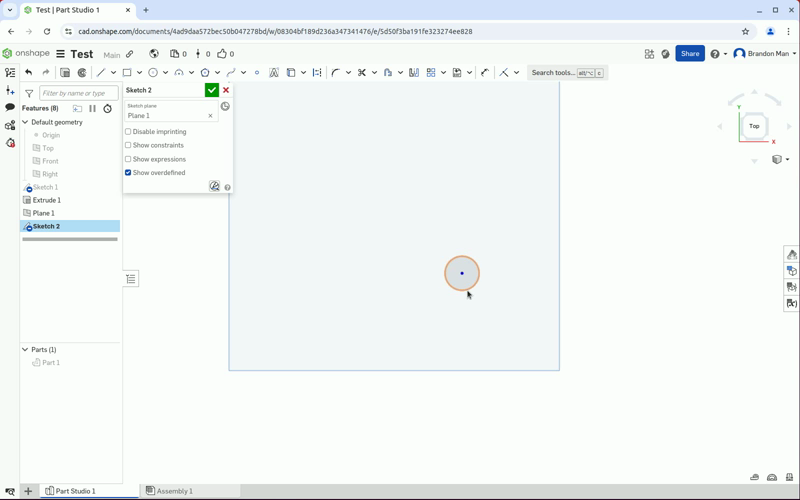
click(467, 290)
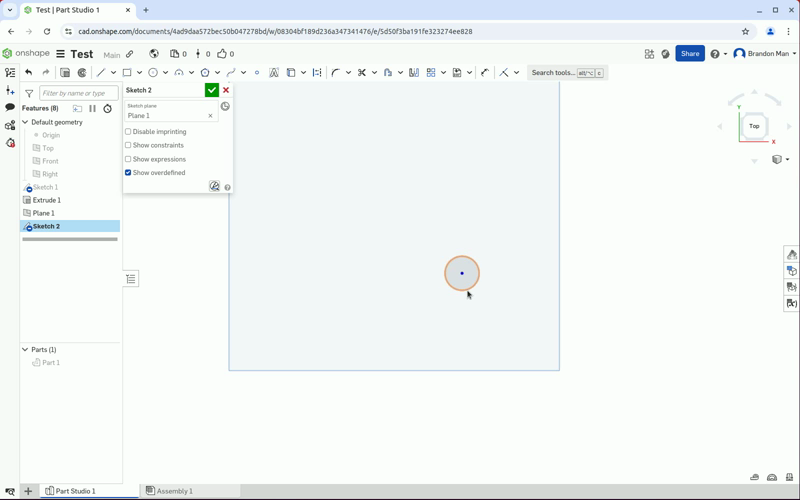
scroll(-6)
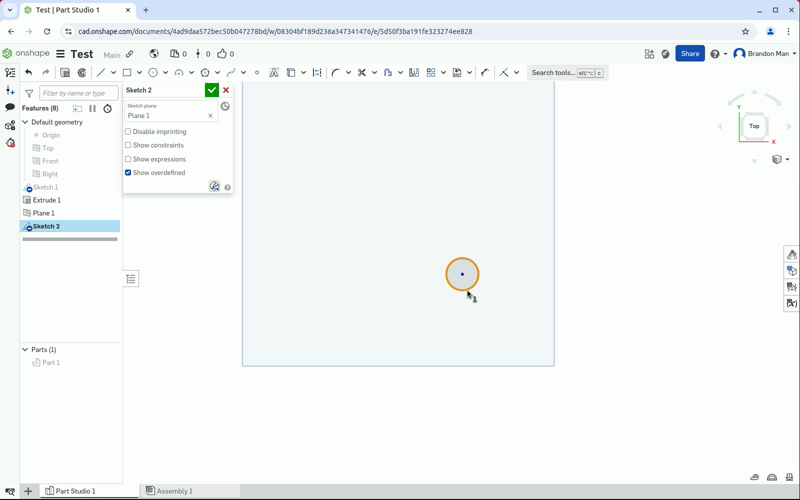
scroll(-6)
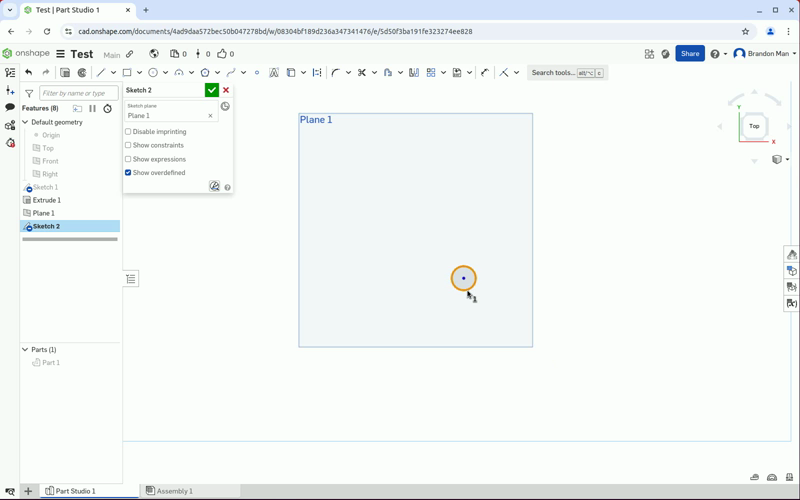
scroll(-6)
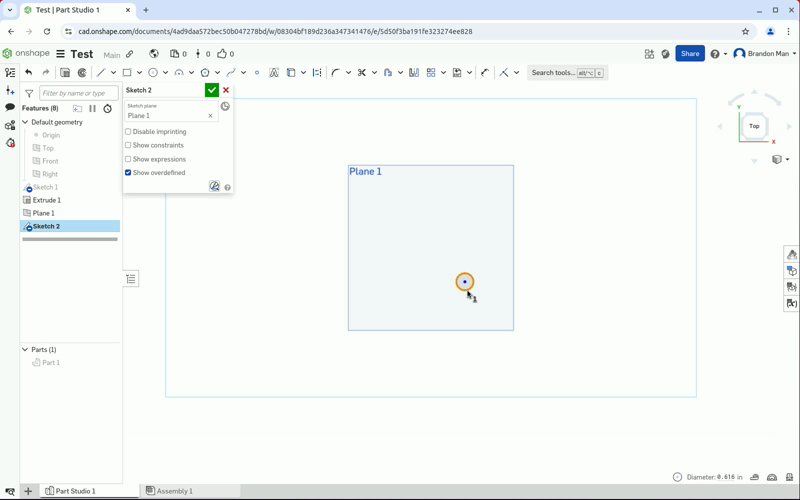
scroll(-6)
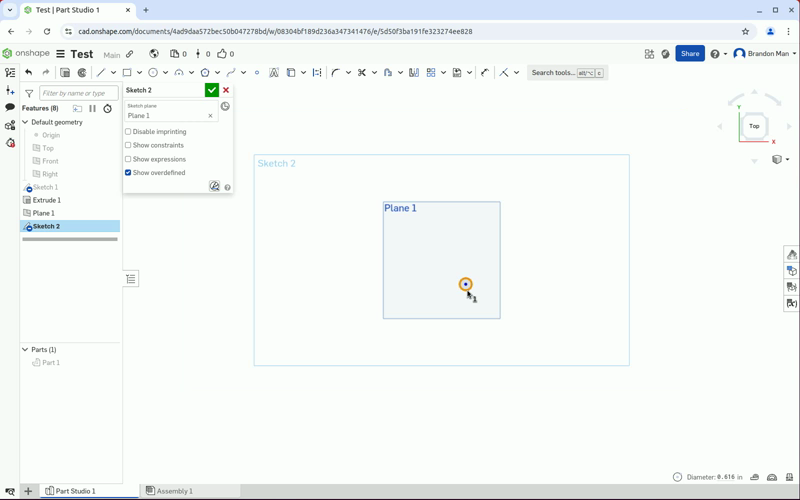
scroll(-6)
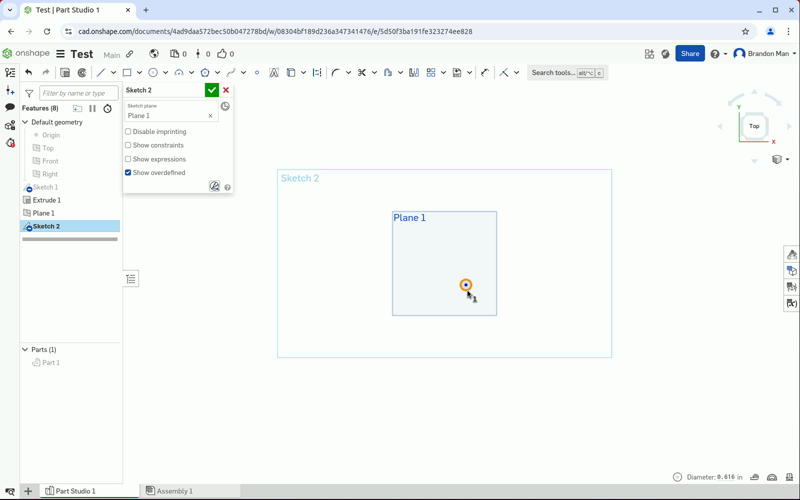
scroll(-6)
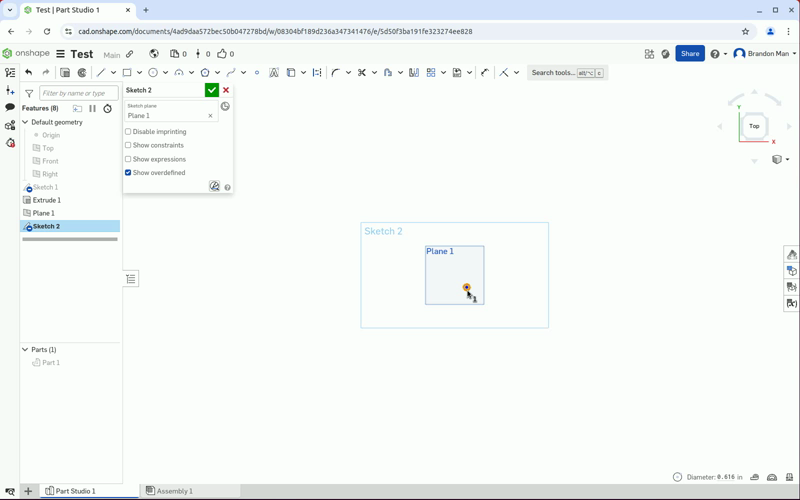
scroll(-6)
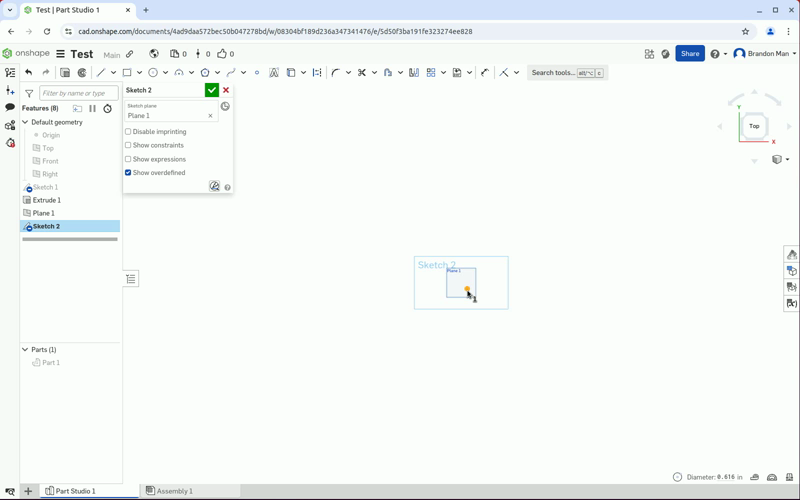
mouse_move(73, 352)
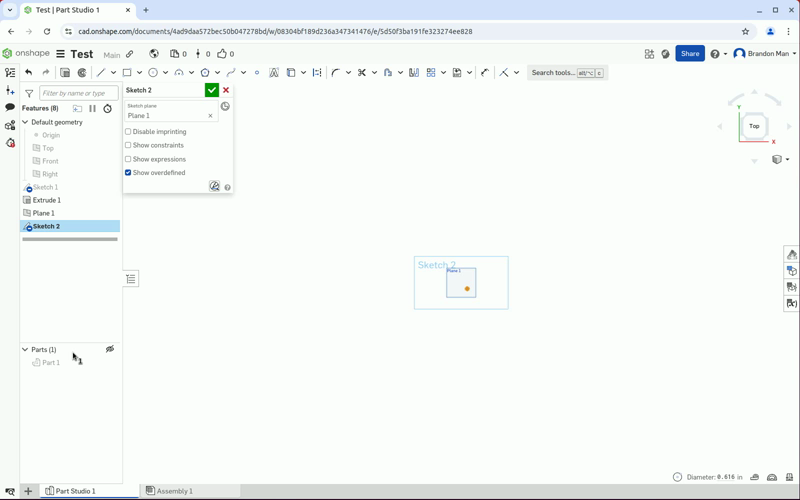
key(shift+y)
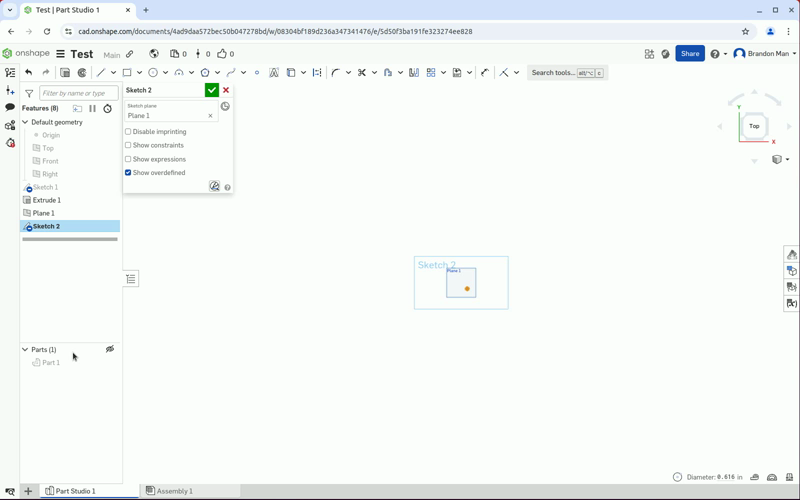
key(shift+e)
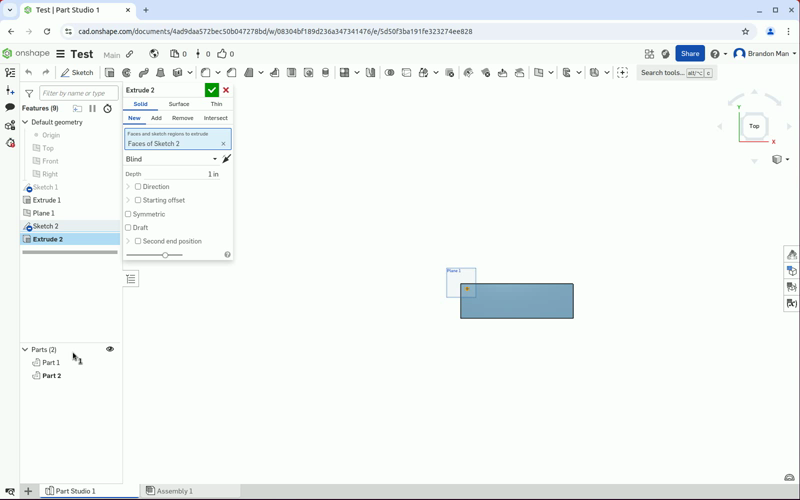
mouse_move(143, 106)
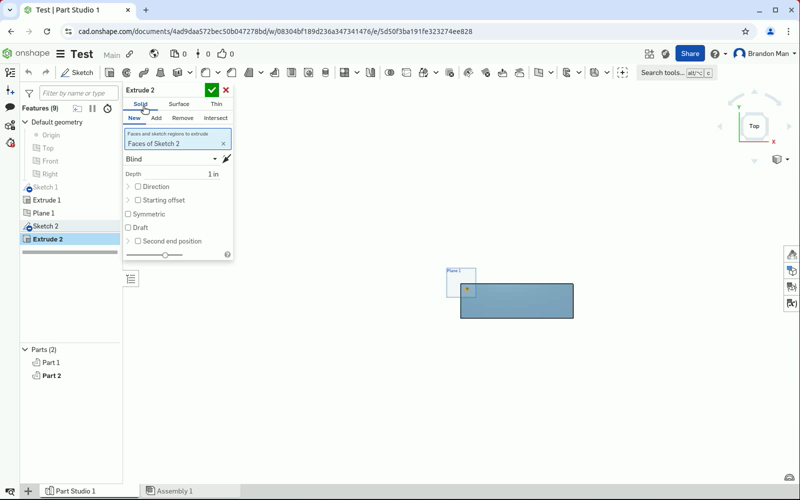
click(143, 106)
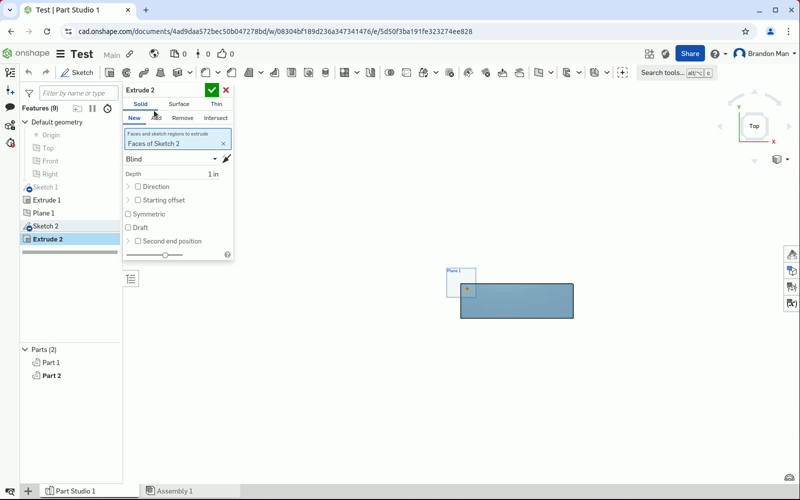
mouse_move(186, 120)
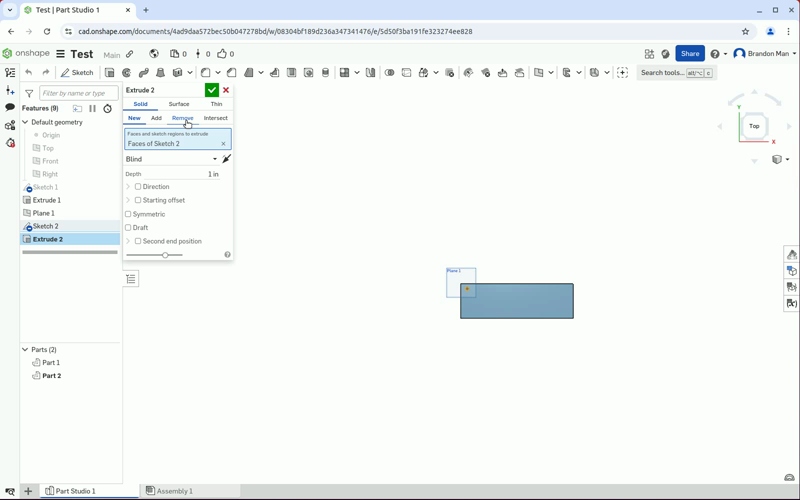
click(186, 120)
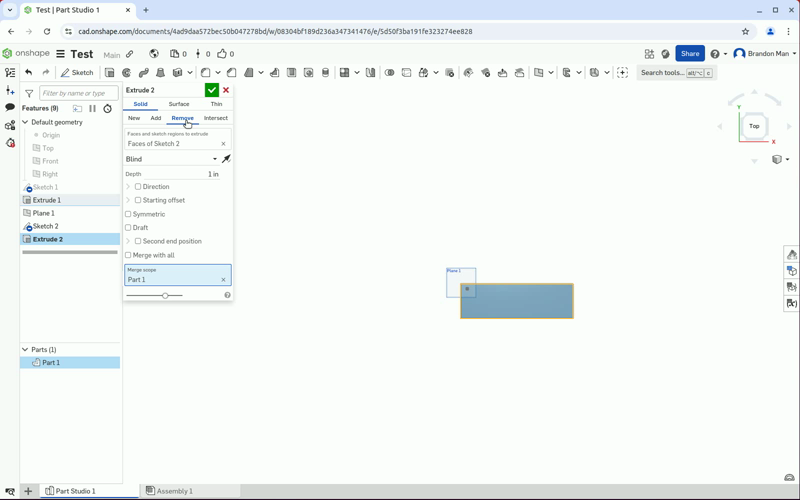
key(tab, 4)
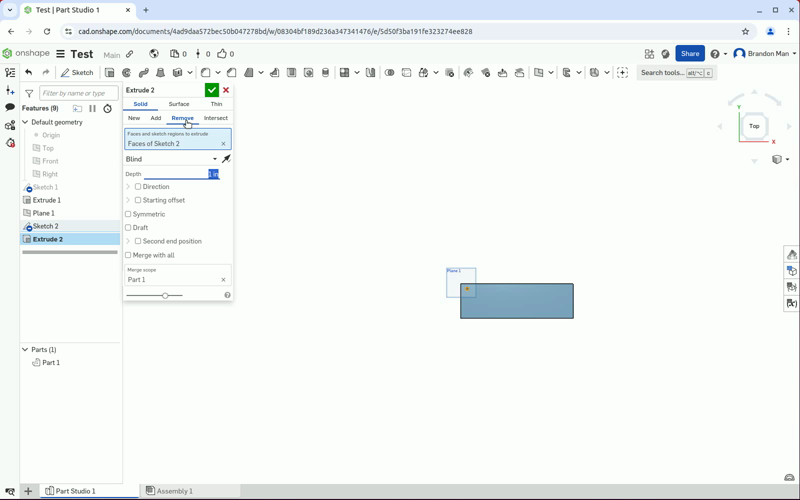
text(2.407)
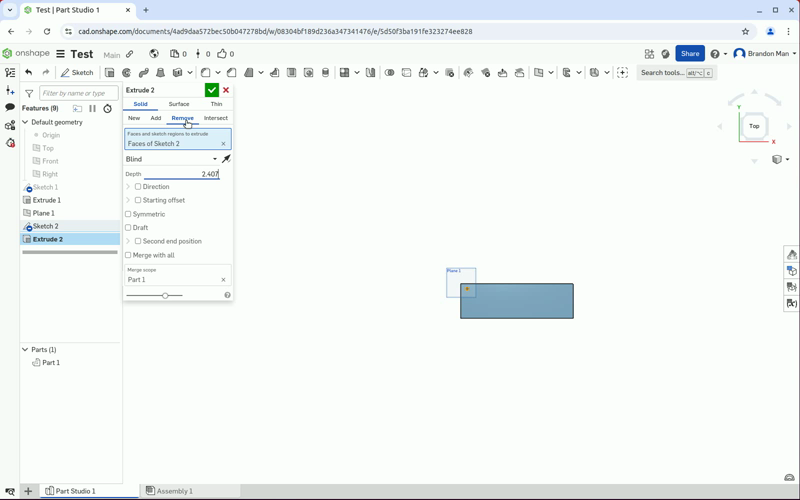
key(tab, 6)
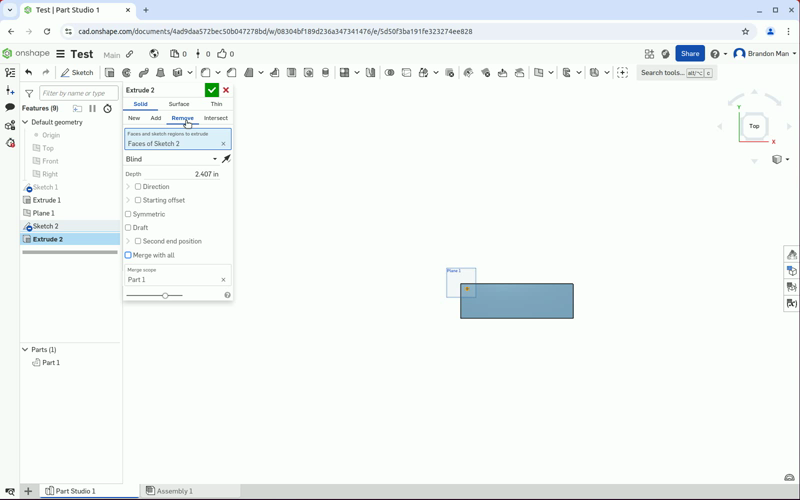
key(space)
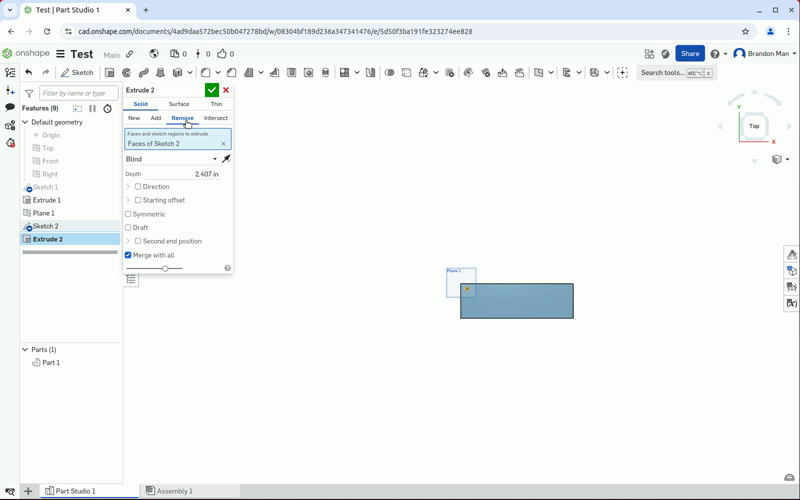
key(enter)
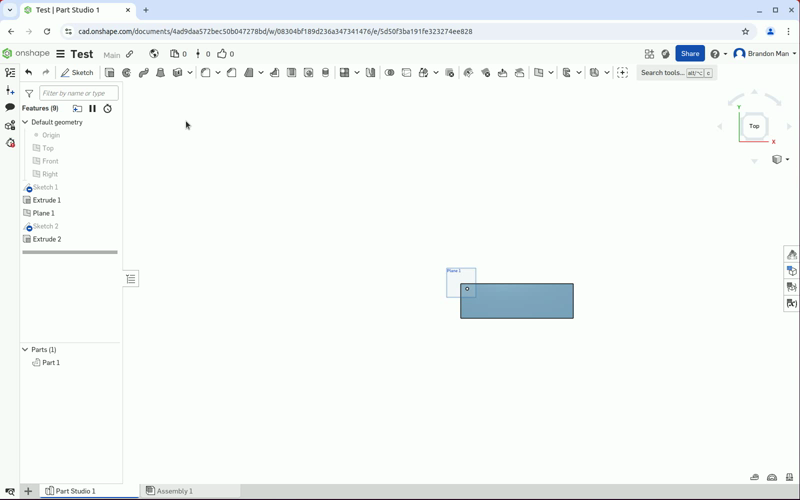
key(shift+h)
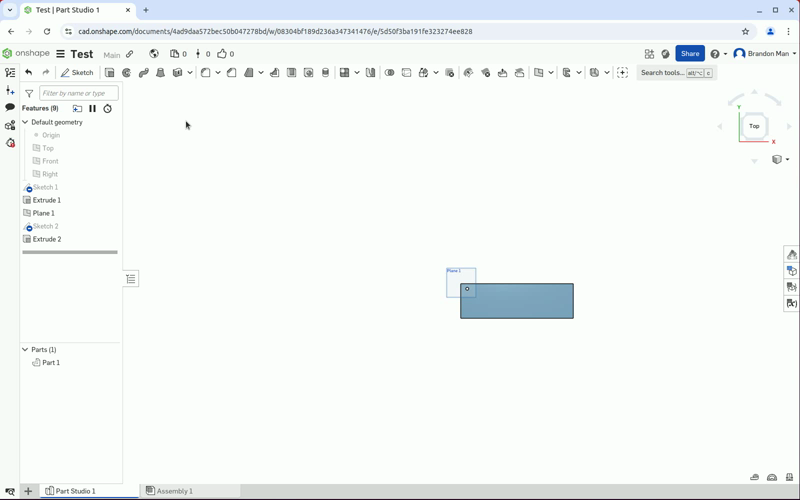
key(shift+h)
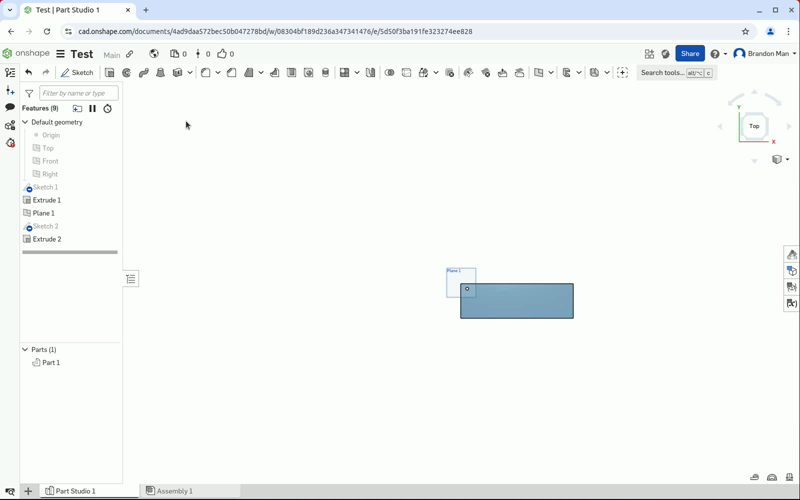
mouse_move(73, 189)
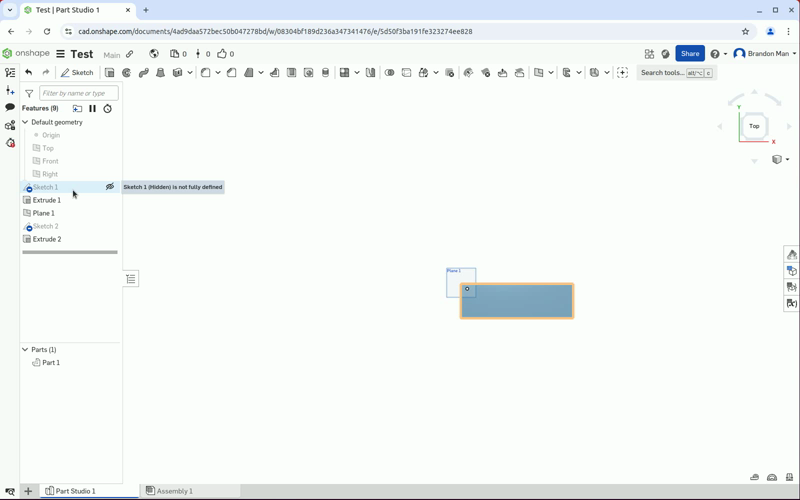
click(73, 189)
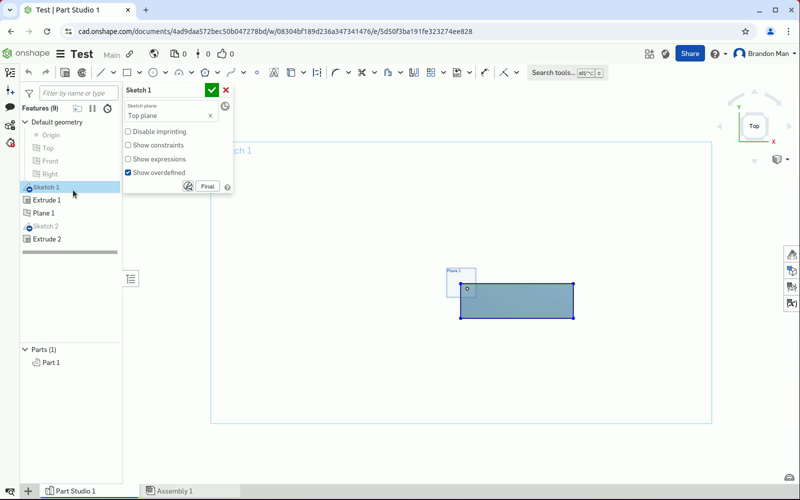
mouse_move(229, 92)
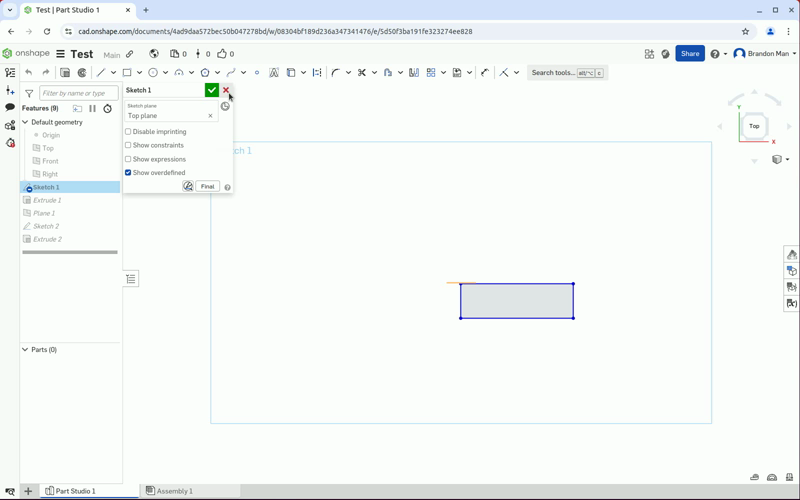
click(229, 92)
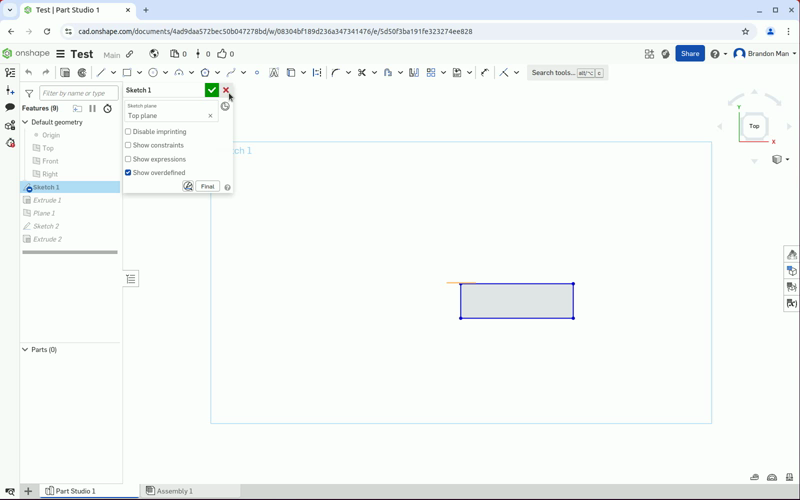
key(shift+s)
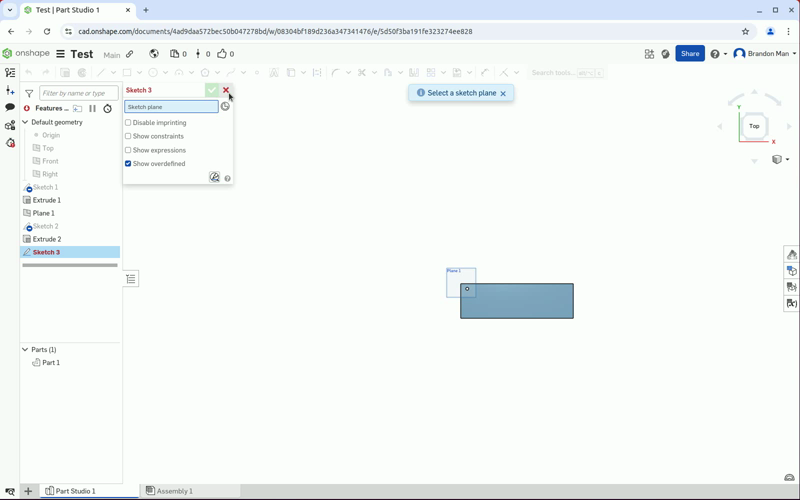
mouse_move(73, 215)
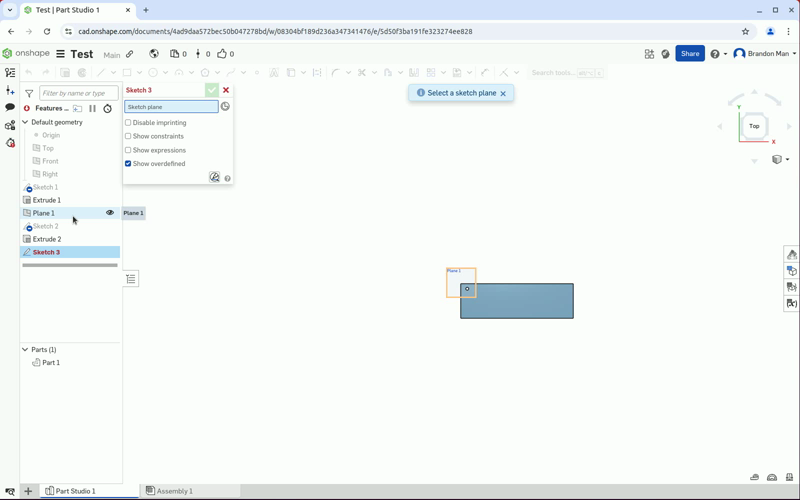
click(73, 215)
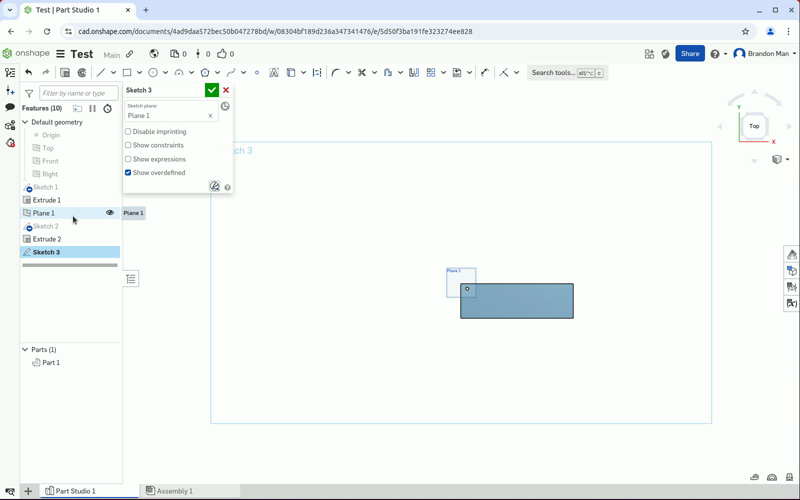
mouse_move(73, 352)
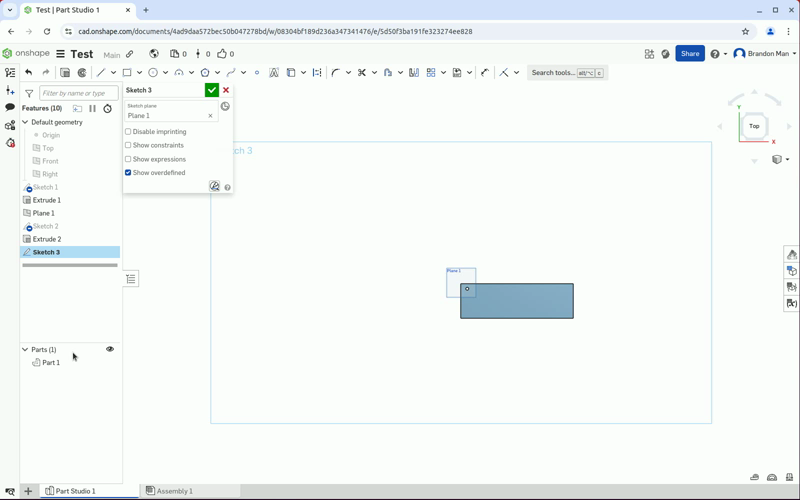
key(y)
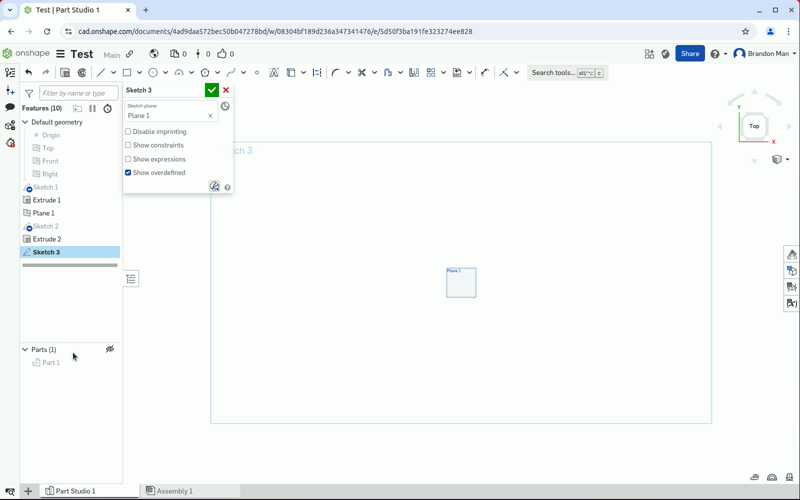
key(c)
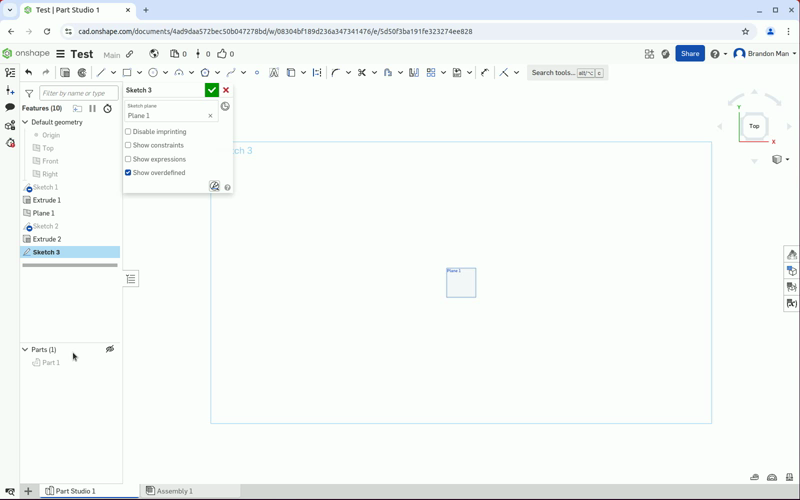
key_down(shift)
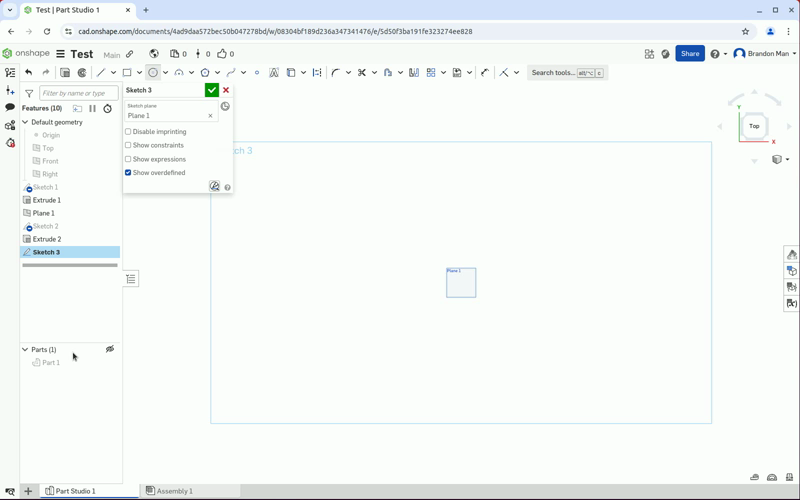
mouse_move(467, 312)
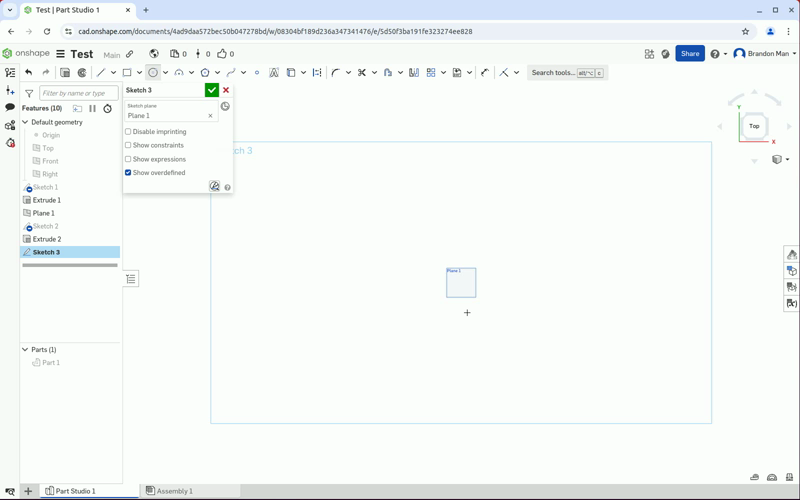
click(467, 312)
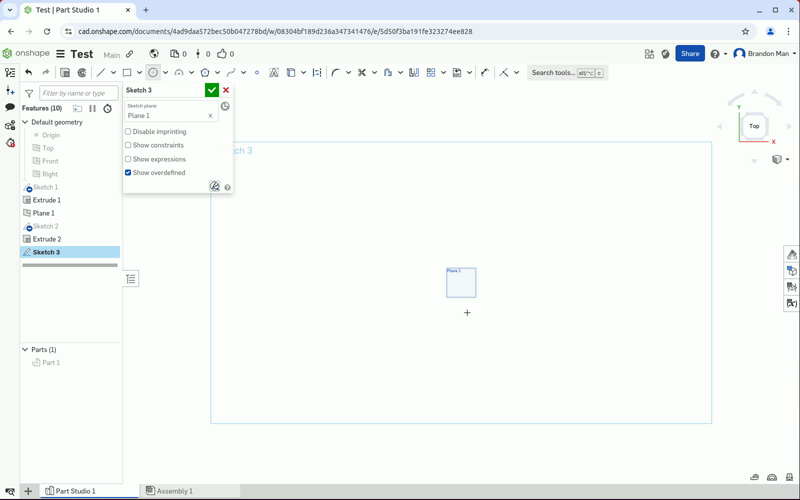
key_up(shift)
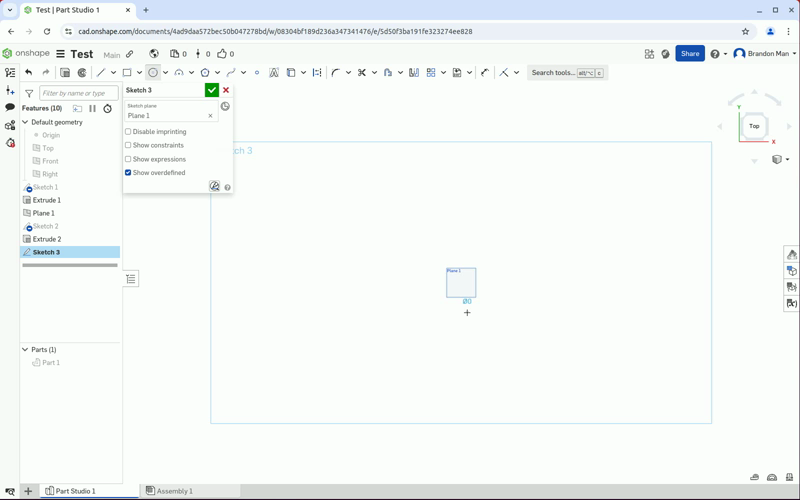
mouse_move(468, 312)
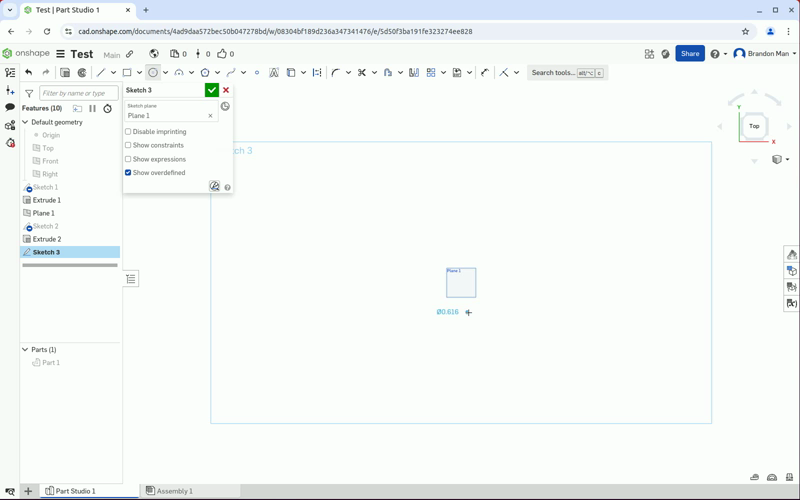
scroll(6)
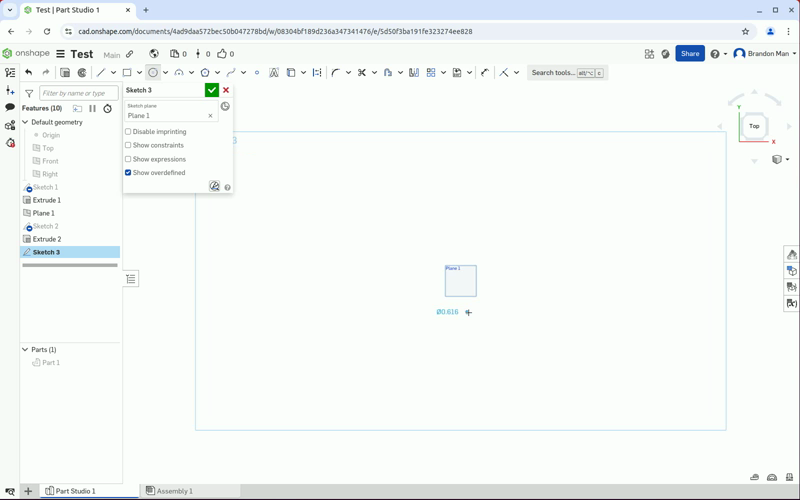
scroll(6)
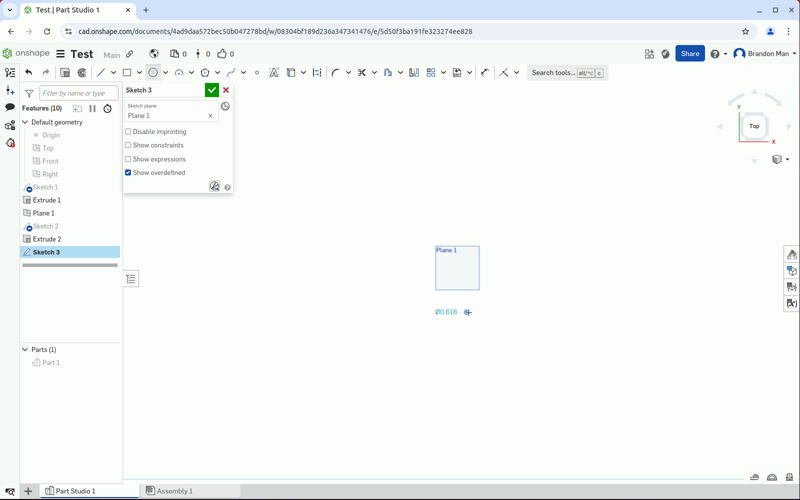
scroll(6)
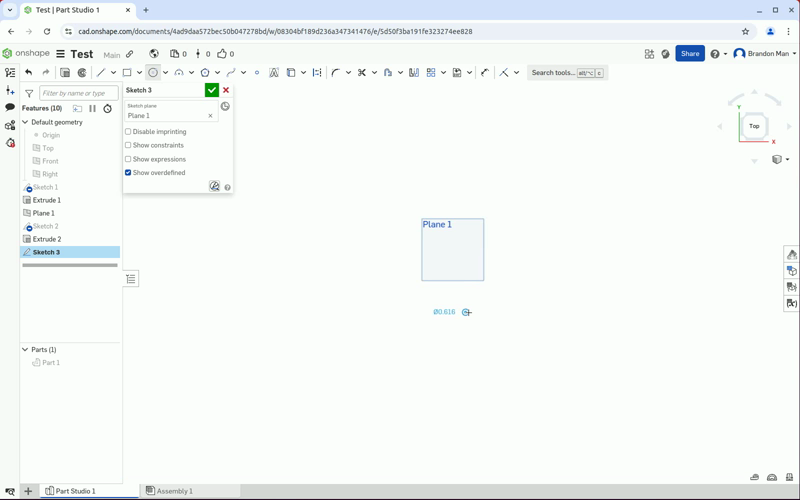
scroll(6)
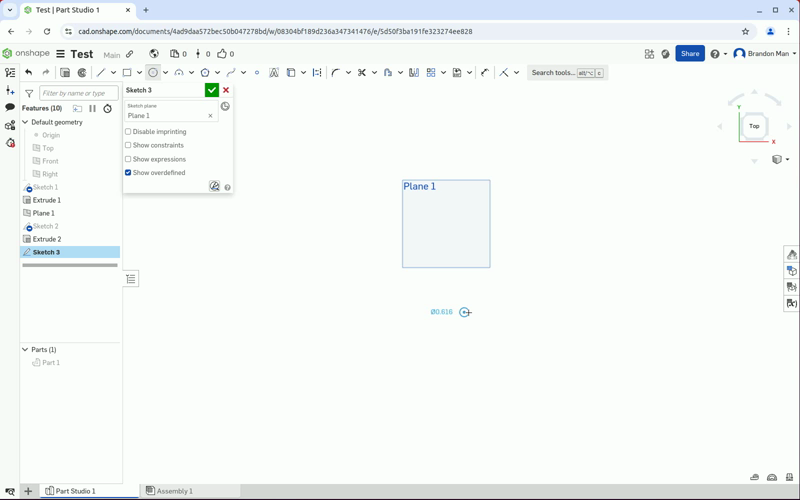
scroll(6)
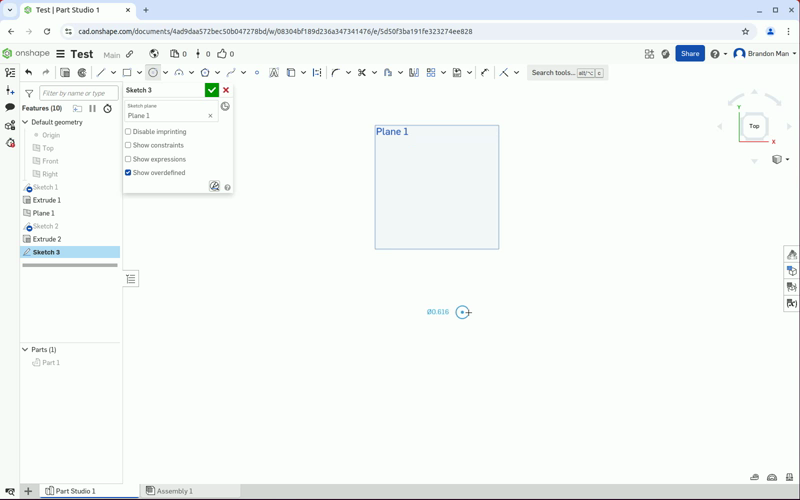
scroll(6)
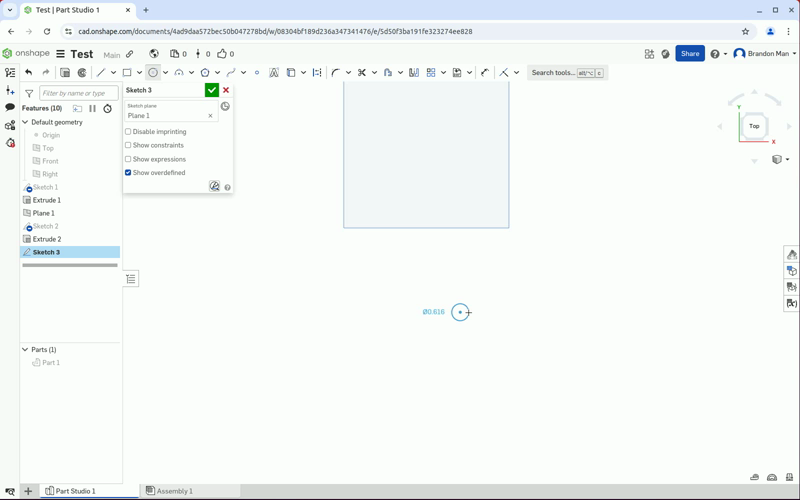
scroll(6)
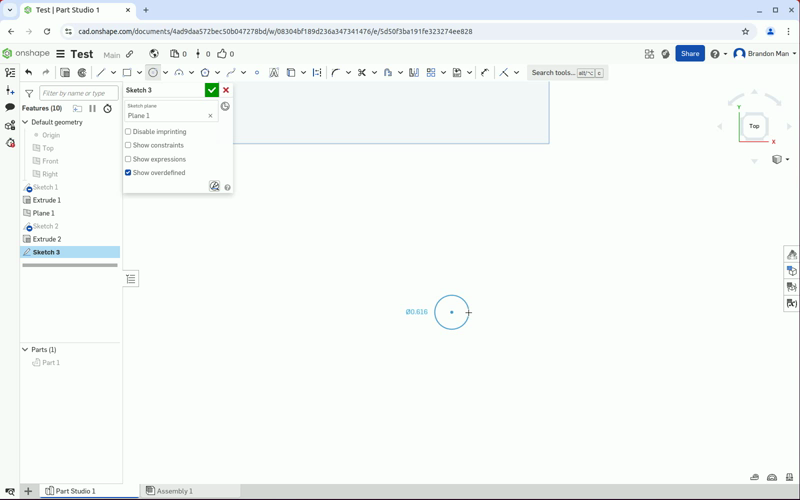
click(468, 312)
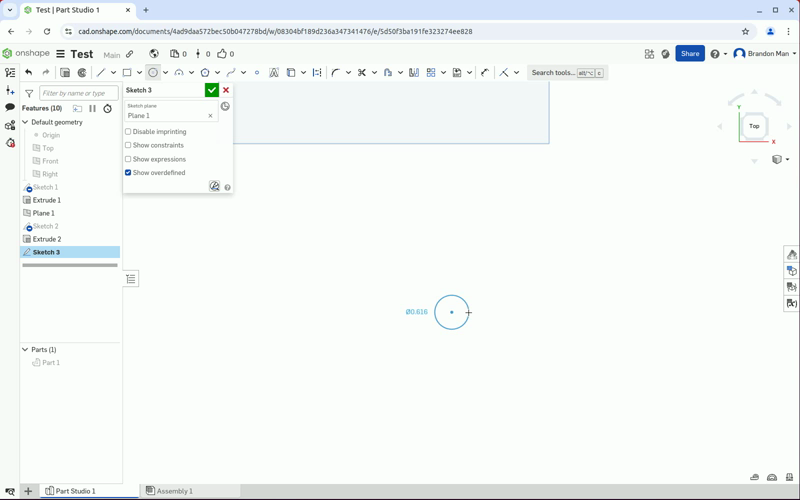
scroll(-6)
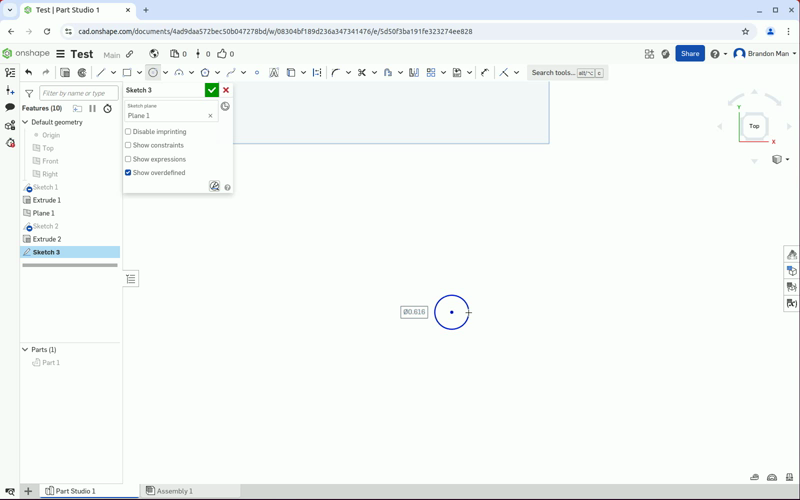
scroll(-6)
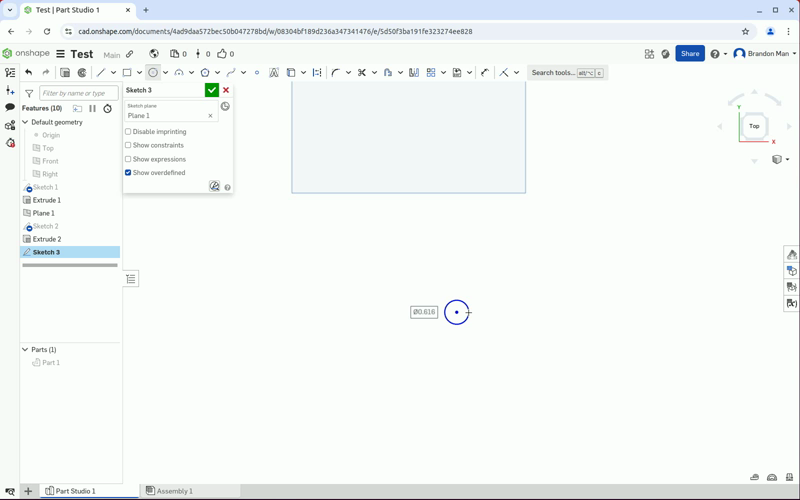
scroll(-6)
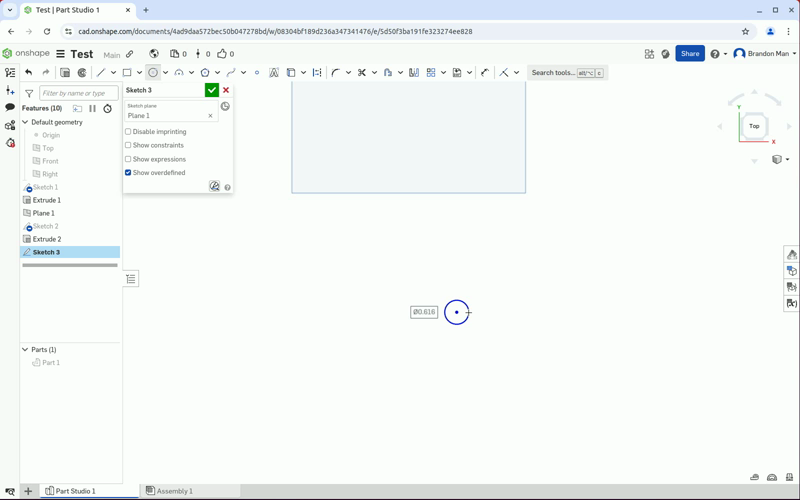
scroll(-6)
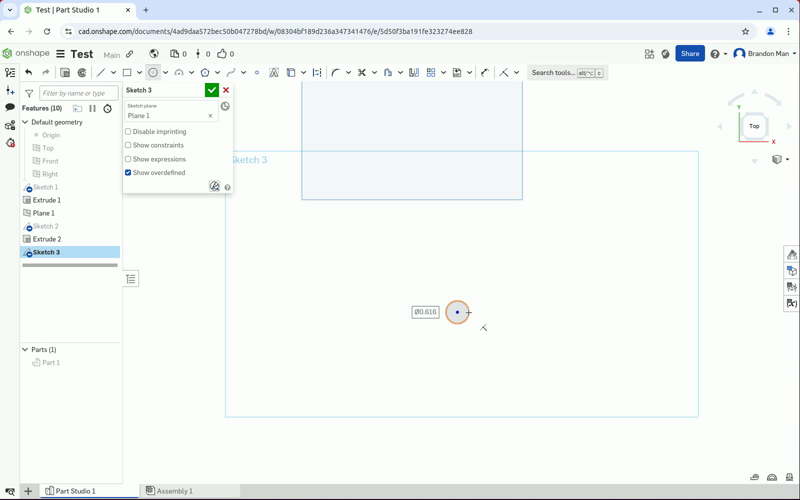
scroll(-6)
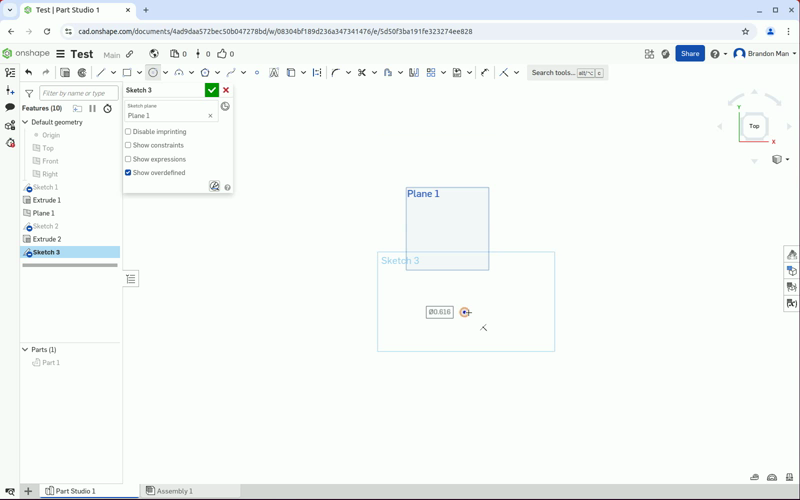
scroll(-6)
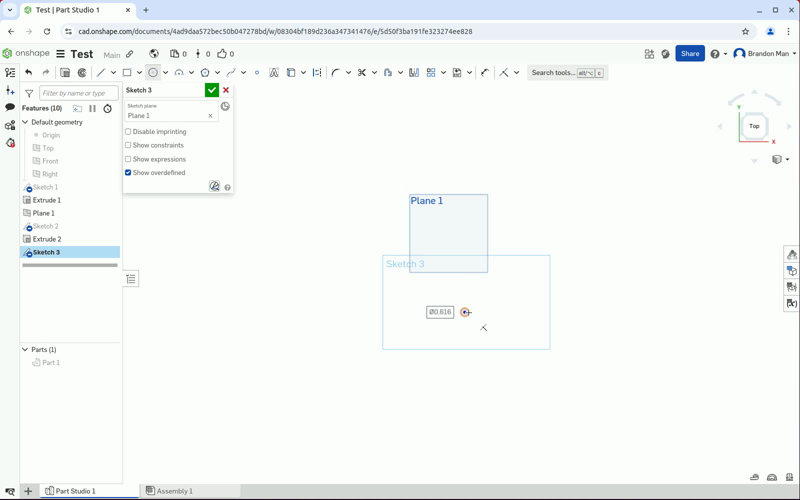
scroll(-6)
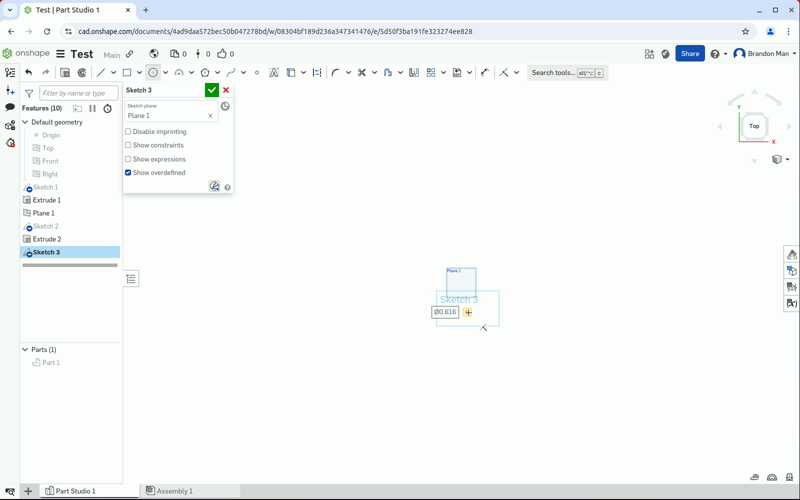
key(esc)
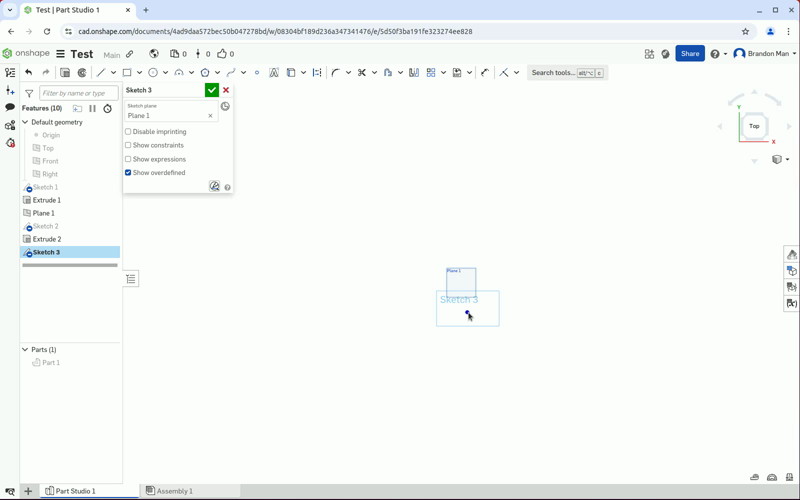
mouse_move(467, 310)
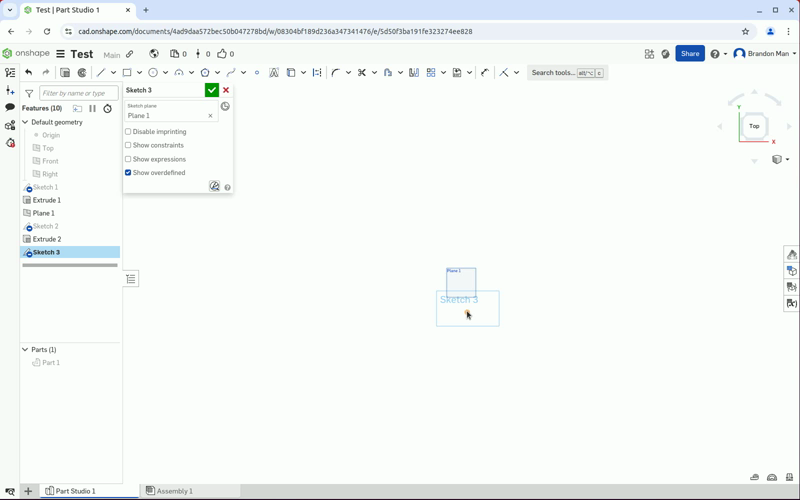
scroll(6)
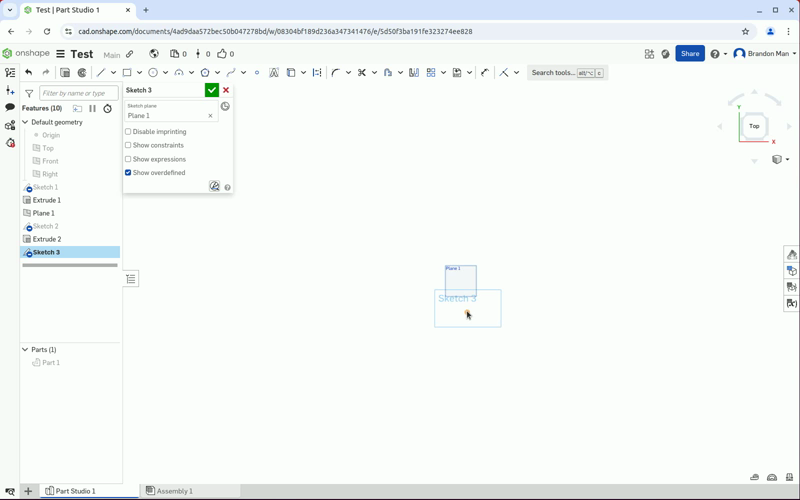
scroll(6)
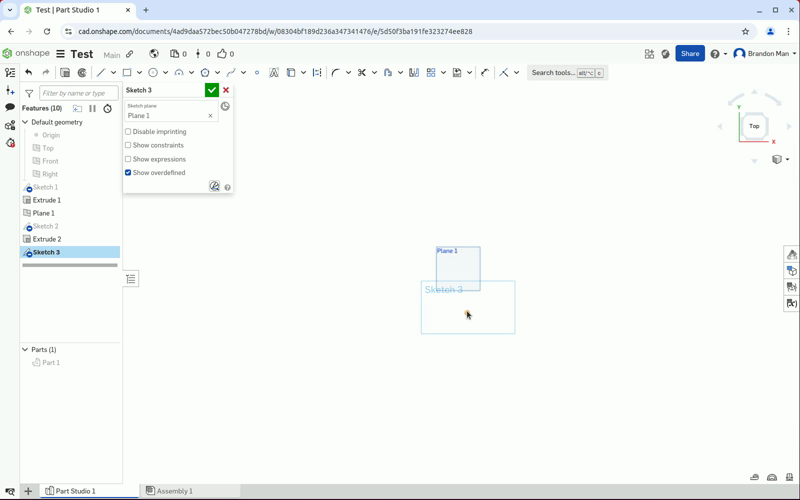
scroll(6)
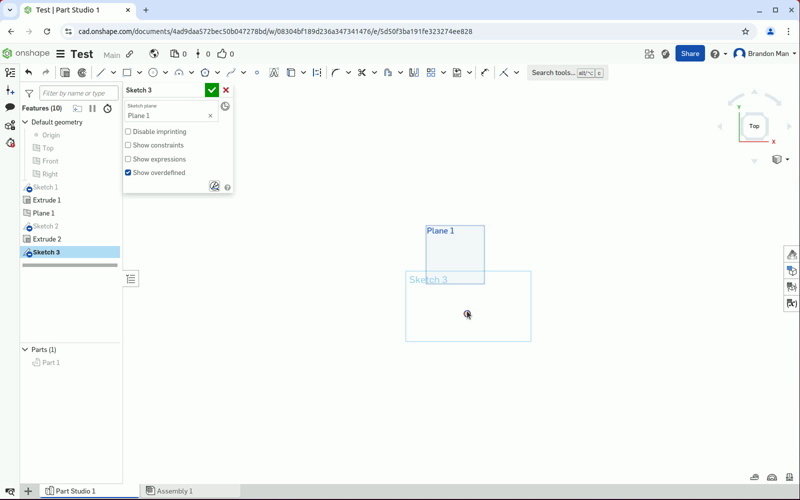
scroll(6)
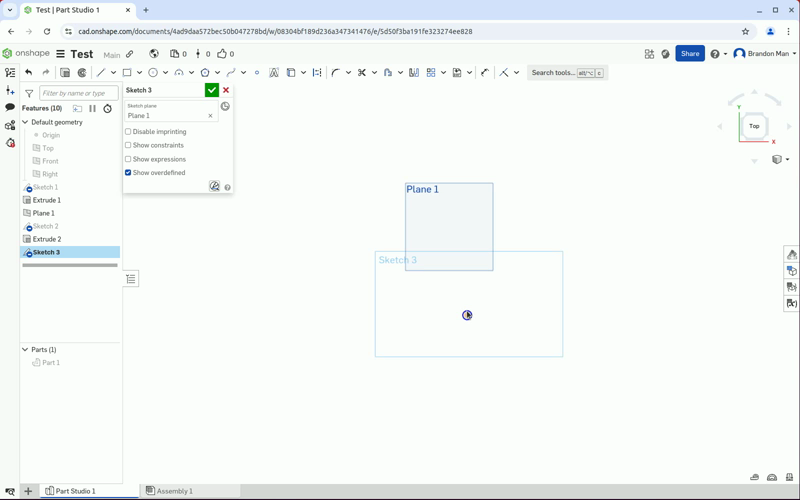
scroll(6)
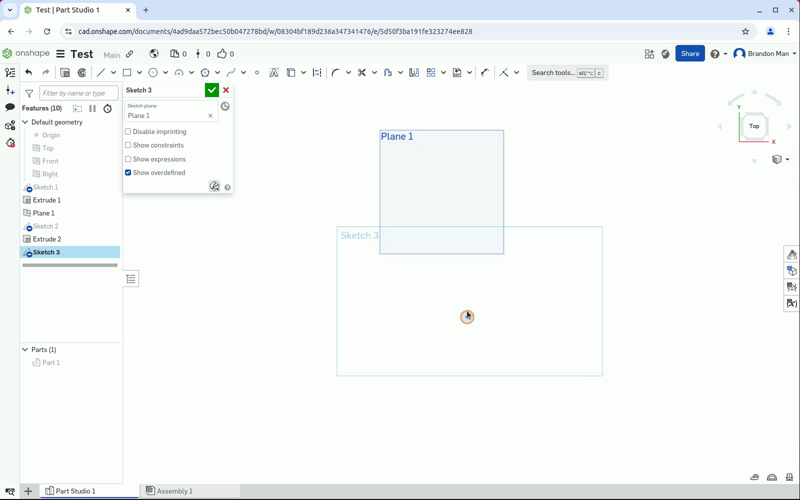
scroll(6)
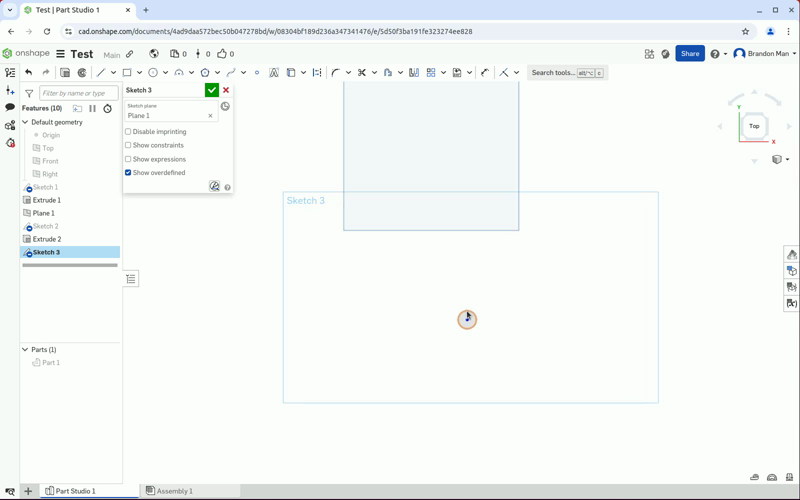
scroll(6)
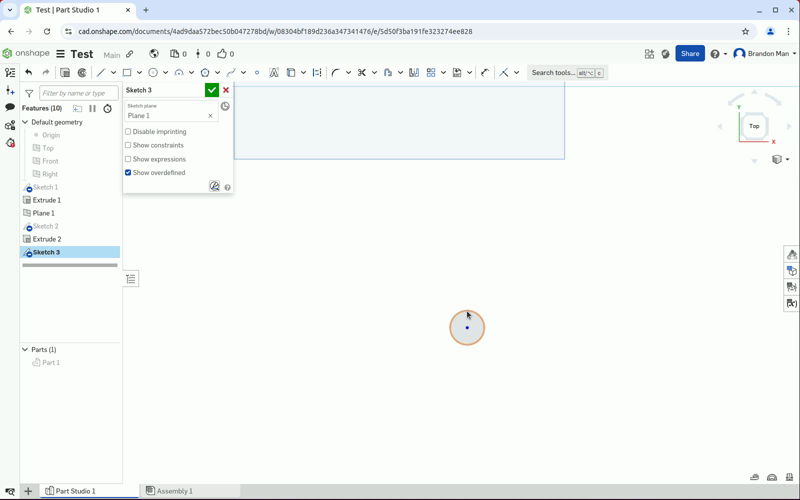
click(467, 310)
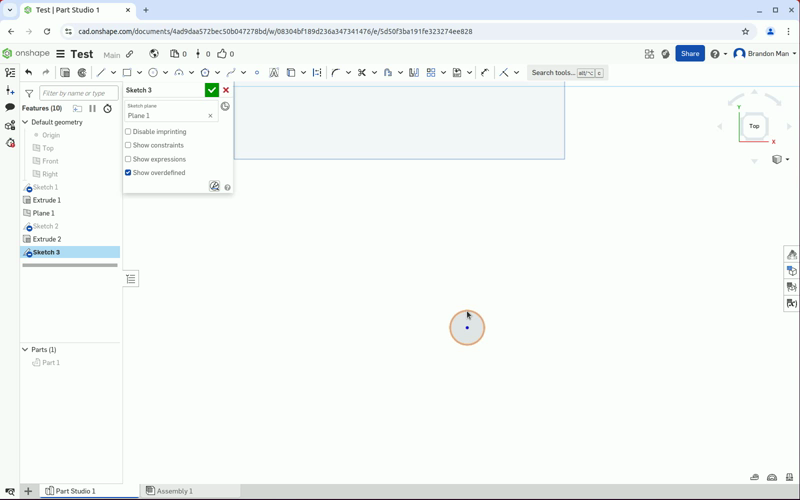
scroll(-6)
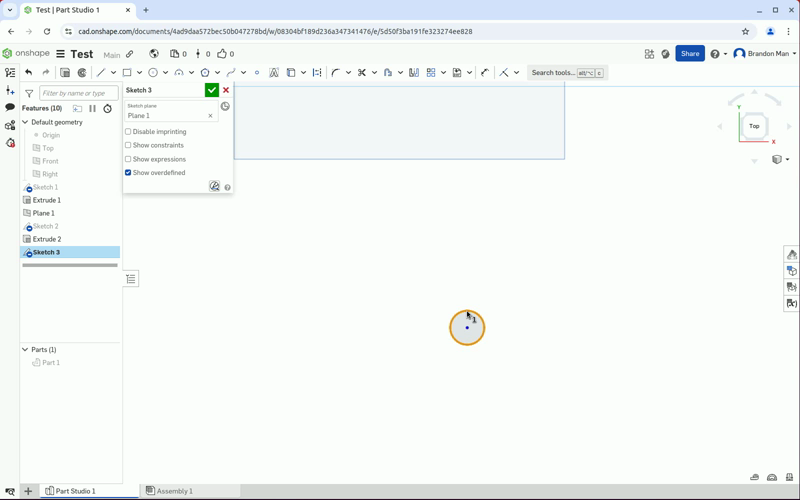
scroll(-6)
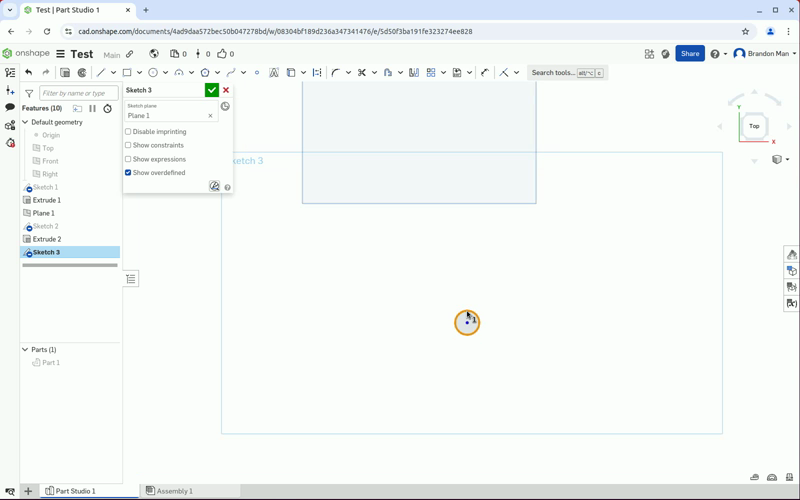
scroll(-6)
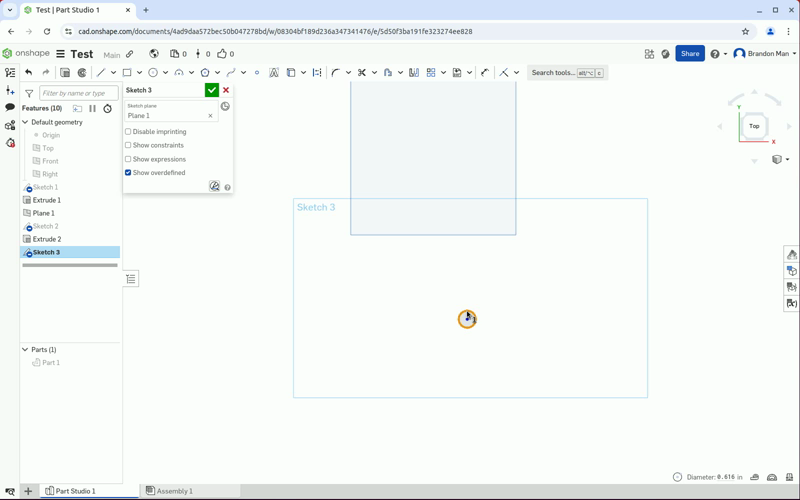
scroll(-6)
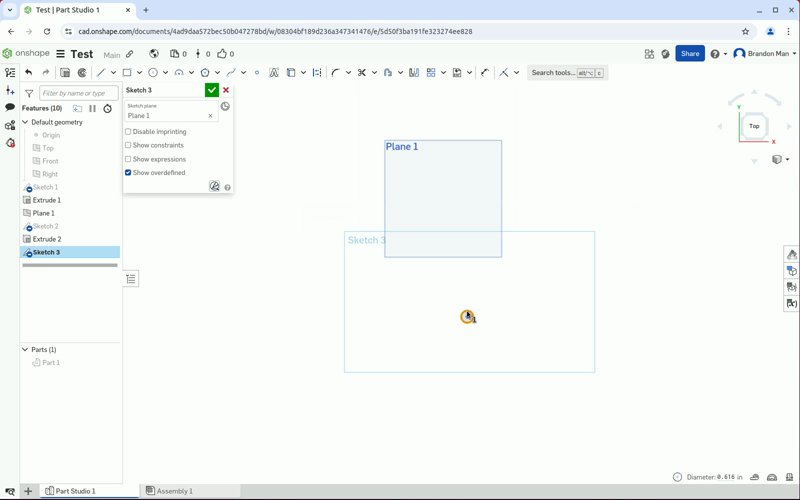
scroll(-6)
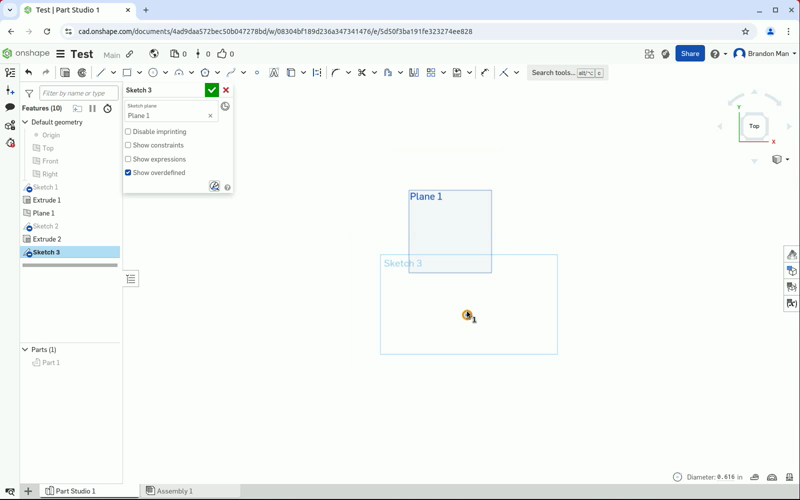
scroll(-6)
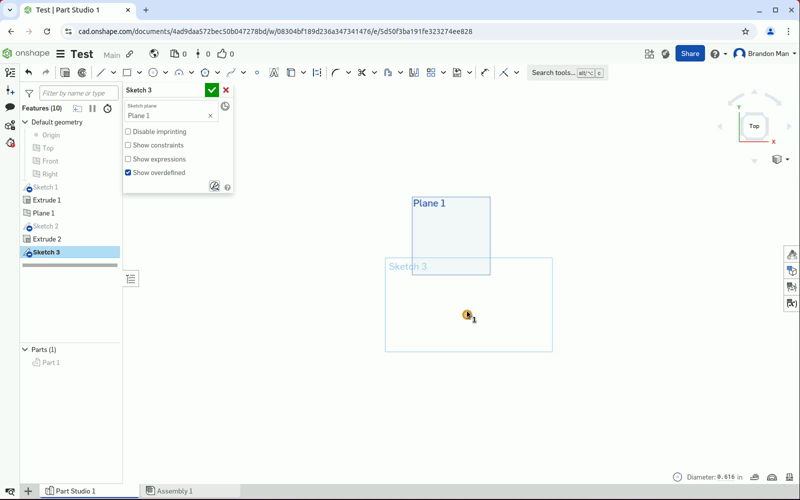
scroll(-6)
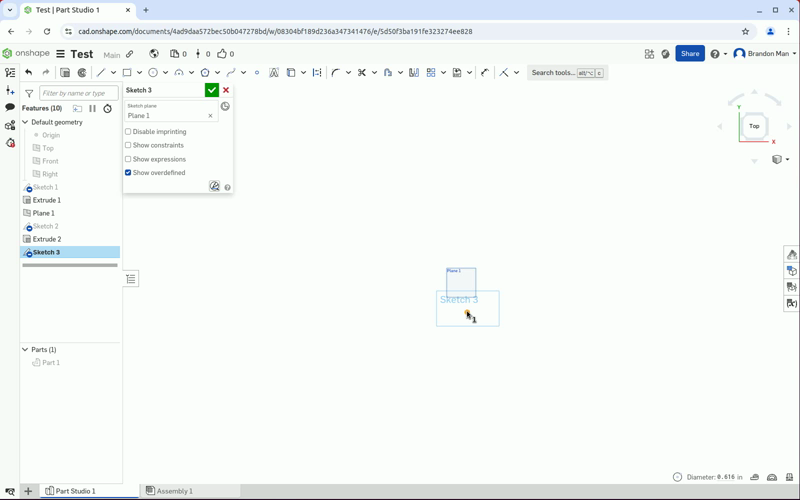
mouse_move(73, 352)
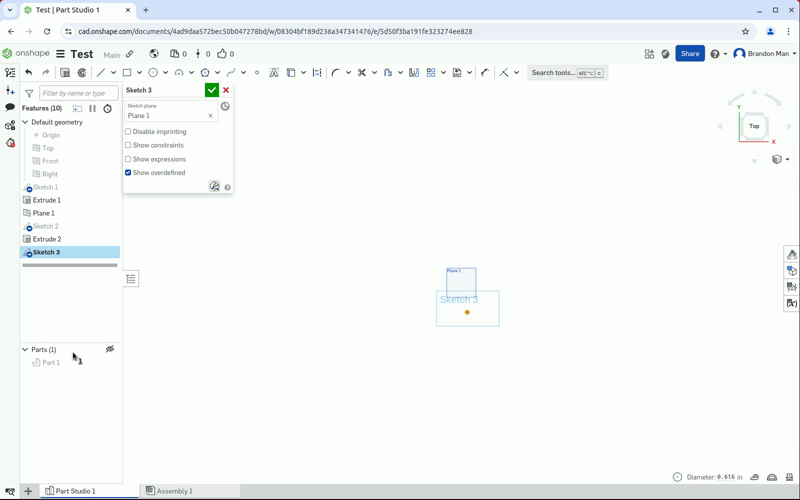
key(shift+y)
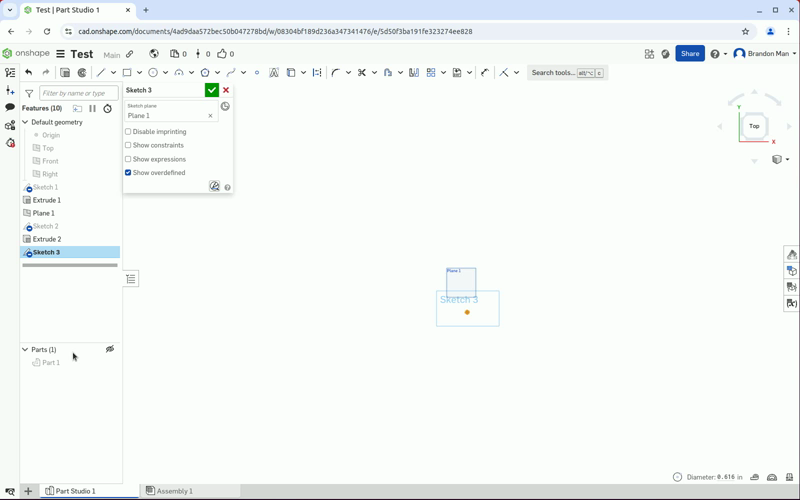
key(shift+e)
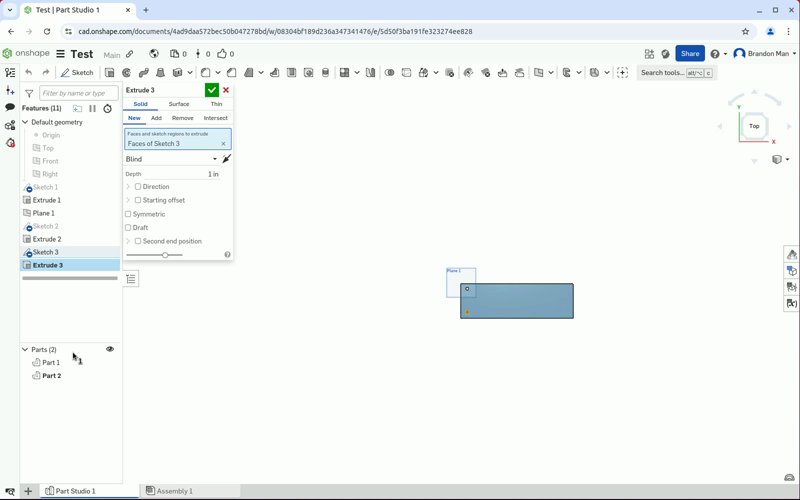
mouse_move(143, 106)
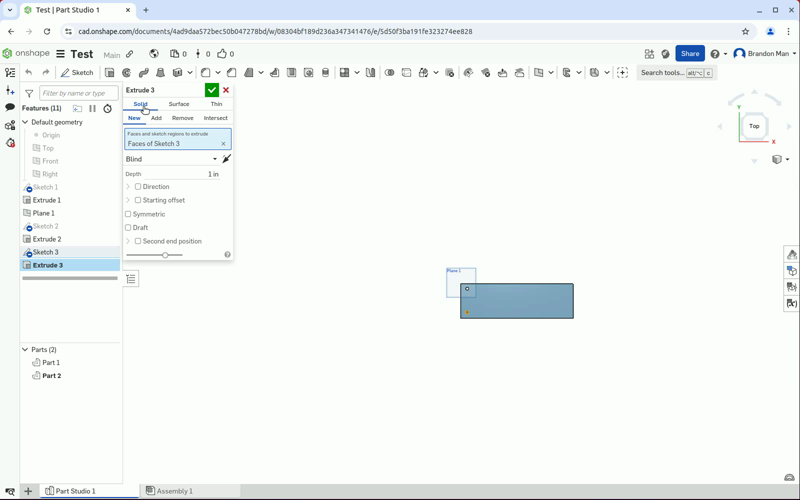
click(143, 106)
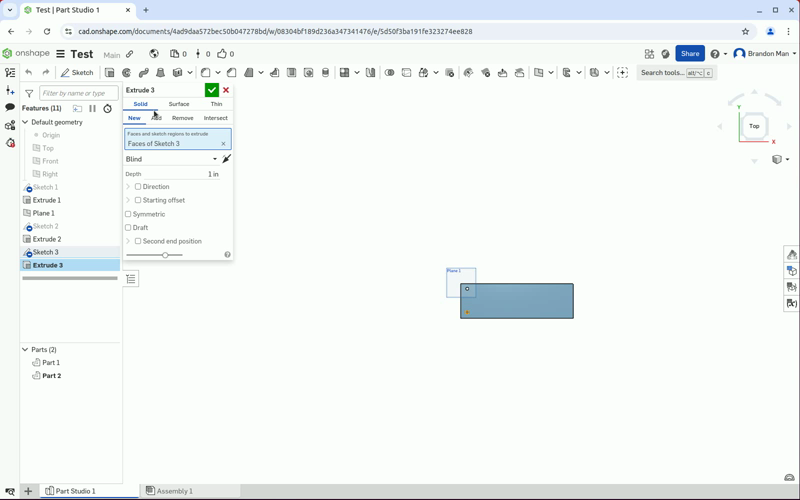
mouse_move(186, 120)
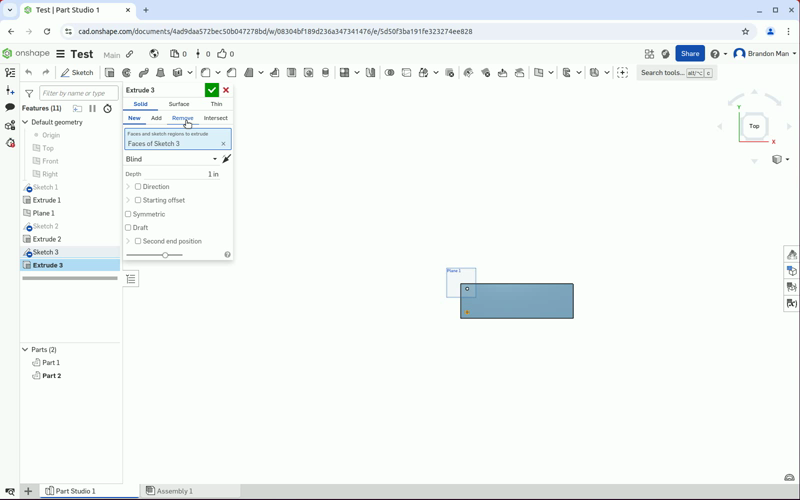
click(186, 120)
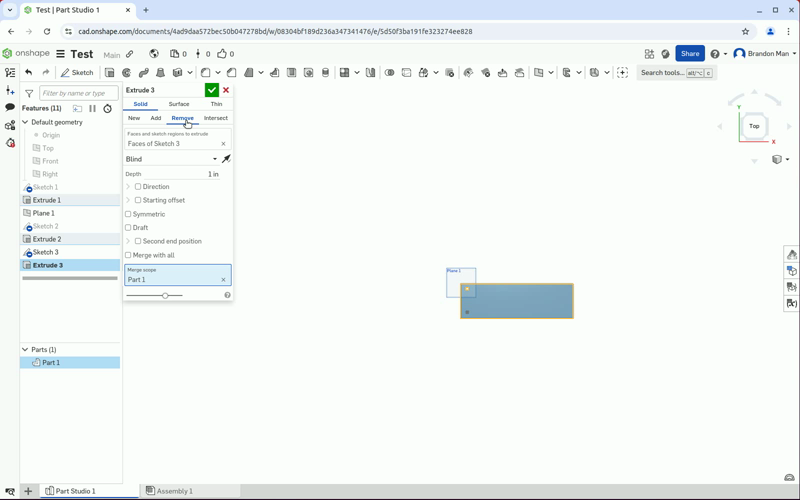
key(tab, 4)
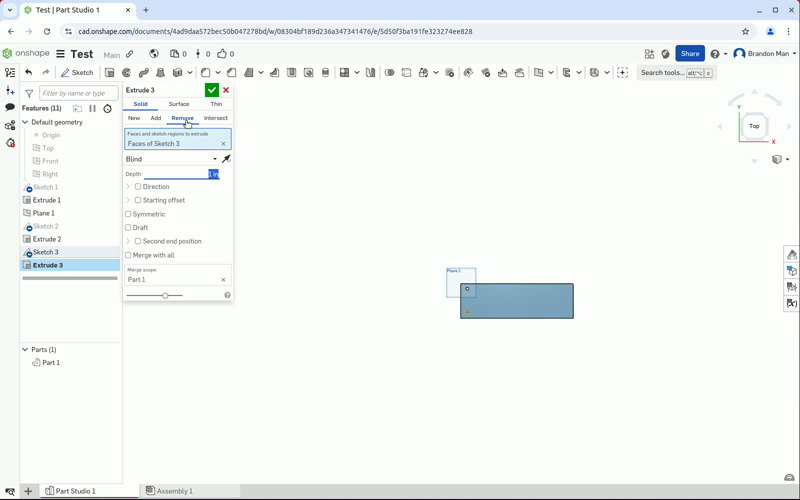
text(2.407)
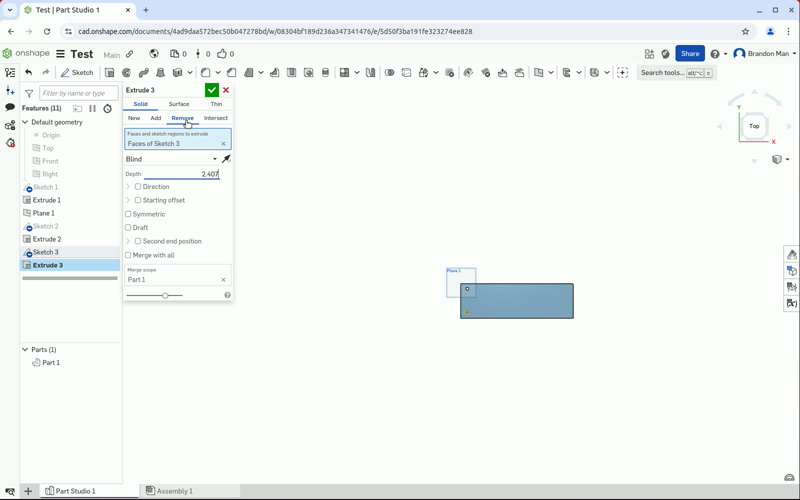
key(tab, 6)
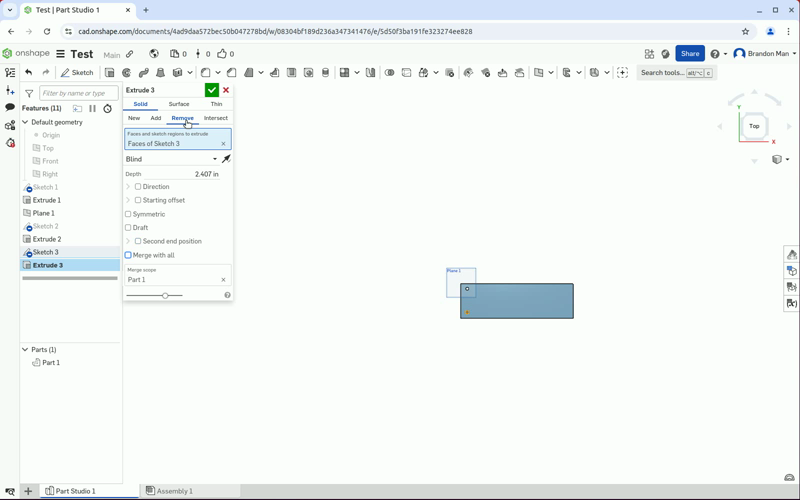
key(space)
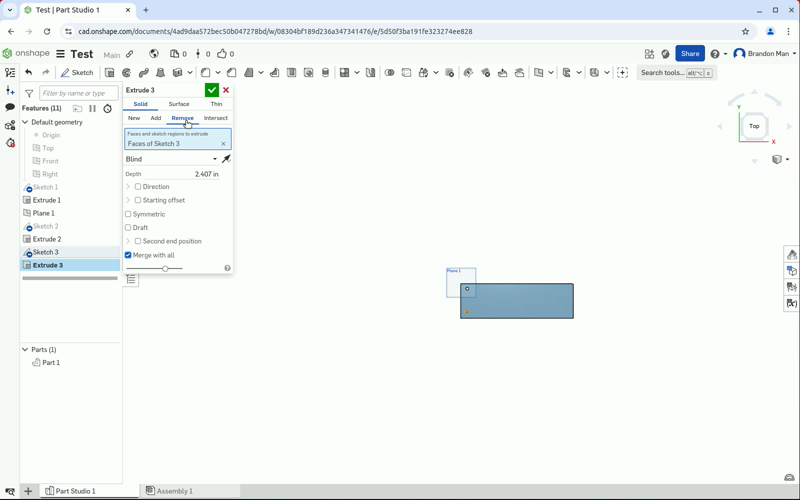
key(enter)
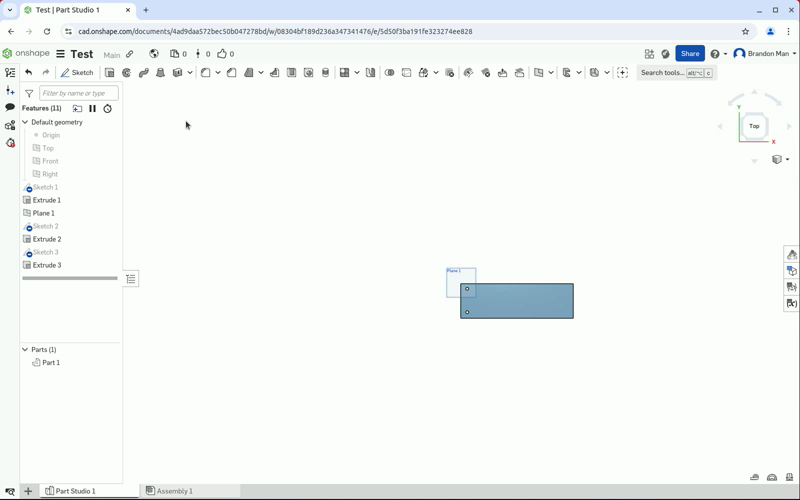
key(shift+h)
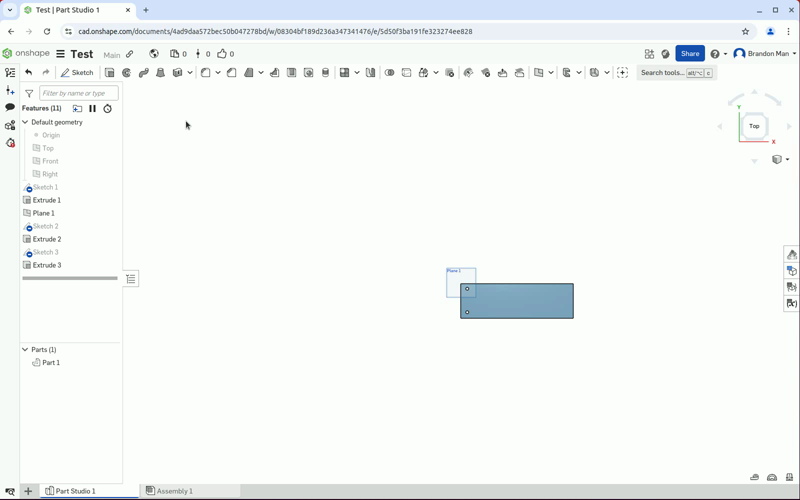
key(shift+h)
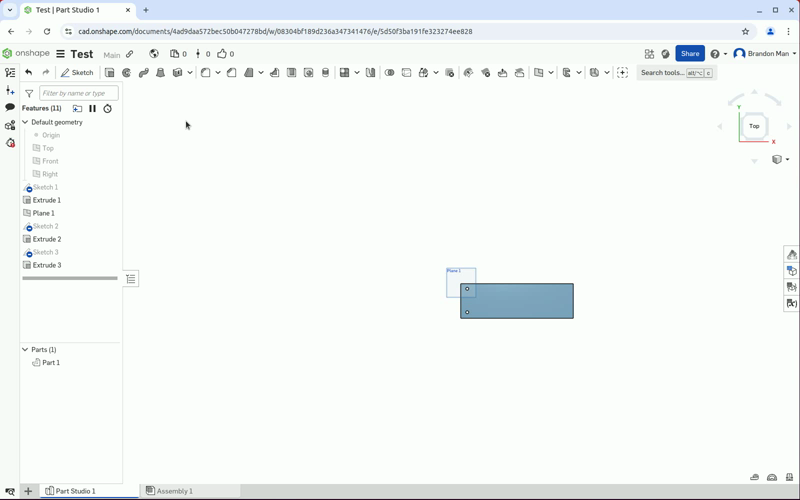
mouse_move(73, 189)
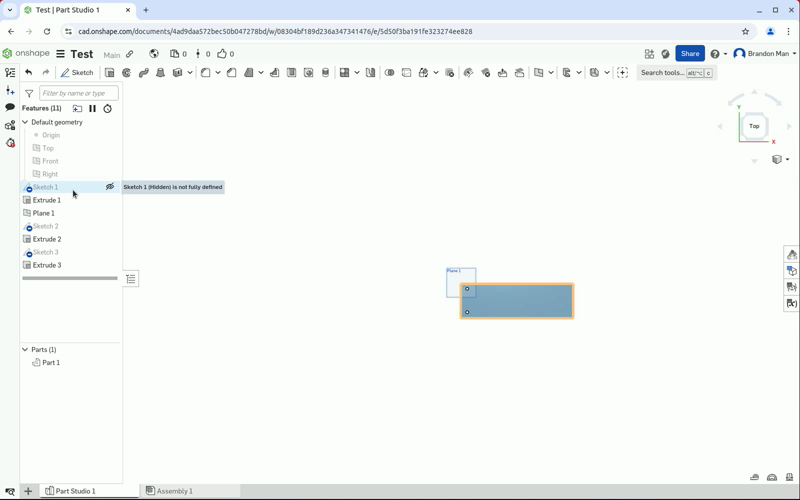
click(73, 189)
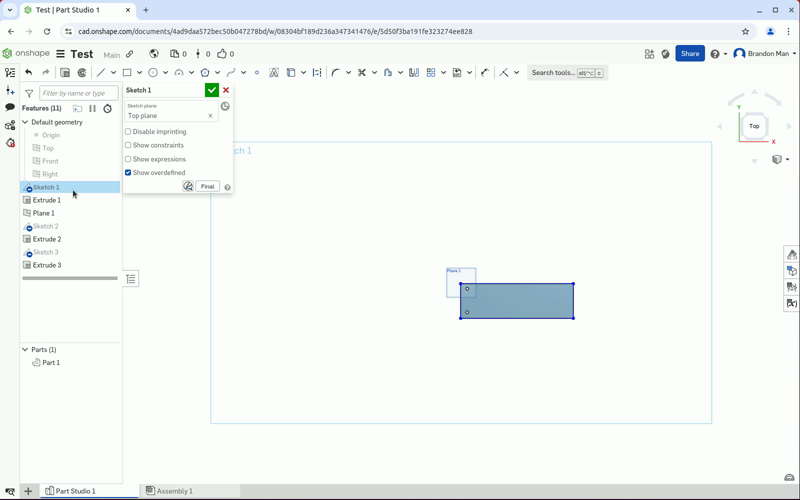
mouse_move(229, 92)
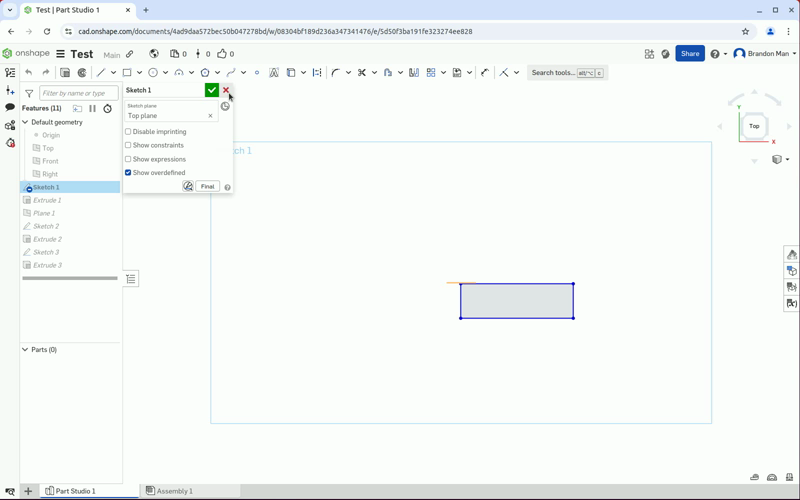
click(229, 92)
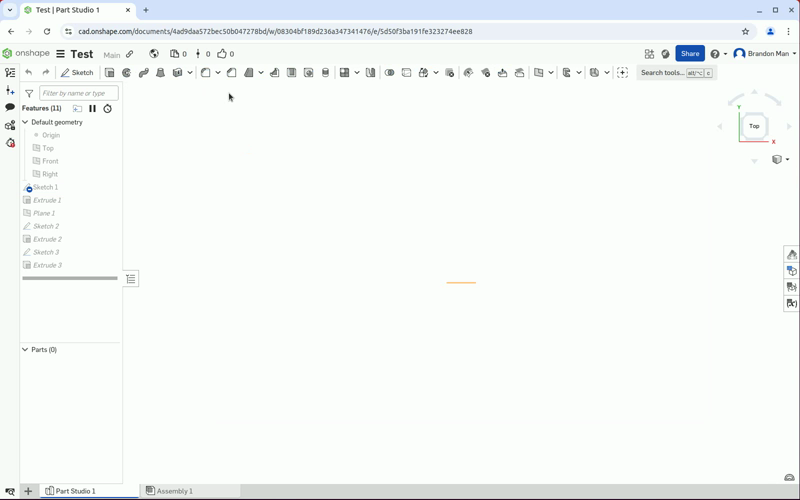
key(shift+s)
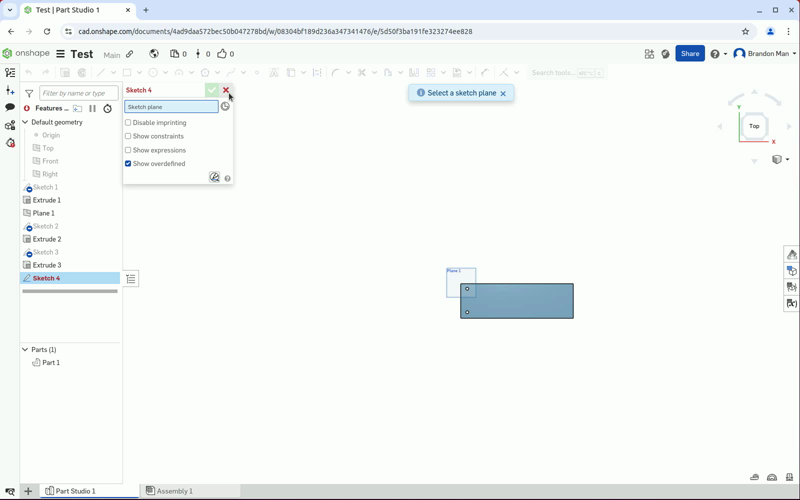
mouse_move(73, 215)
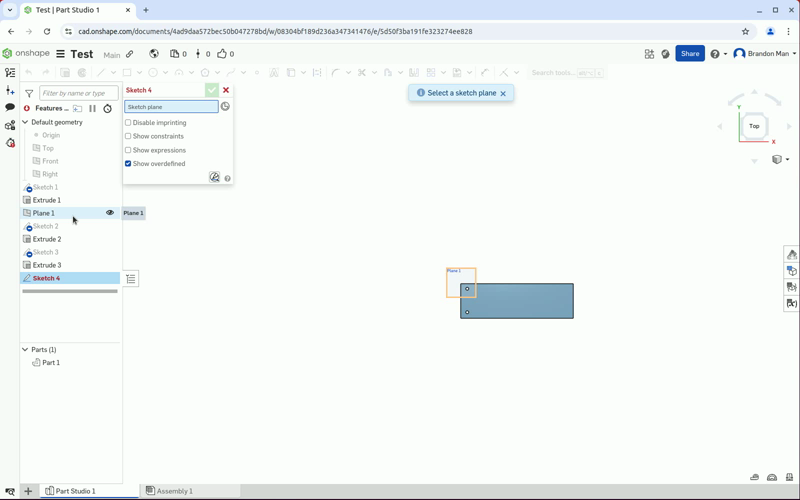
click(73, 215)
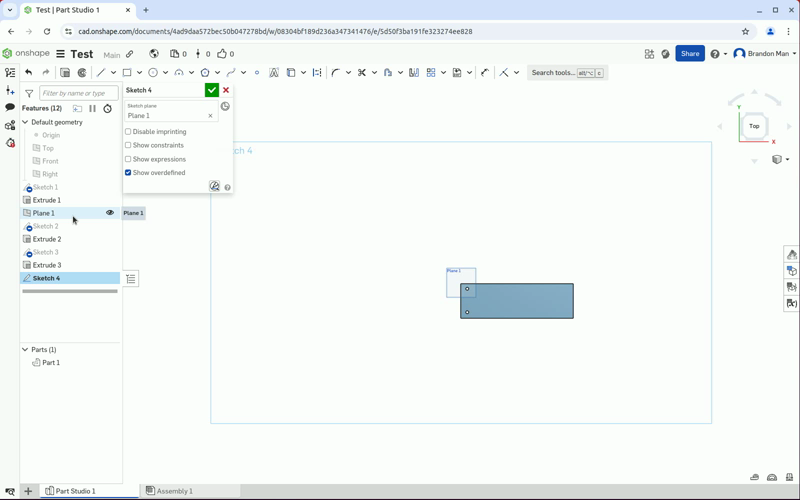
mouse_move(73, 352)
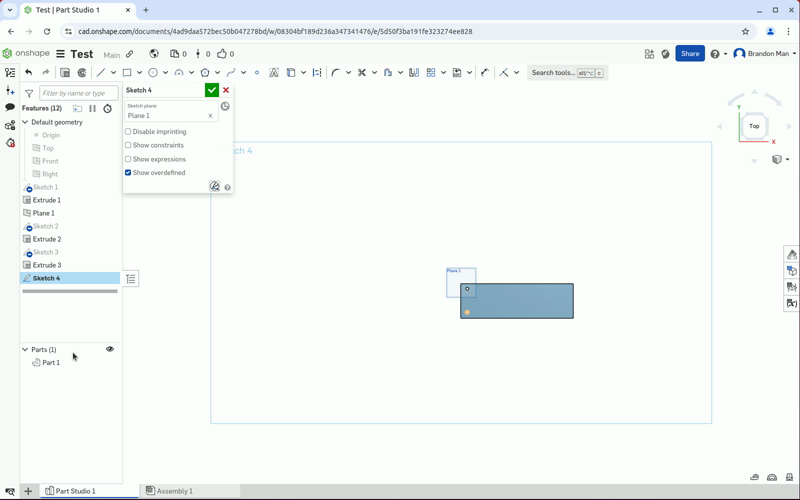
key(y)
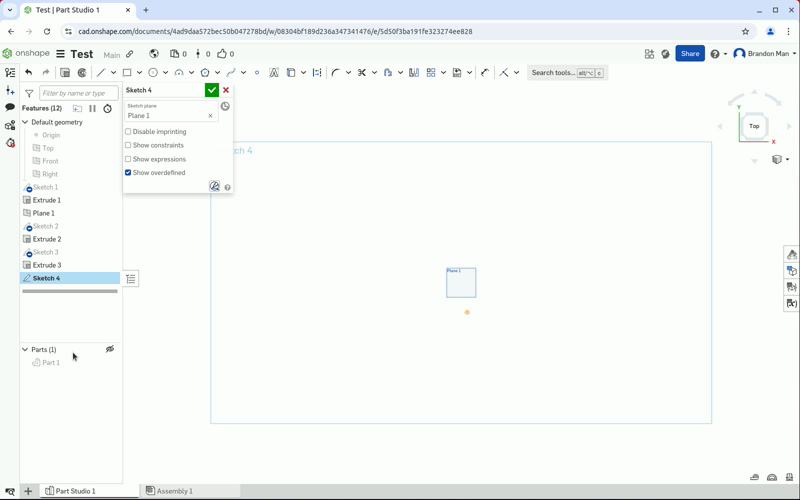
key(c)
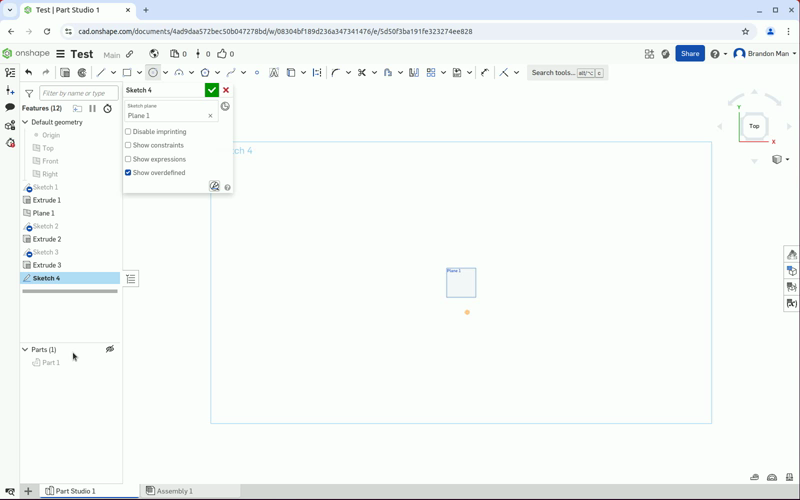
key_down(shift)
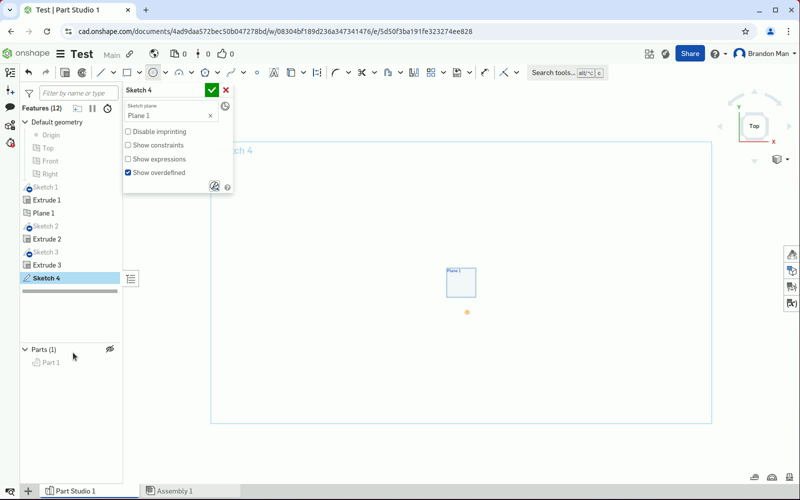
mouse_move(567, 288)
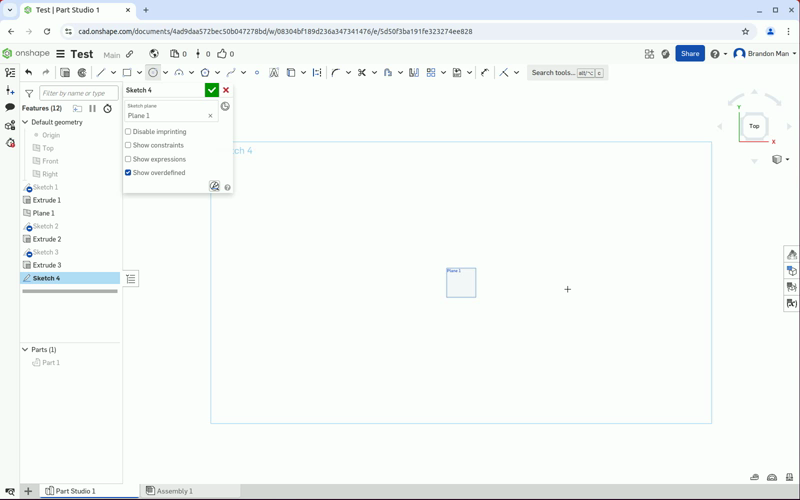
click(567, 288)
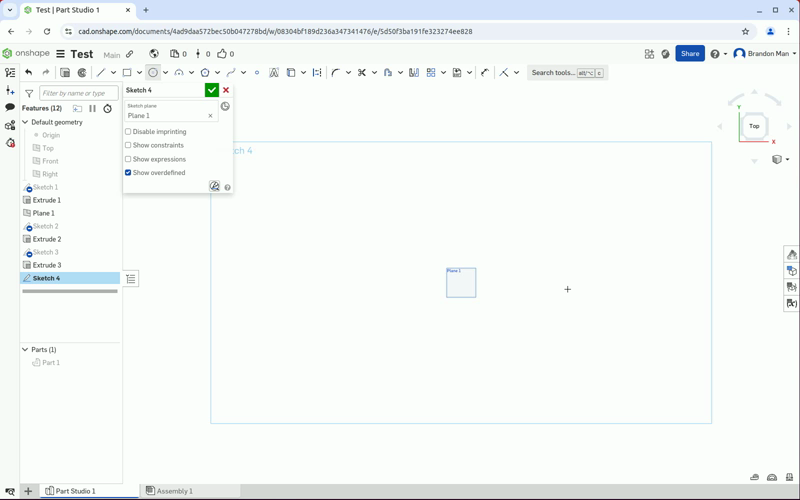
key_up(shift)
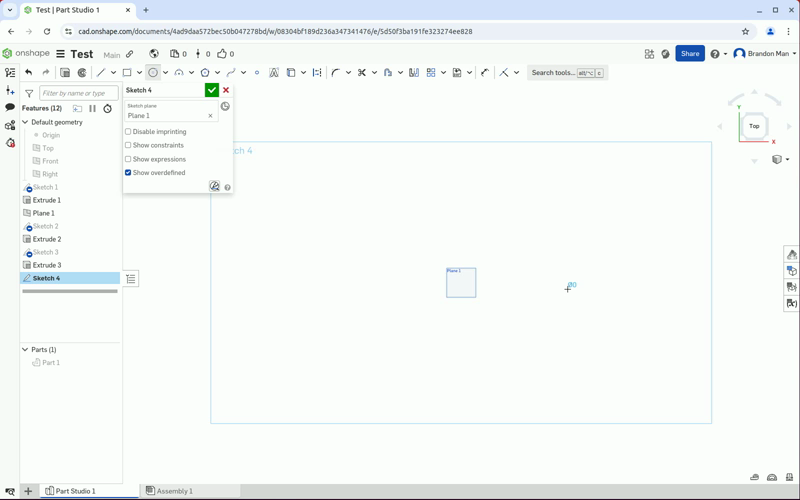
mouse_move(569, 288)
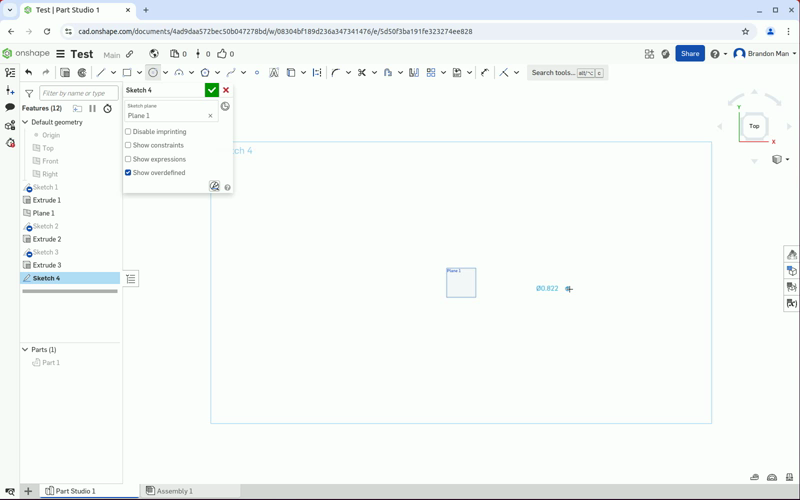
scroll(6)
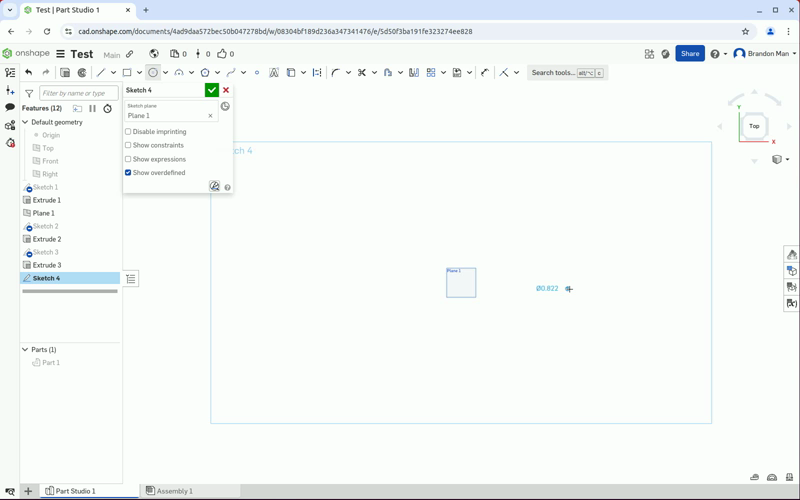
scroll(6)
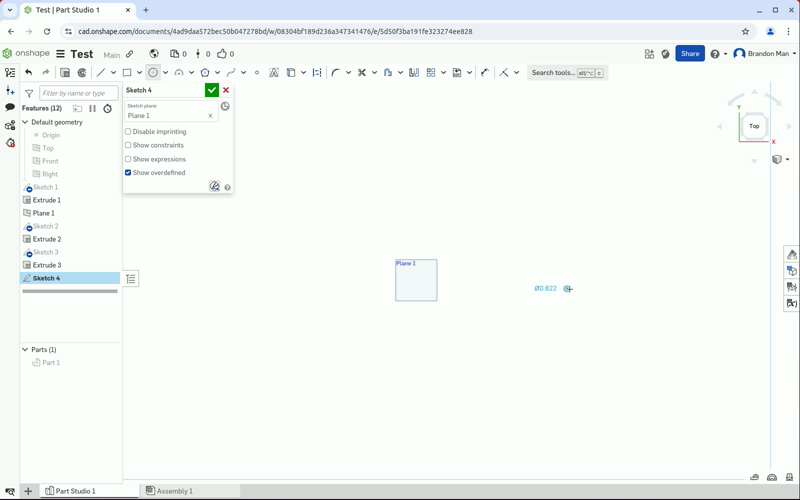
scroll(6)
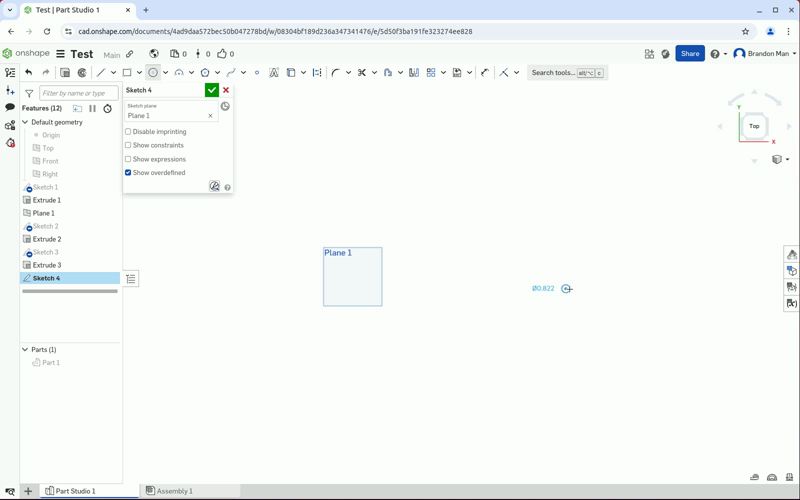
scroll(6)
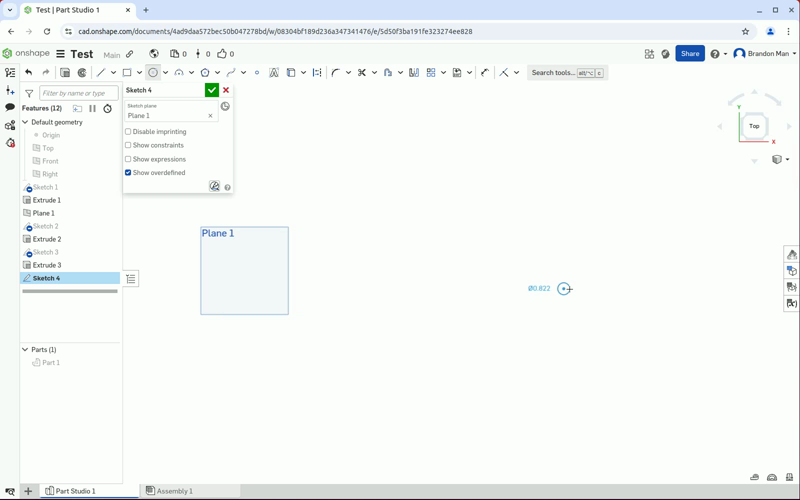
scroll(6)
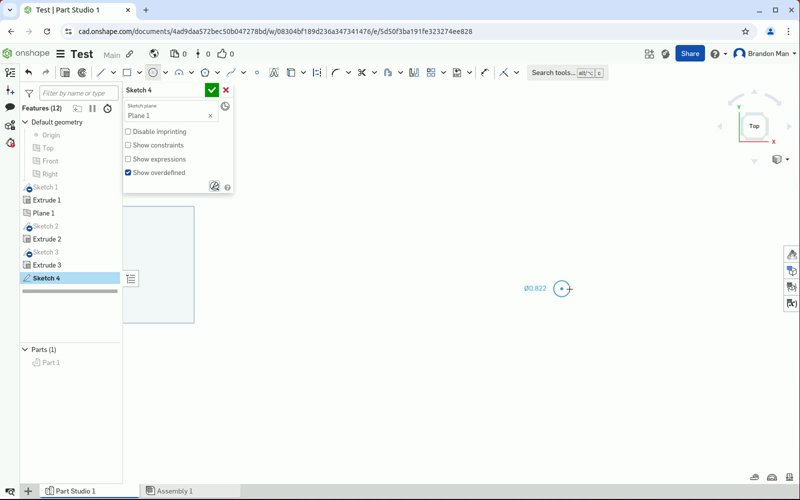
scroll(6)
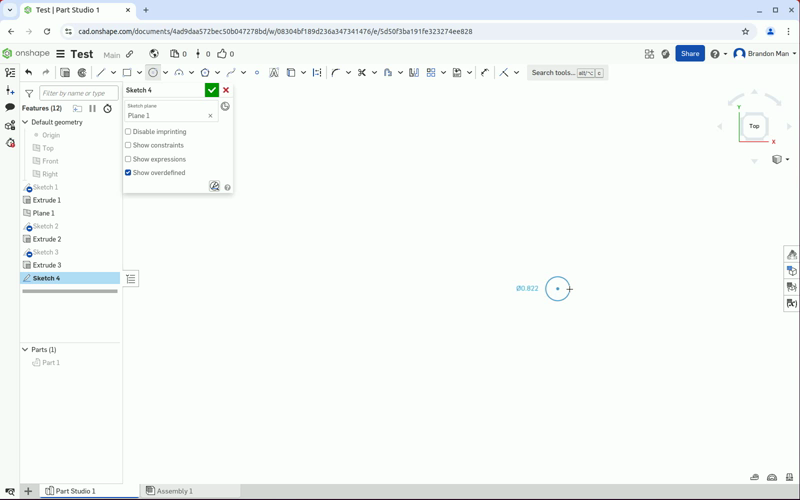
scroll(6)
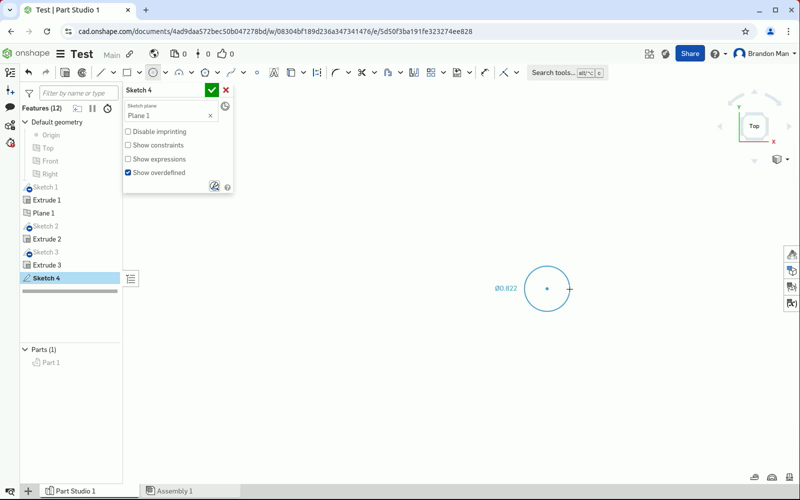
click(569, 288)
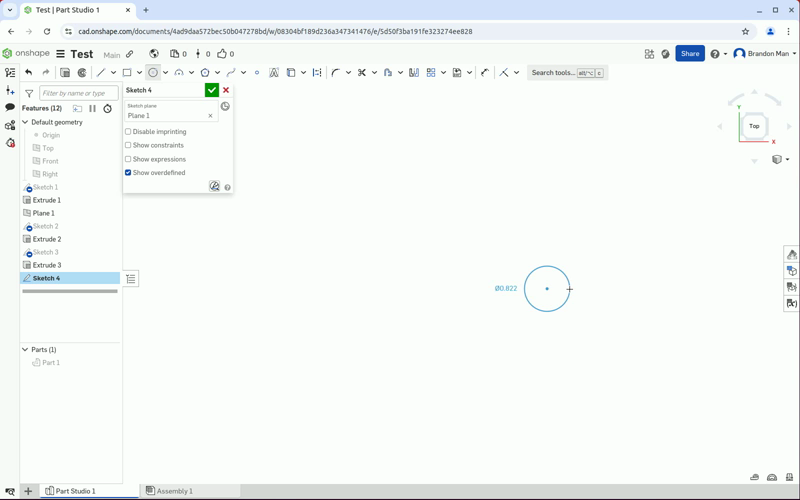
scroll(-6)
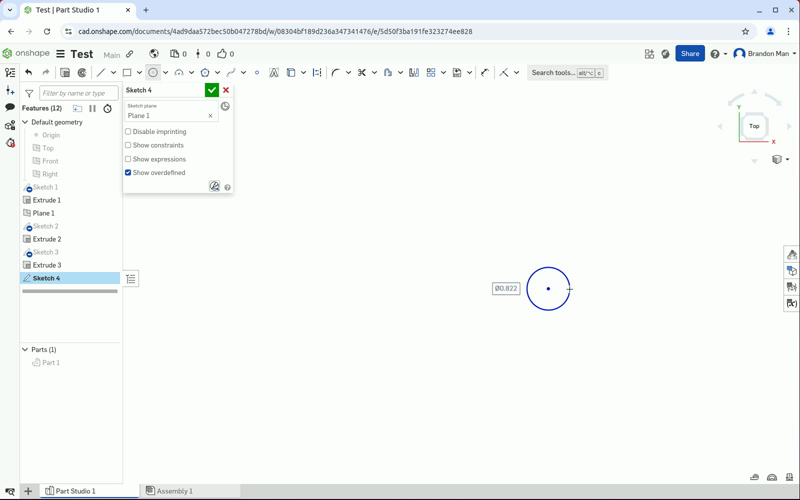
scroll(-6)
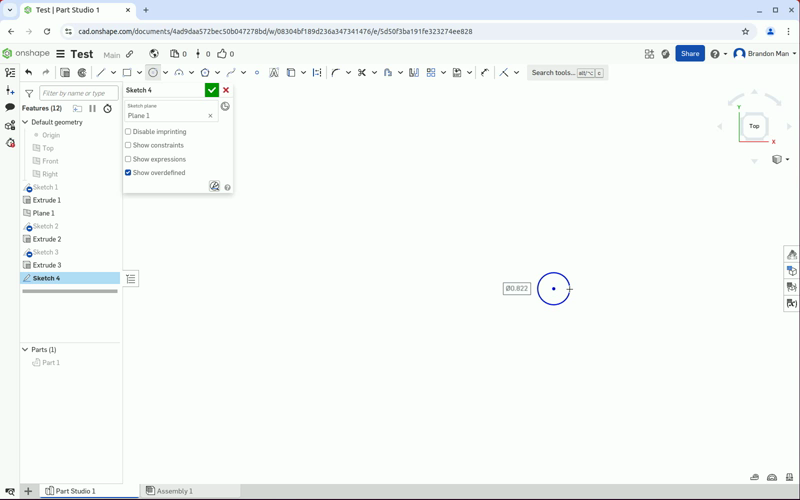
scroll(-6)
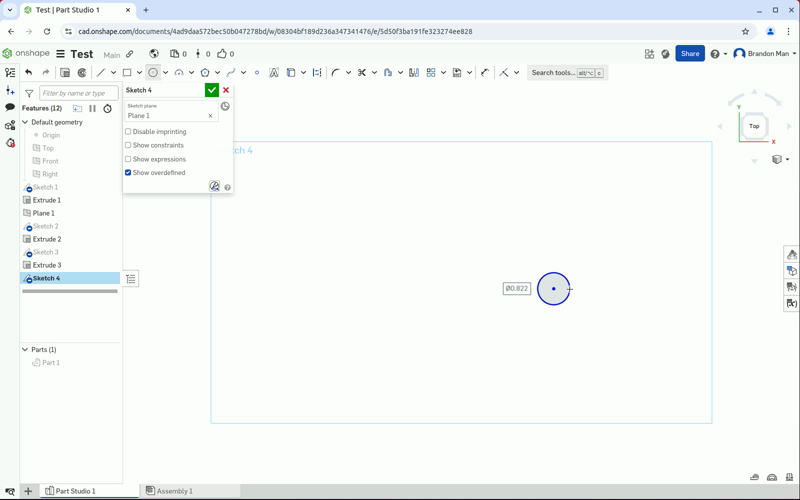
scroll(-6)
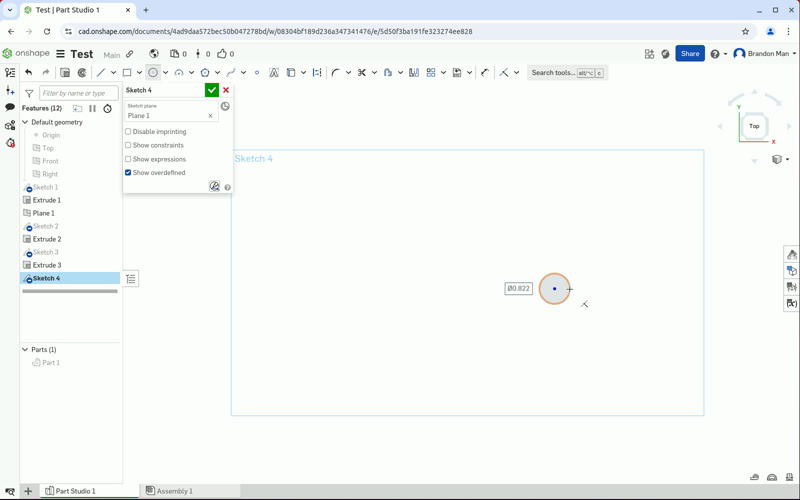
scroll(-6)
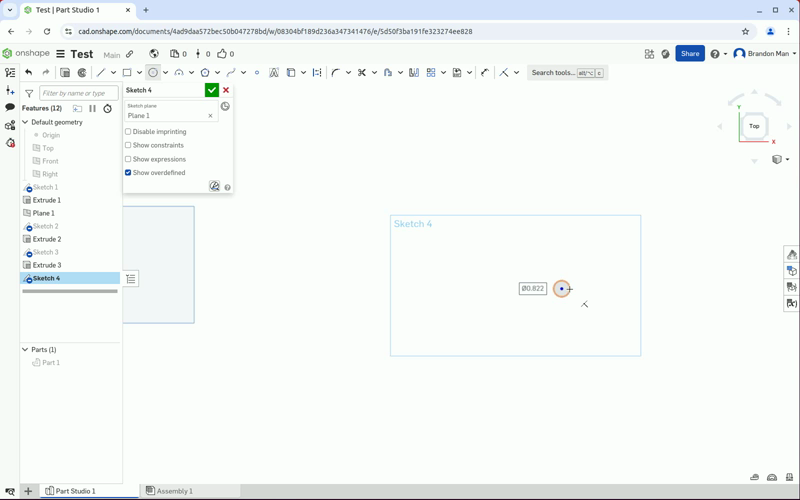
scroll(-6)
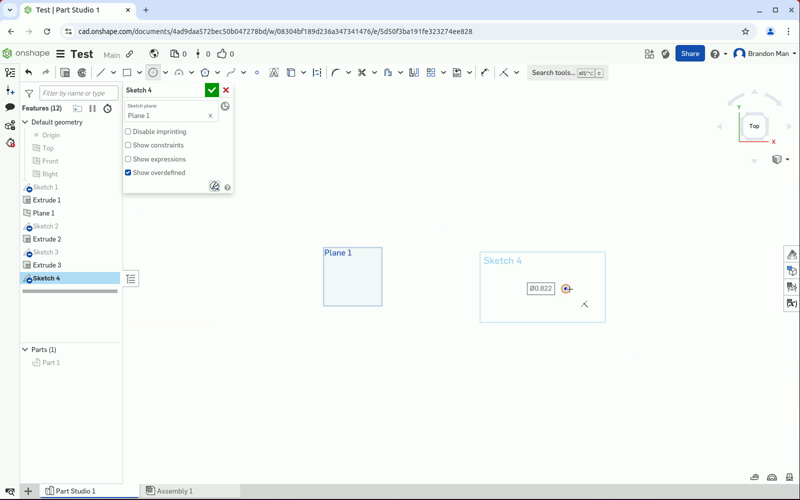
scroll(-6)
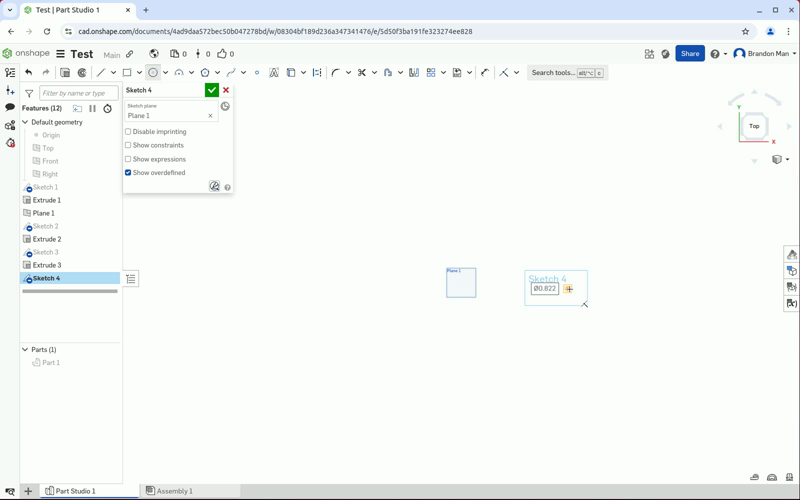
key(esc)
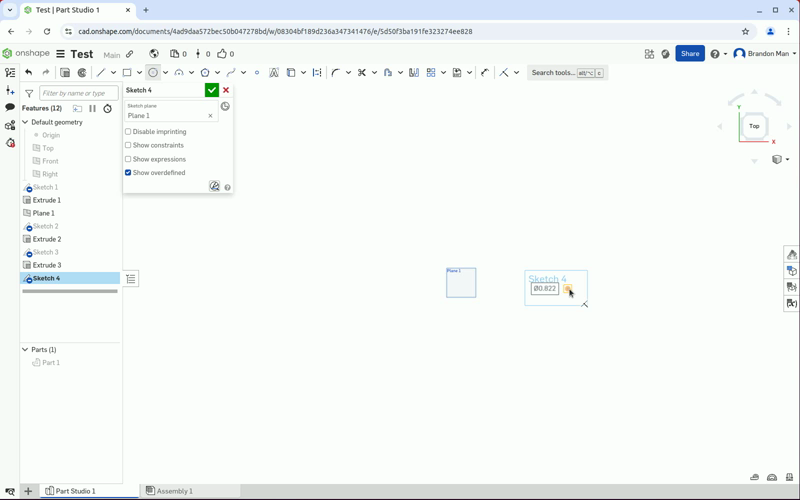
mouse_move(567, 288)
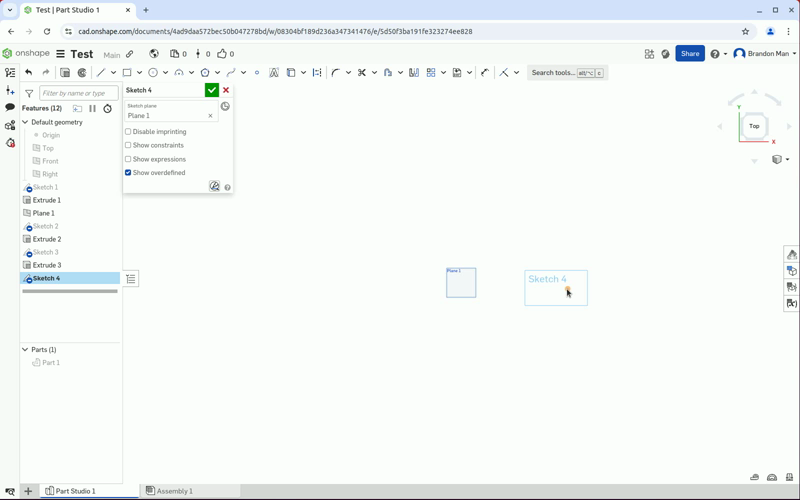
scroll(6)
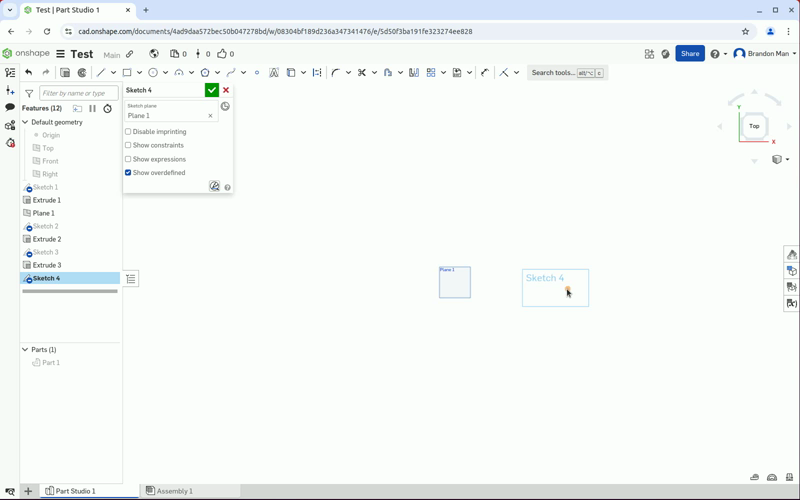
scroll(6)
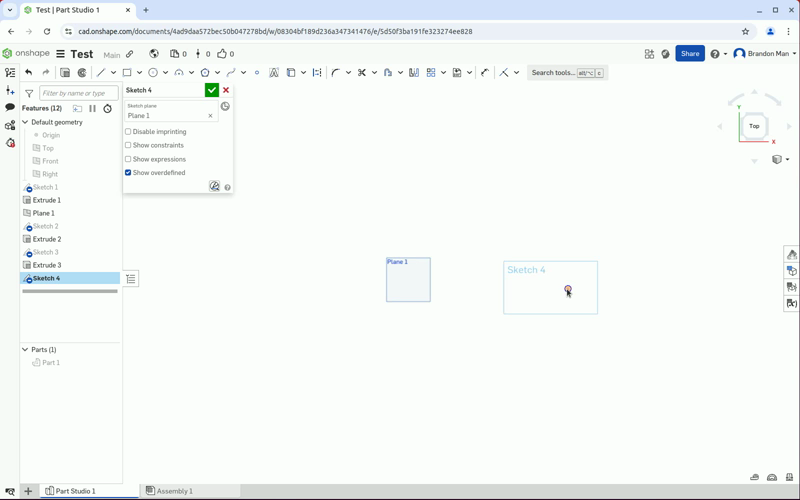
scroll(6)
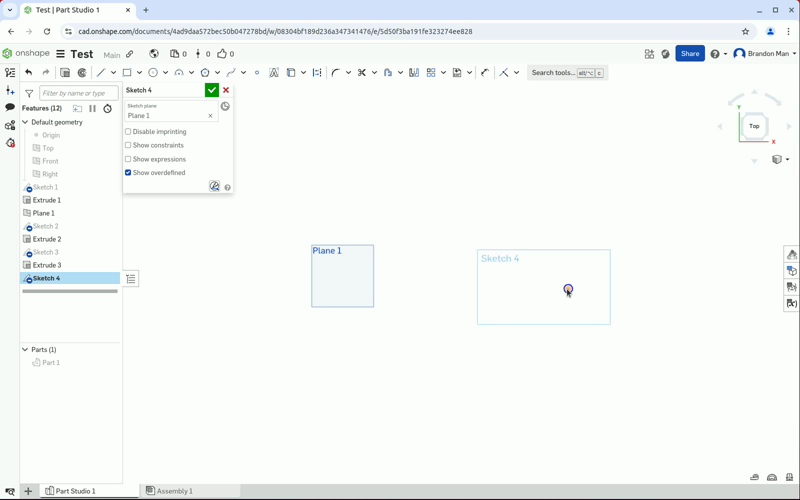
scroll(6)
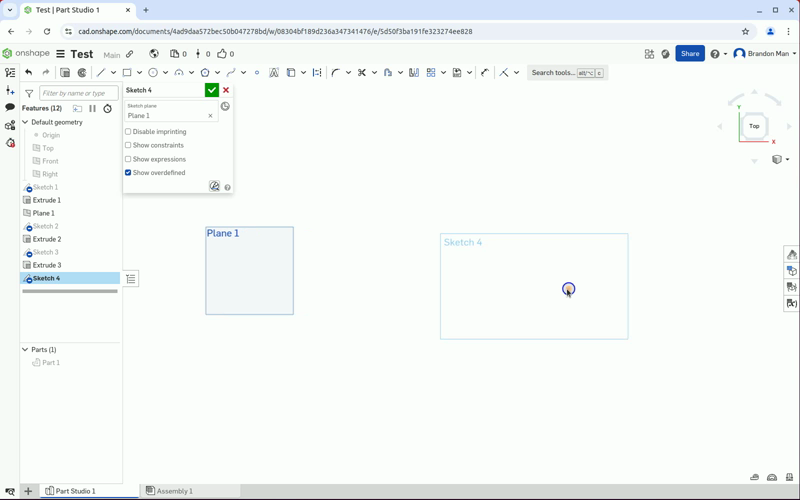
scroll(6)
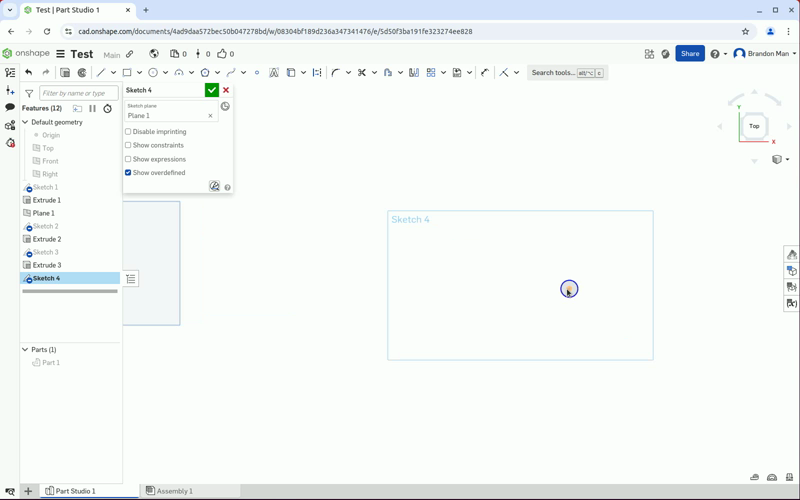
scroll(6)
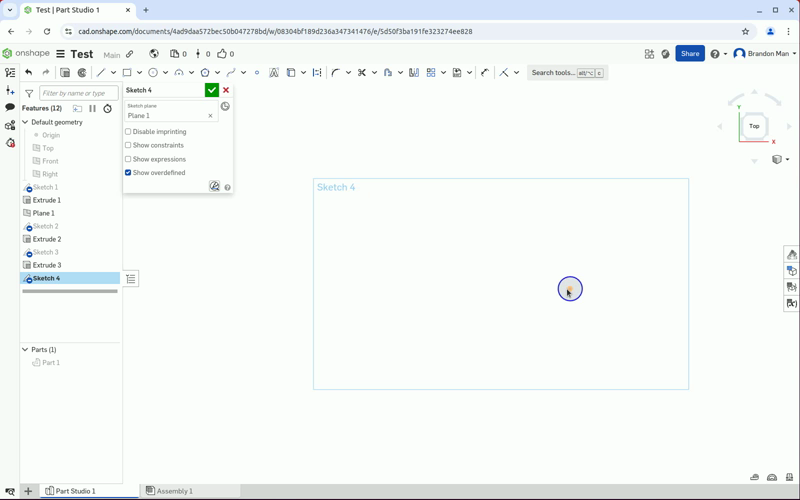
scroll(6)
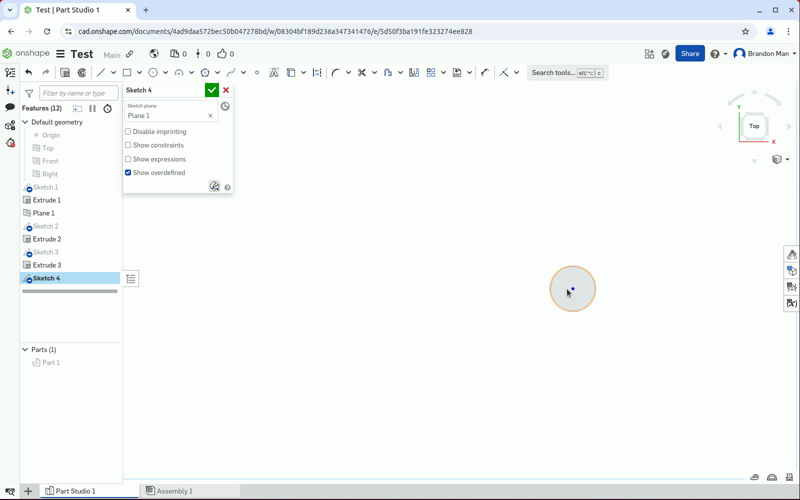
click(567, 288)
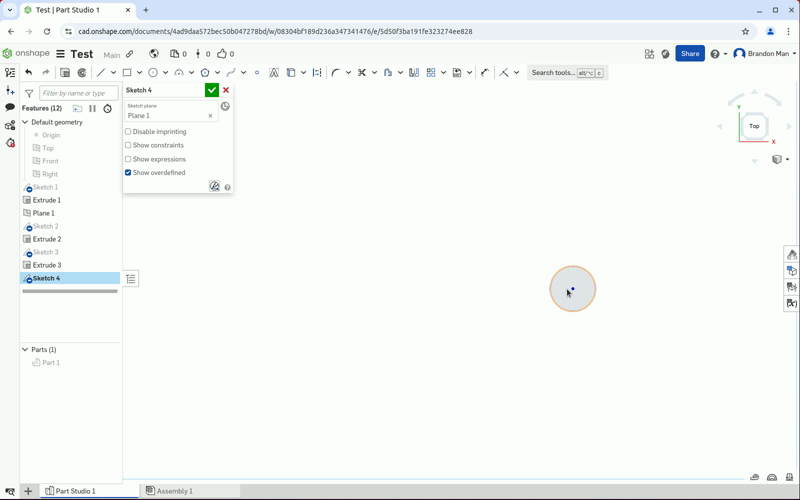
scroll(-6)
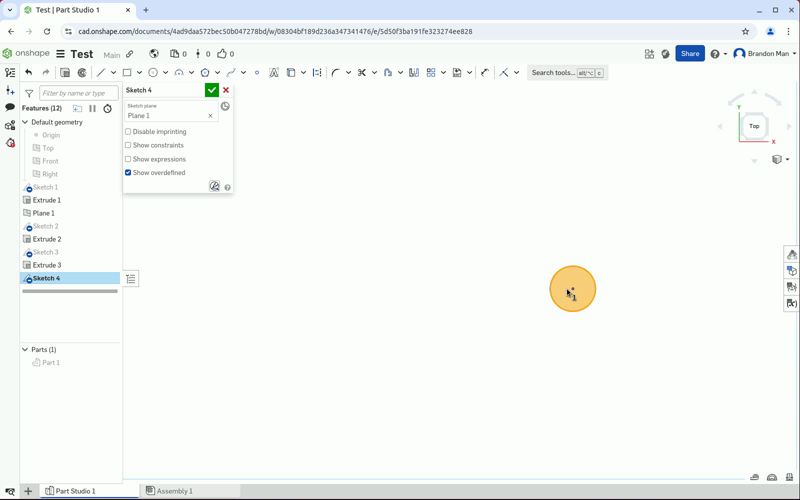
scroll(-6)
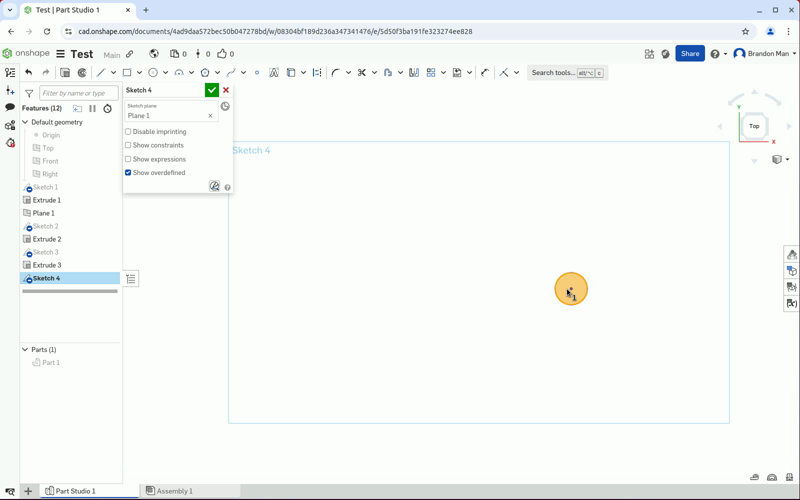
scroll(-6)
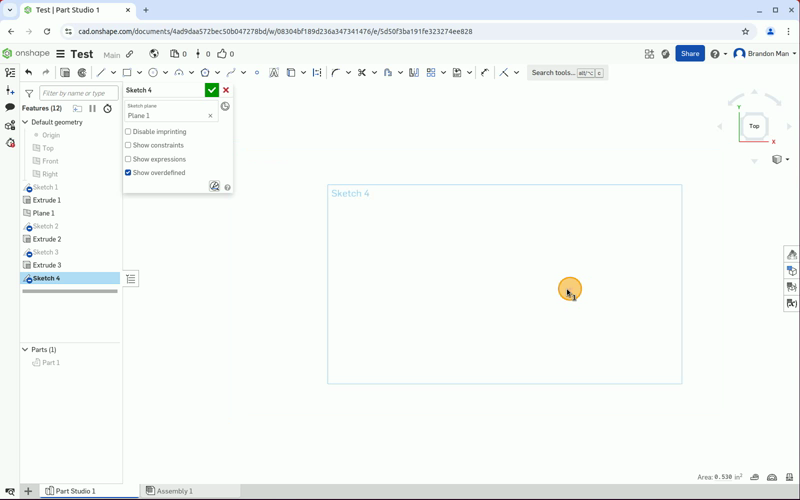
scroll(-6)
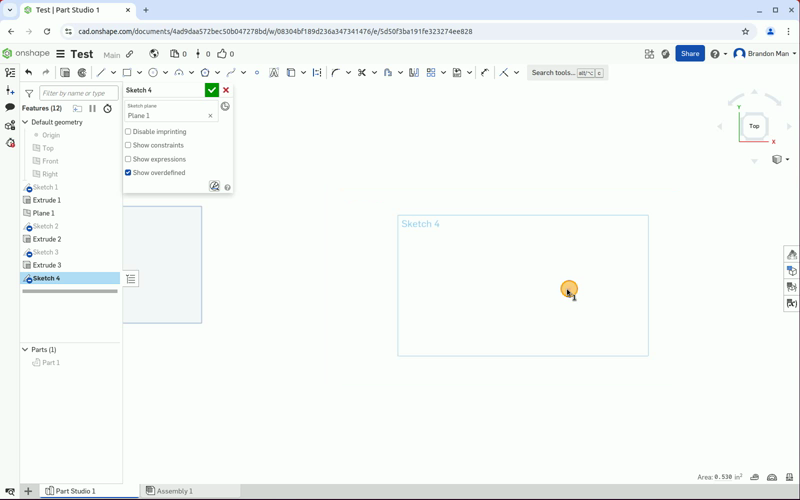
scroll(-6)
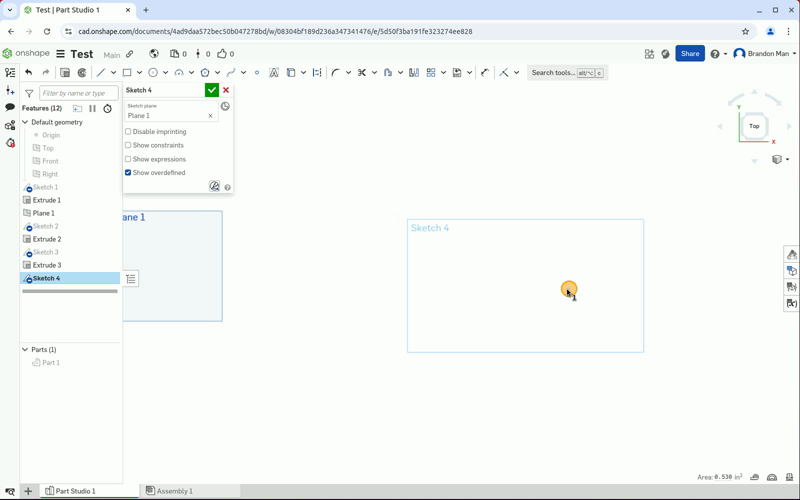
scroll(-6)
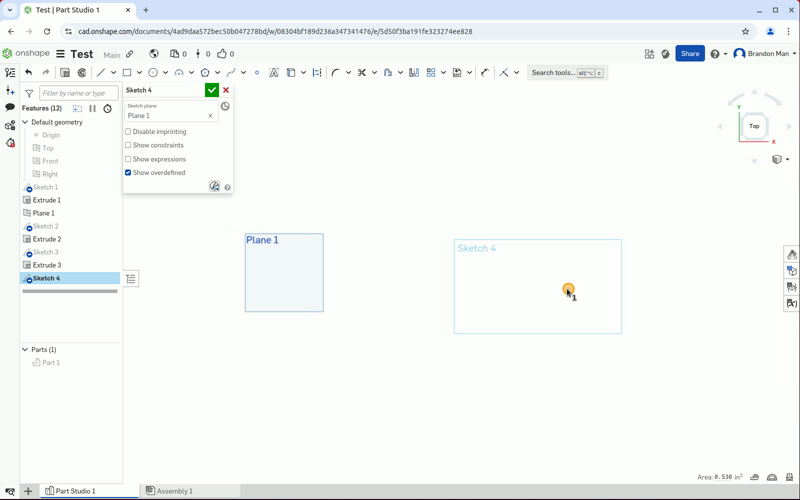
scroll(-6)
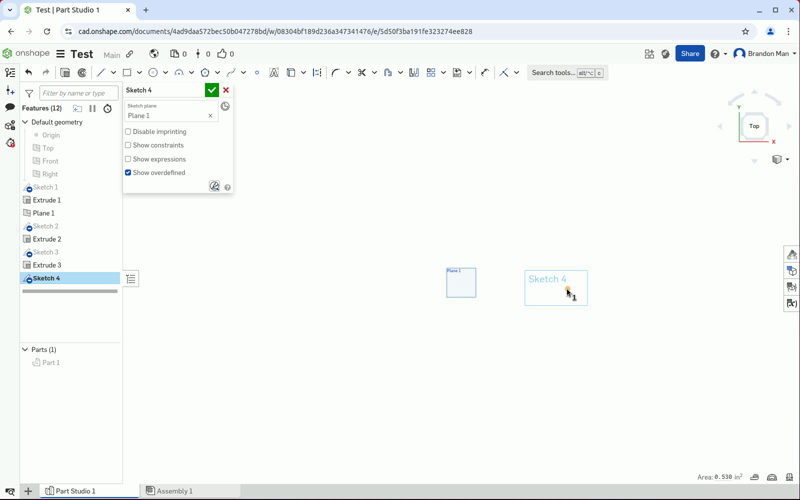
mouse_move(73, 352)
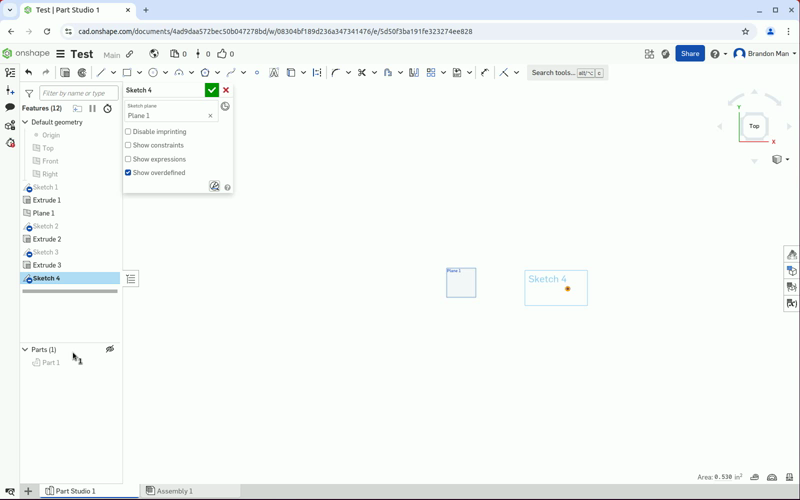
key(shift+y)
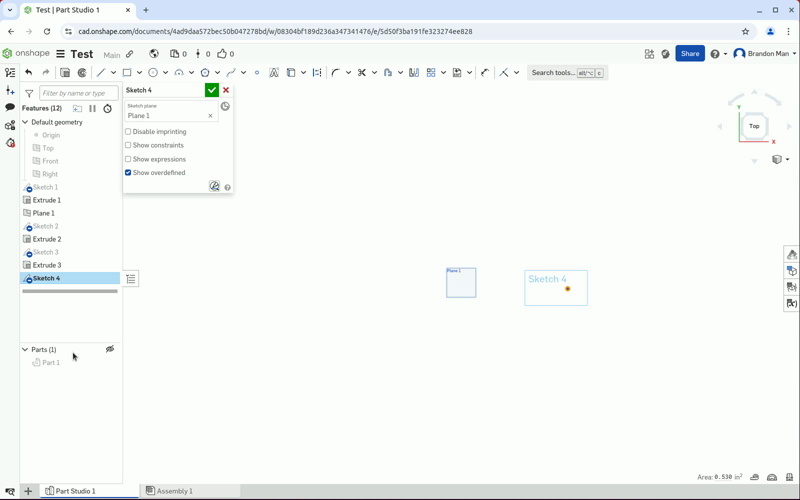
key(shift+e)
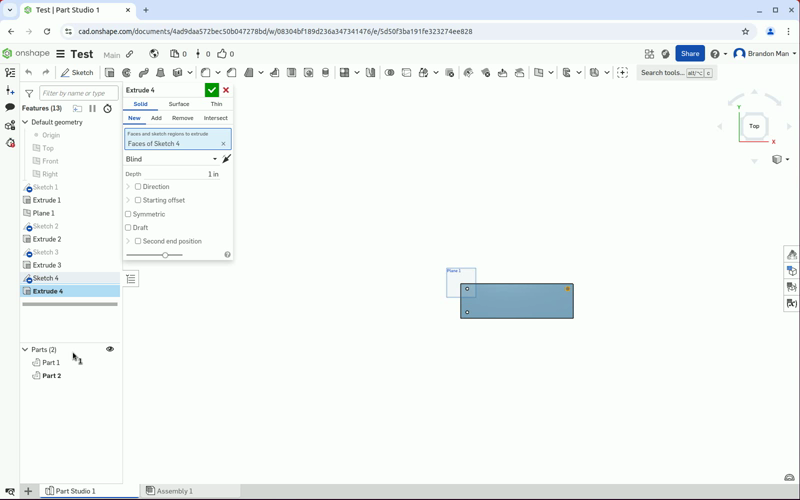
mouse_move(143, 106)
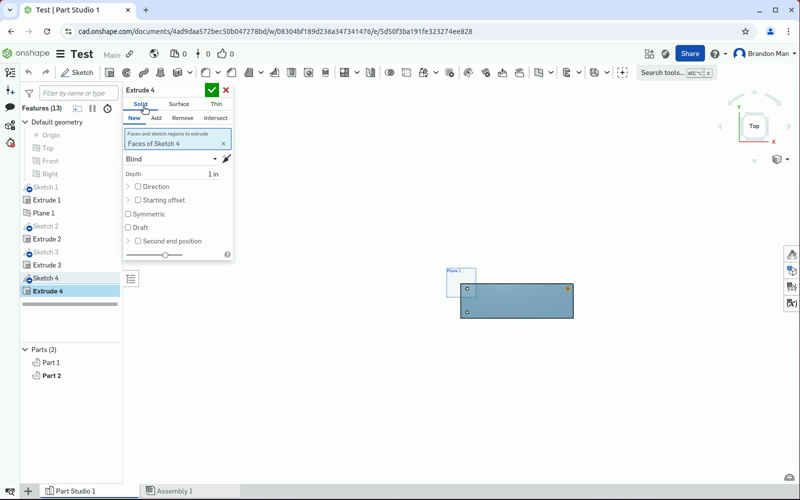
click(143, 106)
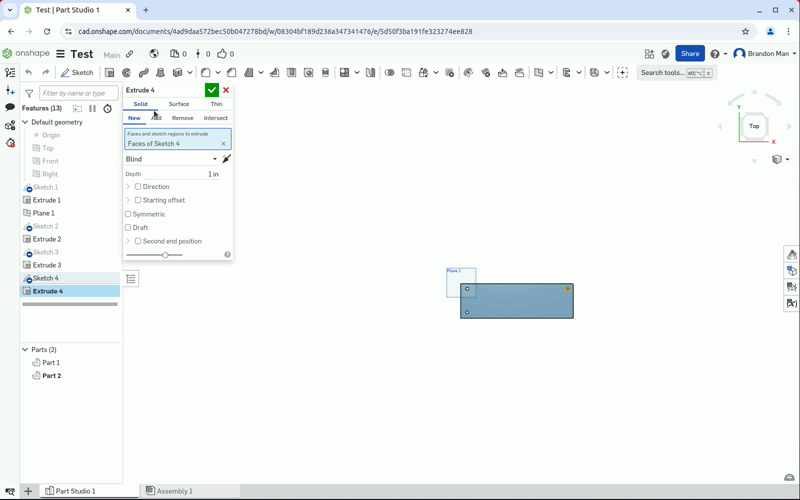
mouse_move(186, 120)
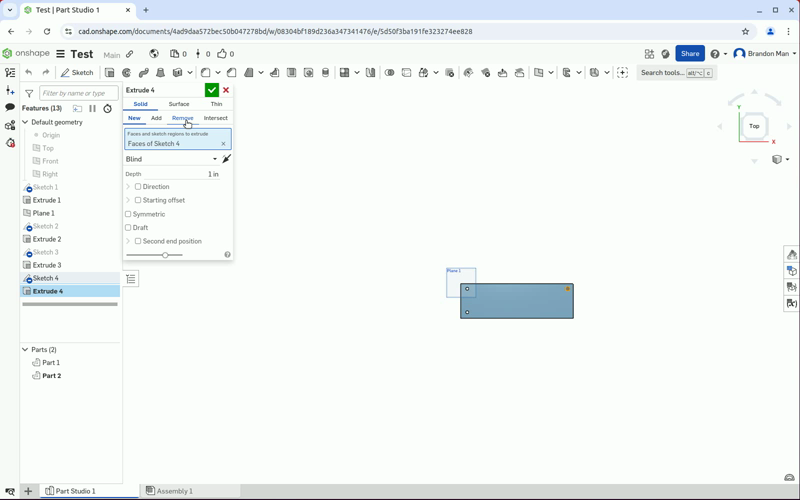
click(186, 120)
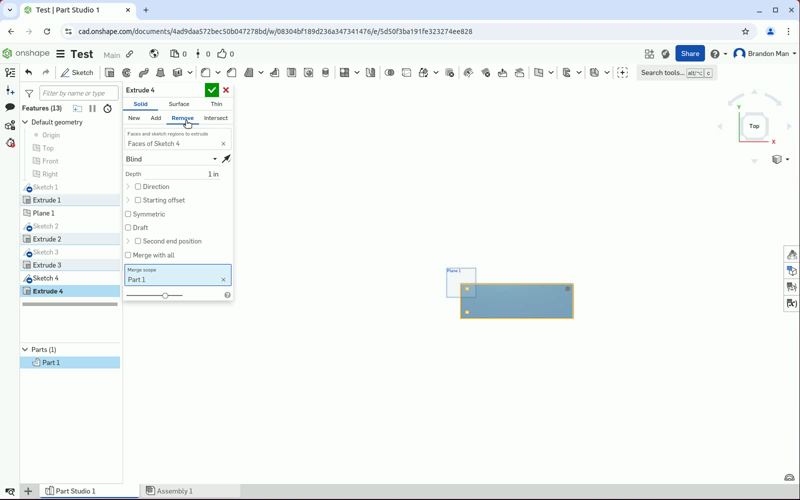
key(tab, 4)
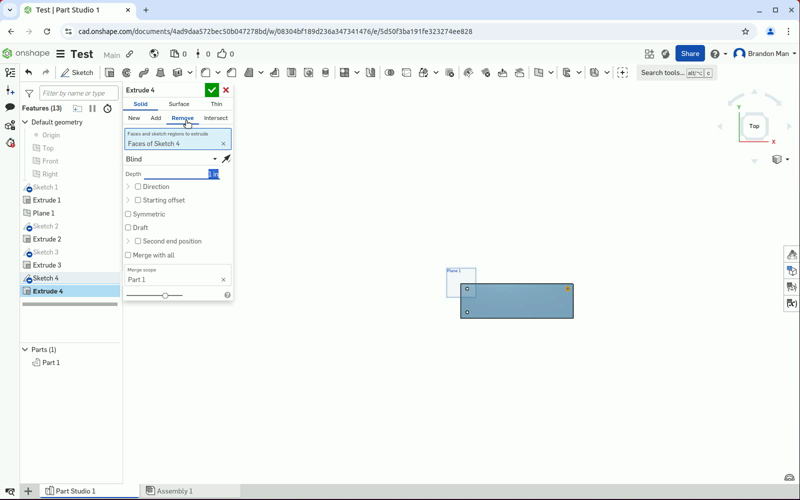
text(2.407)
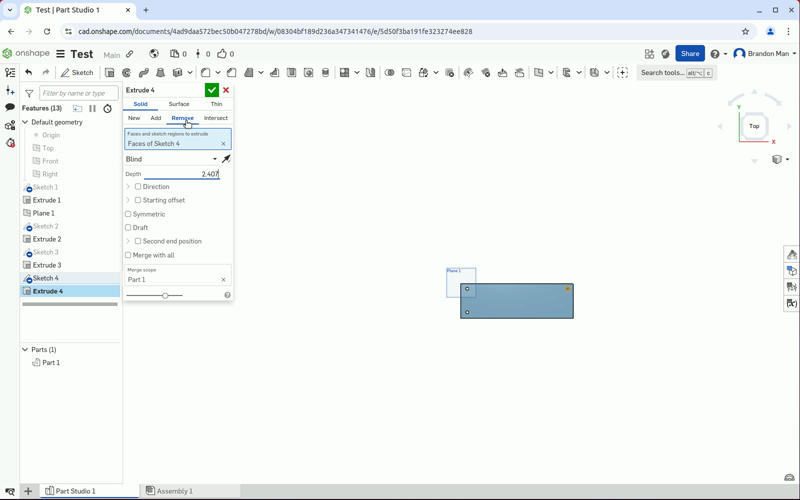
key(tab, 6)
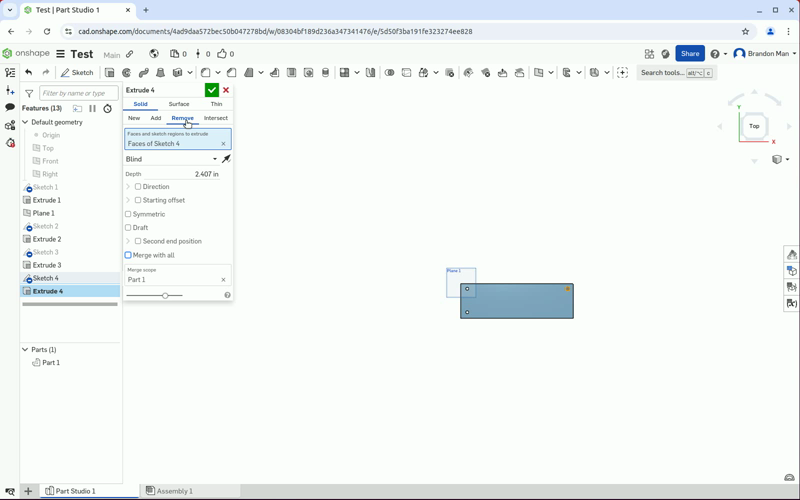
key(space)
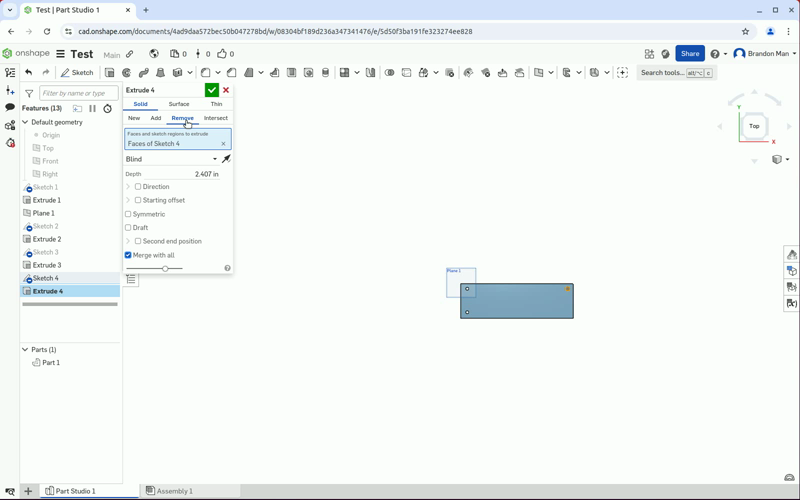
key(enter)
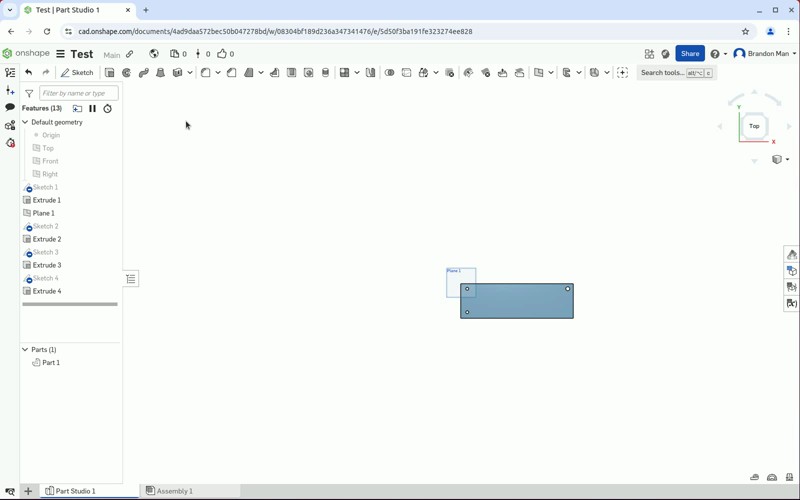
key(shift+h)
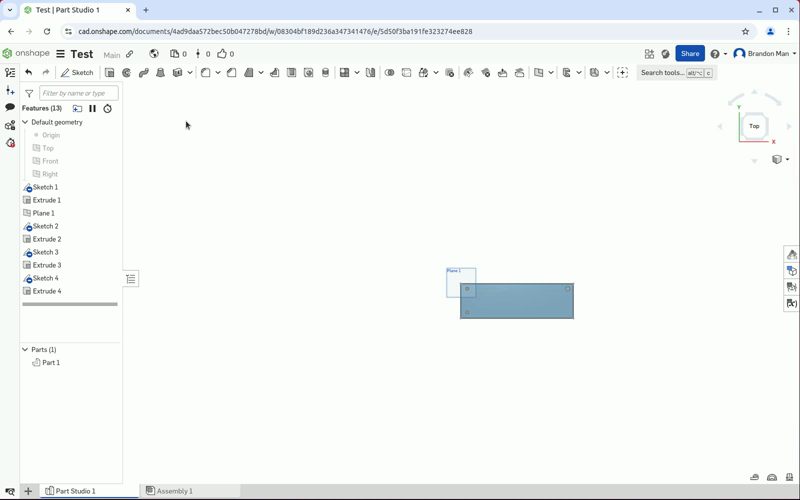
key(shift+h)
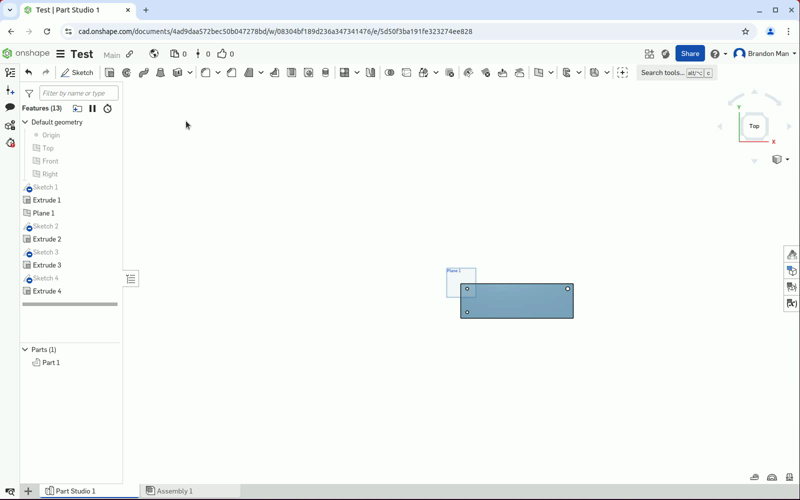
mouse_move(73, 189)
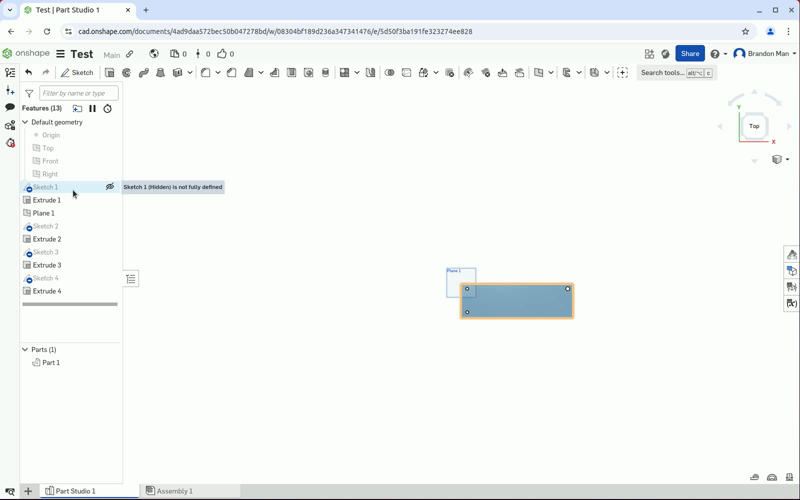
click(73, 189)
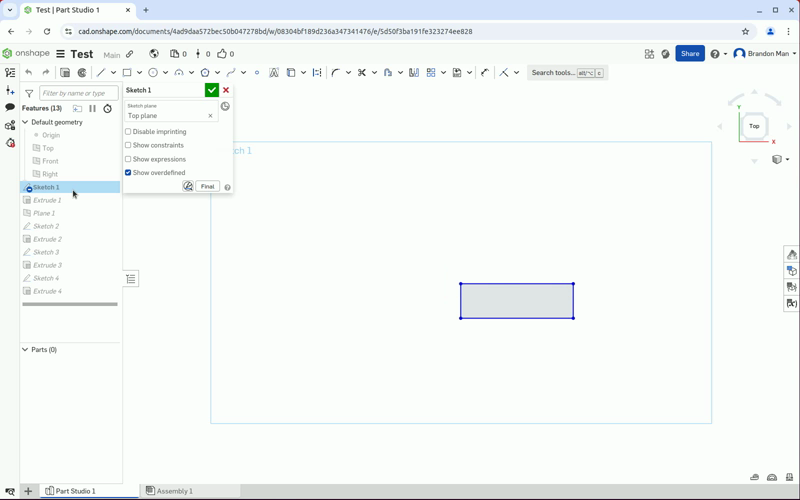
mouse_move(229, 92)
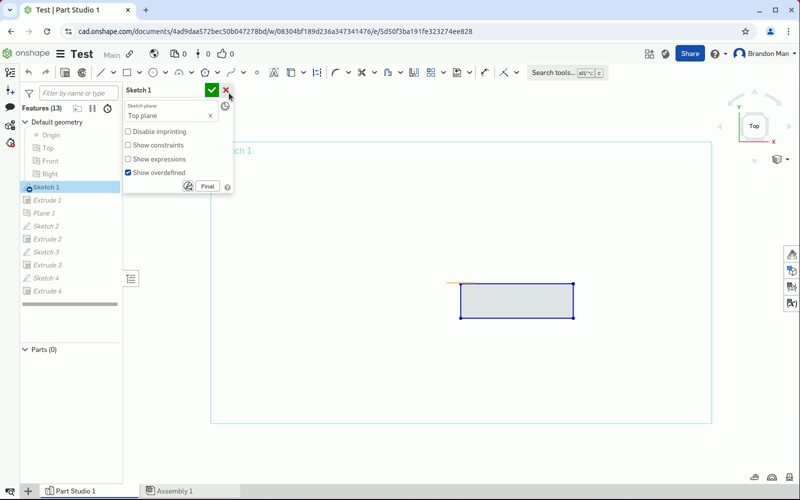
click(229, 92)
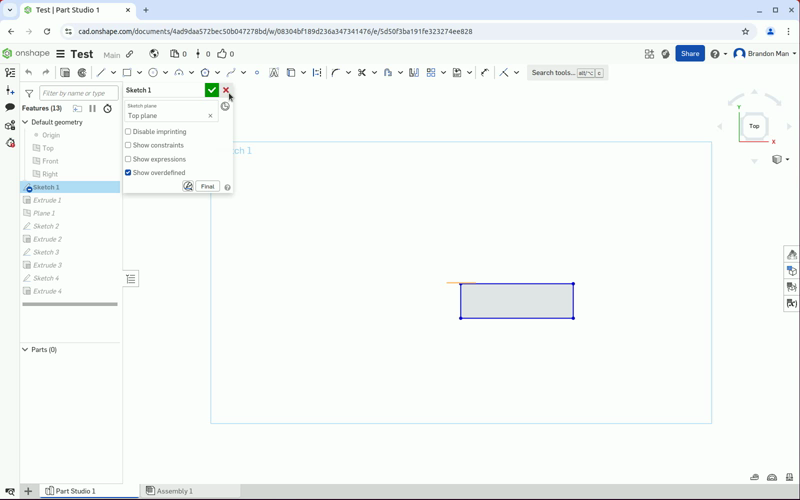
key(shift+s)
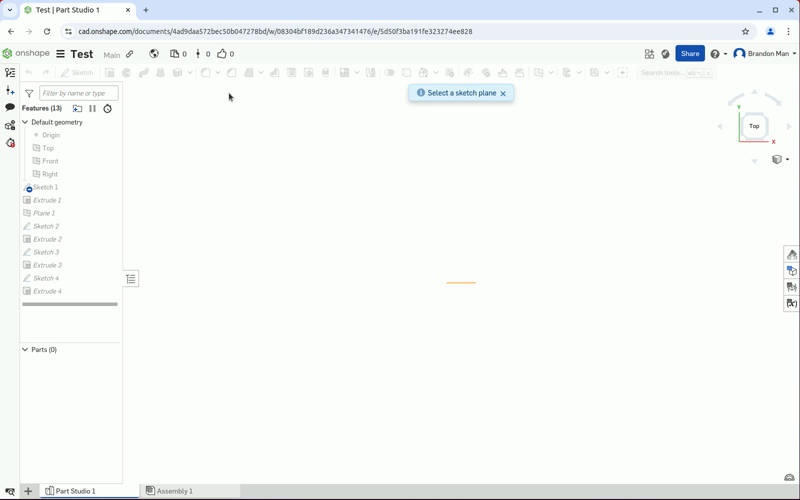
mouse_move(73, 215)
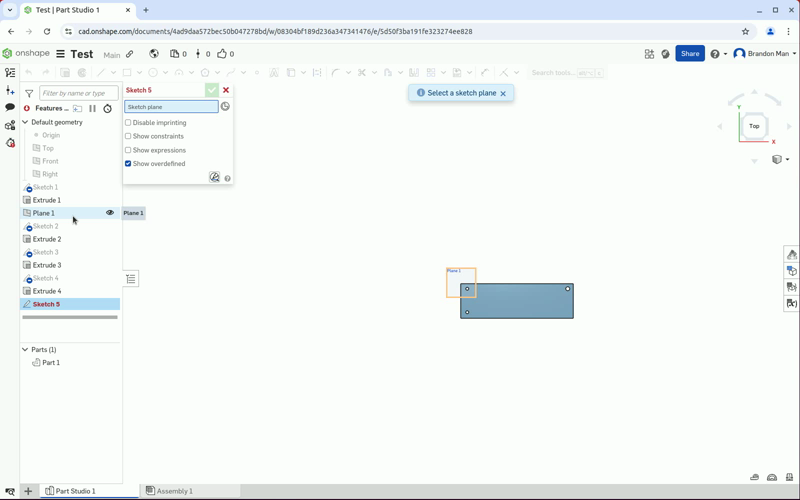
click(73, 215)
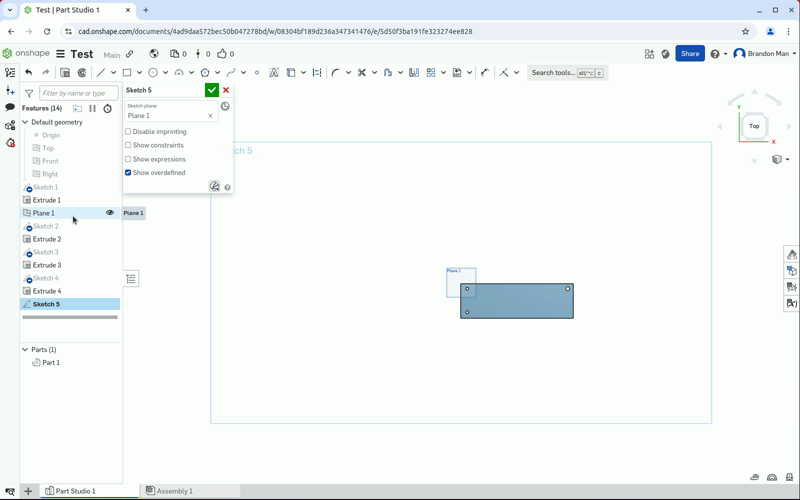
mouse_move(73, 352)
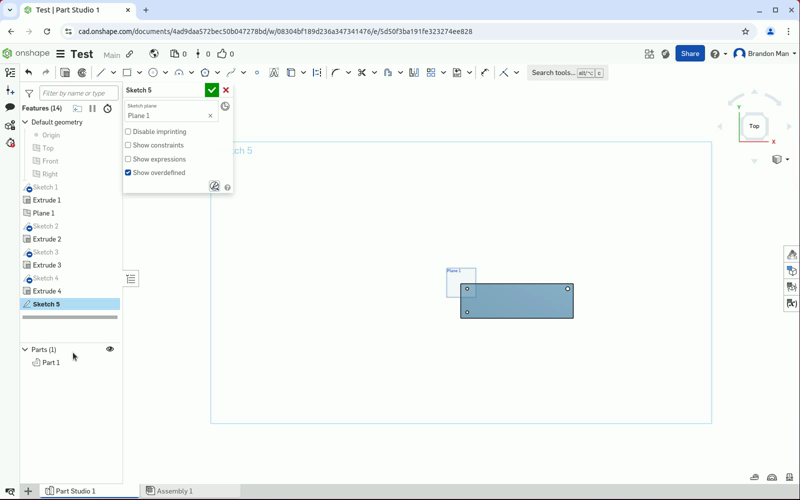
key(y)
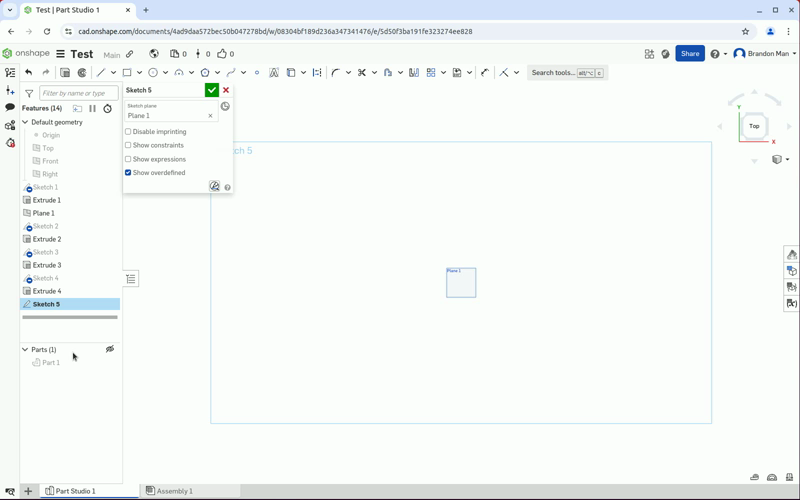
key(c)
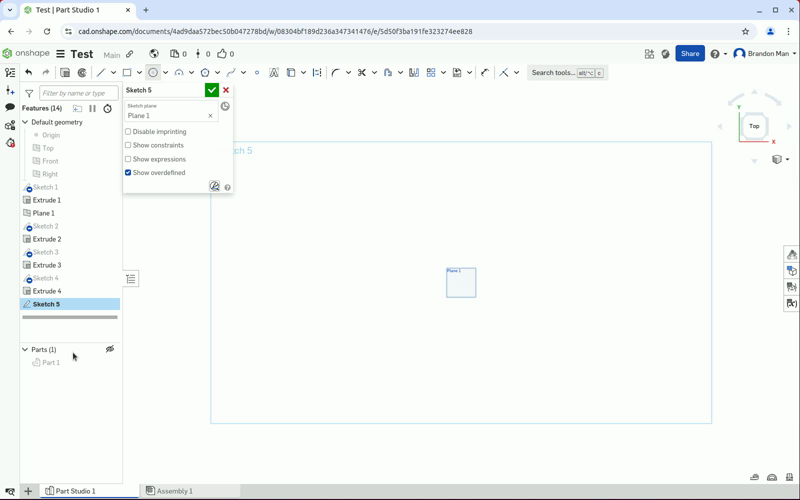
key_down(shift)
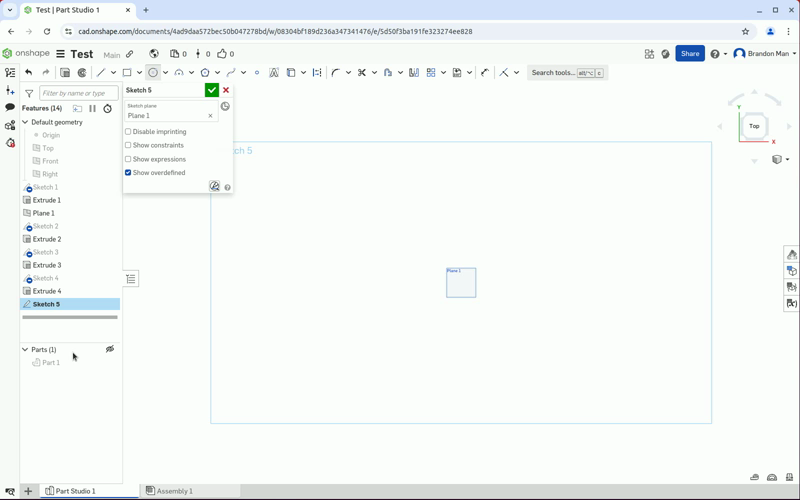
mouse_move(567, 312)
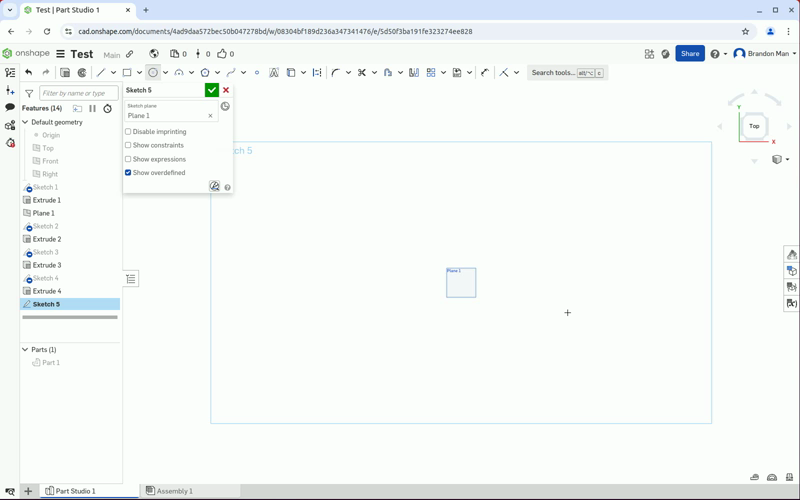
click(567, 312)
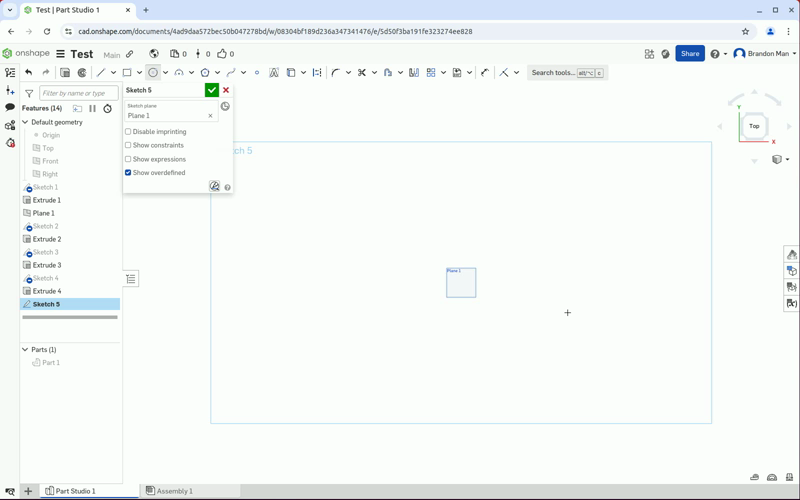
key_up(shift)
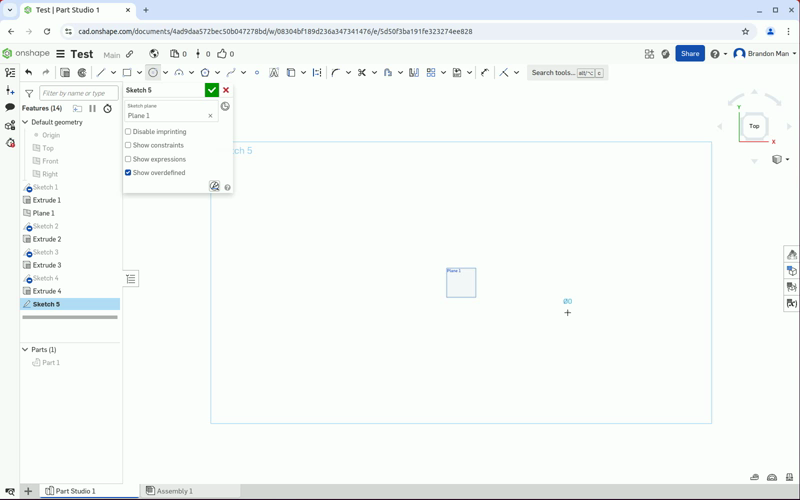
mouse_move(569, 312)
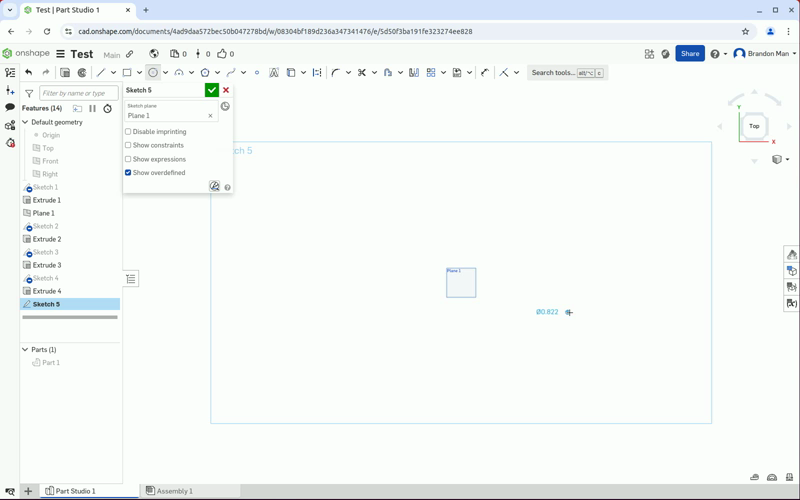
scroll(6)
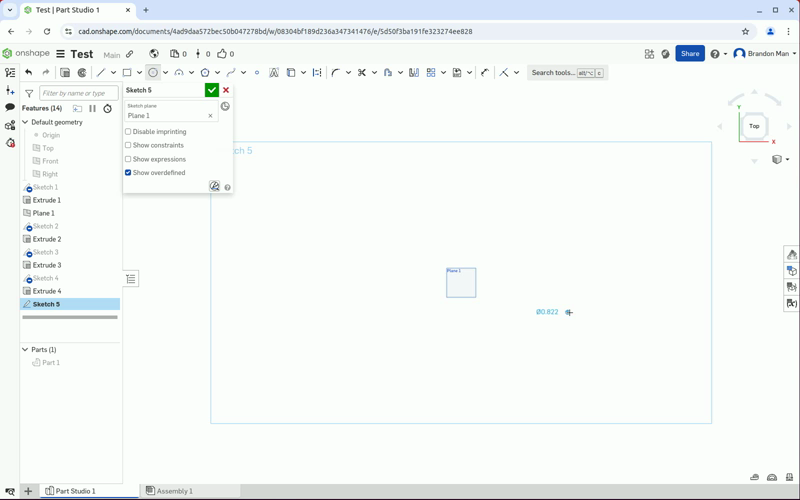
scroll(6)
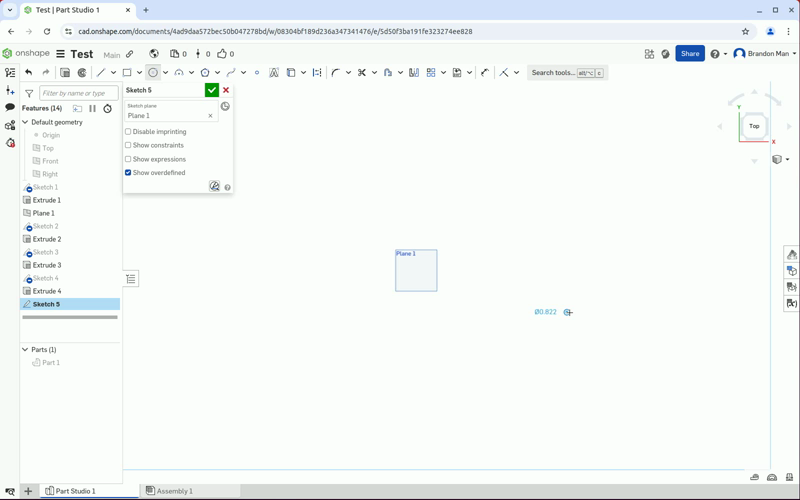
scroll(6)
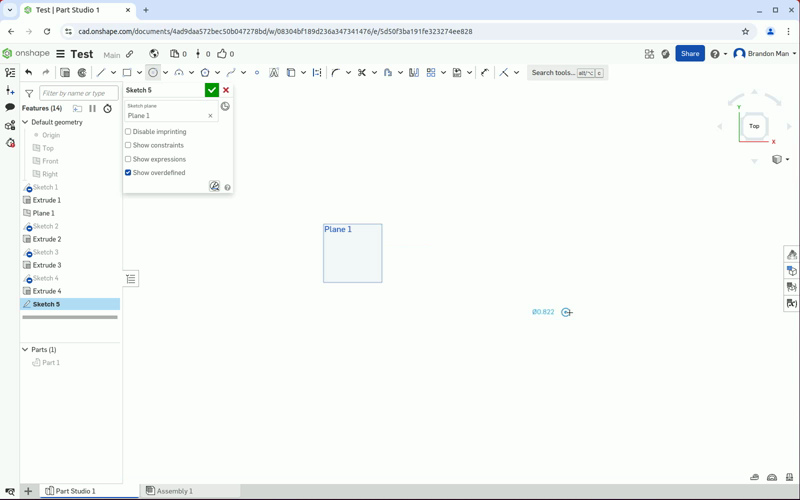
scroll(6)
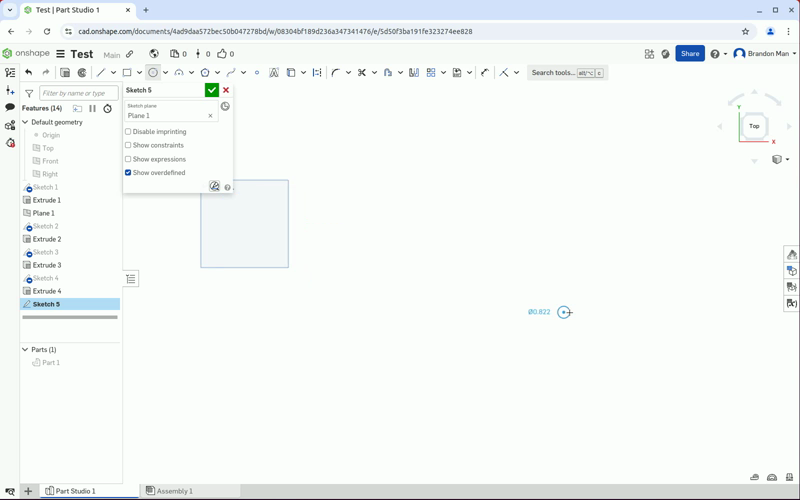
scroll(6)
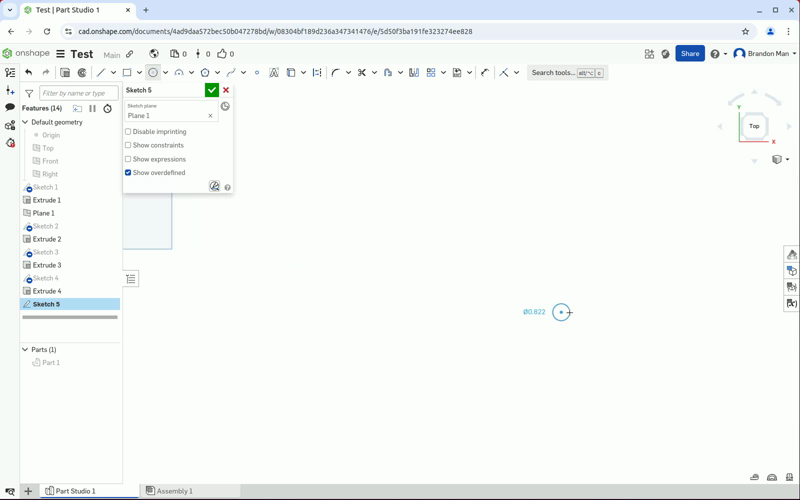
scroll(6)
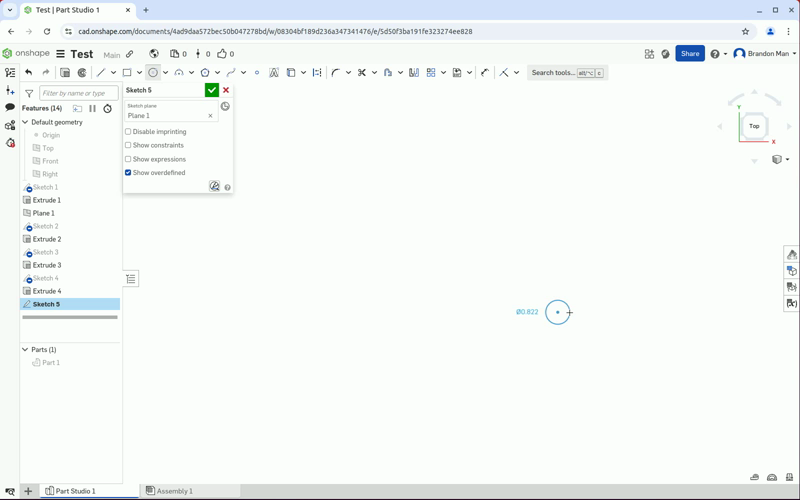
scroll(6)
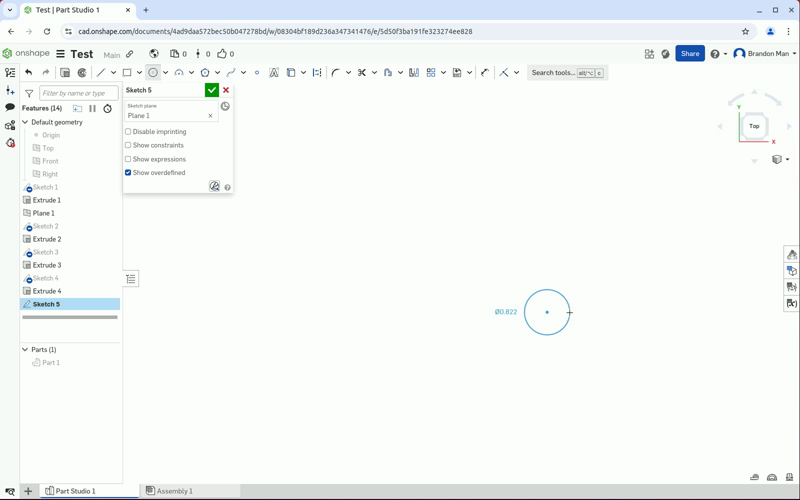
click(569, 312)
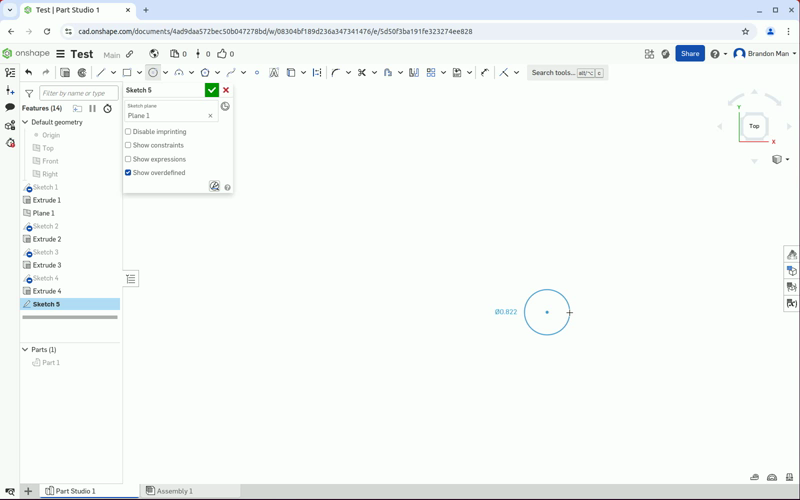
scroll(-6)
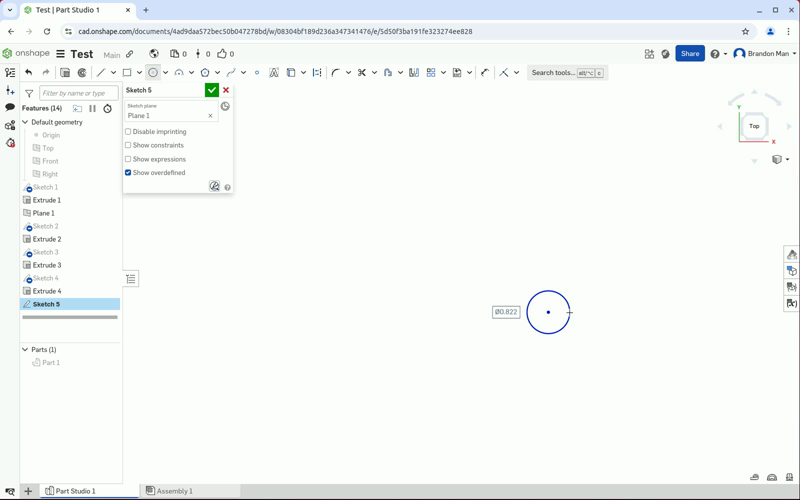
scroll(-6)
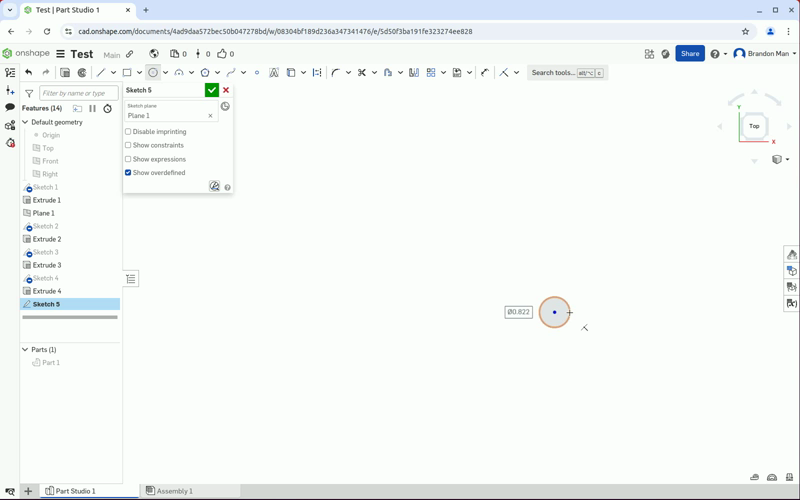
scroll(-6)
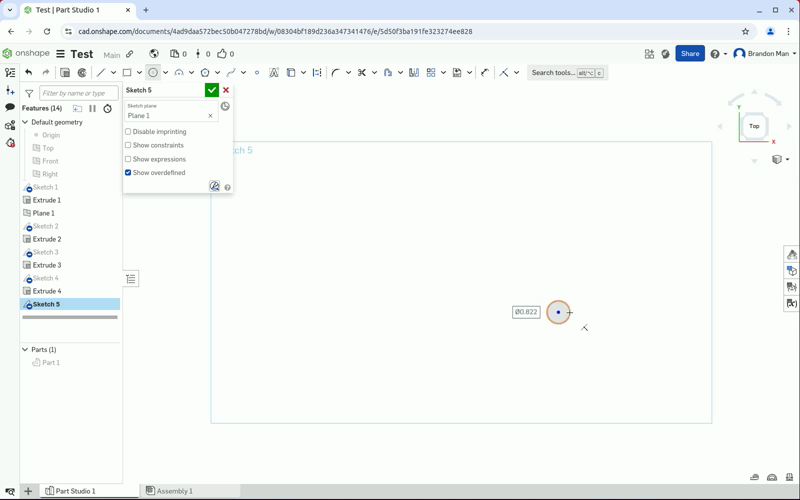
scroll(-6)
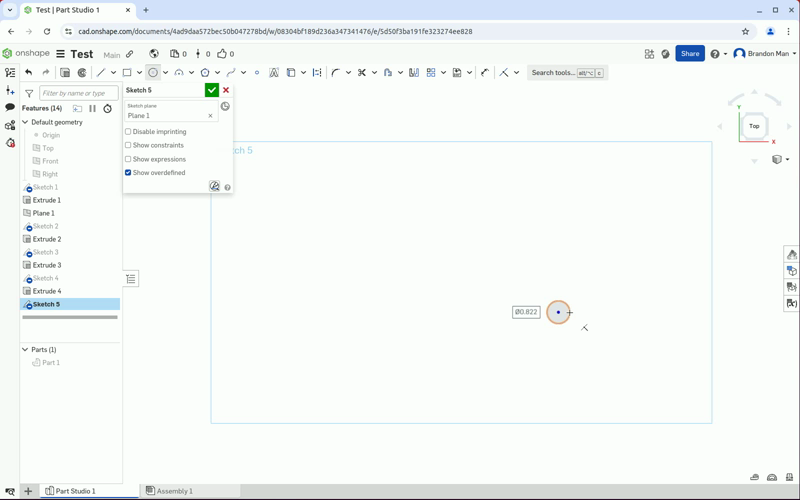
scroll(-6)
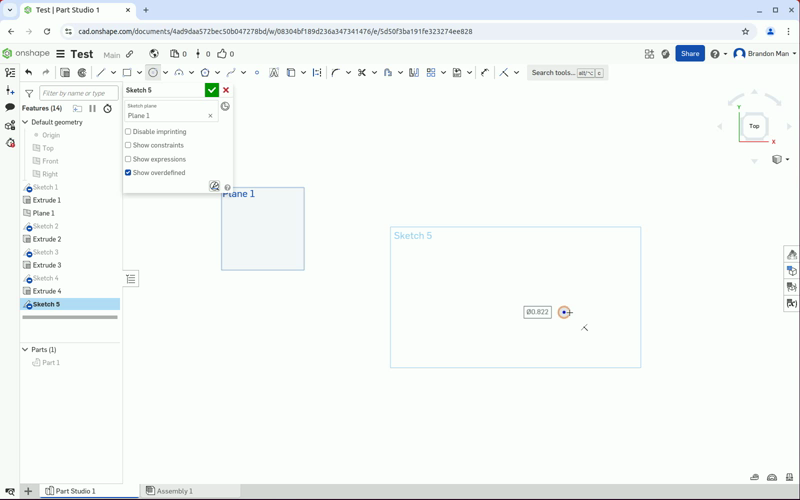
scroll(-6)
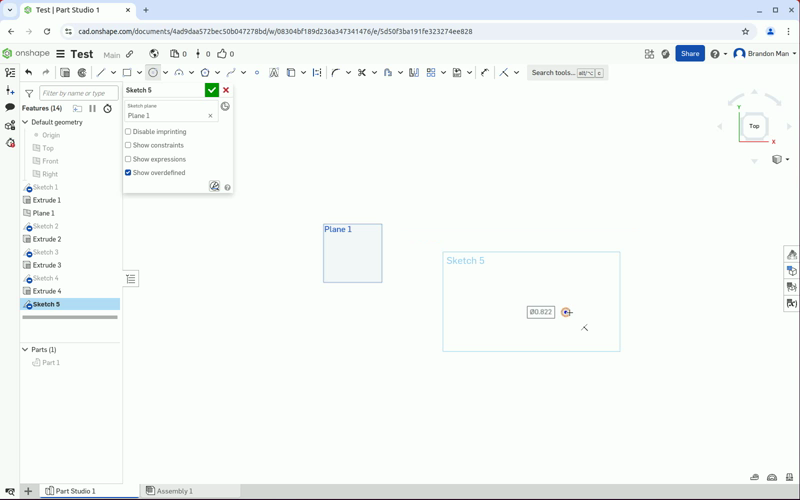
scroll(-6)
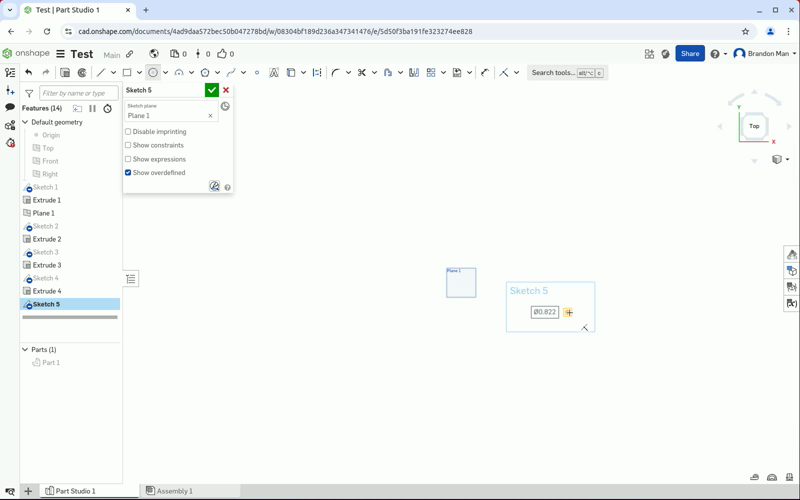
key(esc)
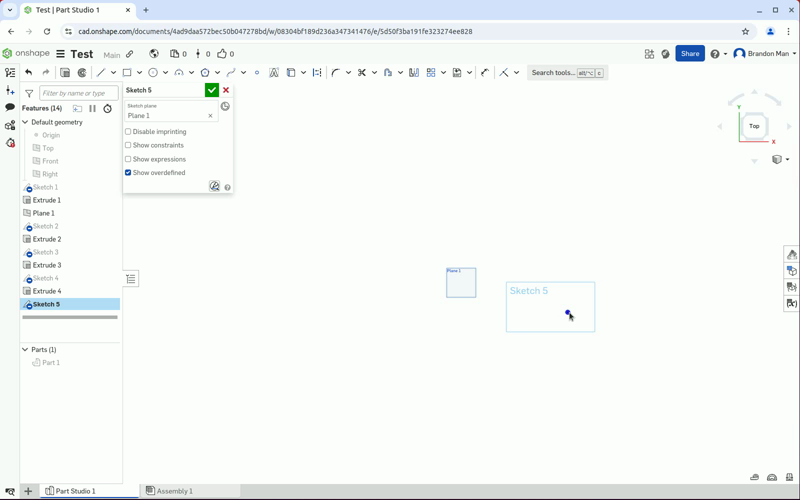
mouse_move(566, 312)
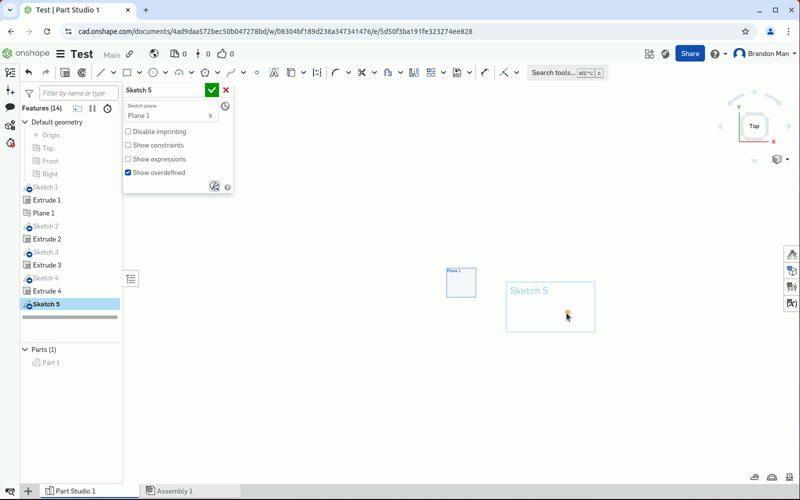
scroll(6)
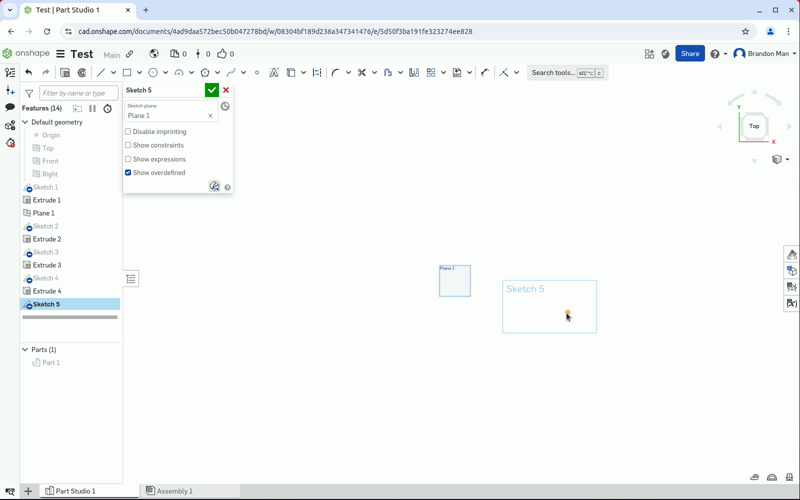
scroll(6)
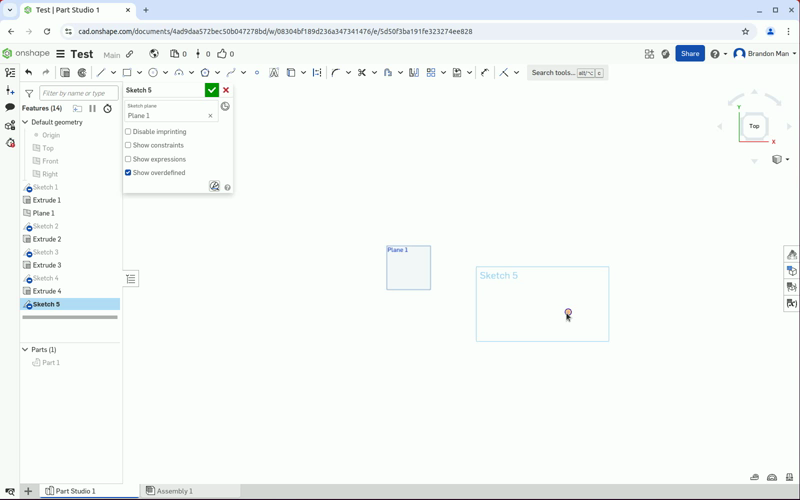
scroll(6)
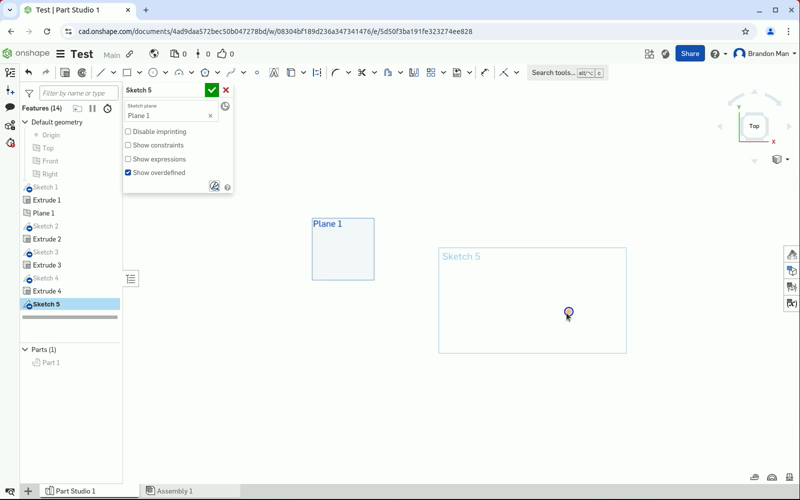
scroll(6)
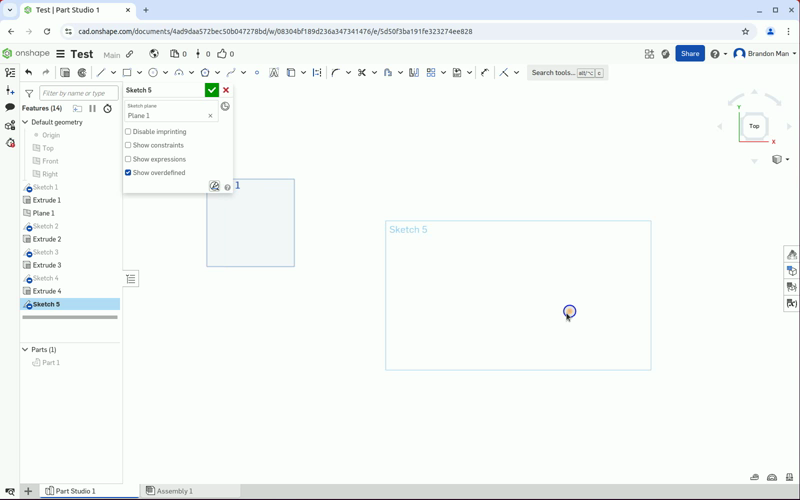
scroll(6)
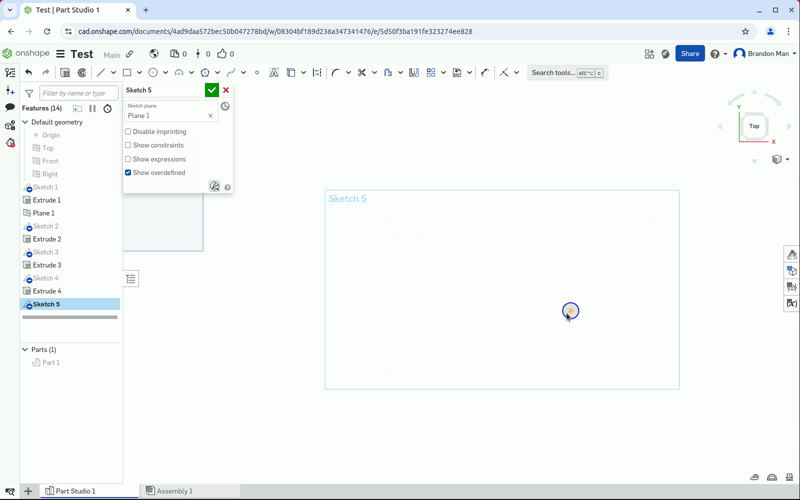
scroll(6)
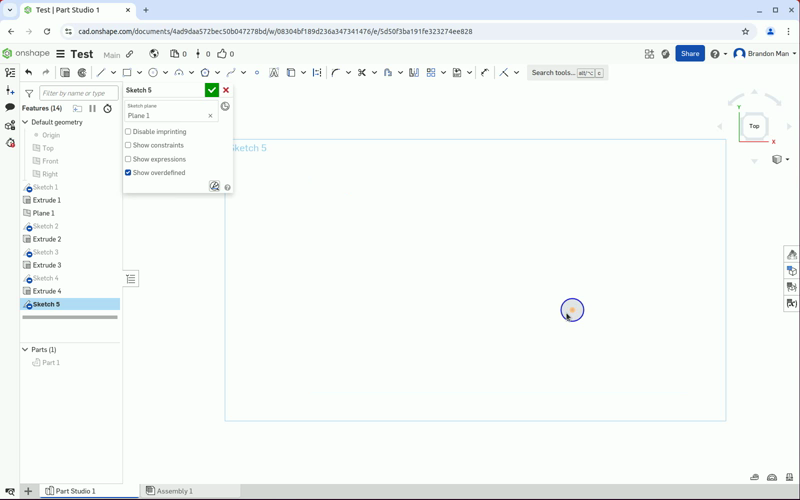
scroll(6)
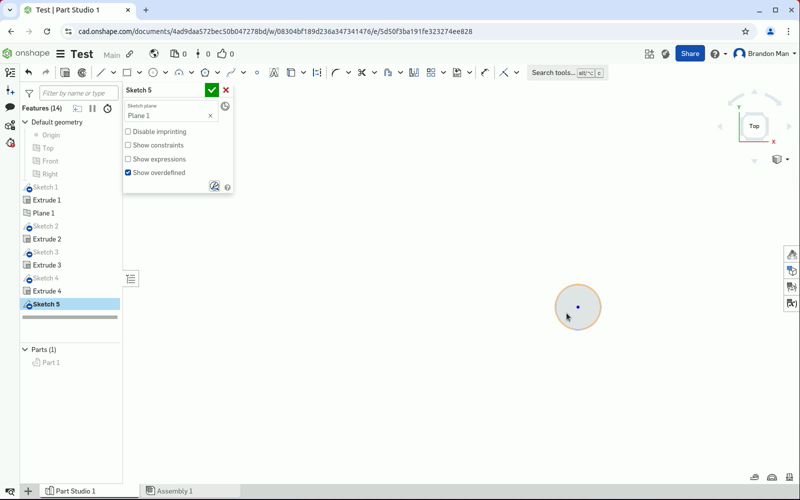
click(566, 312)
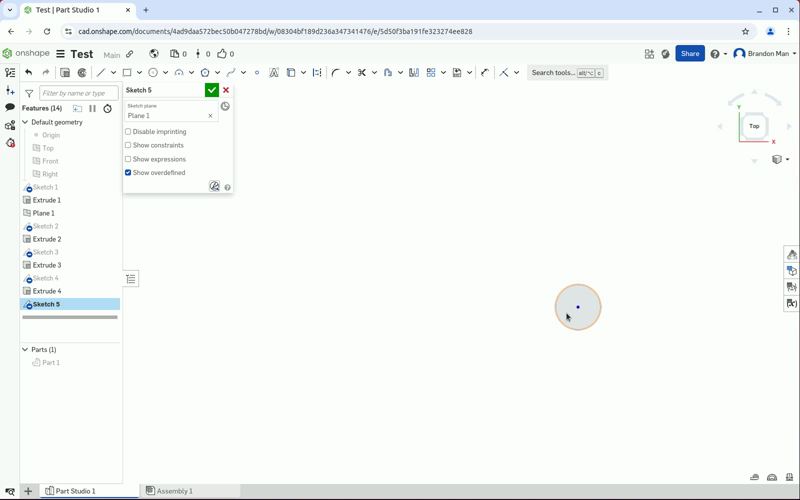
scroll(-6)
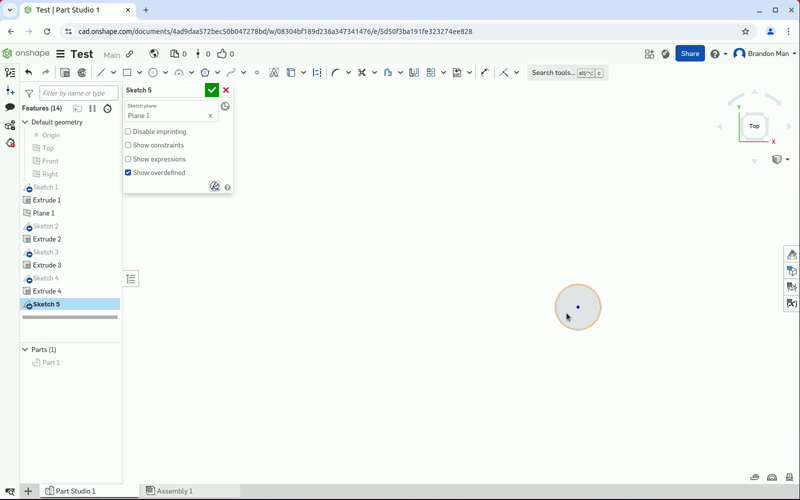
scroll(-6)
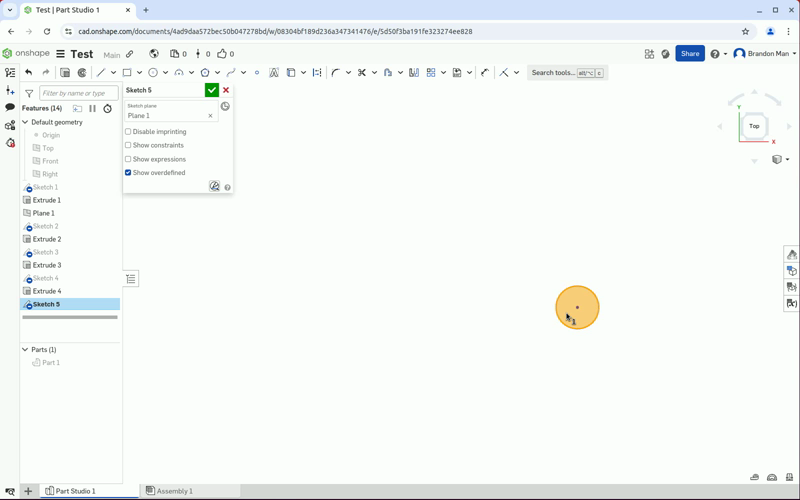
scroll(-6)
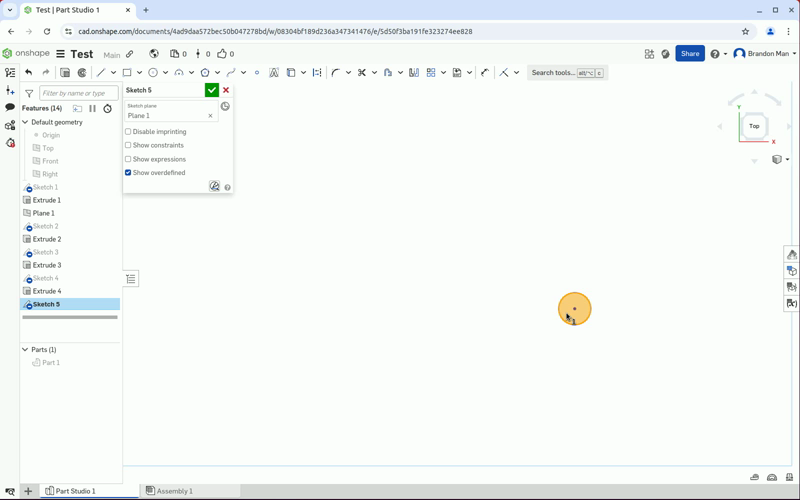
scroll(-6)
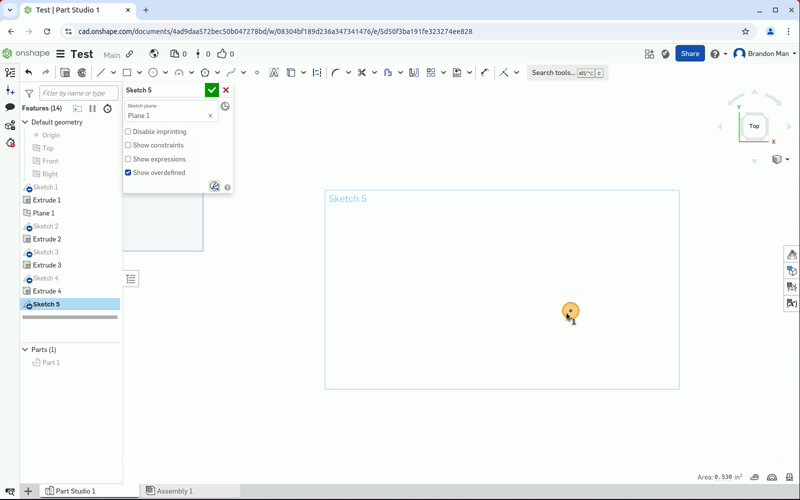
scroll(-6)
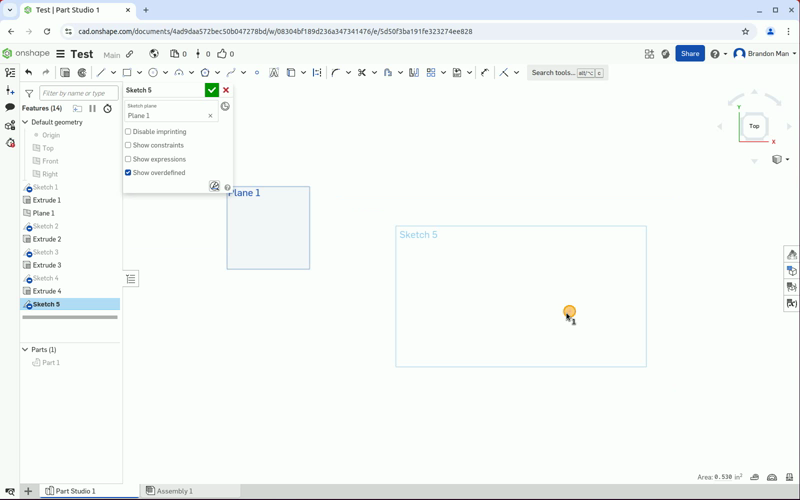
scroll(-6)
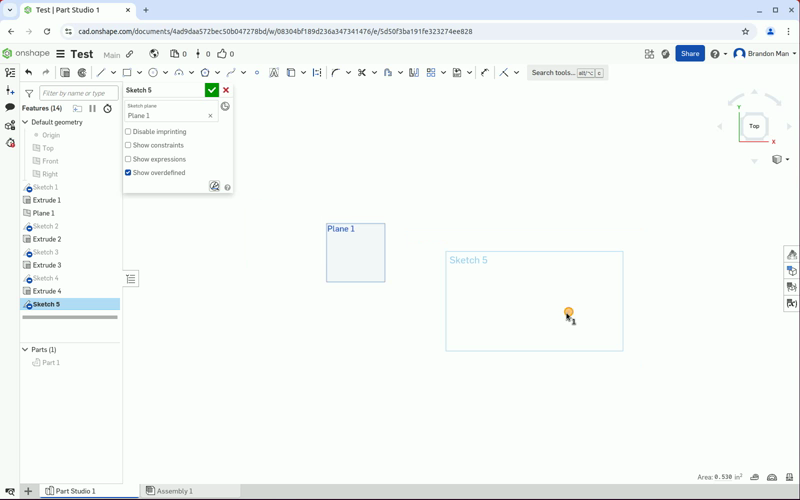
scroll(-6)
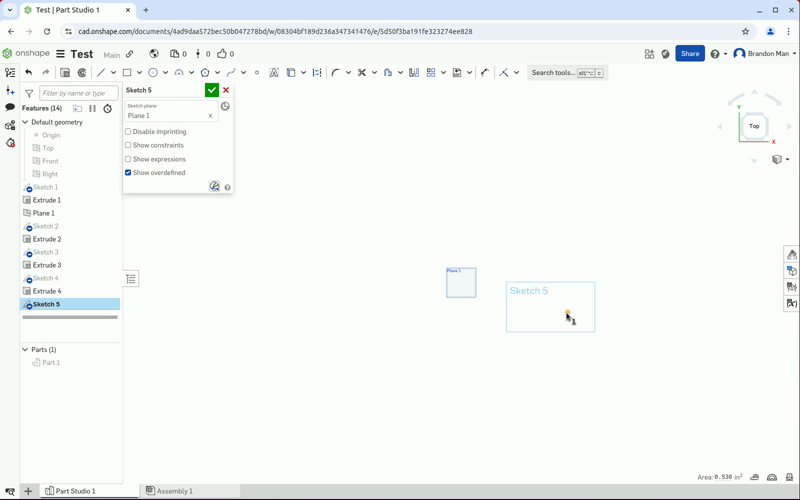
mouse_move(73, 352)
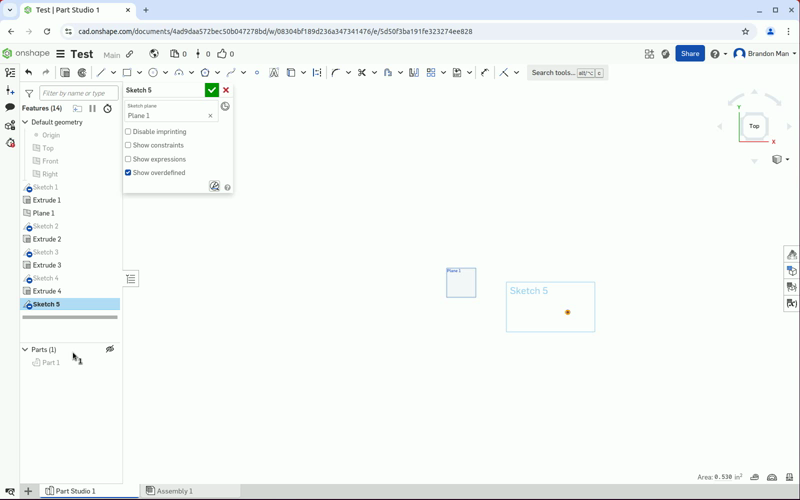
key(shift+y)
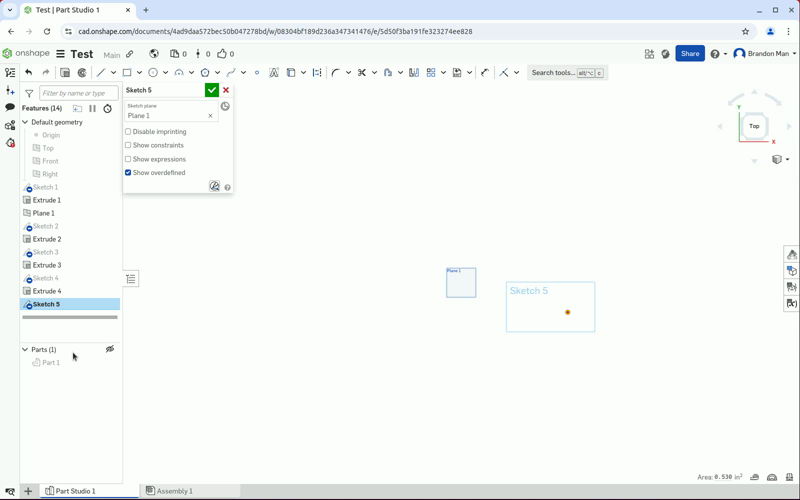
key(shift+e)
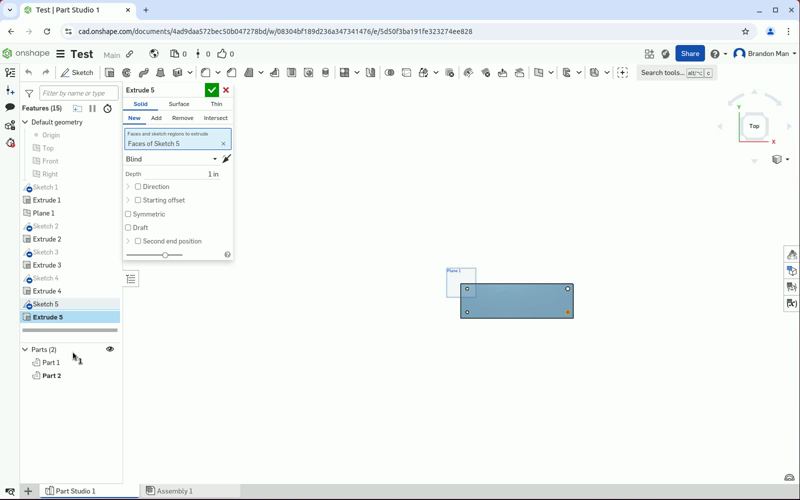
mouse_move(143, 106)
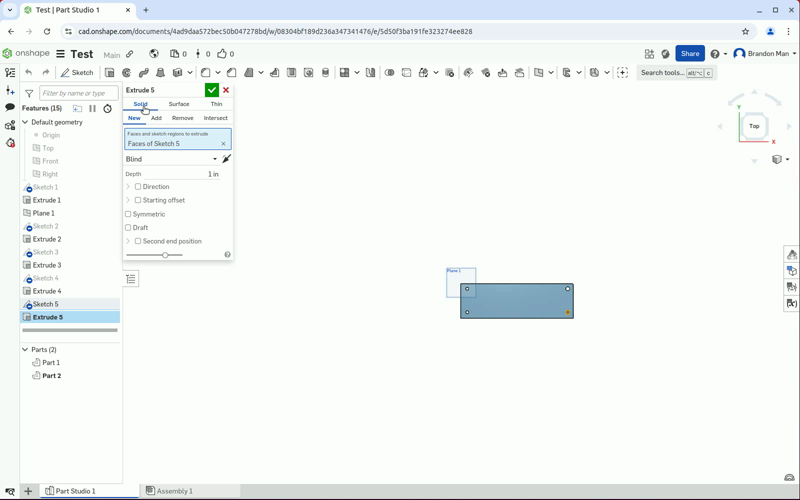
click(143, 106)
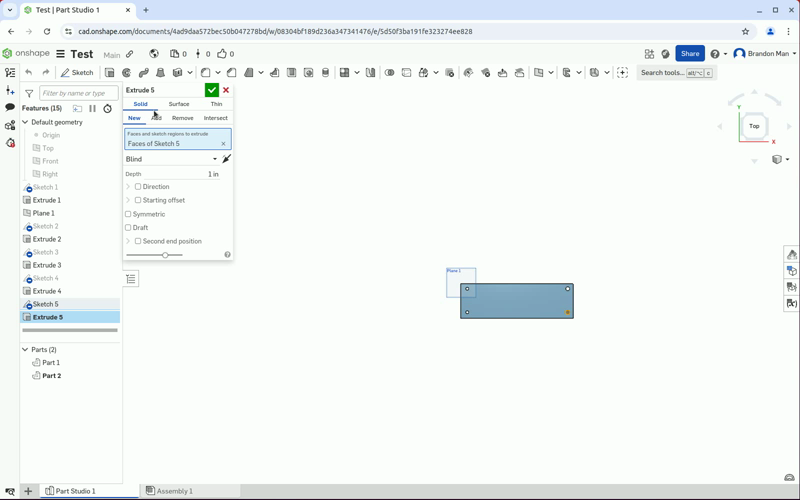
mouse_move(186, 120)
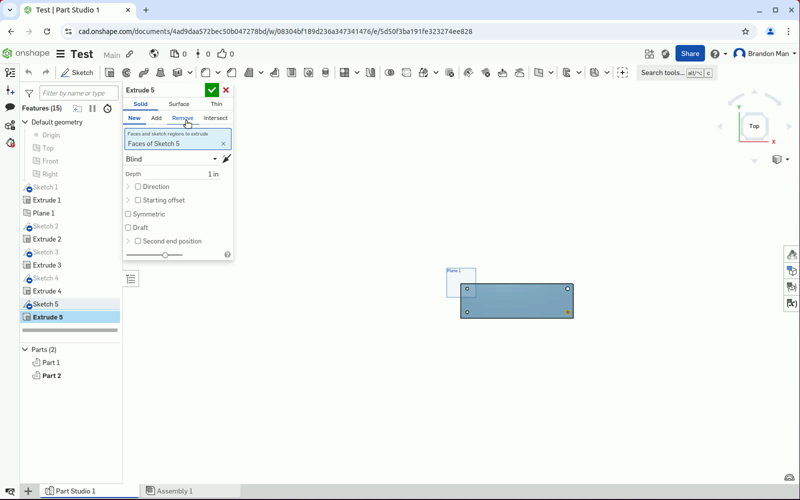
click(186, 120)
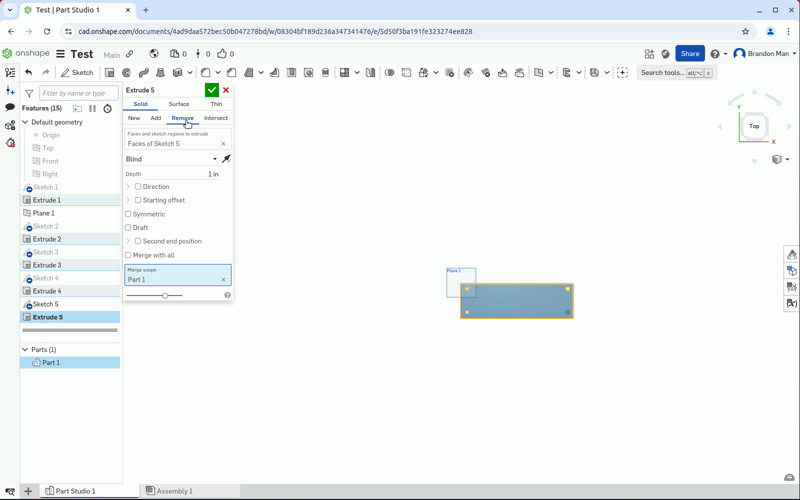
key(tab, 4)
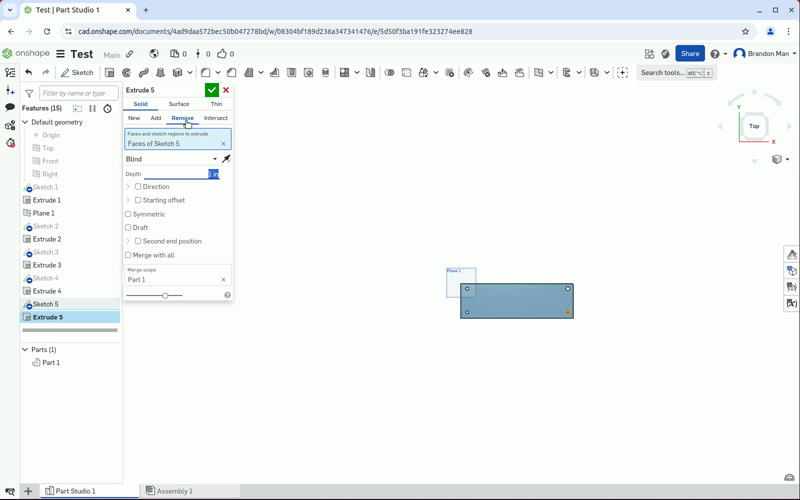
text(2.407)
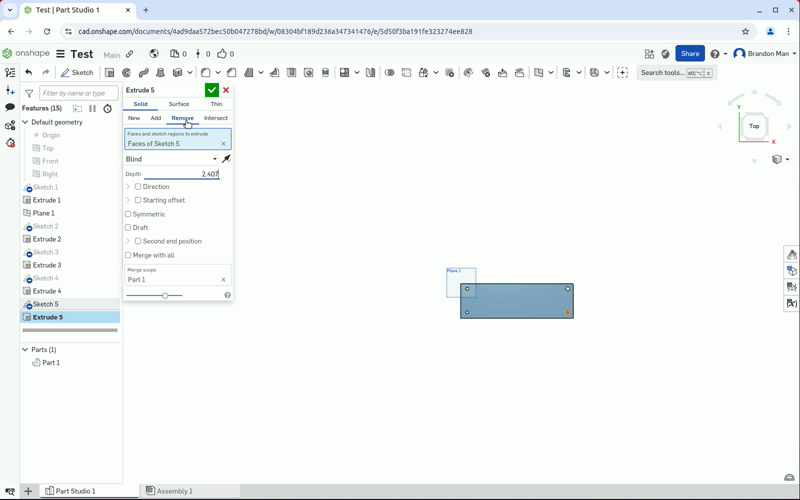
key(tab, 6)
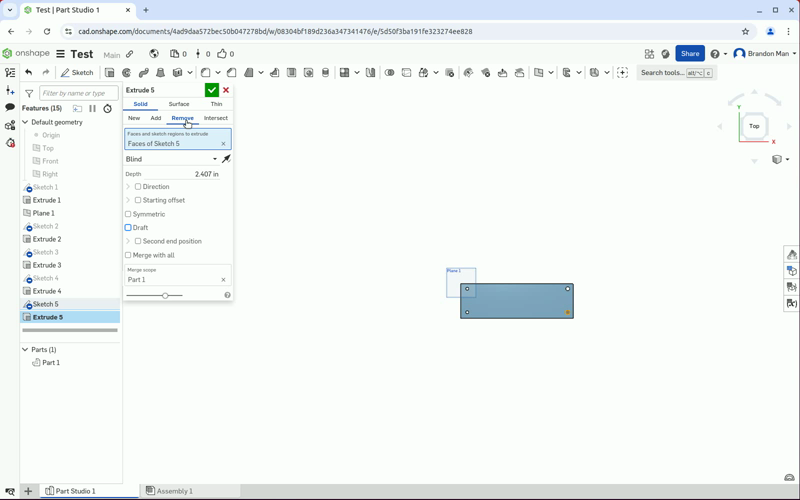
key(space)
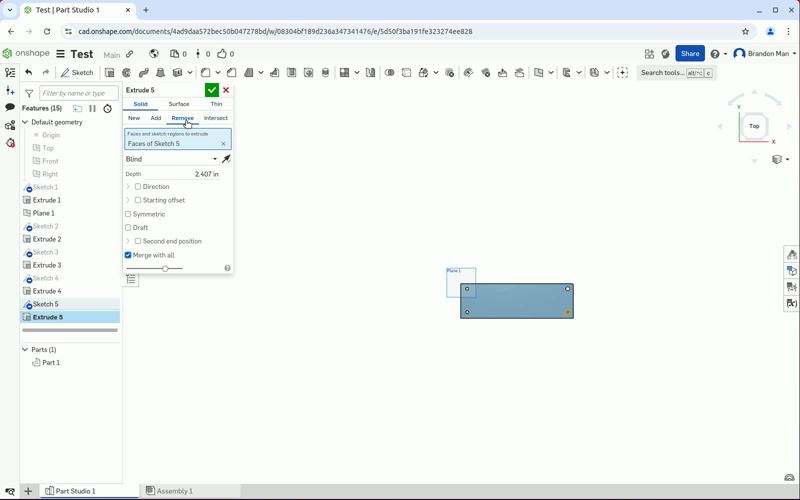
key(enter)
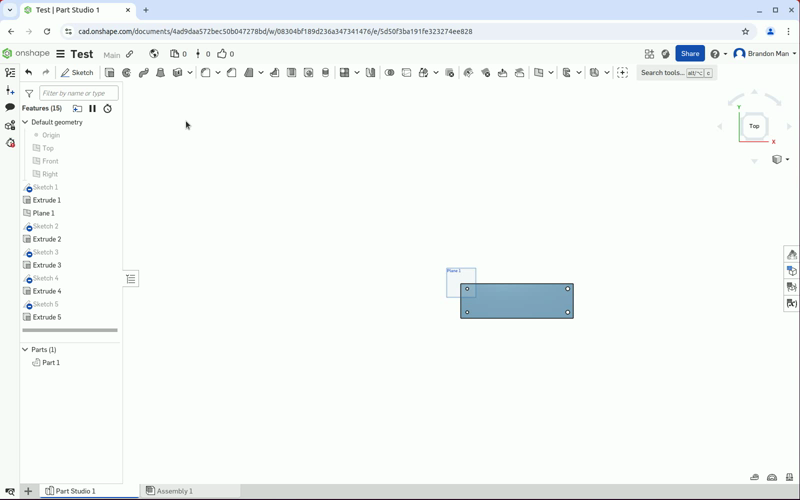
key(shift+h)
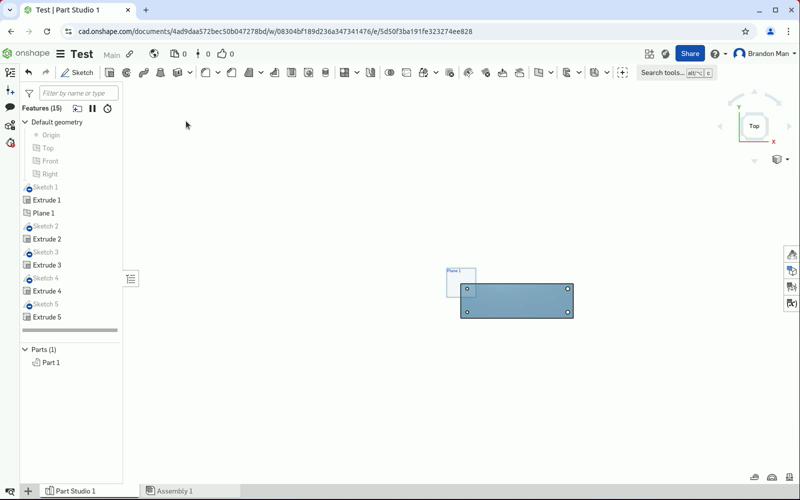
key(shift+h)
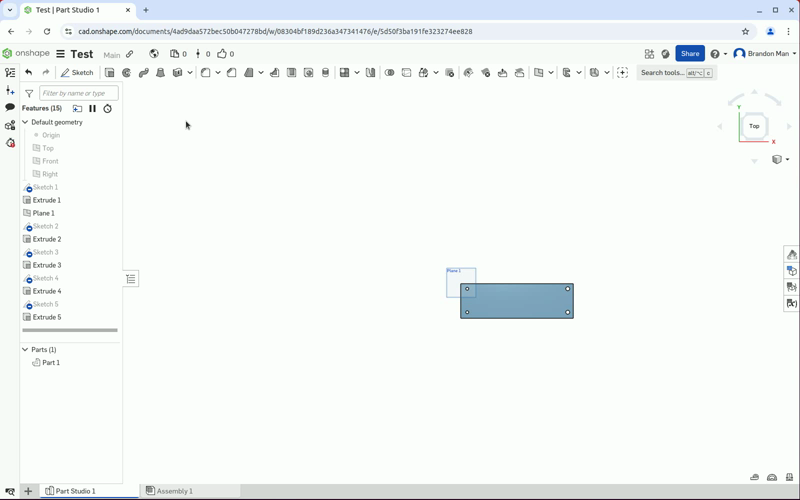
mouse_move(73, 189)
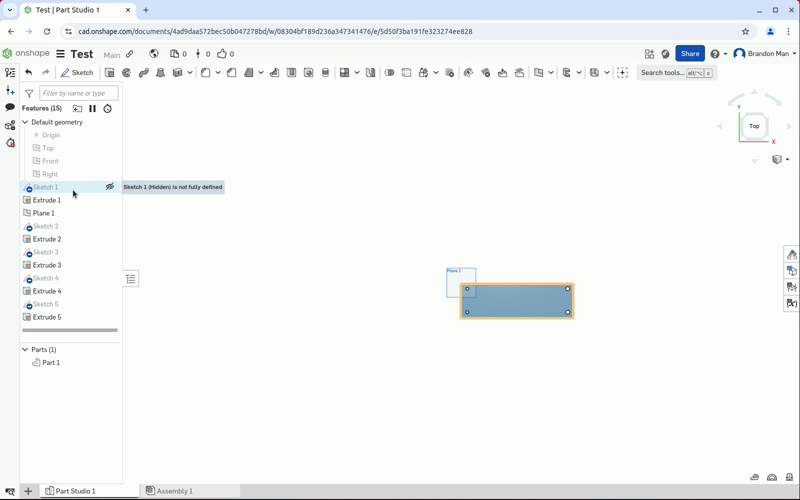
click(73, 189)
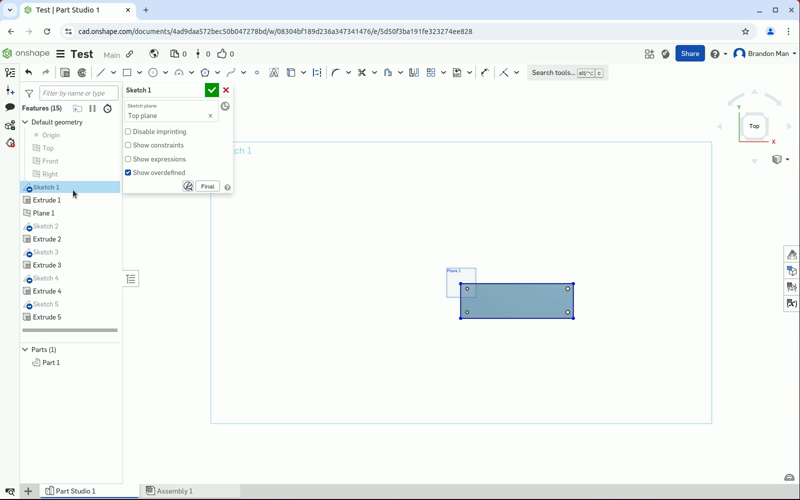
mouse_move(229, 92)
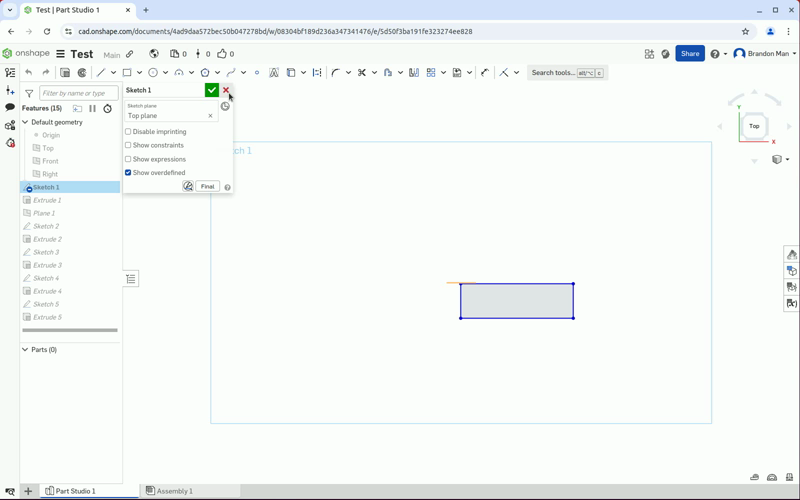
click(229, 92)
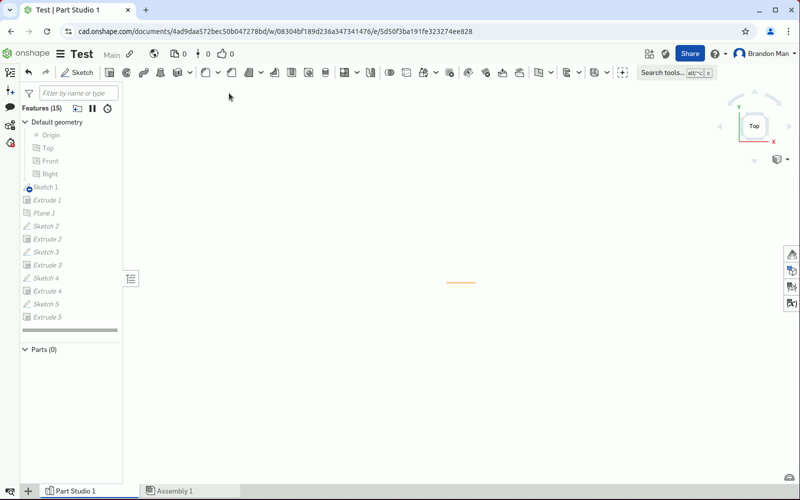
key(shift+s)
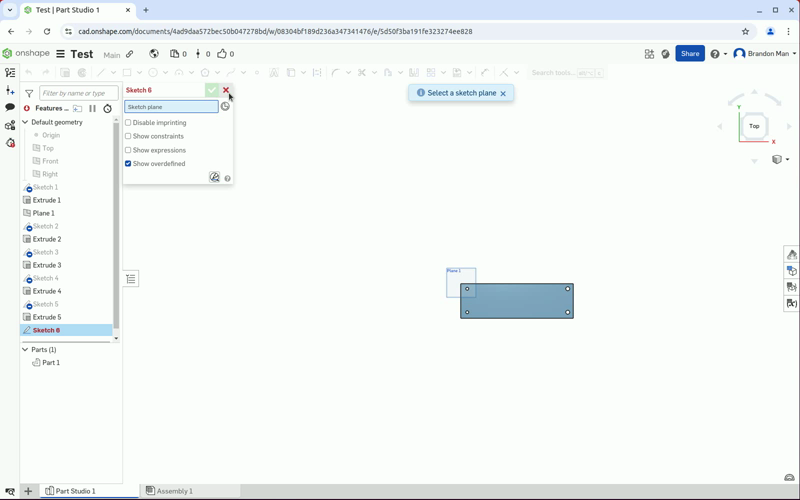
mouse_move(69, 215)
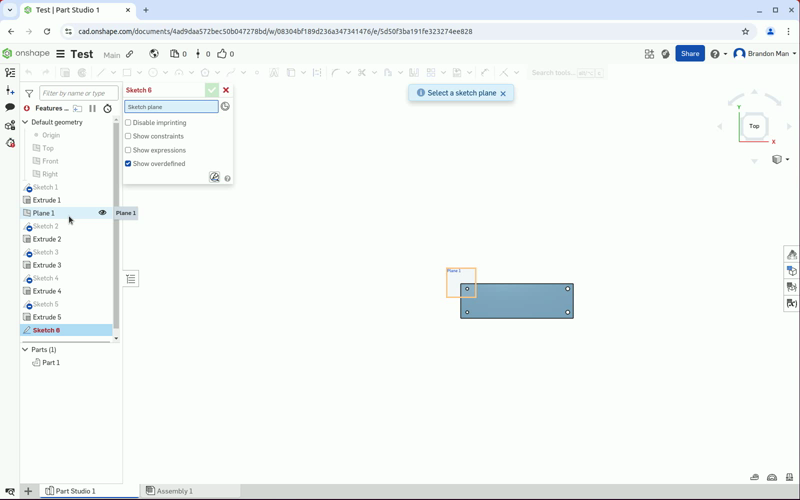
click(69, 215)
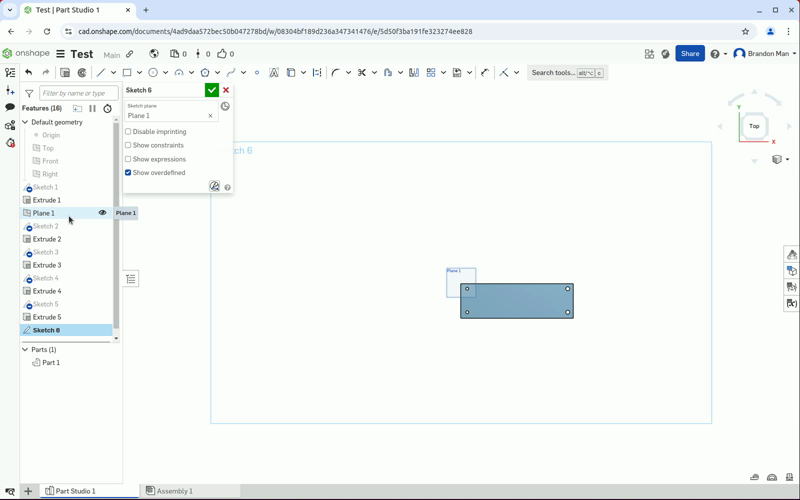
mouse_move(73, 352)
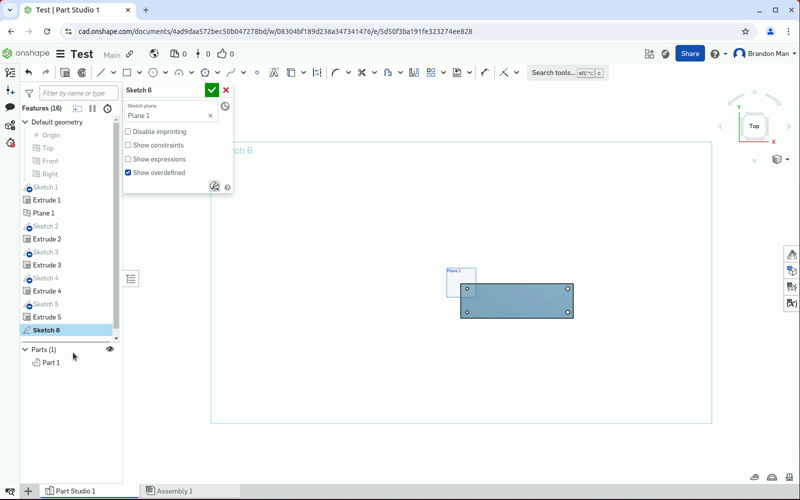
key(y)
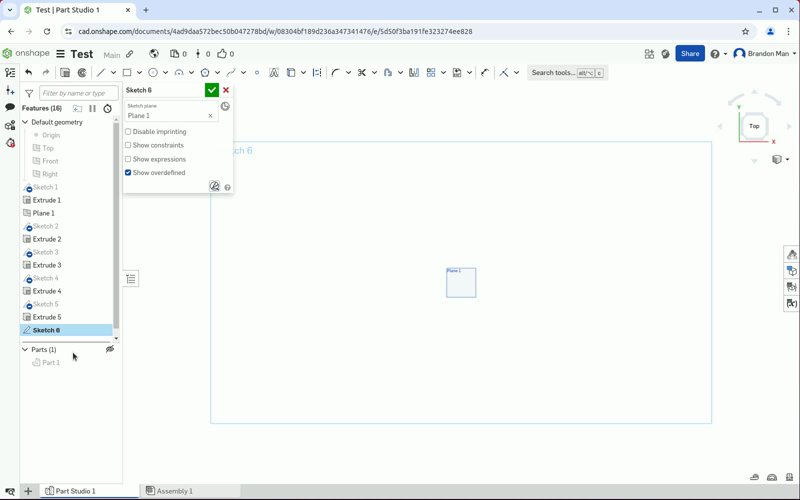
key(c)
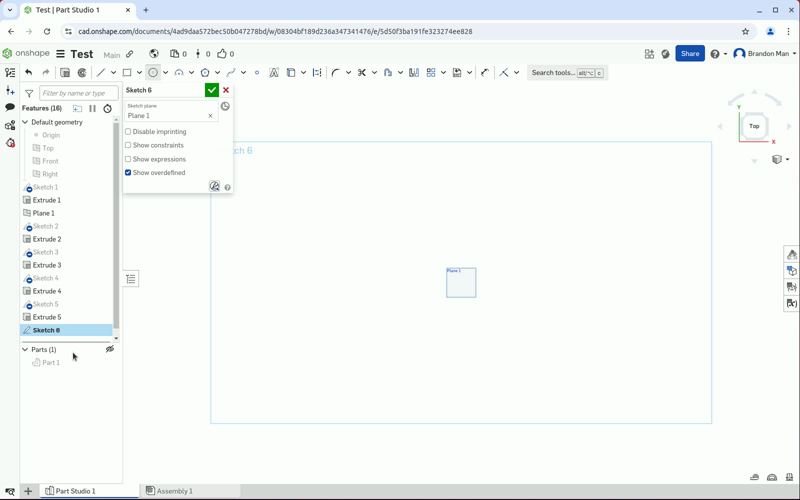
key_down(shift)
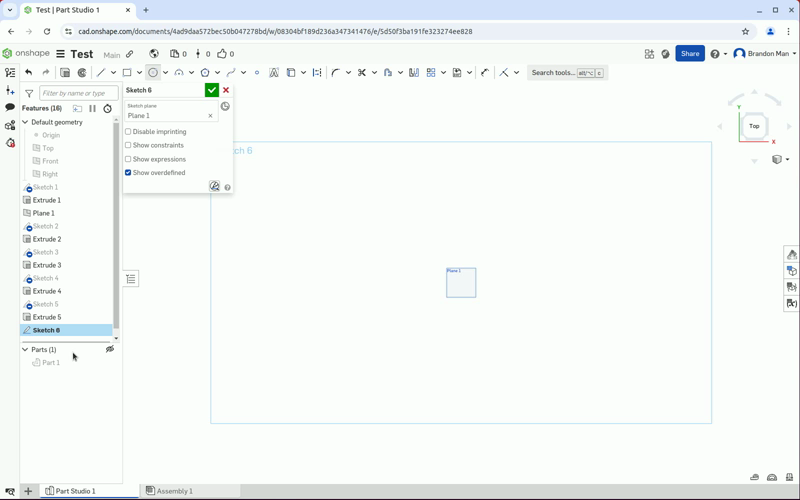
mouse_move(537, 305)
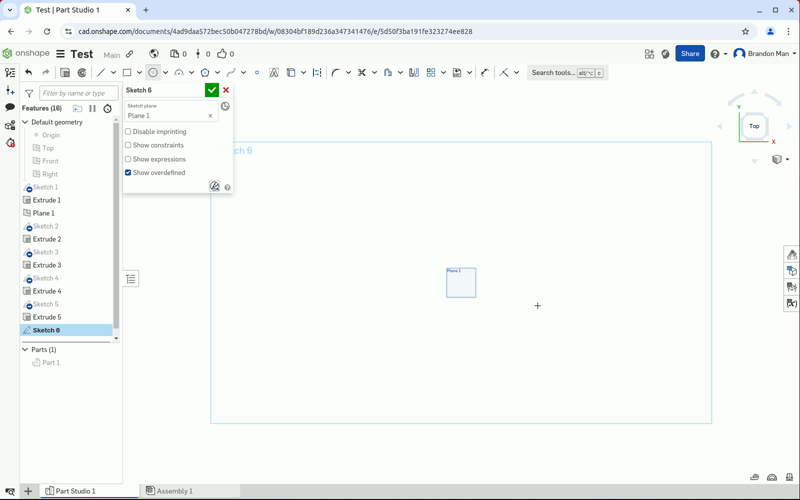
click(537, 305)
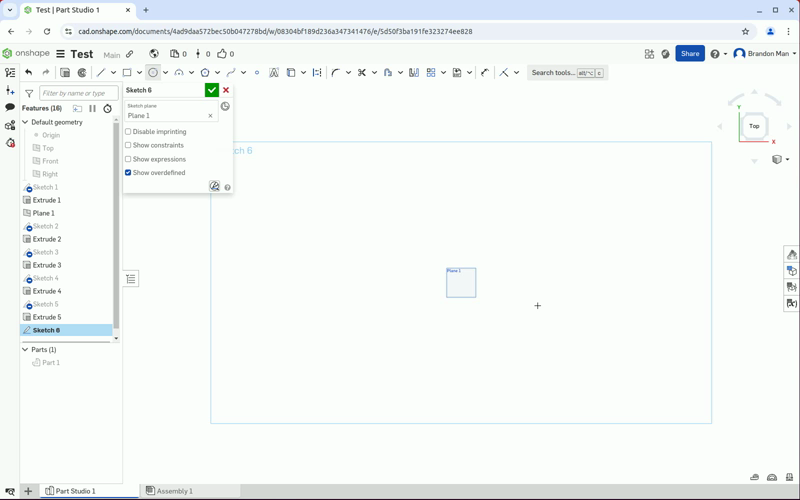
key_up(shift)
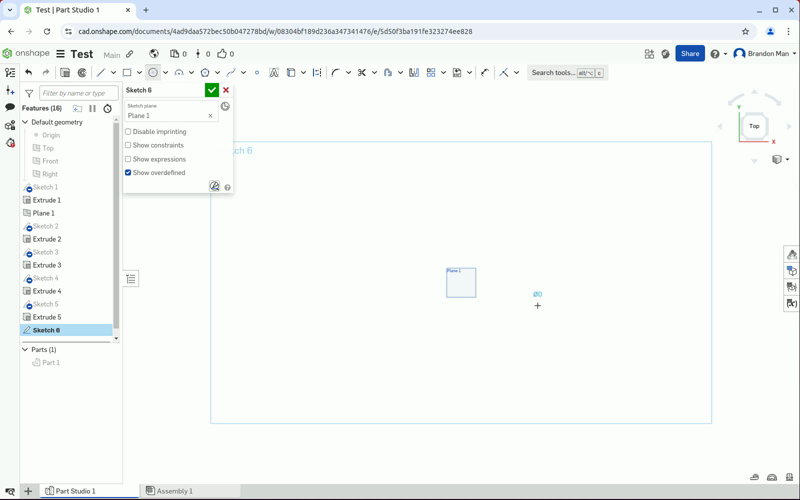
mouse_move(539, 305)
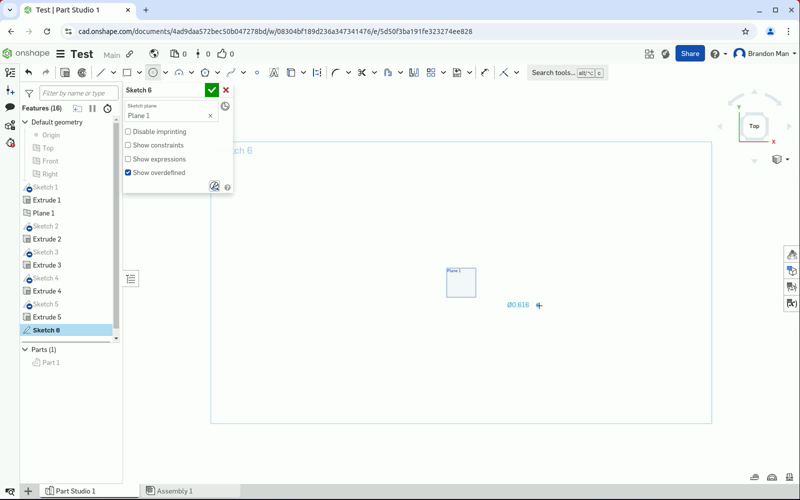
scroll(6)
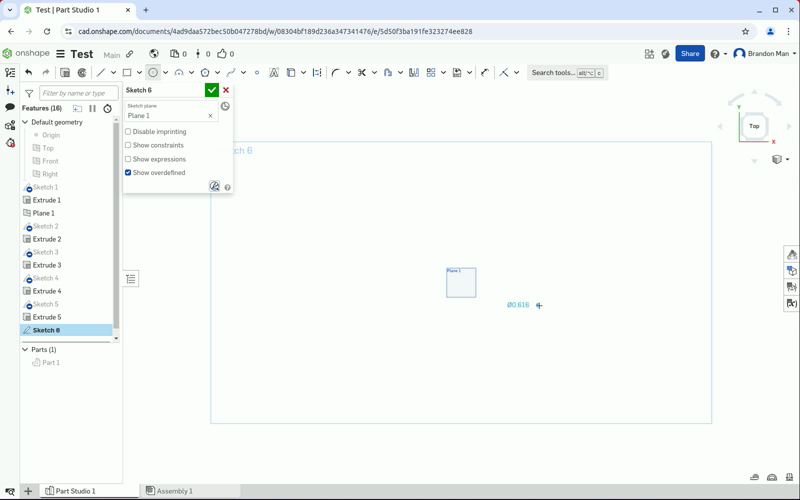
scroll(6)
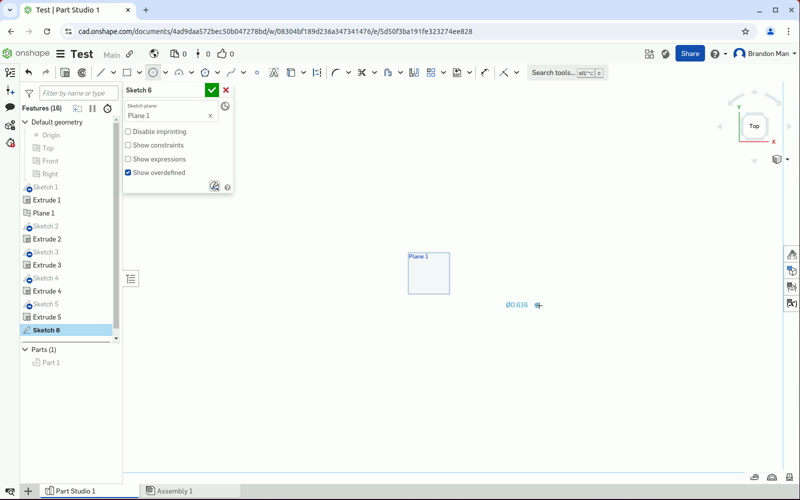
scroll(6)
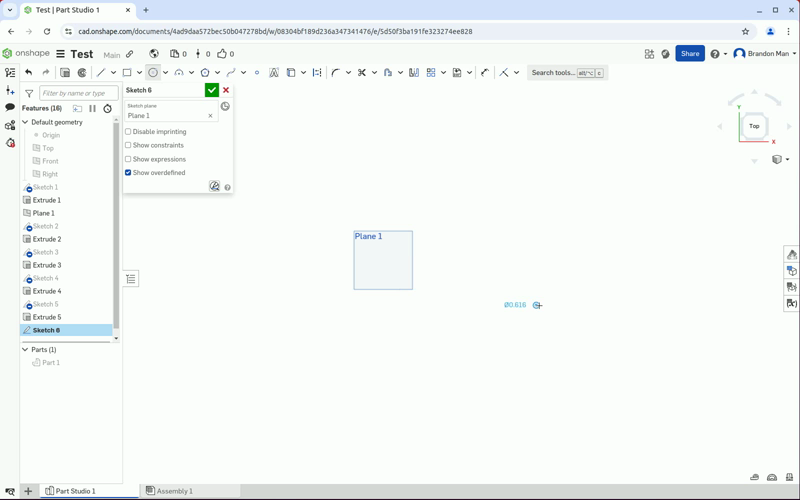
scroll(6)
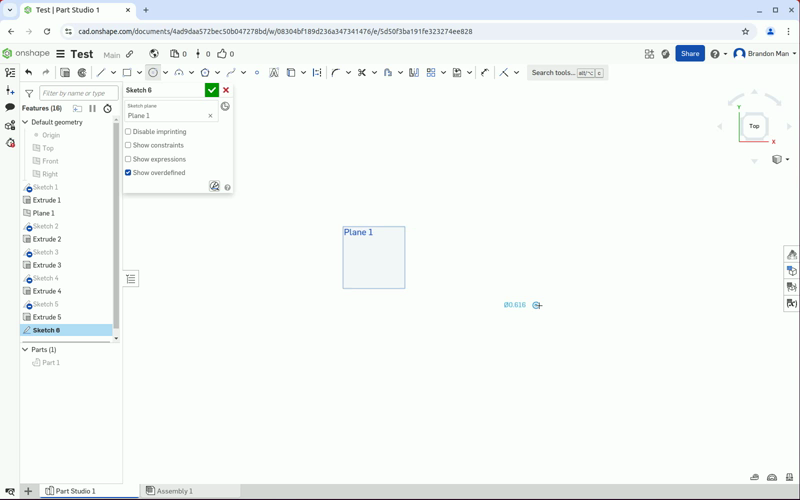
scroll(6)
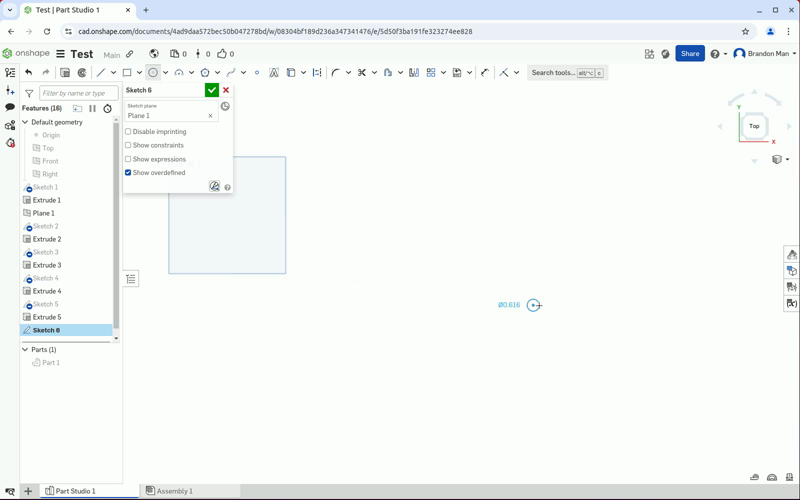
scroll(6)
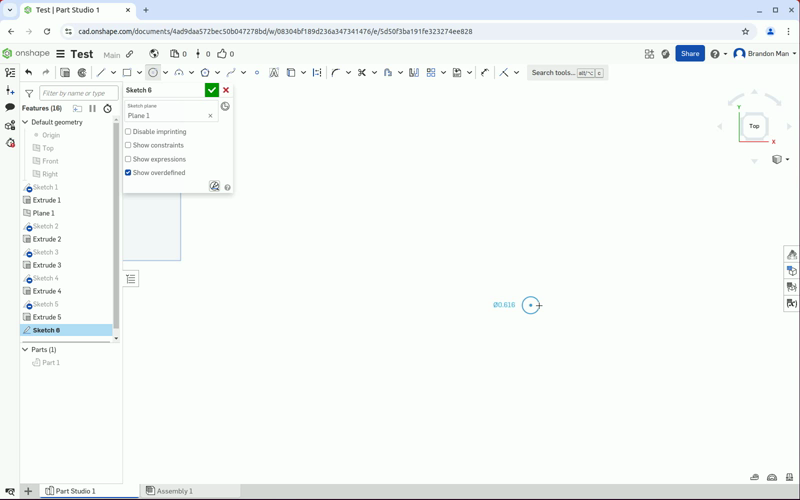
scroll(6)
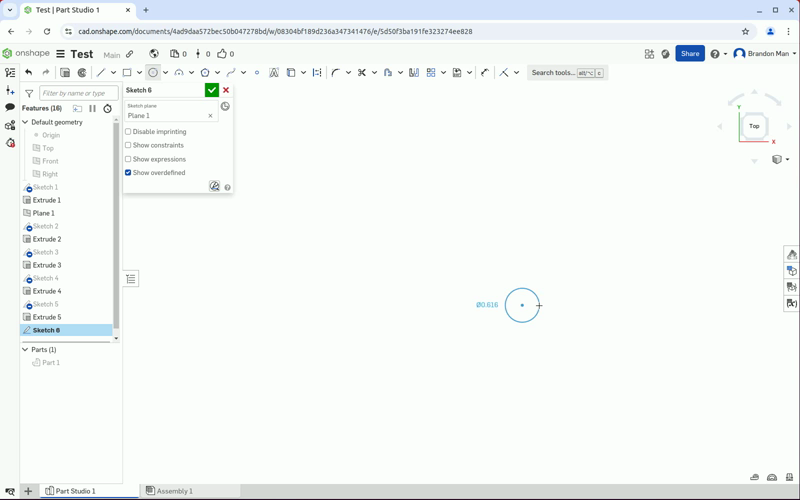
click(539, 305)
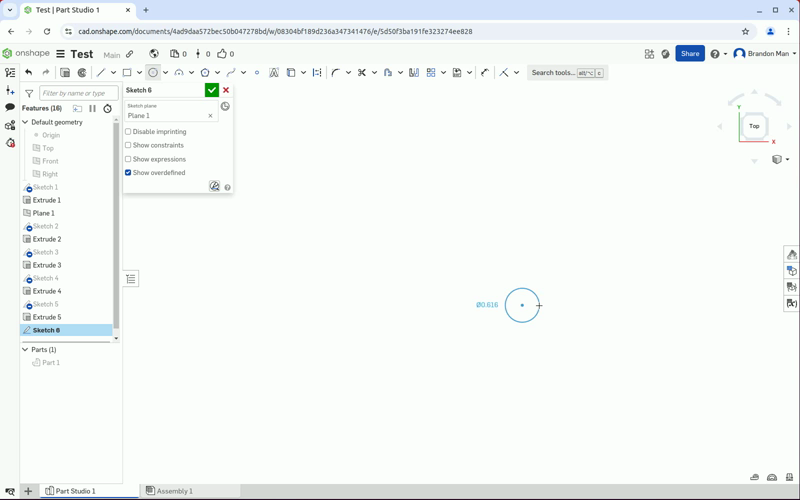
scroll(-6)
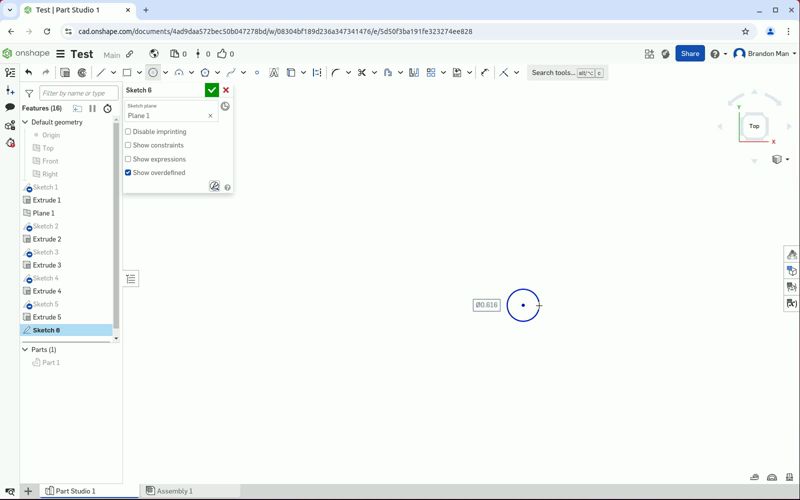
scroll(-6)
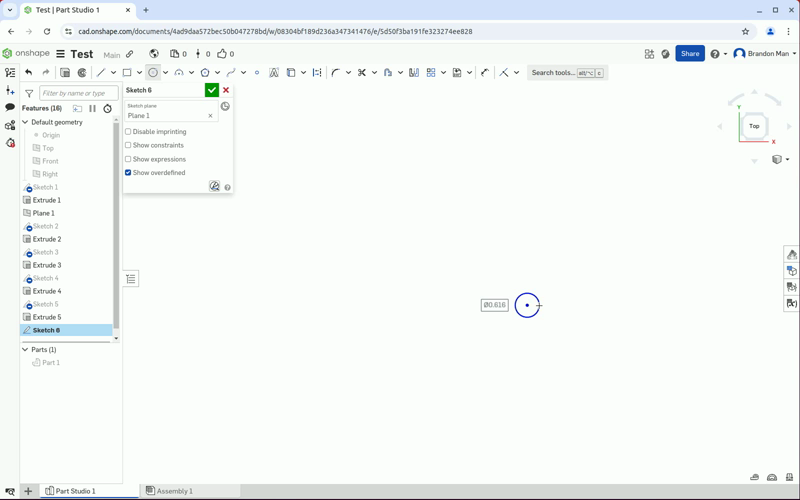
scroll(-6)
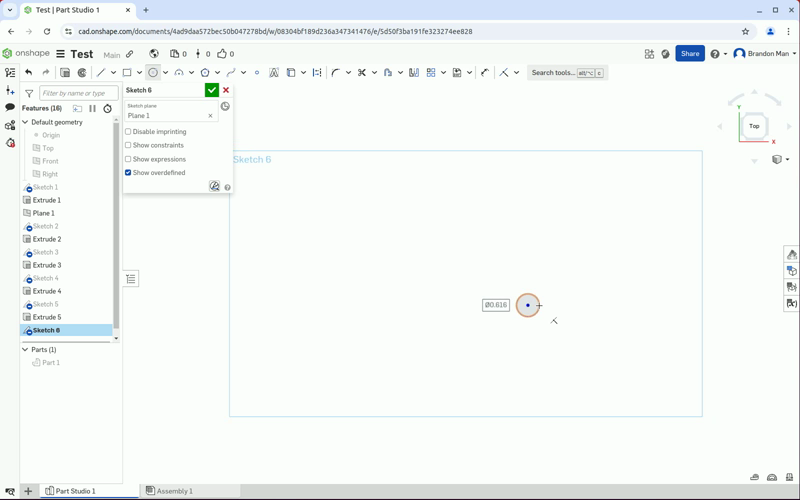
scroll(-6)
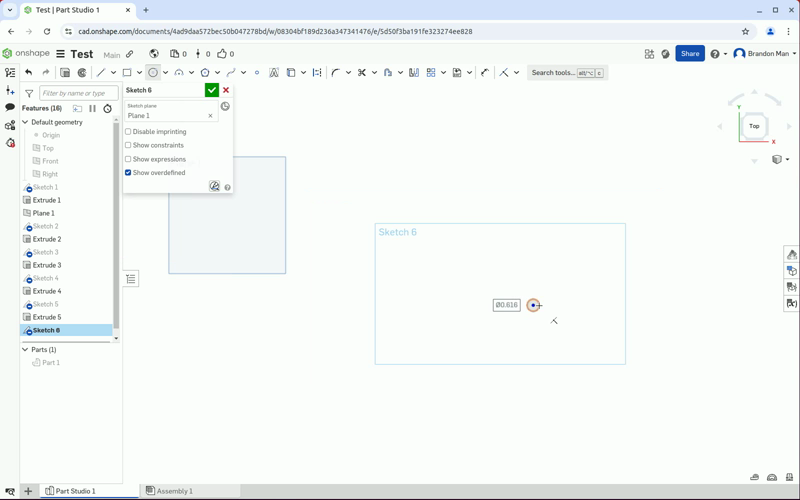
scroll(-6)
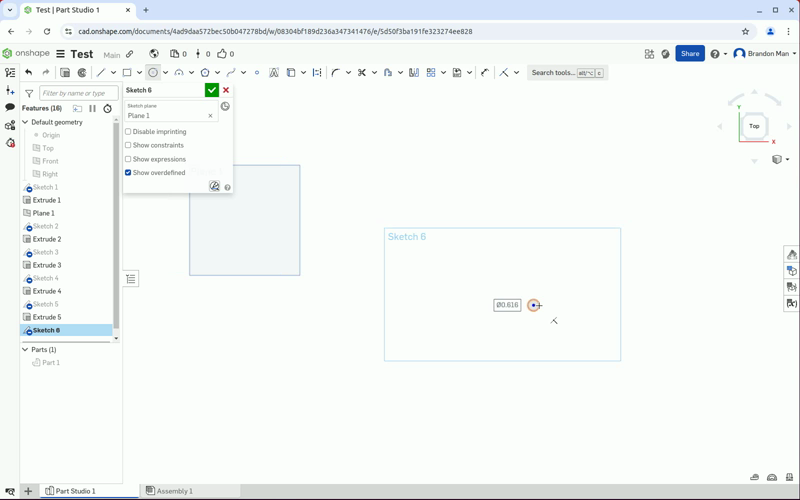
scroll(-6)
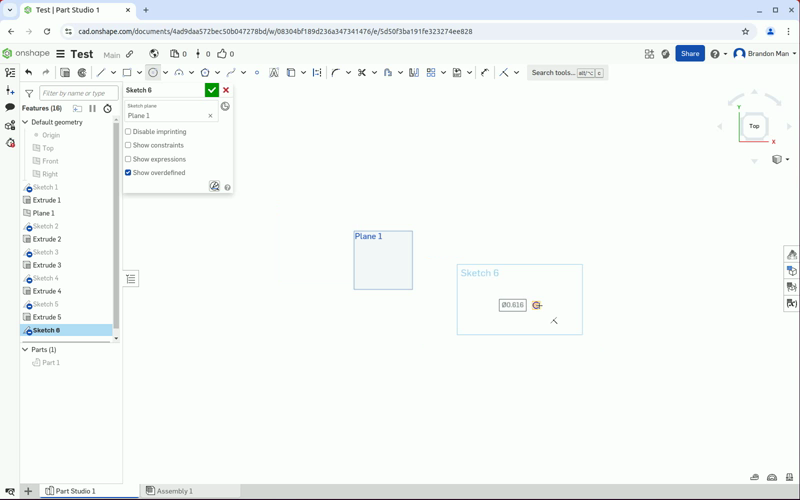
scroll(-6)
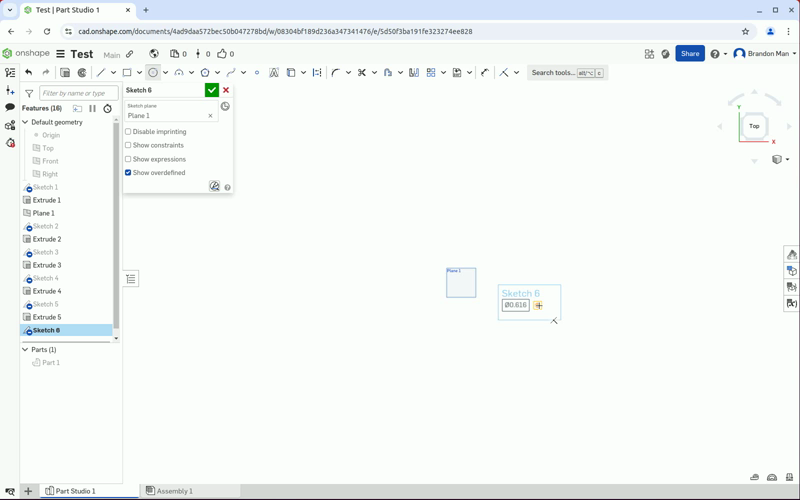
key(esc)
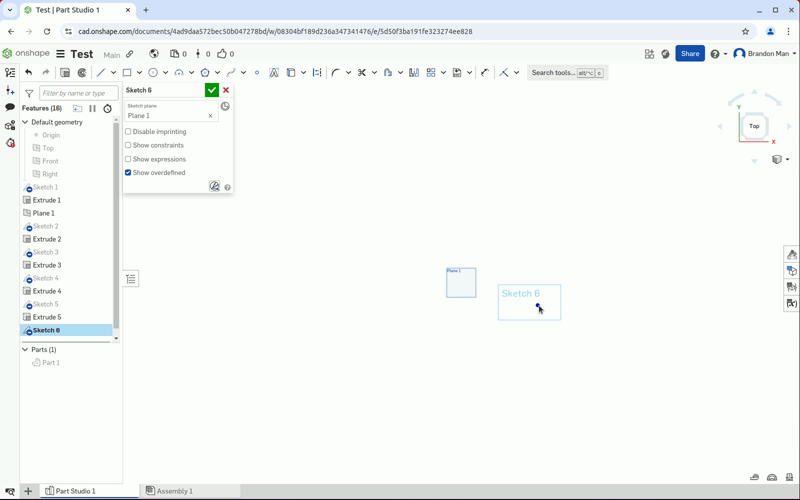
mouse_move(537, 306)
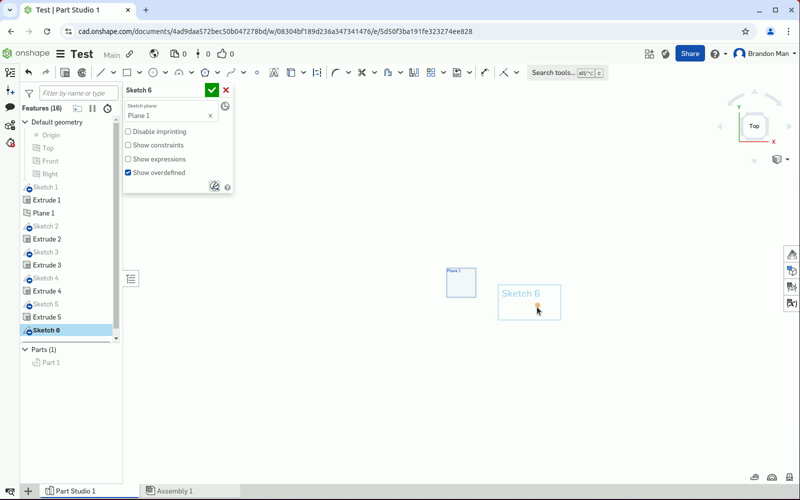
scroll(6)
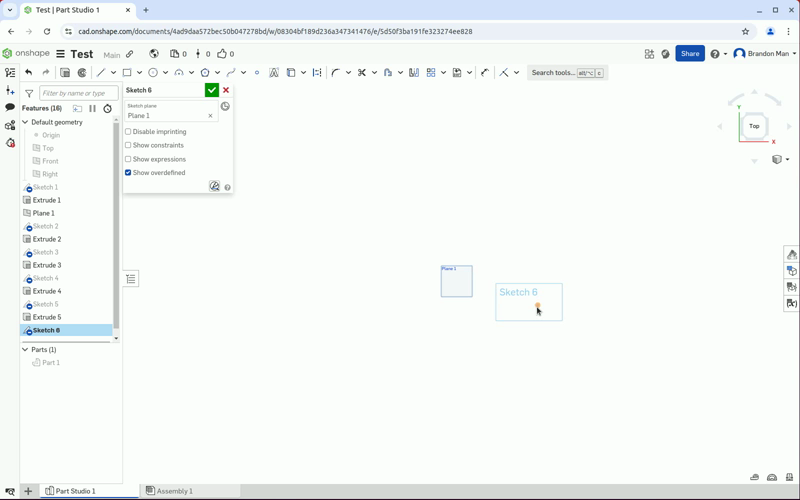
scroll(6)
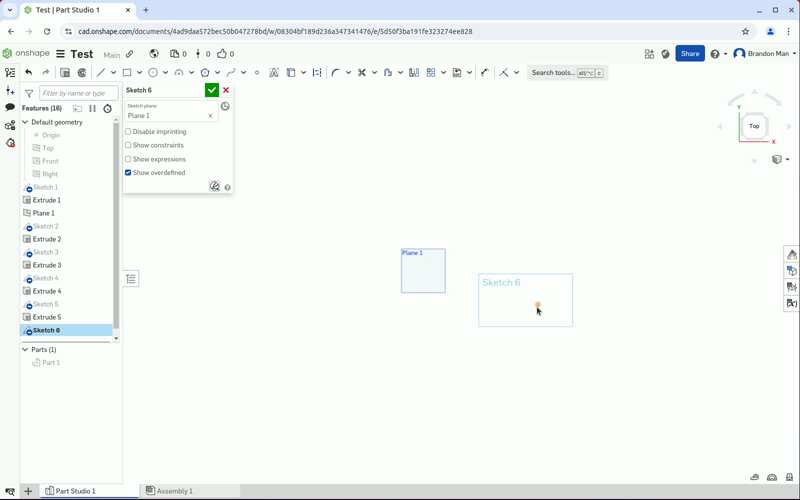
scroll(6)
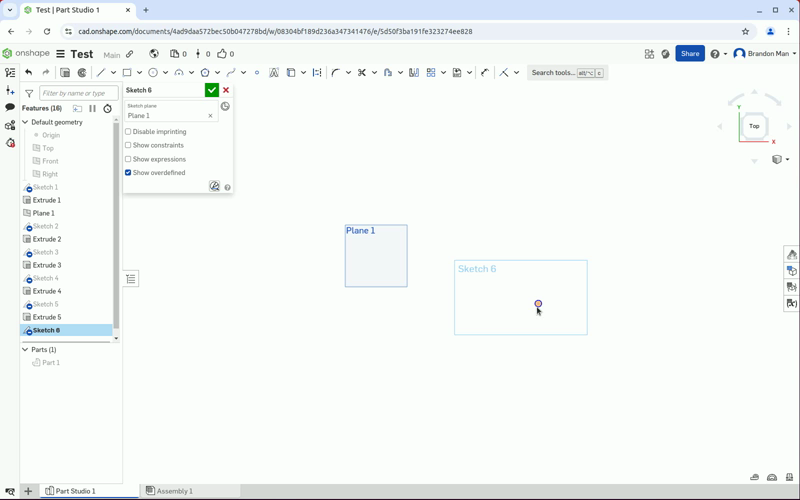
scroll(6)
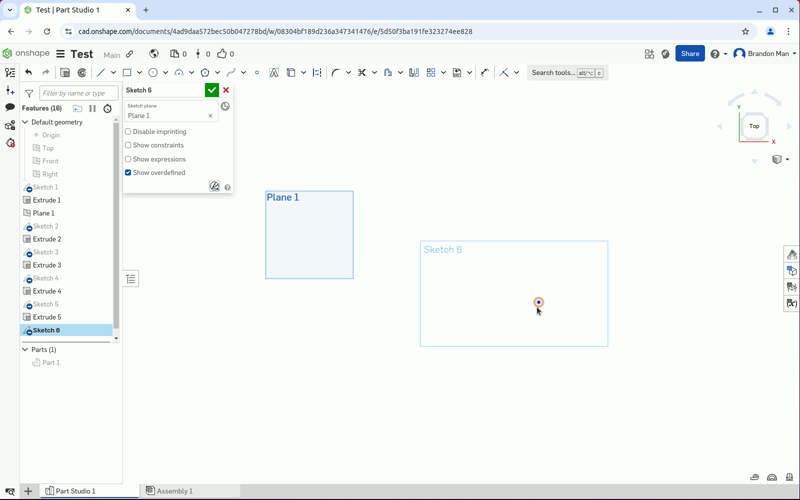
scroll(6)
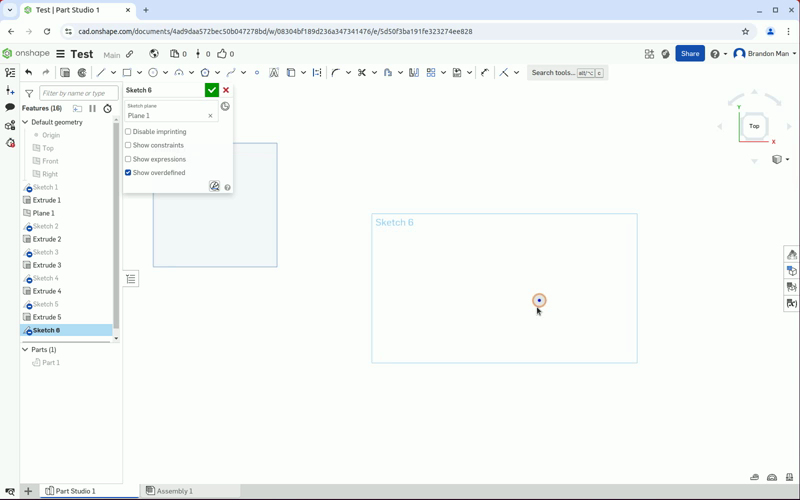
scroll(6)
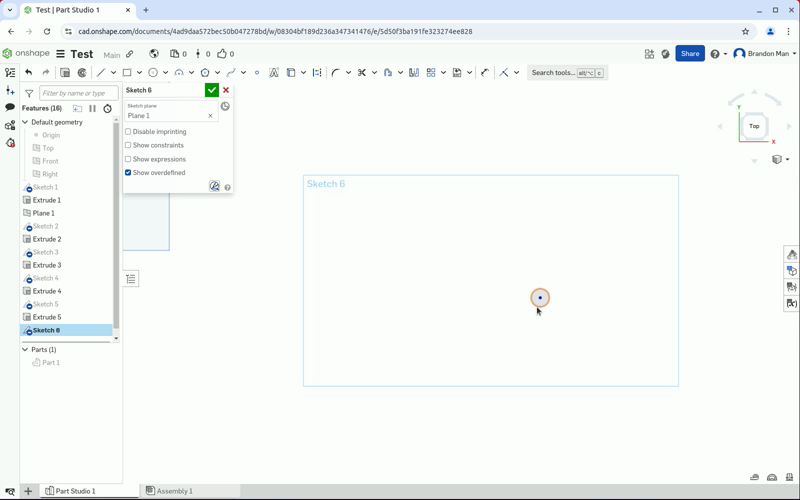
scroll(6)
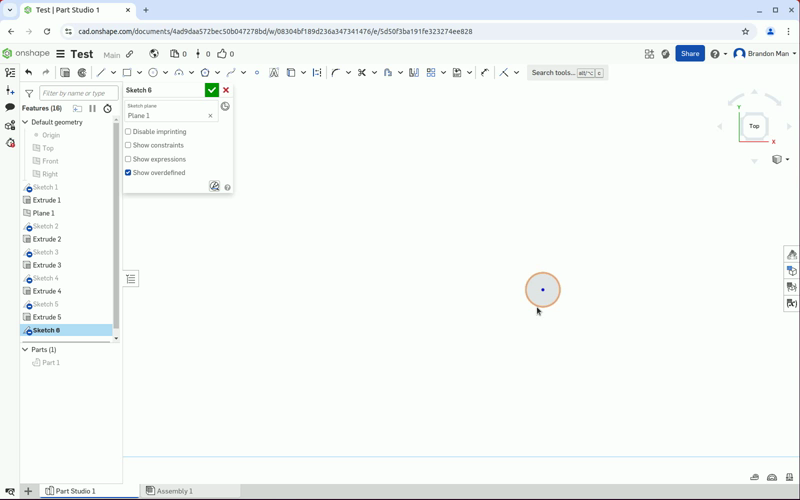
click(537, 306)
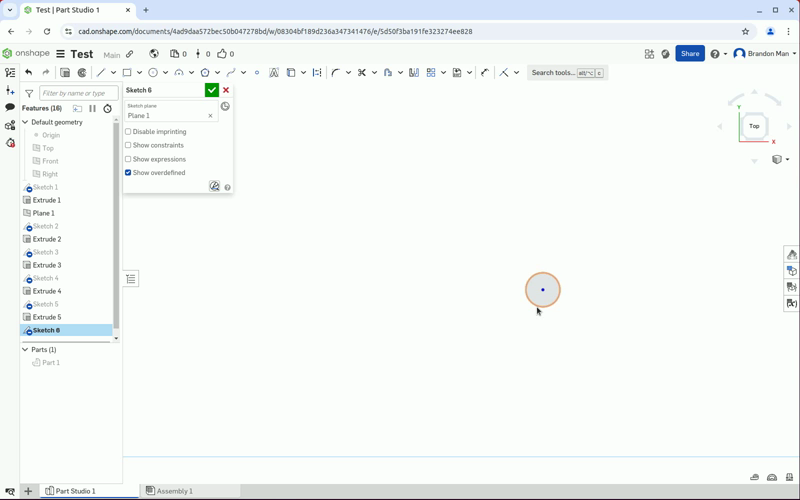
scroll(-6)
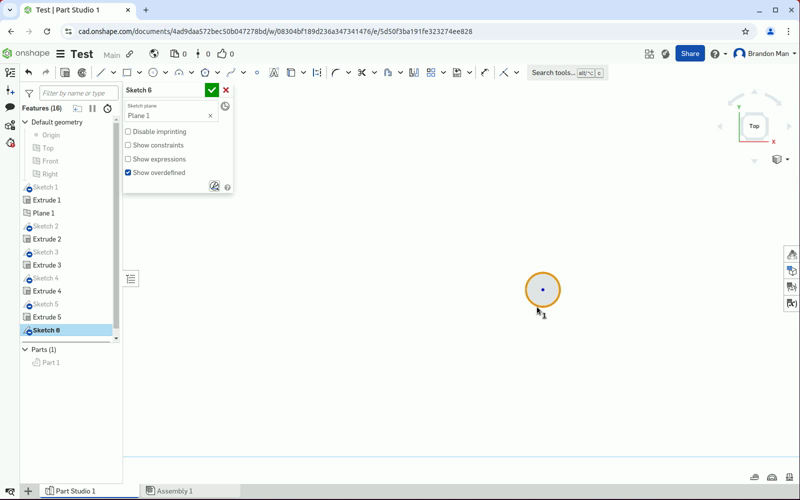
scroll(-6)
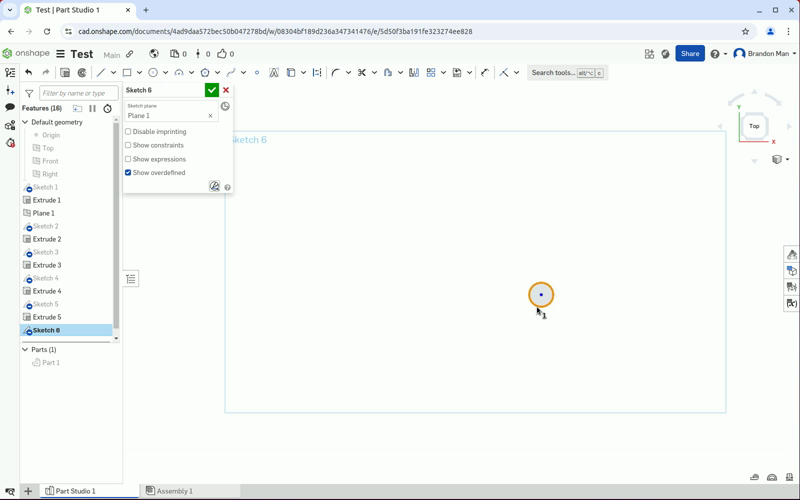
scroll(-6)
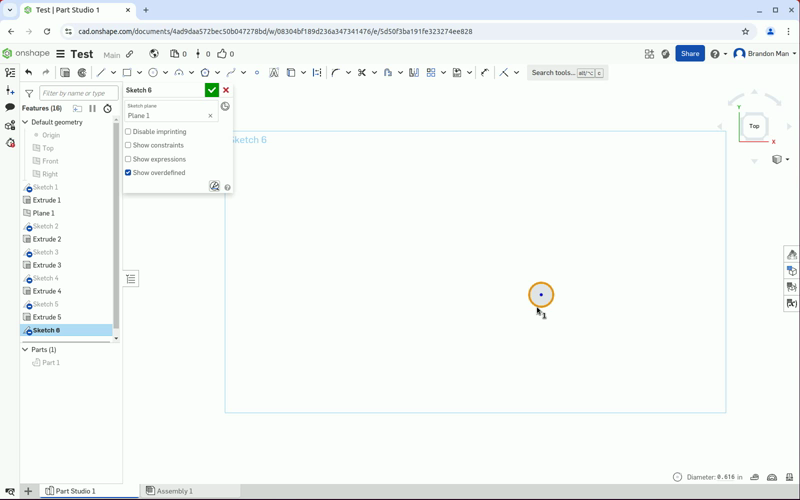
scroll(-6)
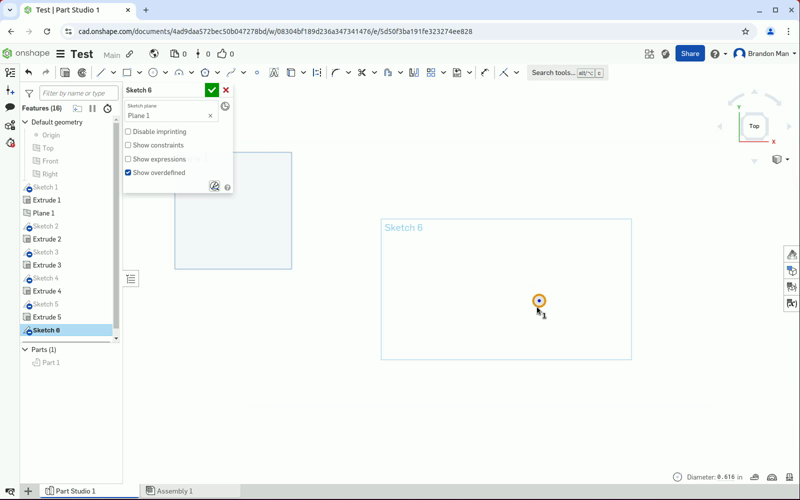
scroll(-6)
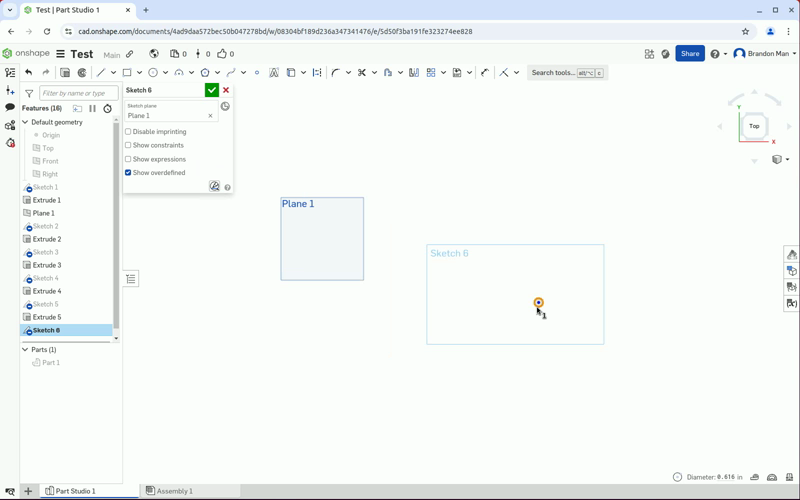
scroll(-6)
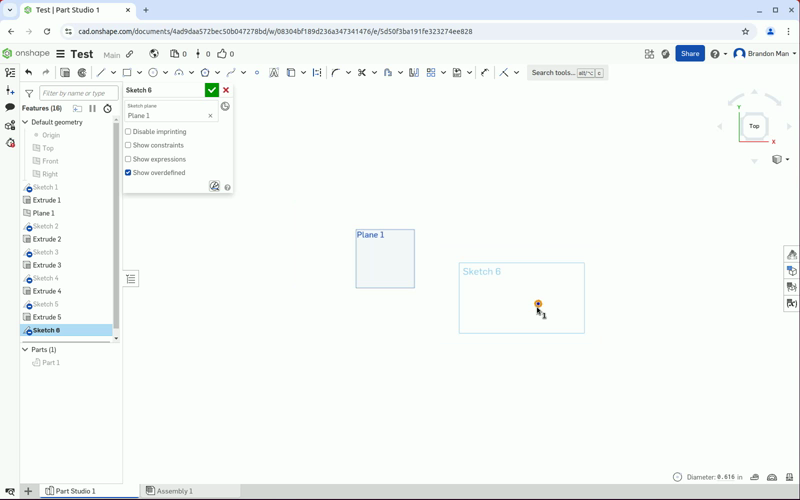
scroll(-6)
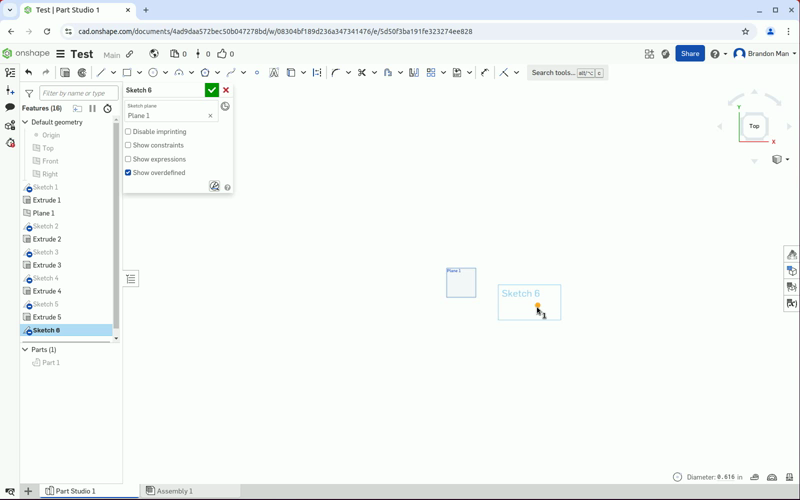
mouse_move(73, 352)
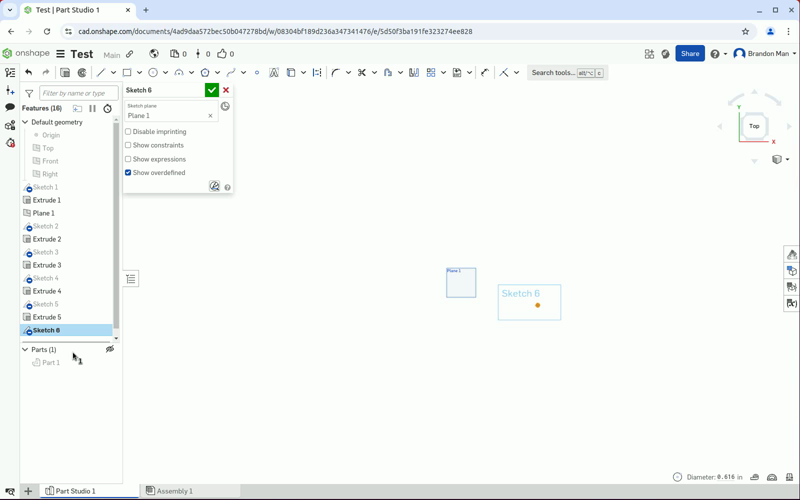
key(shift+y)
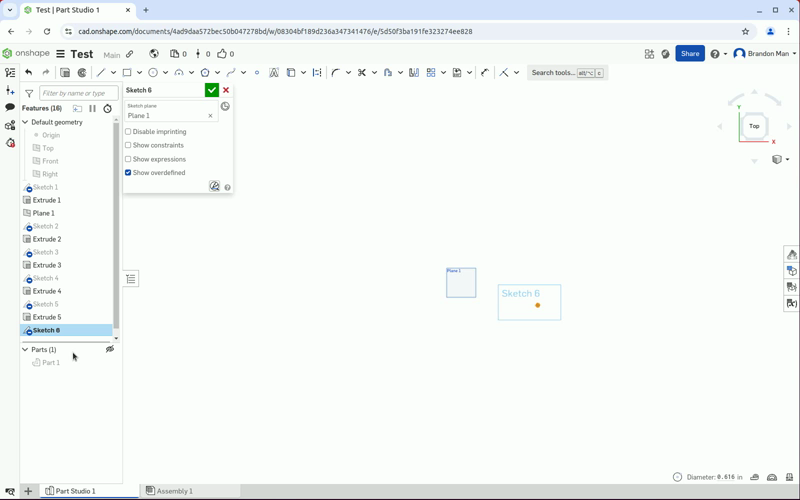
key(shift+e)
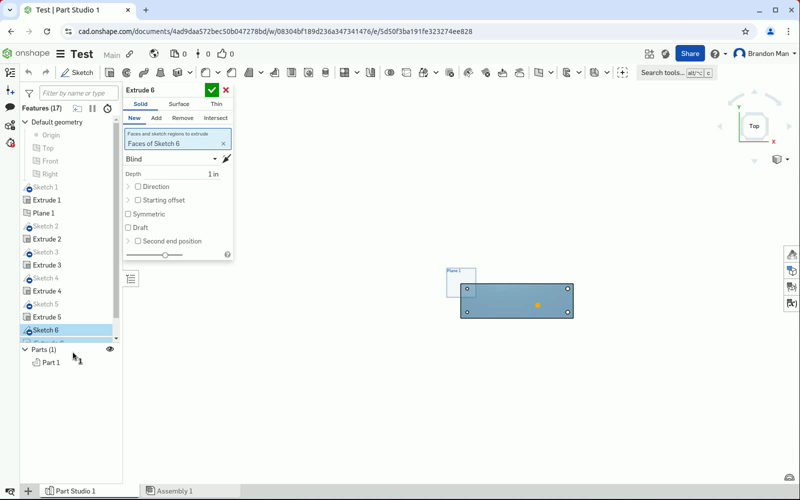
mouse_move(143, 106)
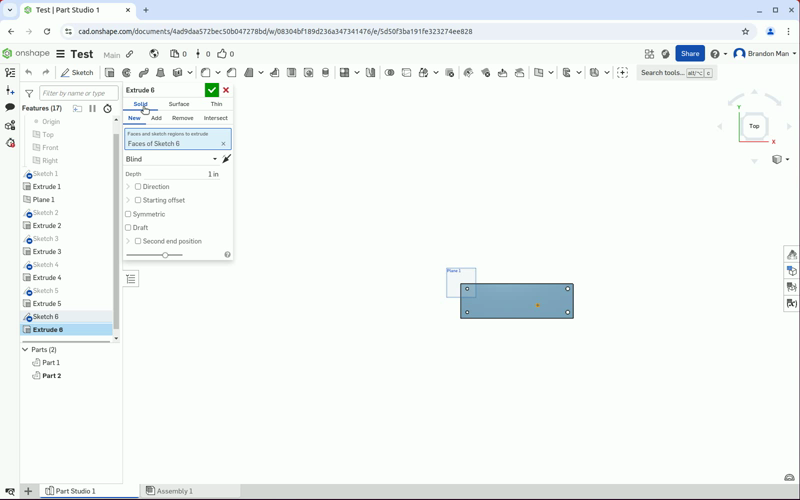
click(143, 106)
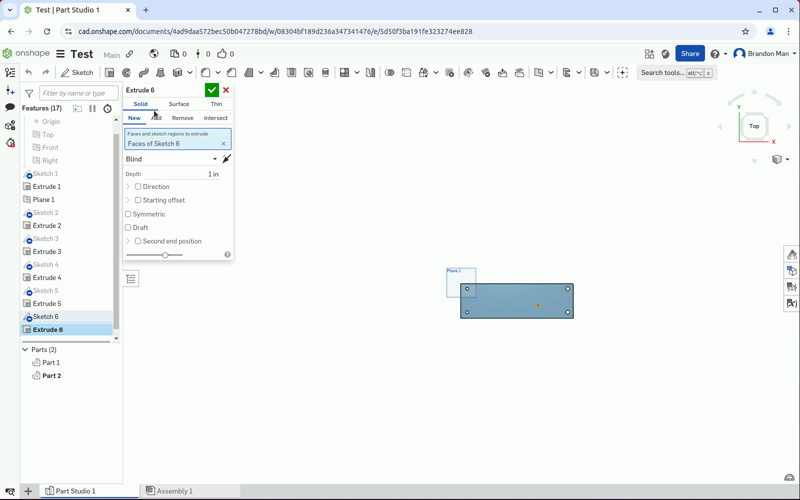
mouse_move(186, 120)
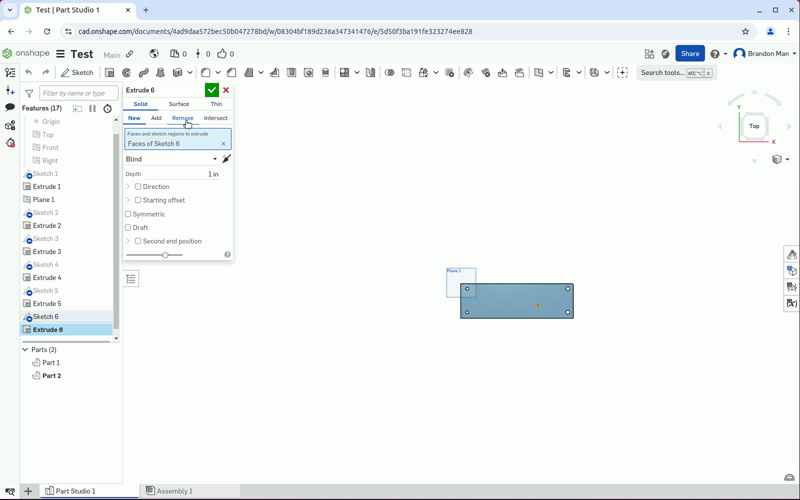
click(186, 120)
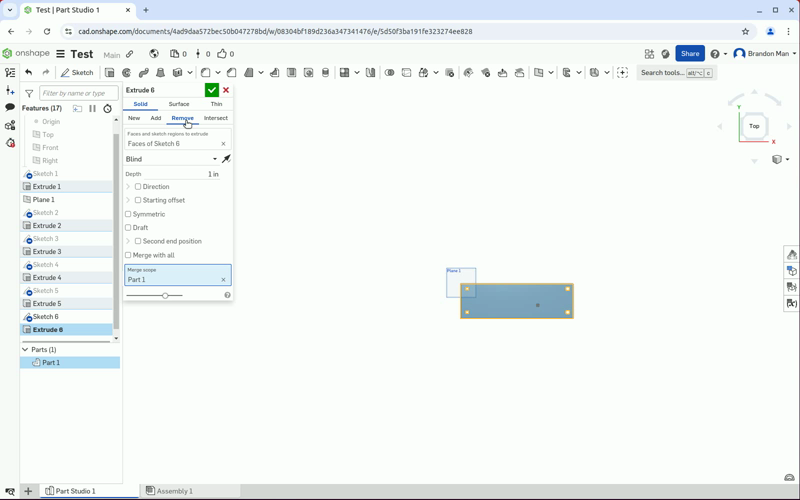
key(tab, 4)
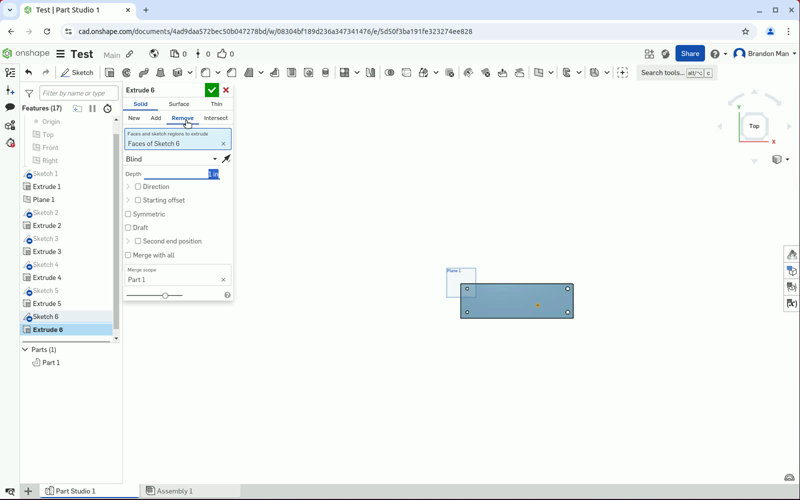
text(2.407)
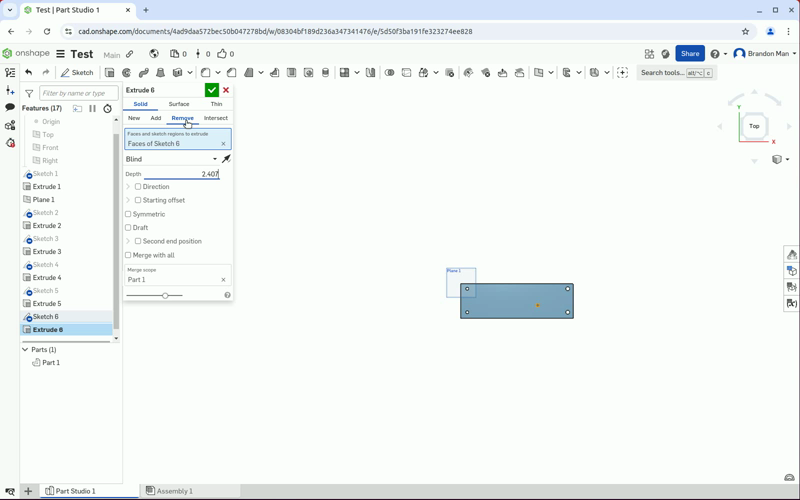
key(tab, 6)
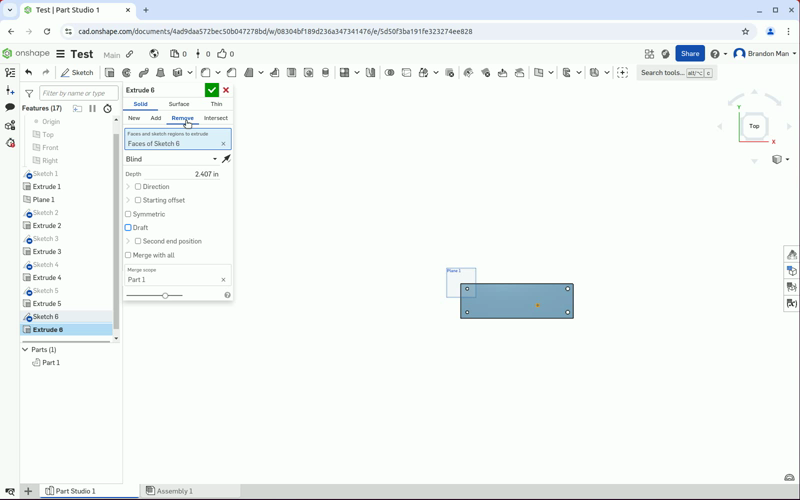
key(space)
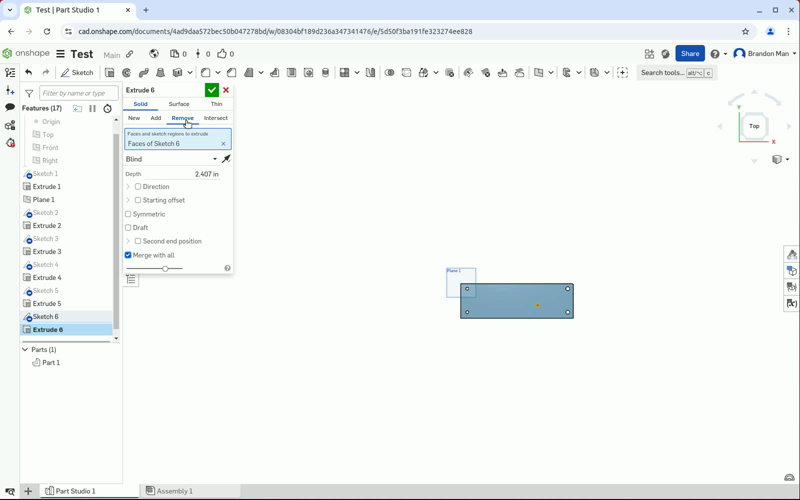
key(enter)
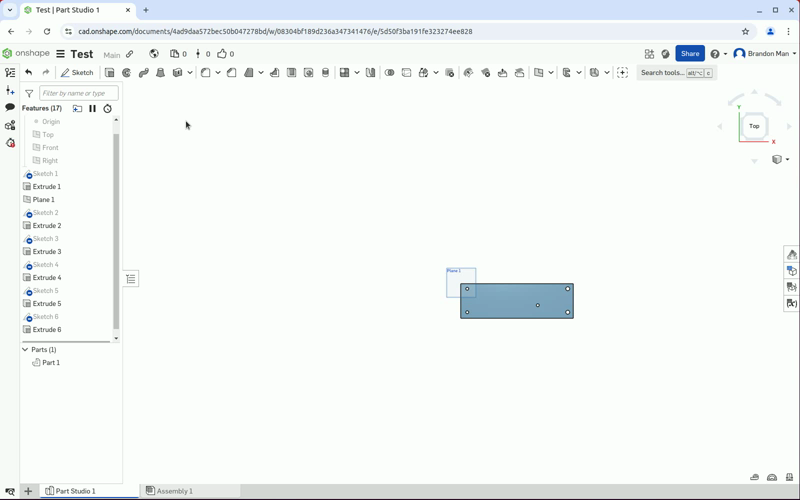
key(shift+h)
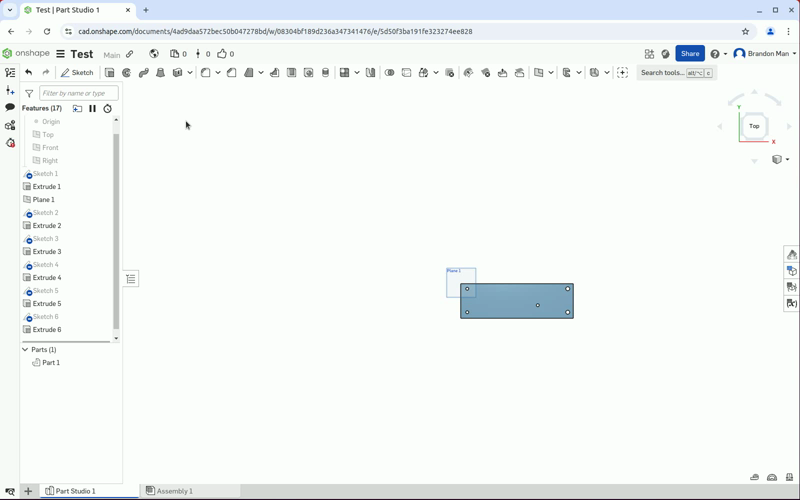
key(shift+h)
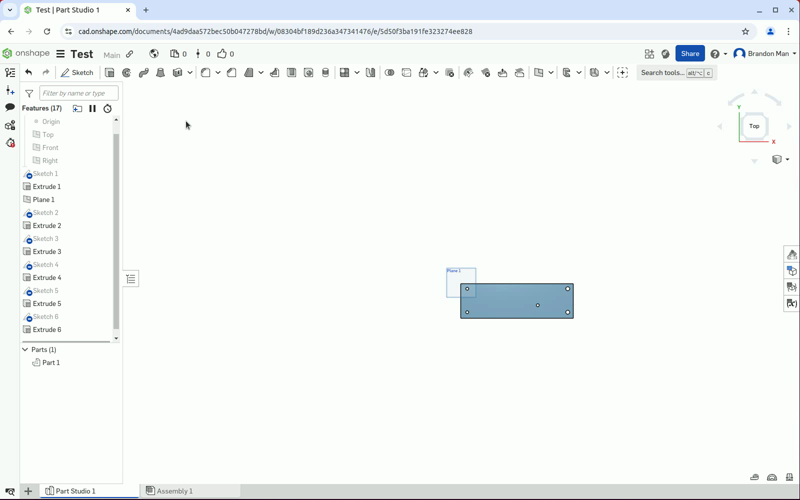
mouse_move(69, 176)
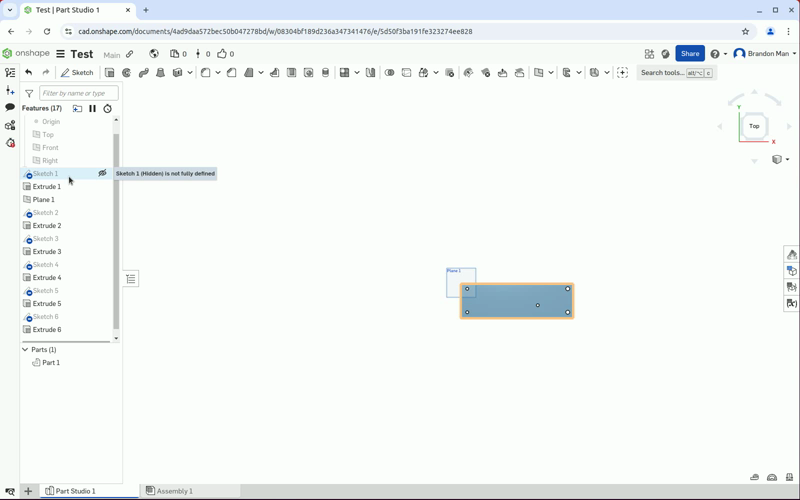
click(69, 176)
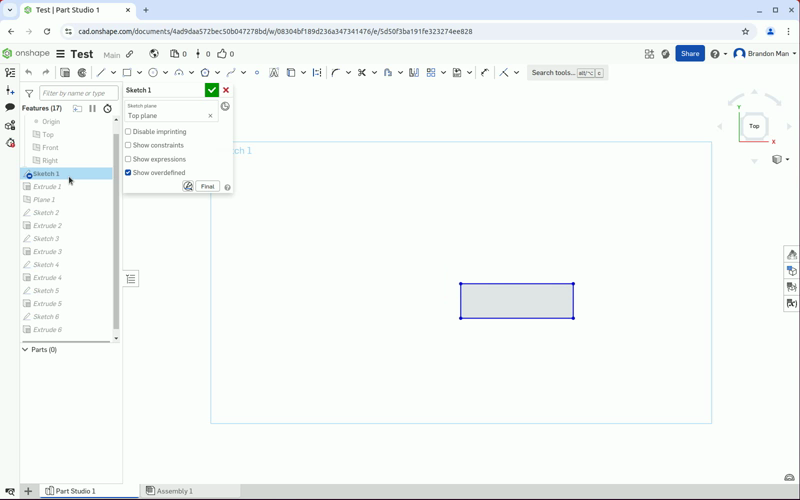
mouse_move(229, 92)
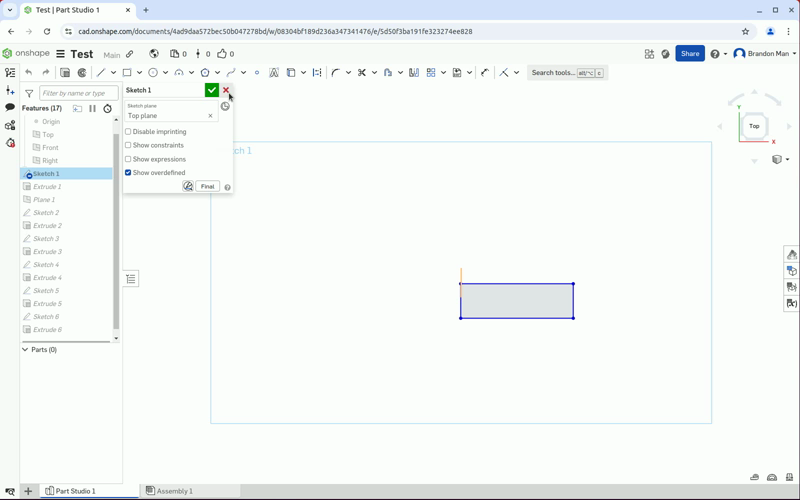
click(229, 92)
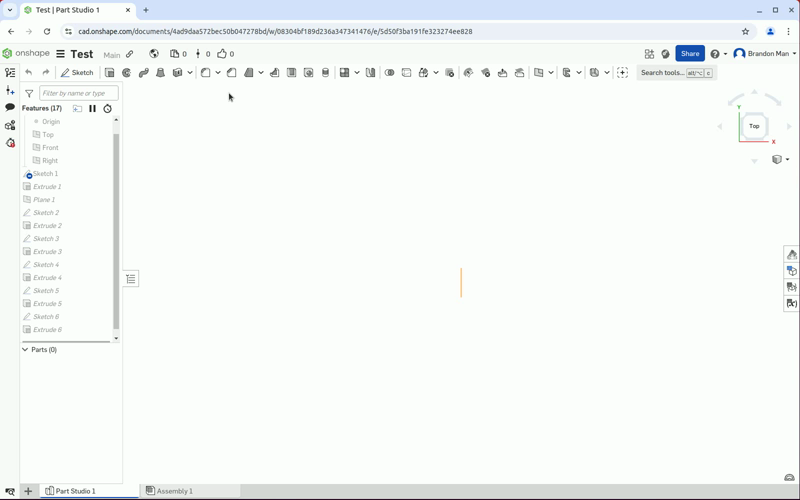
key(shift+s)
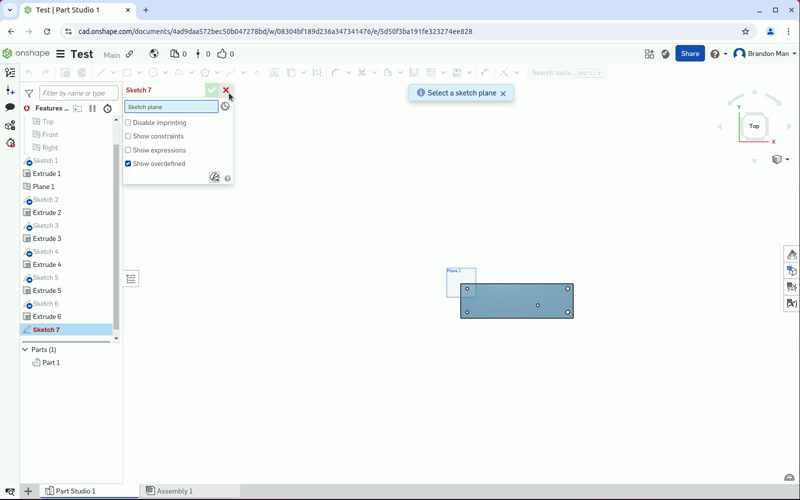
mouse_move(69, 189)
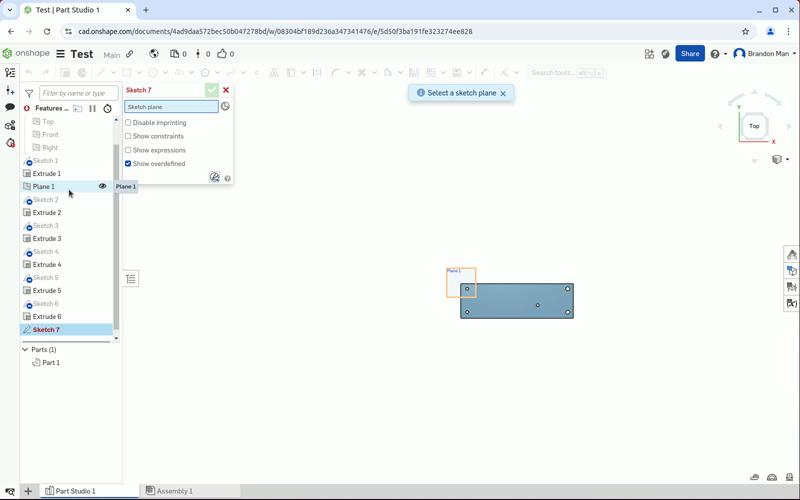
click(69, 189)
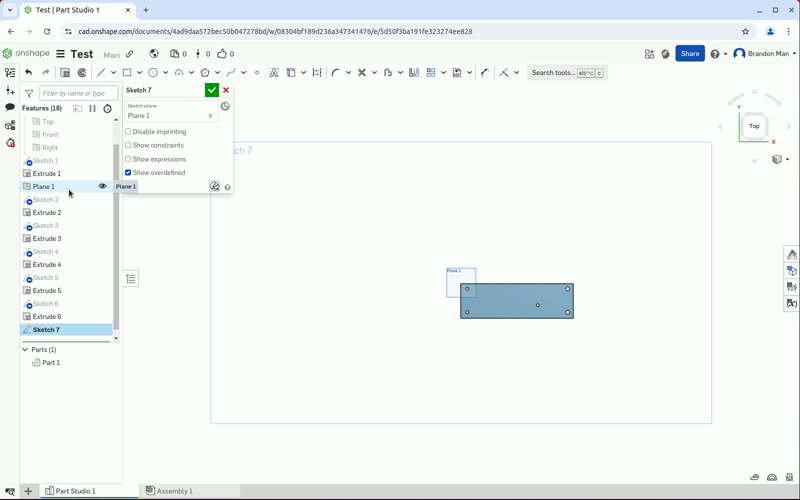
mouse_move(73, 352)
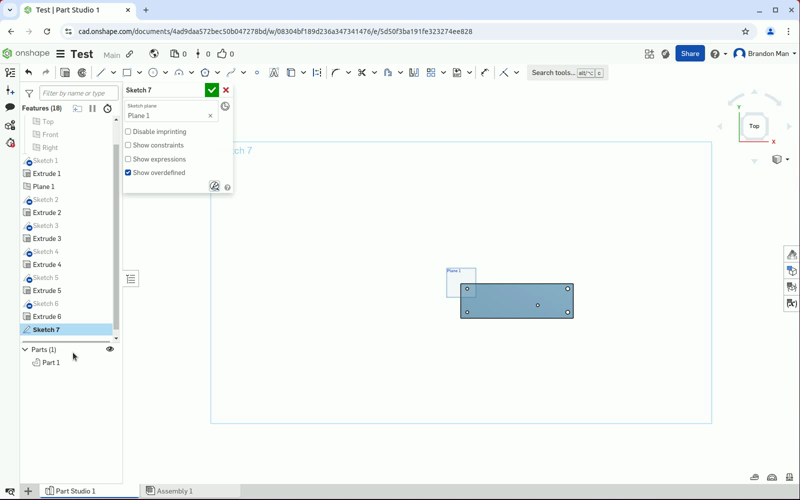
key(y)
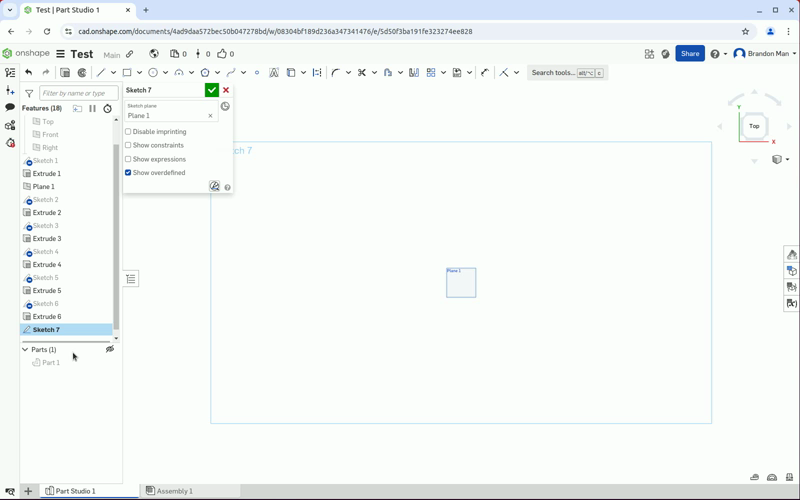
key(c)
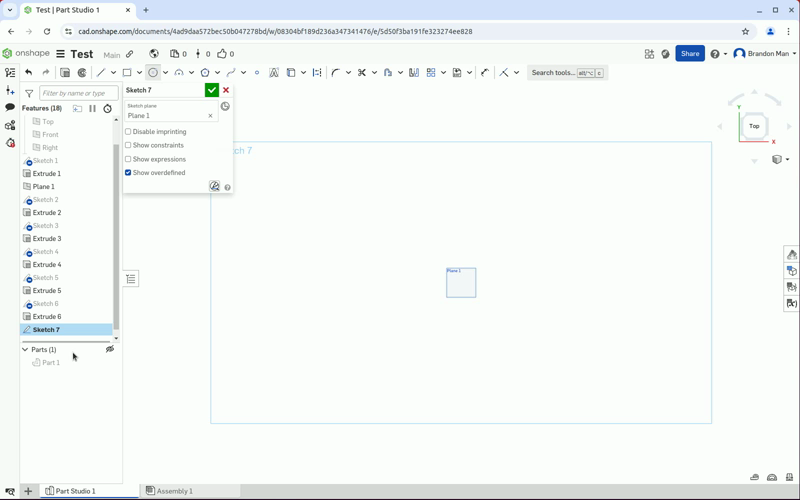
key_down(shift)
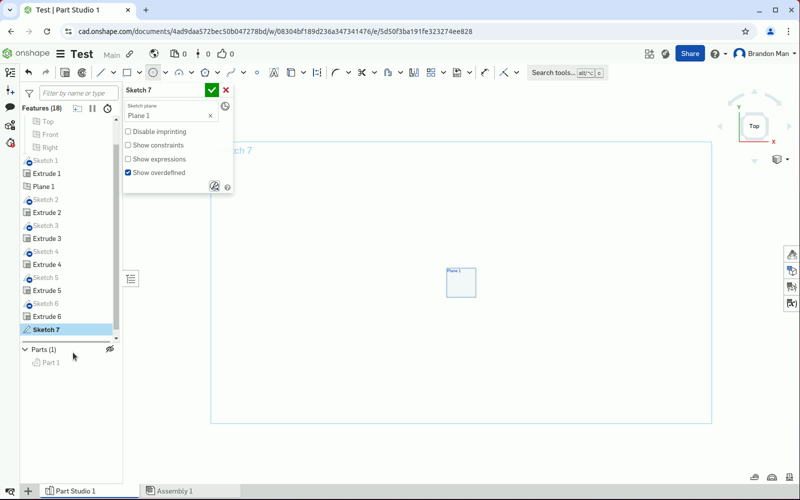
mouse_move(507, 298)
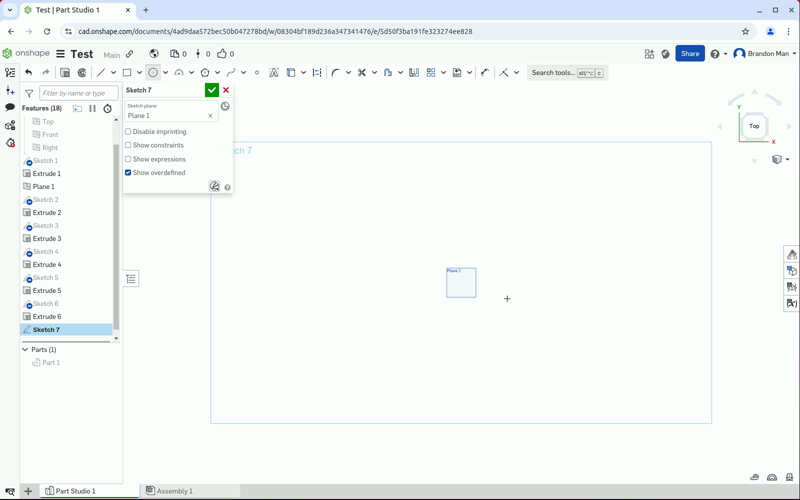
click(507, 298)
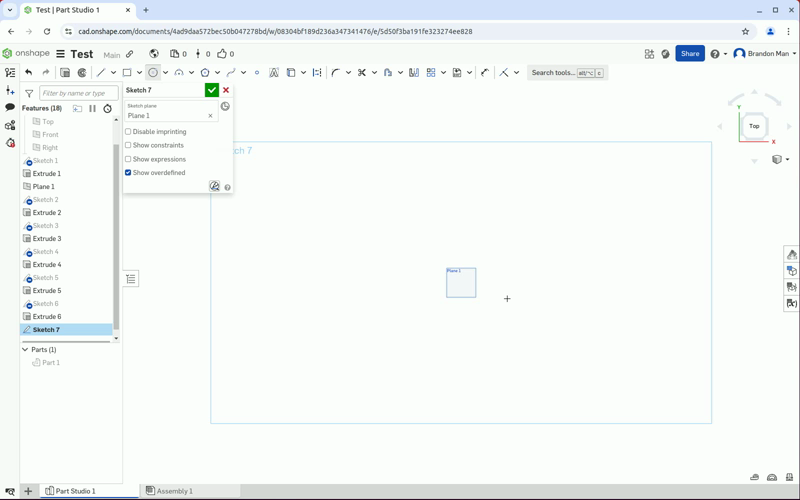
key_up(shift)
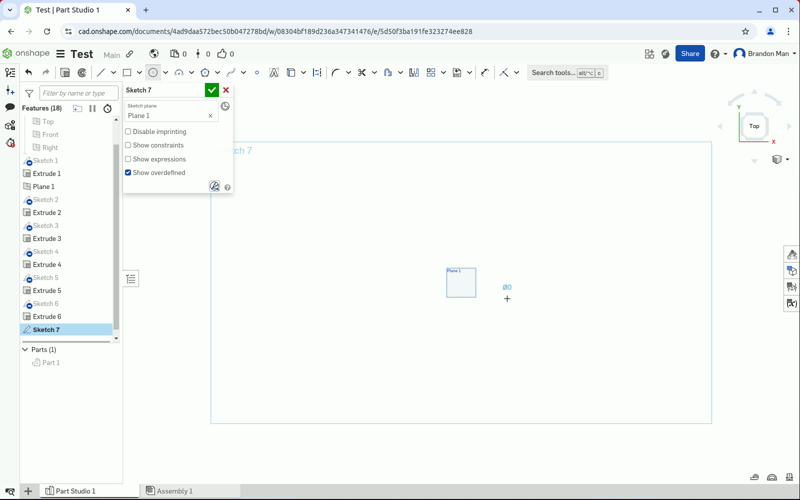
mouse_move(508, 298)
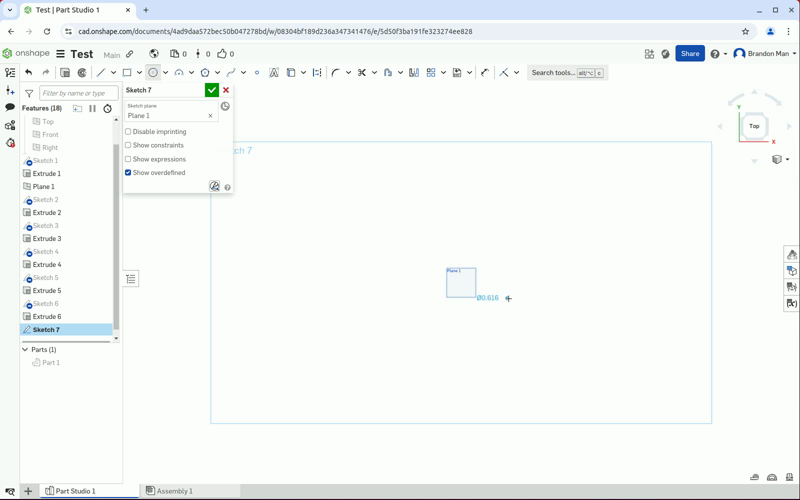
scroll(6)
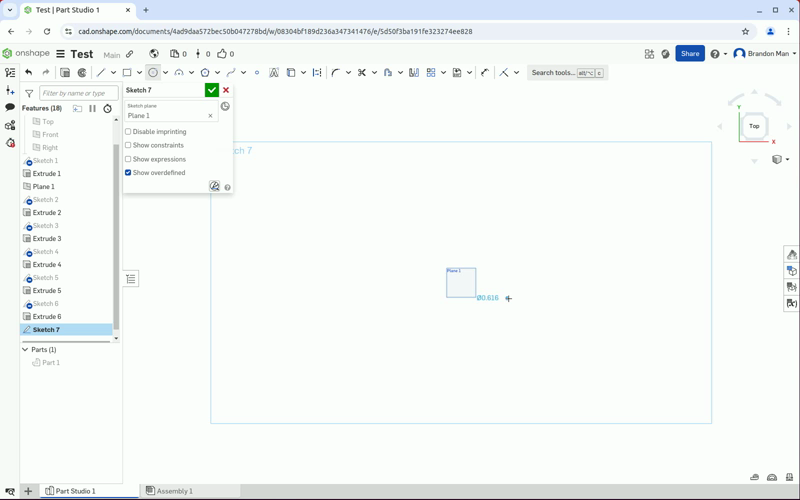
scroll(6)
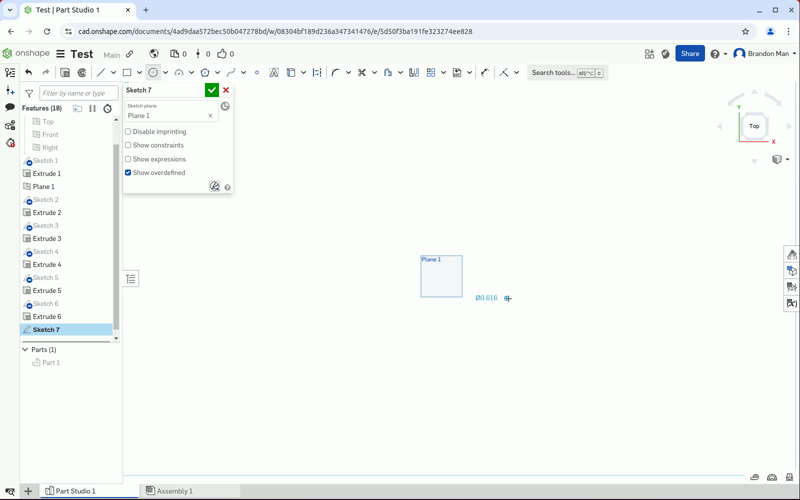
scroll(6)
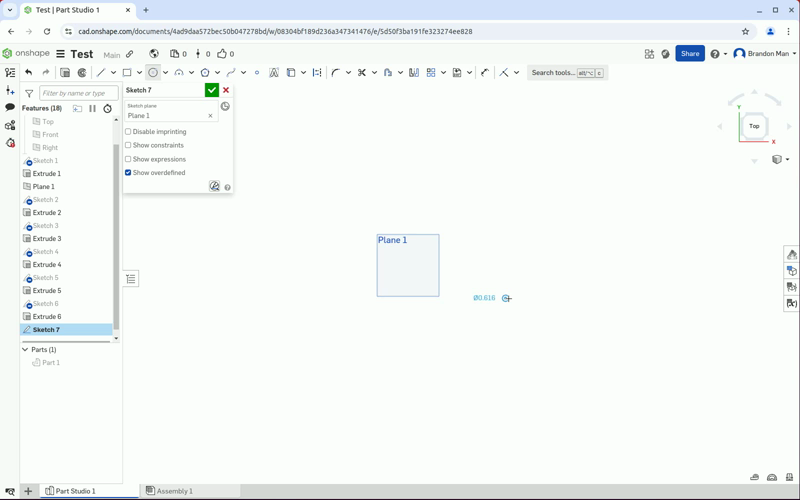
scroll(6)
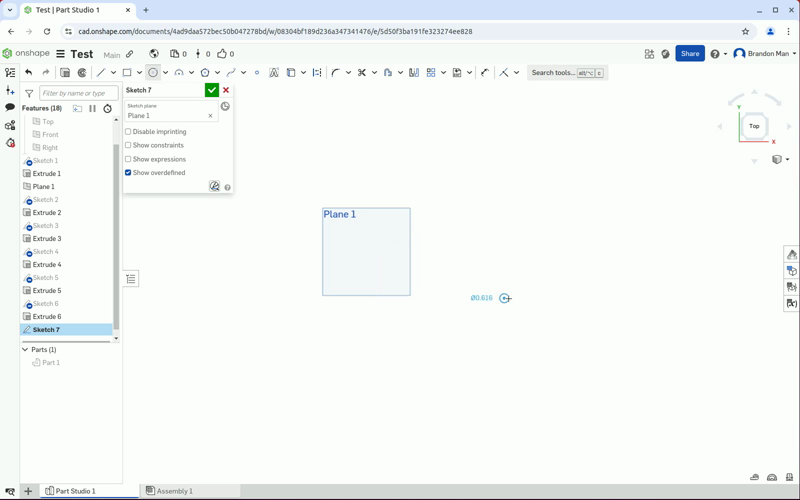
scroll(6)
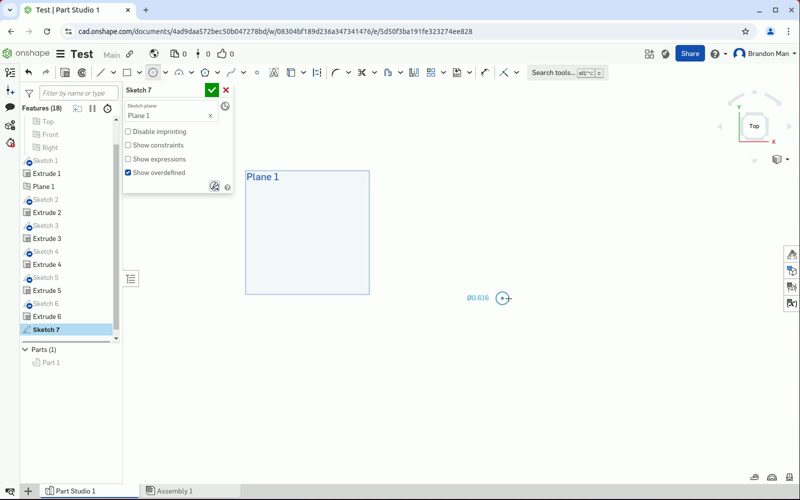
scroll(6)
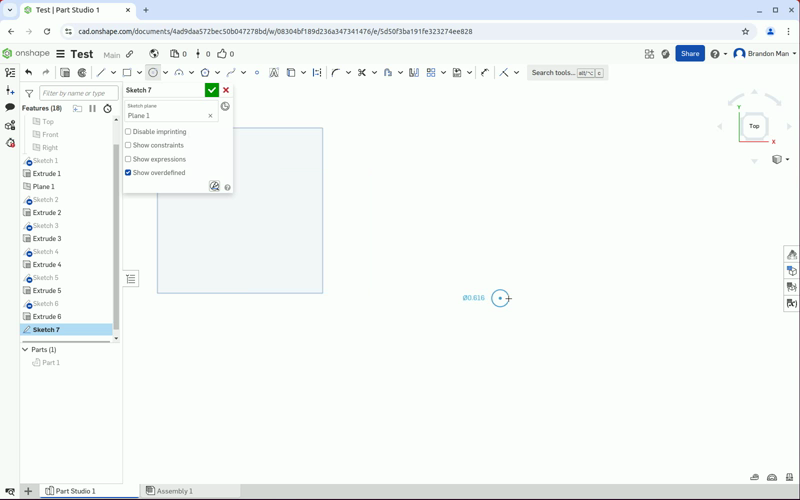
scroll(6)
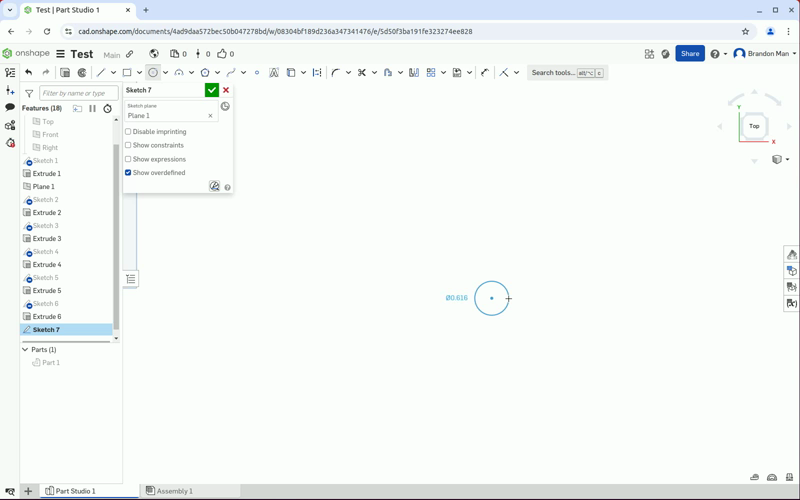
click(508, 298)
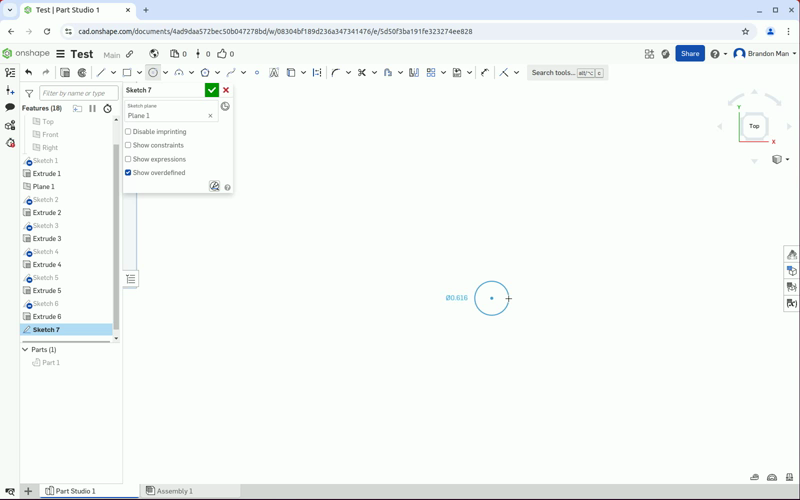
scroll(-6)
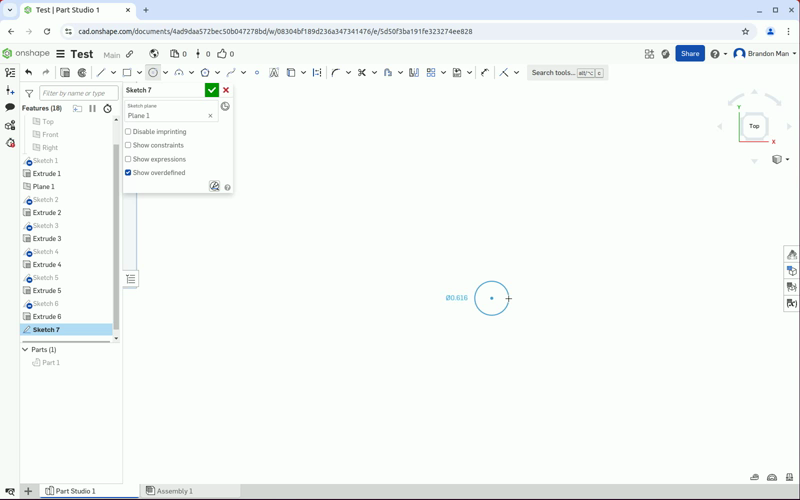
scroll(-6)
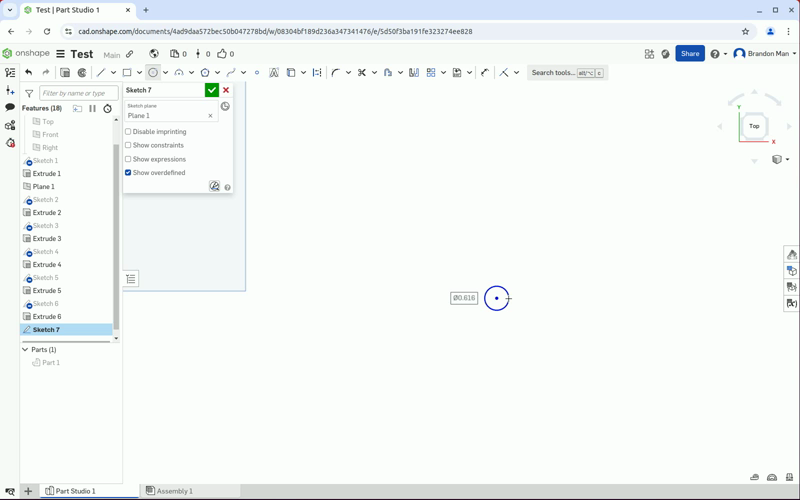
scroll(-6)
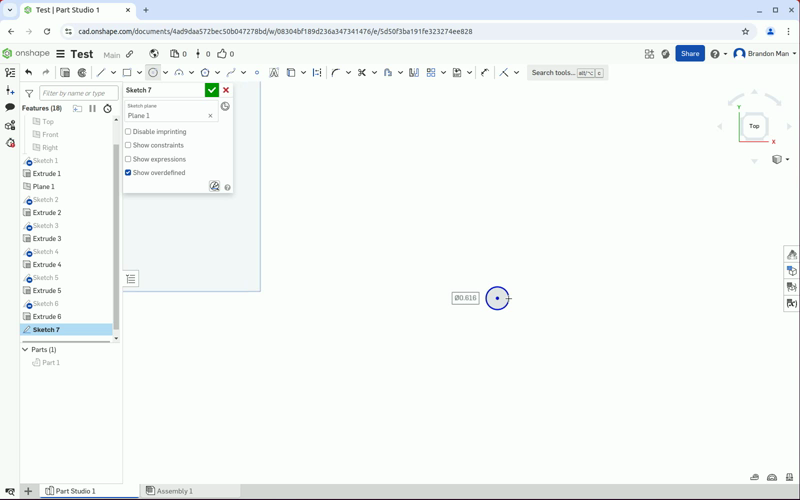
scroll(-6)
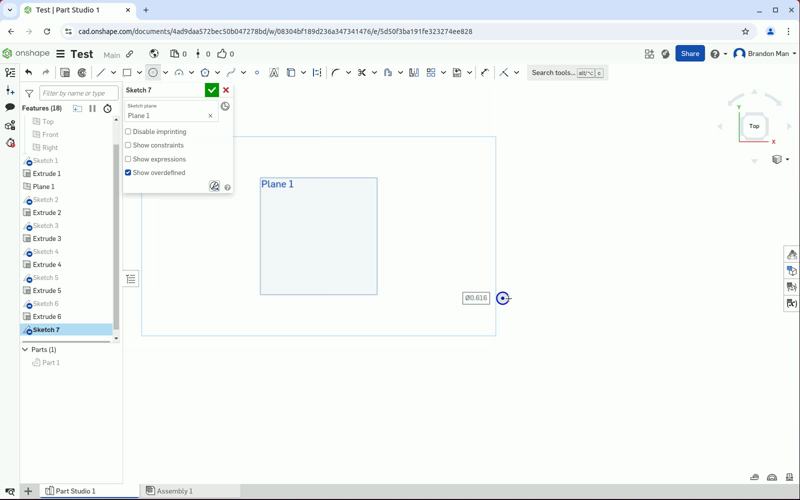
scroll(-6)
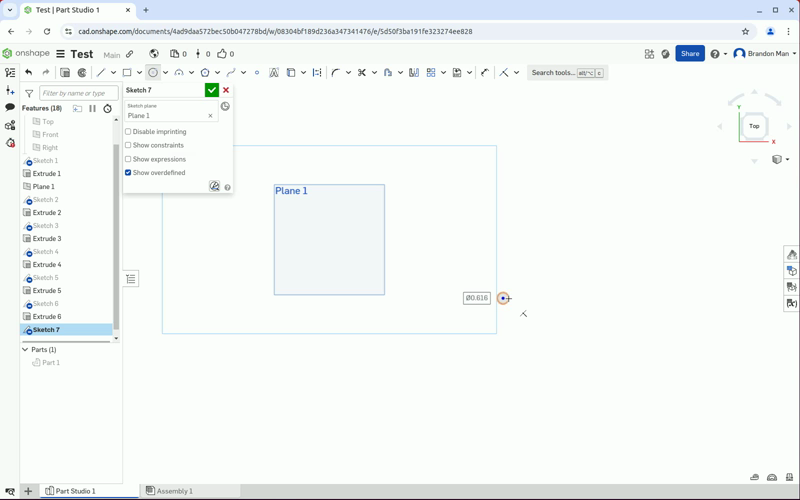
scroll(-6)
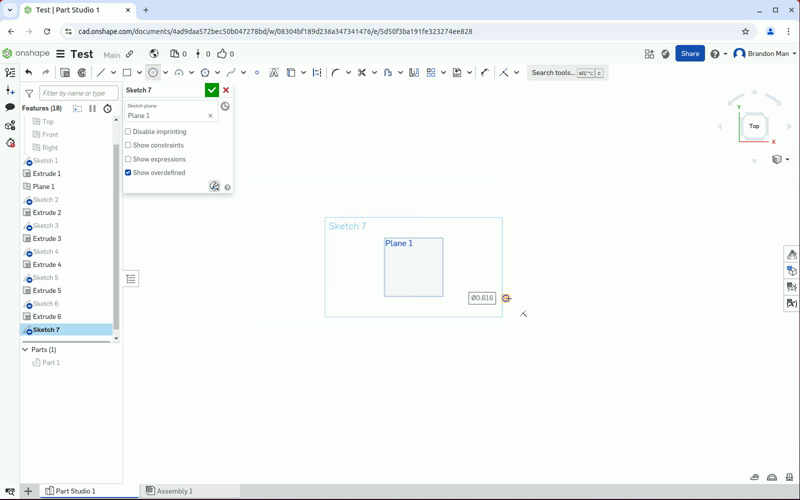
scroll(-6)
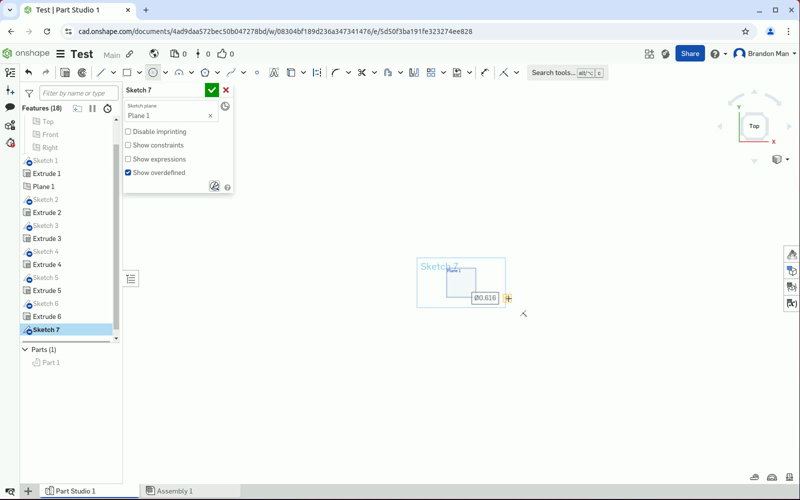
key(esc)
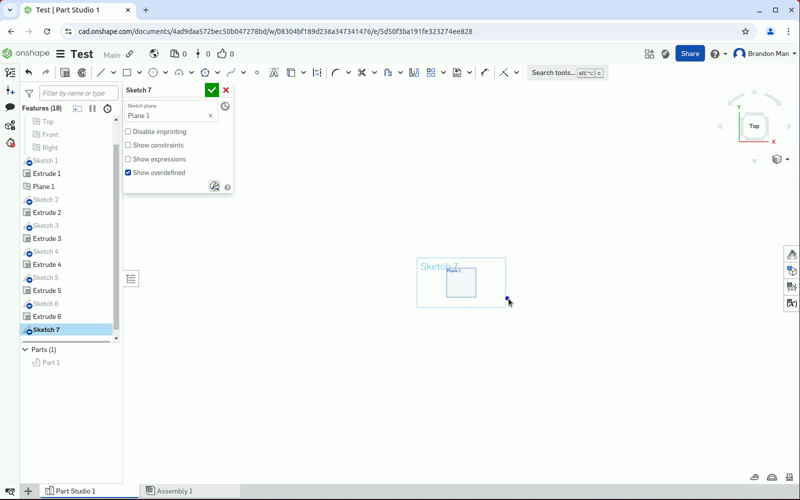
mouse_move(505, 298)
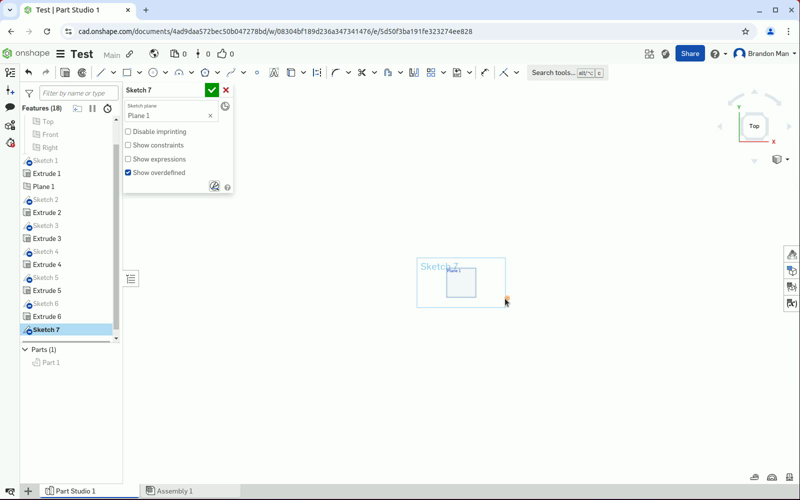
scroll(6)
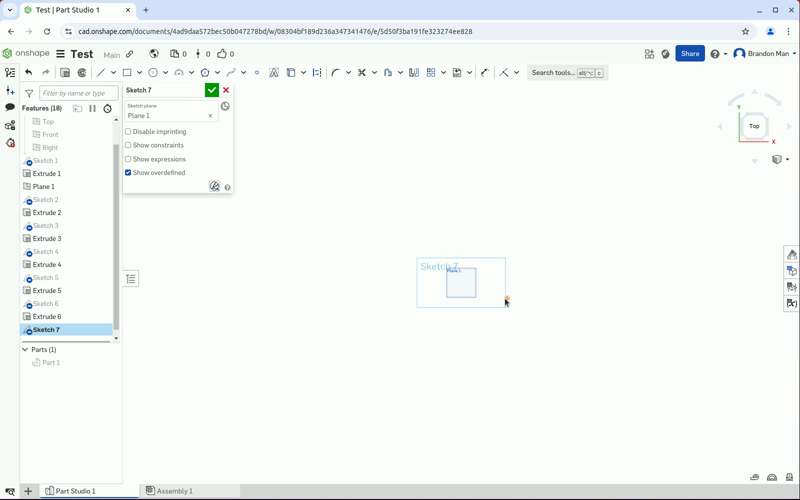
scroll(6)
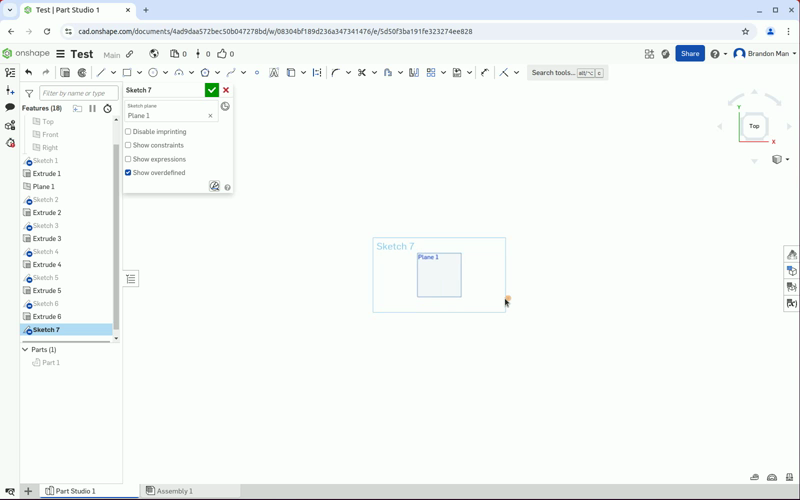
scroll(6)
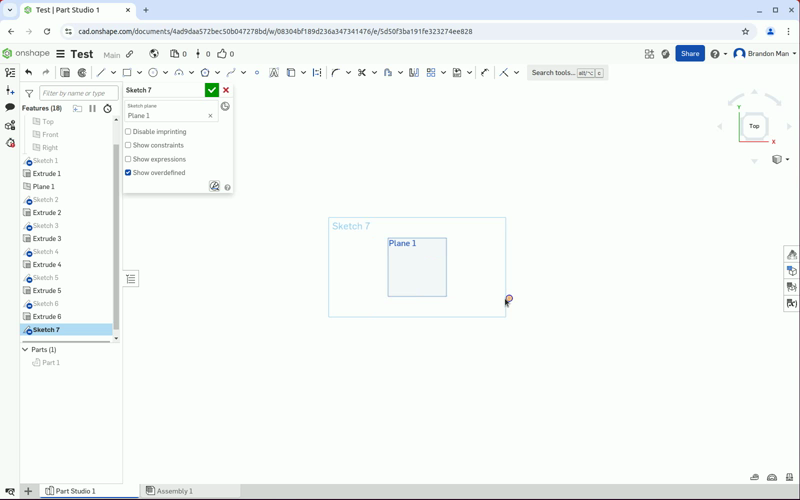
scroll(6)
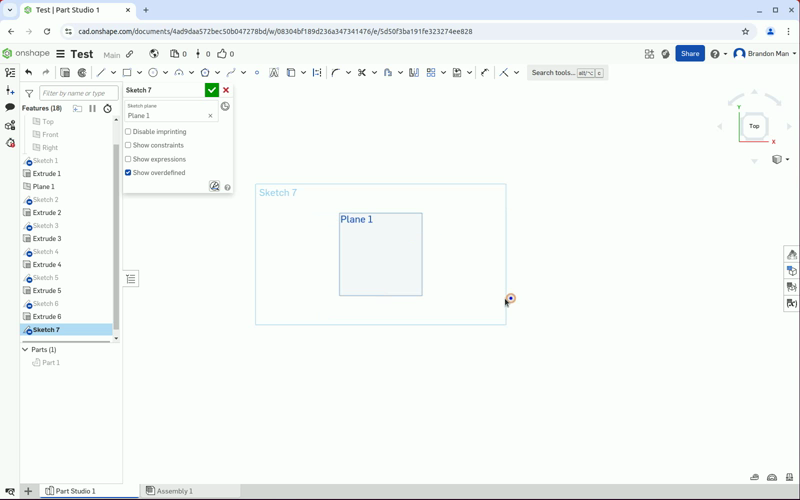
scroll(6)
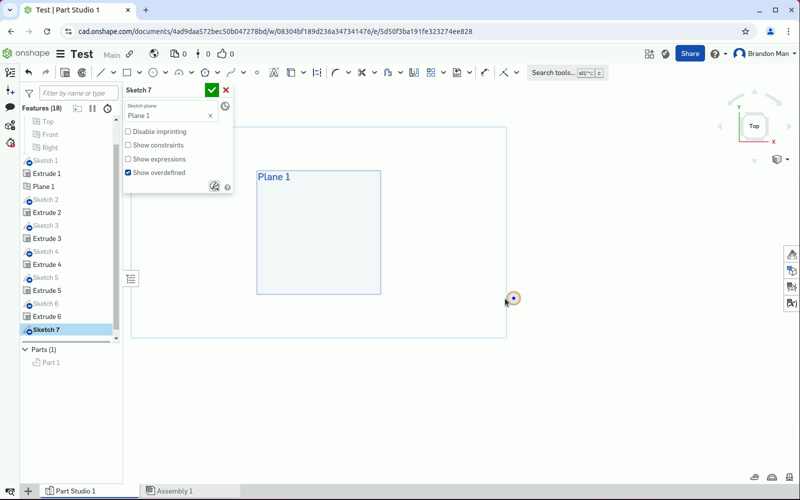
scroll(6)
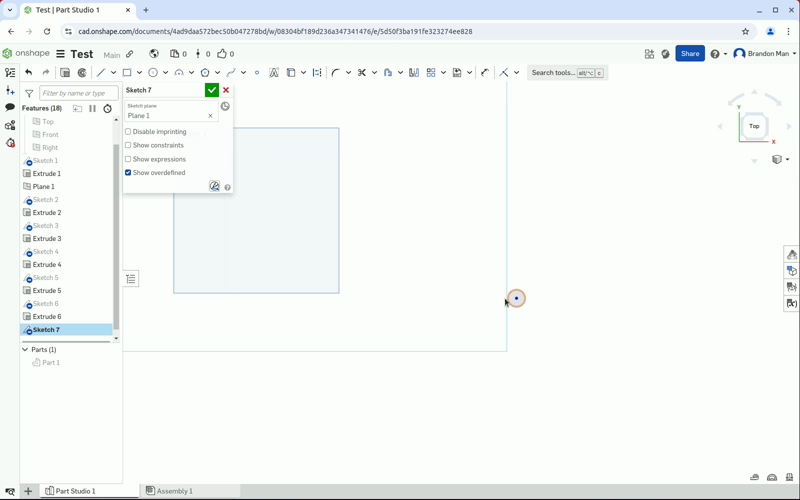
scroll(6)
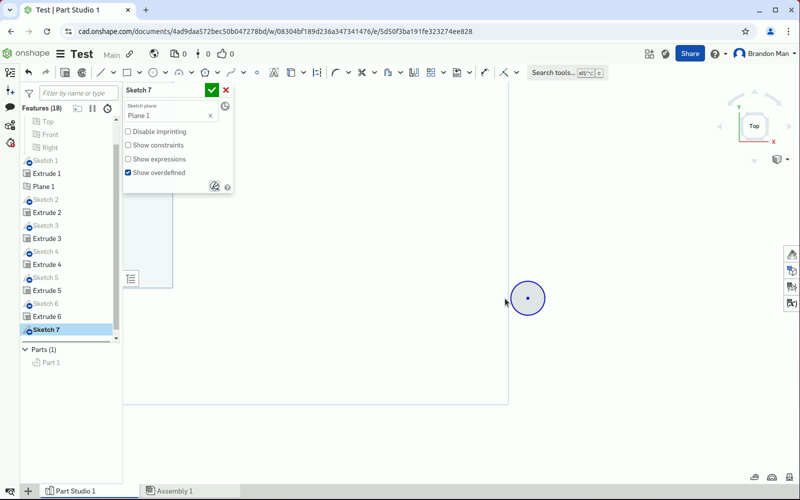
click(505, 298)
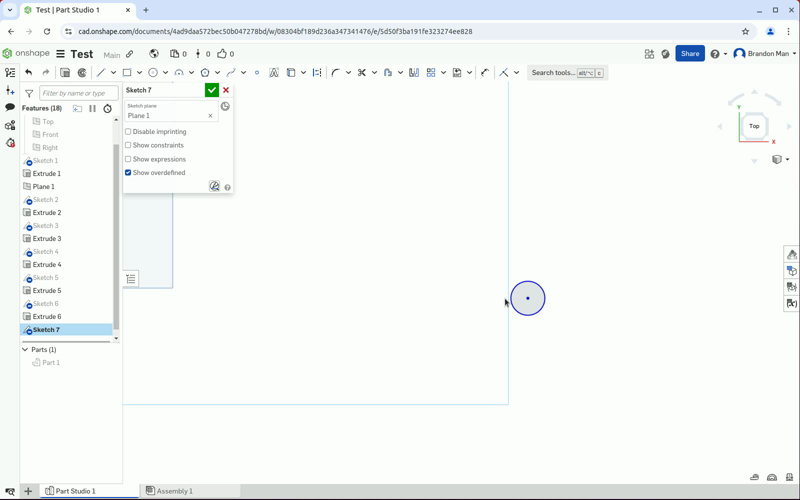
scroll(-6)
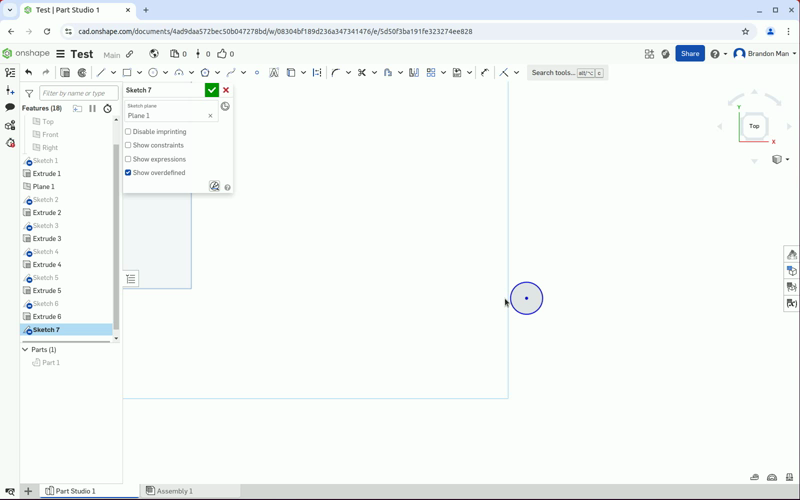
scroll(-6)
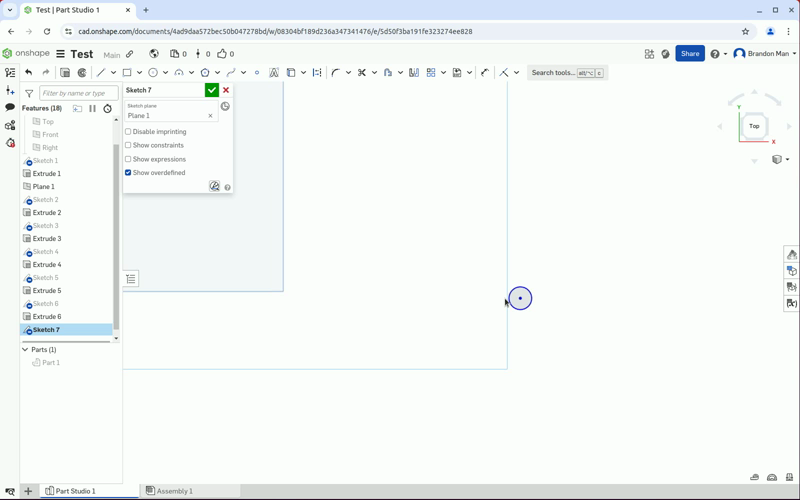
scroll(-6)
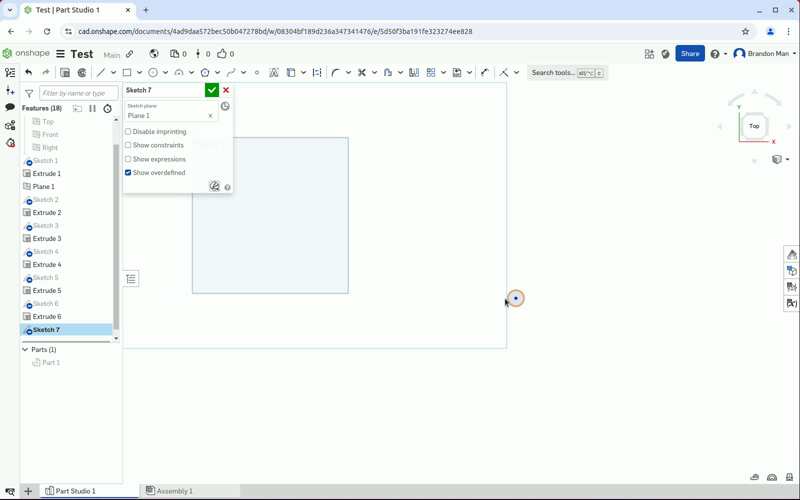
scroll(-6)
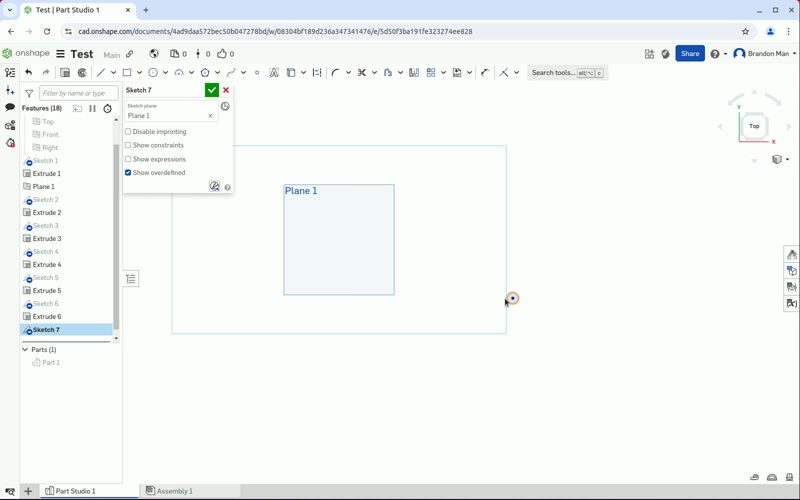
scroll(-6)
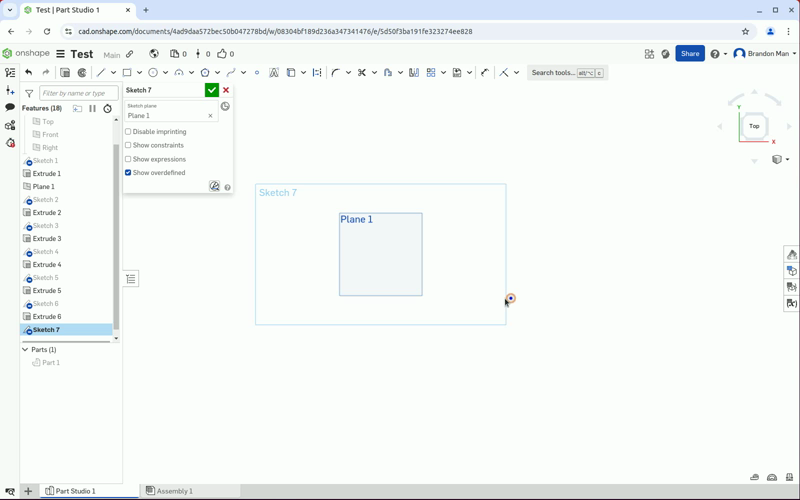
scroll(-6)
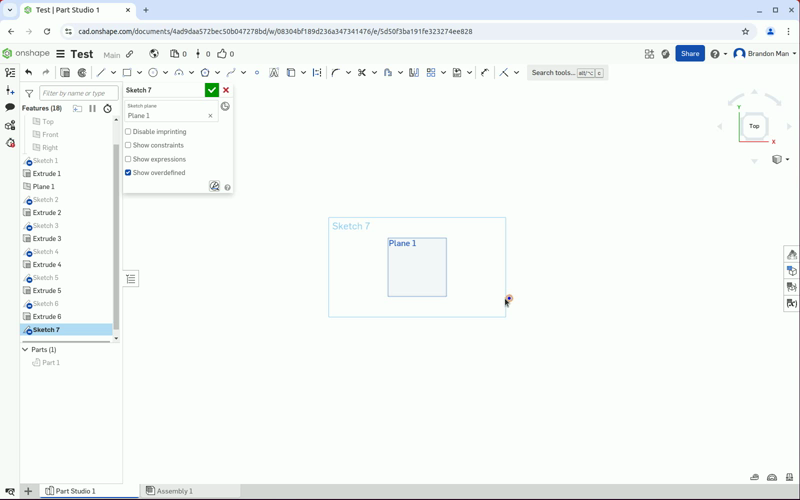
scroll(-6)
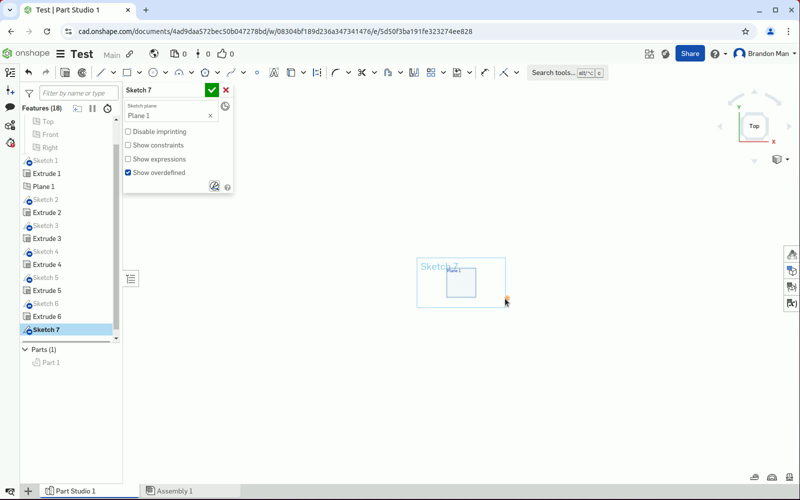
mouse_move(73, 352)
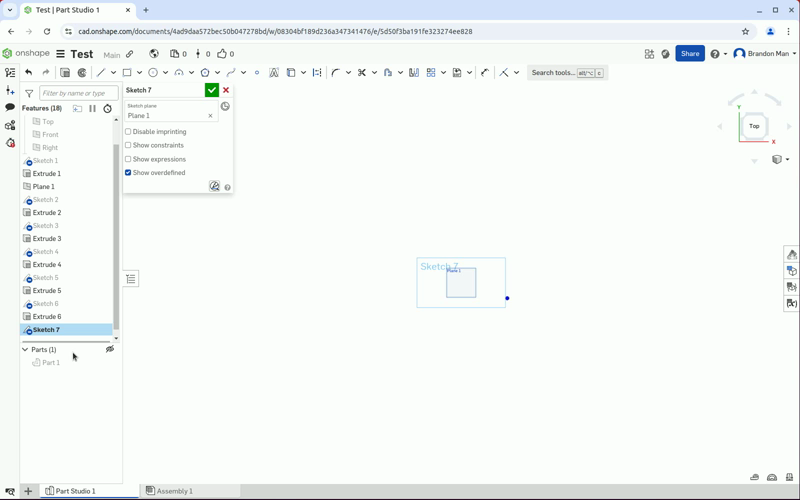
key(shift+y)
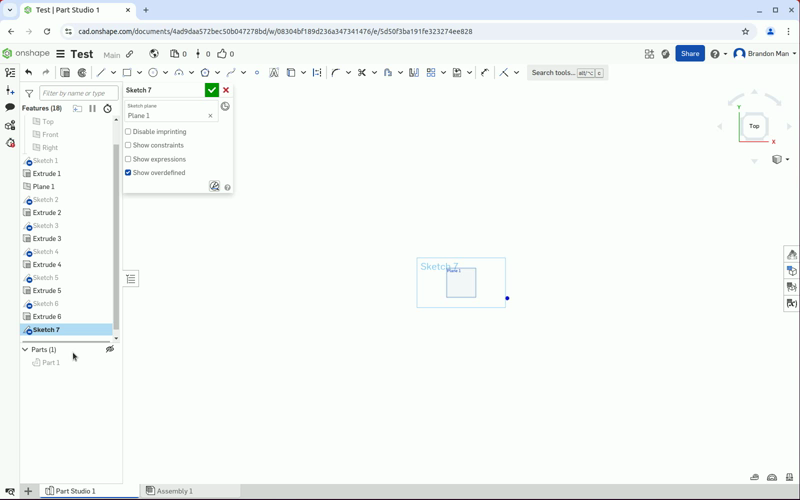
key(shift+e)
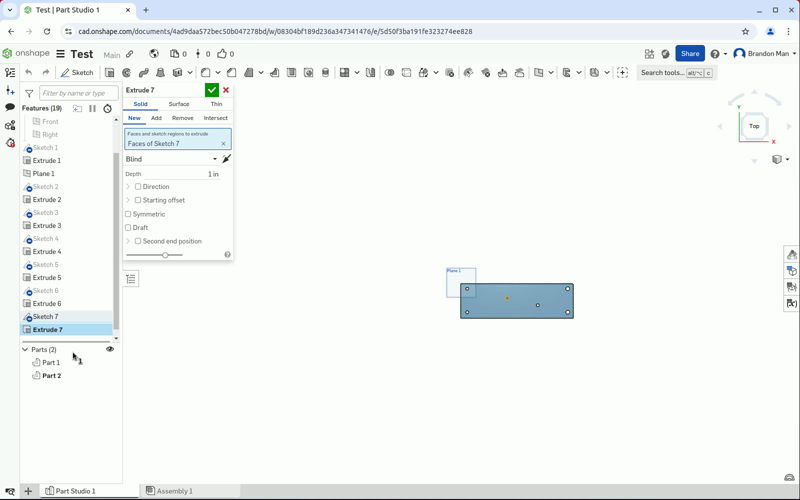
mouse_move(143, 106)
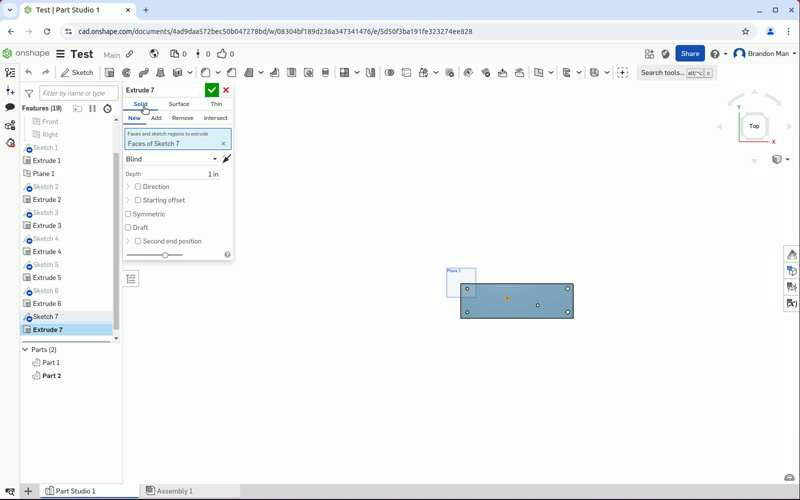
click(143, 106)
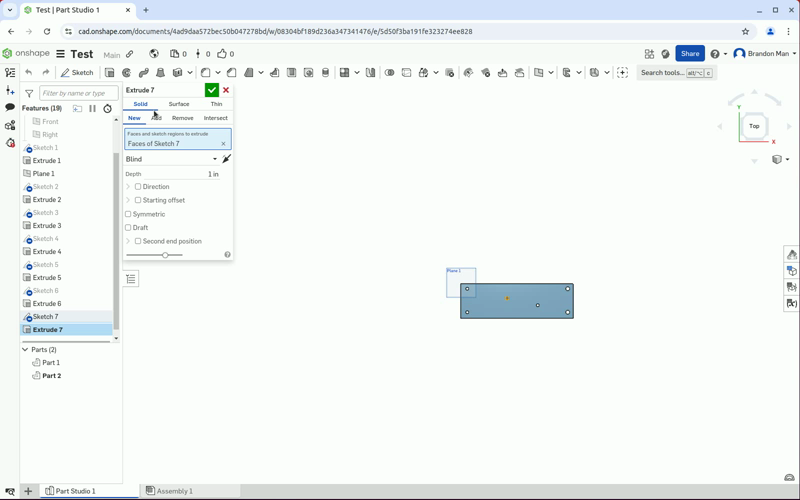
mouse_move(186, 120)
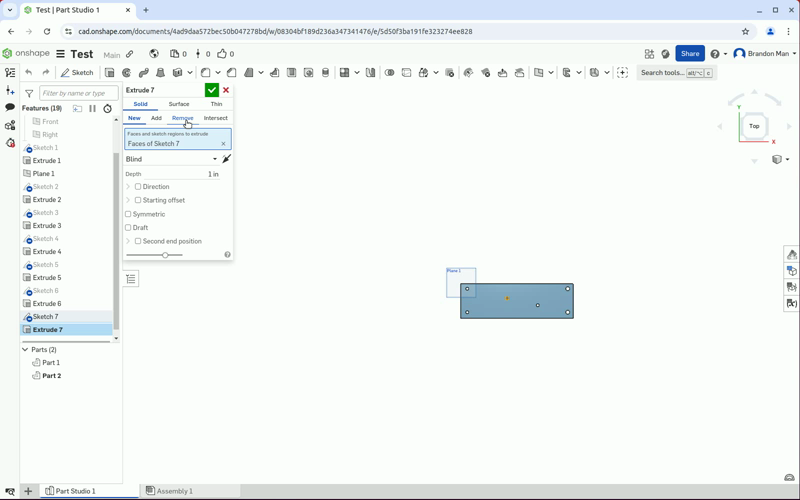
click(186, 120)
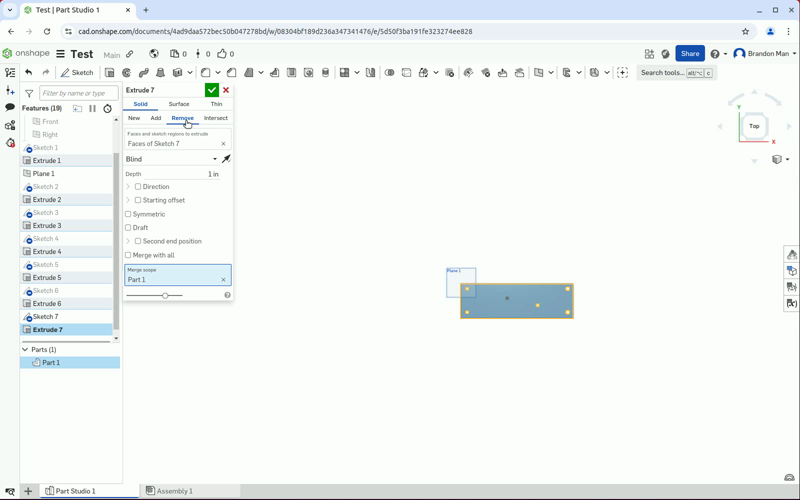
key(tab, 4)
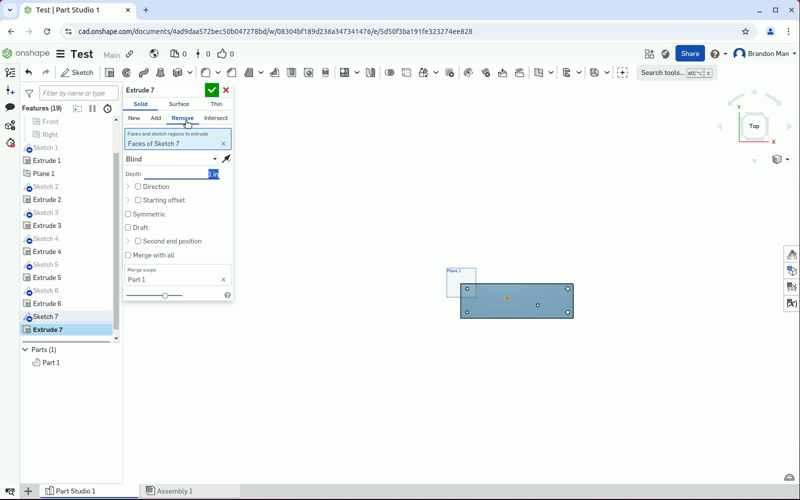
text(2.407)
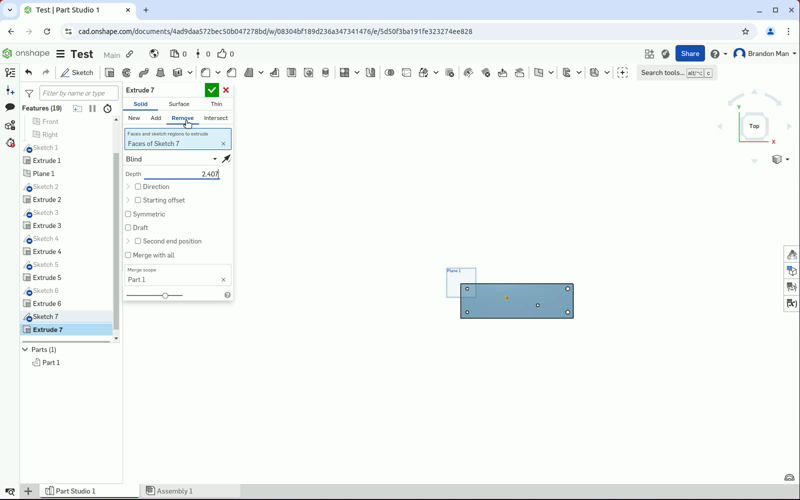
key(tab, 6)
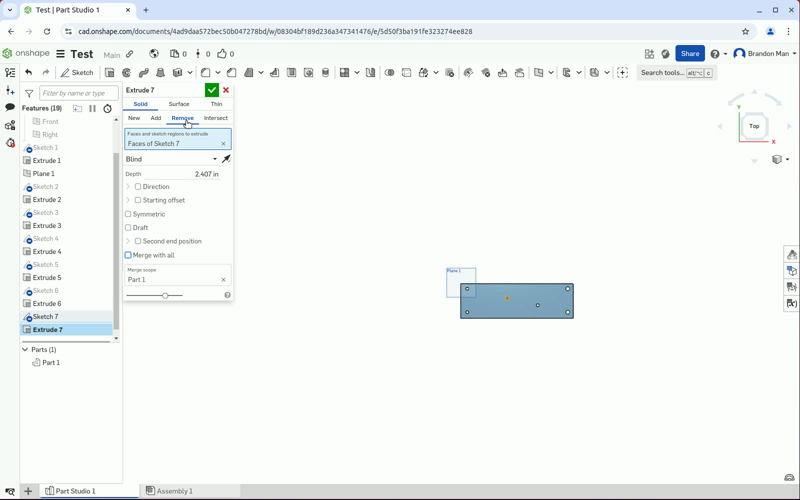
key(space)
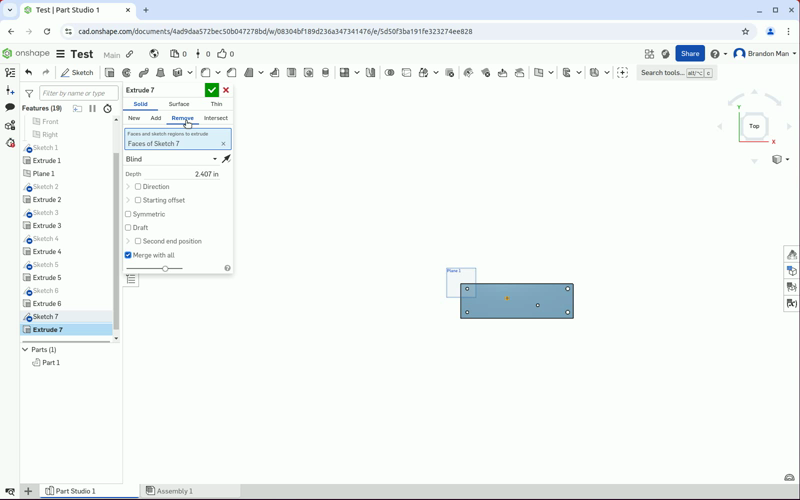
key(enter)
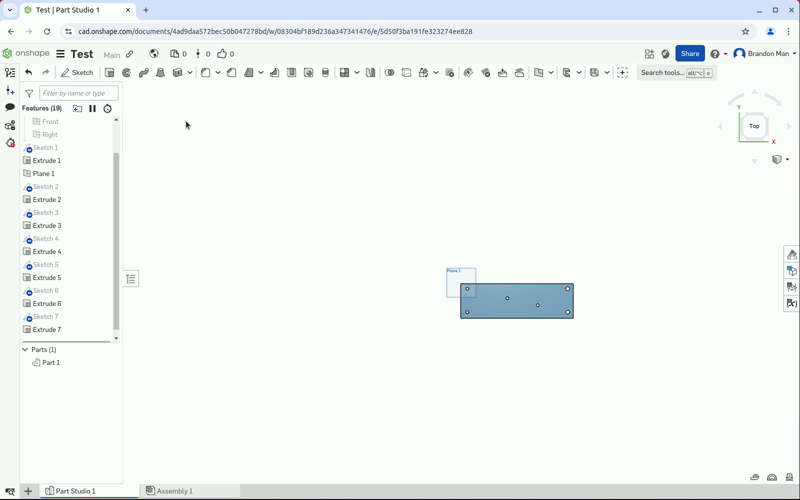
key(shift+h)
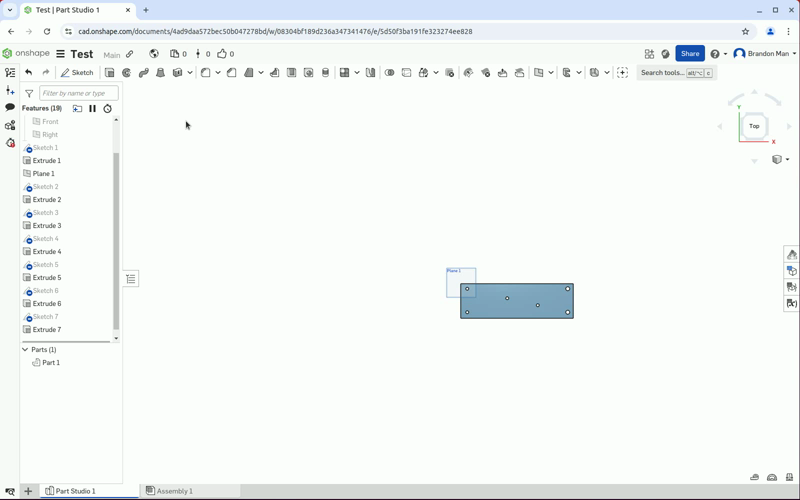
key(shift+h)
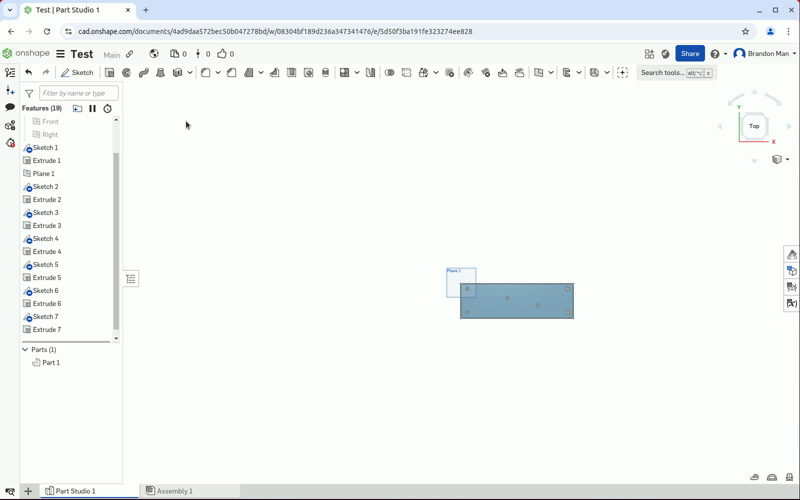
key(shift+7)
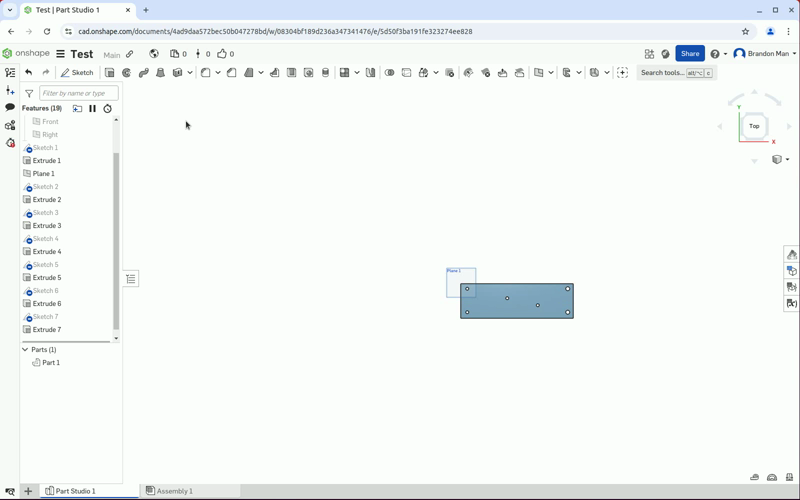
key(up, 3)
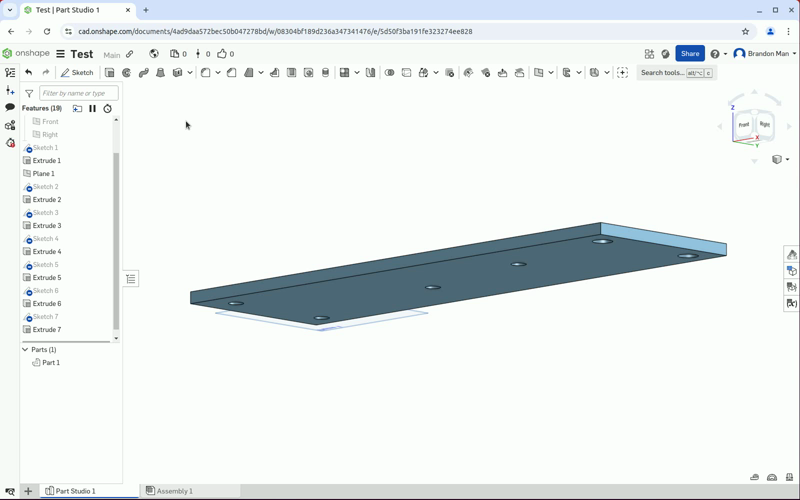
key(left, 3)
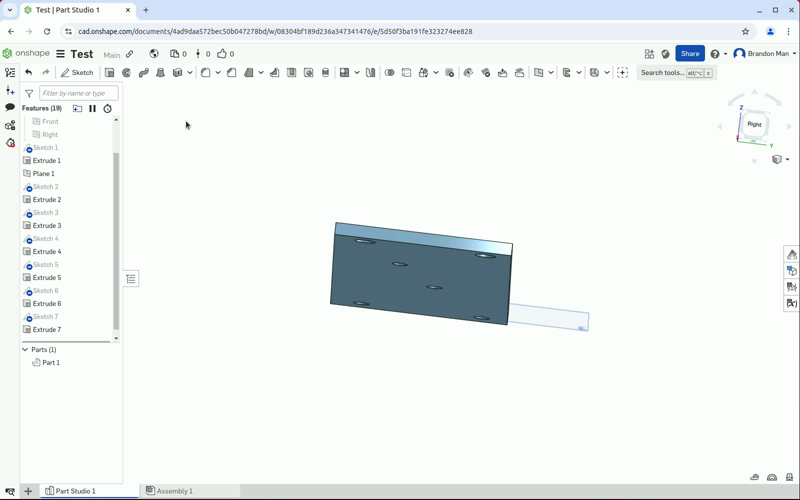
key(right, 3)
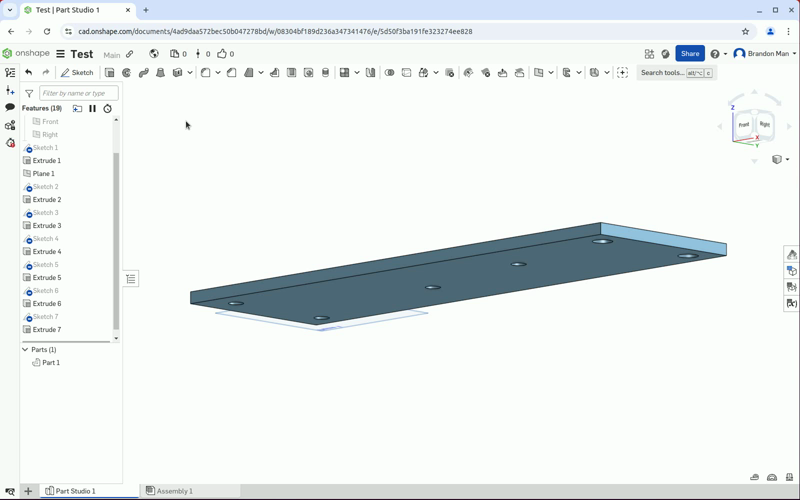
key(down, 3)
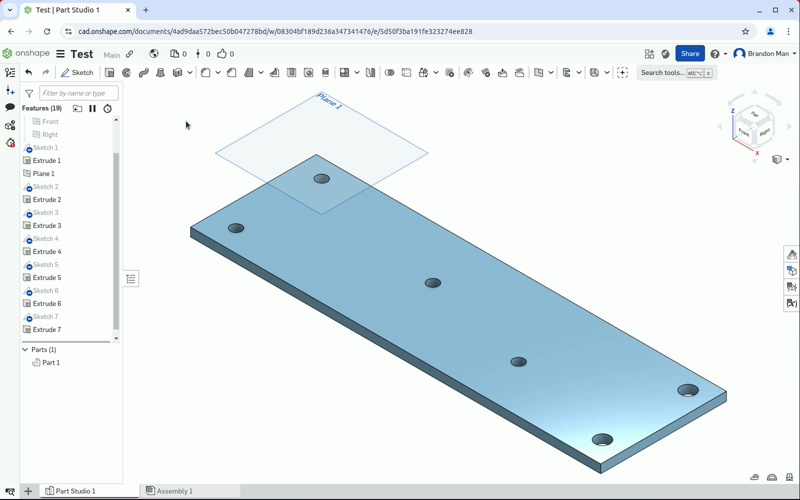
mouse_move(69, 150)
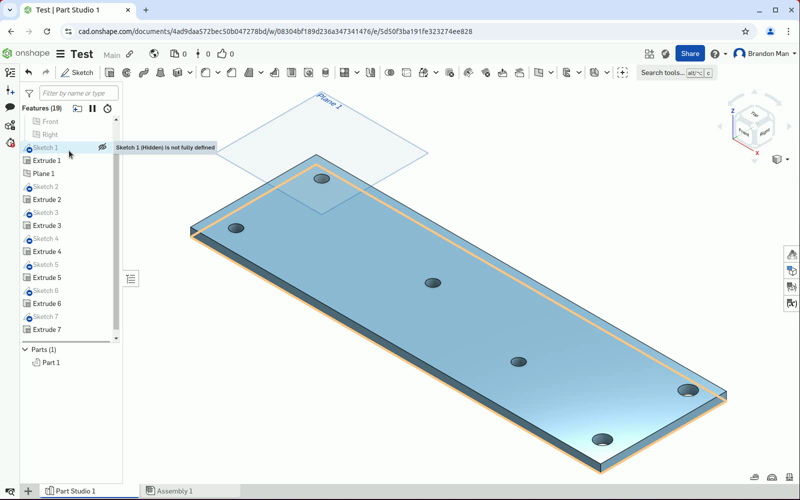
click(69, 150)